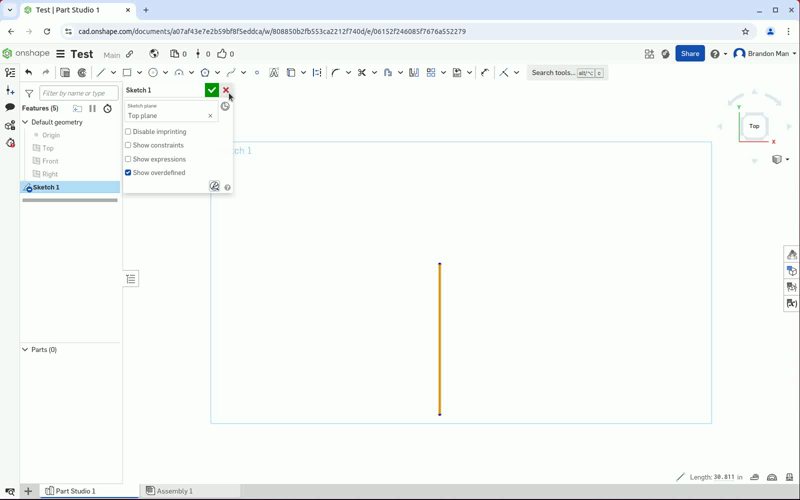
key(shift+h)
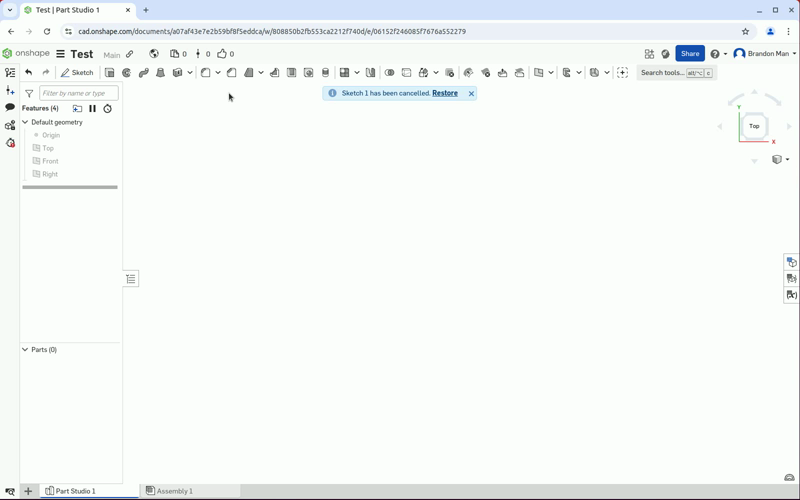
mouse_move(73, 352)
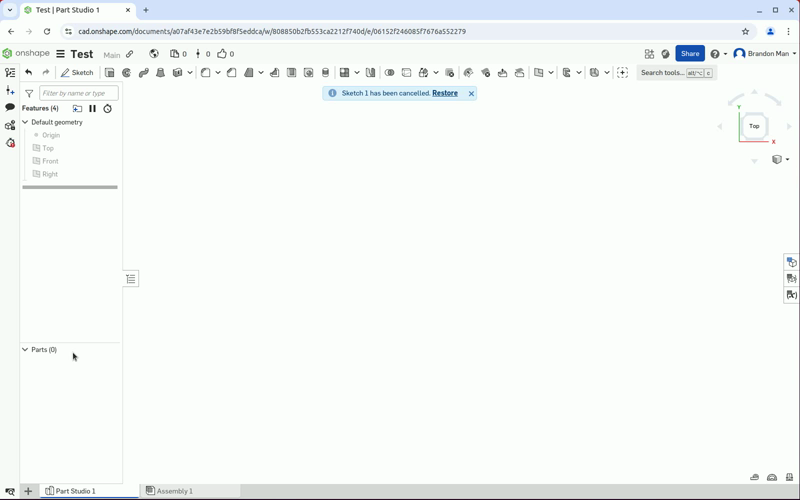
key(y)
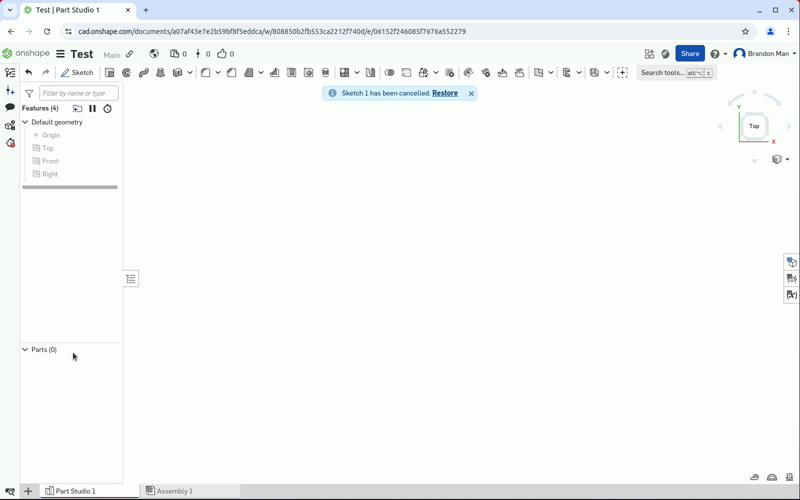
key(shift+p)
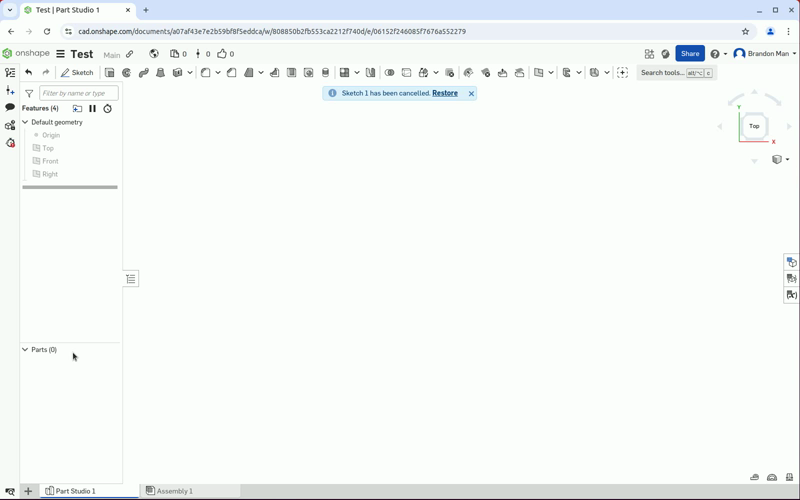
key(space)
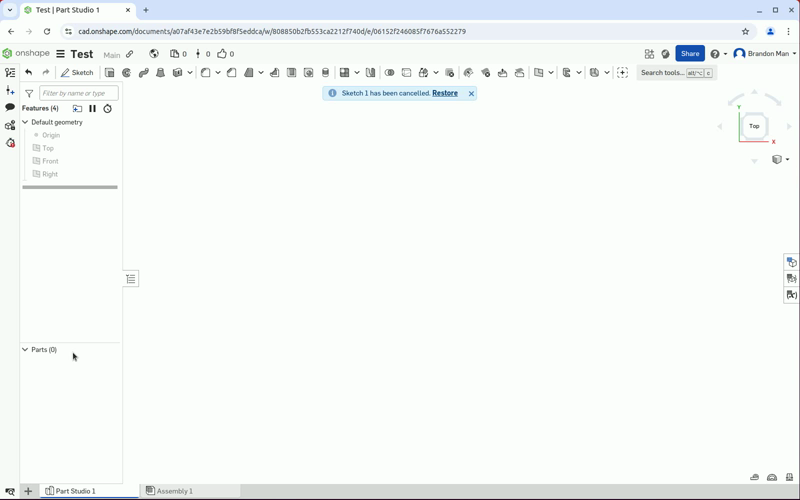
key_down(shift)
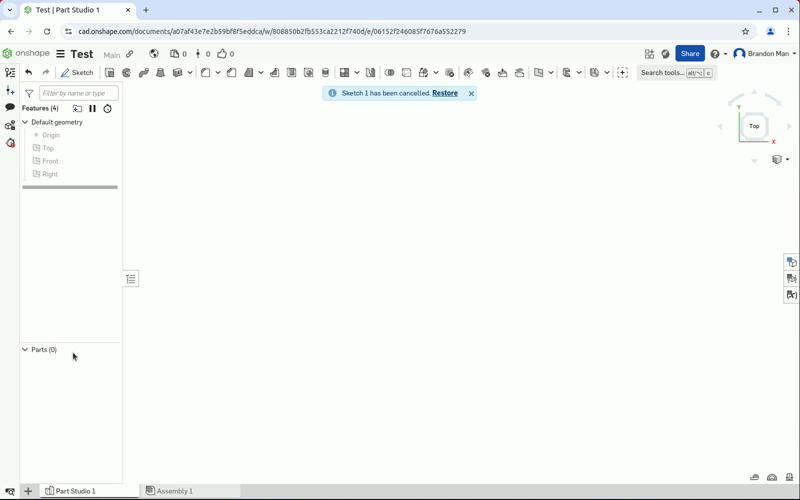
key(up)
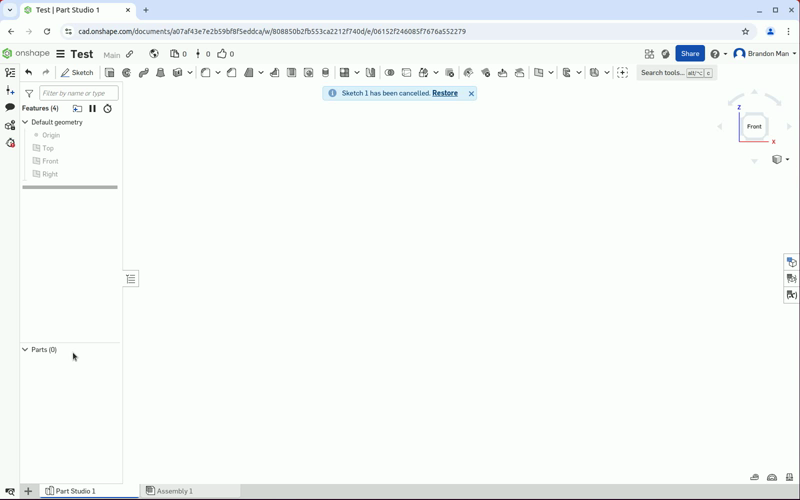
key_up(shift)
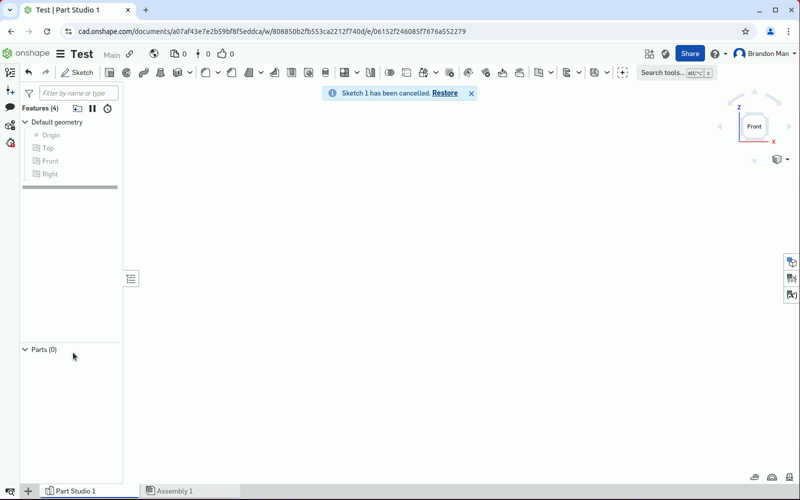
mouse_move(73, 352)
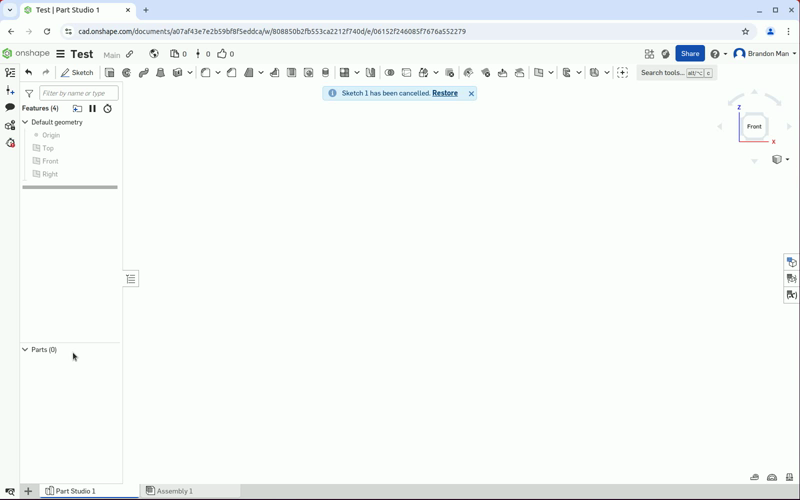
key(shift+y)
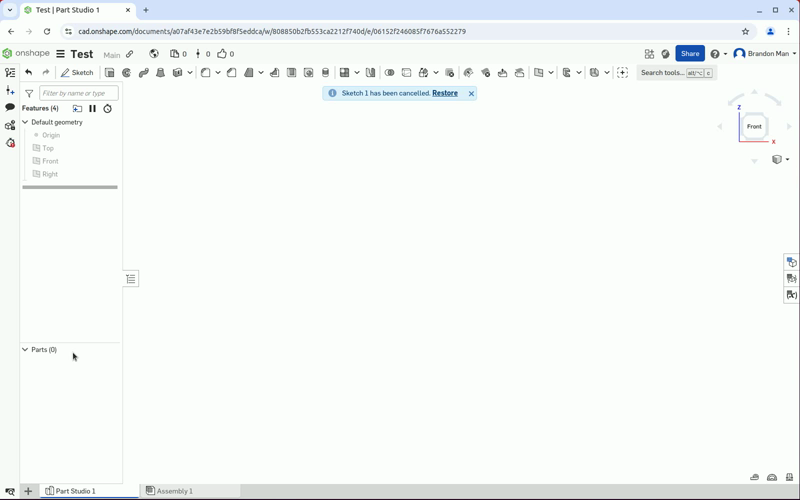
key(shift+s)
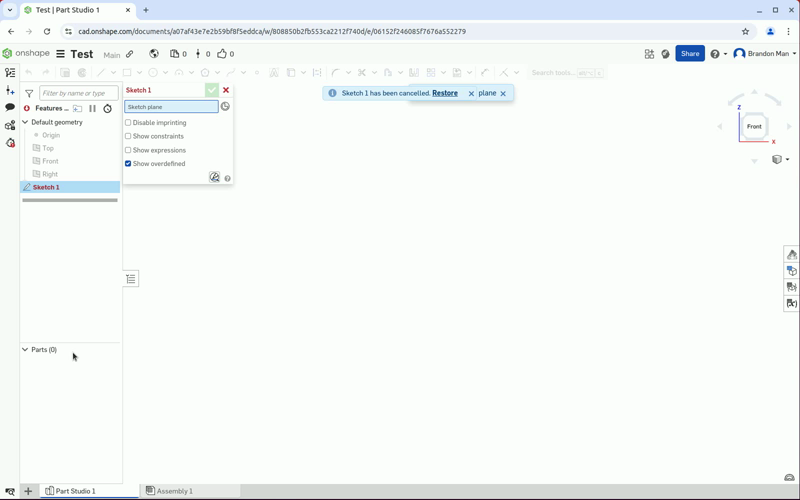
mouse_move(73, 163)
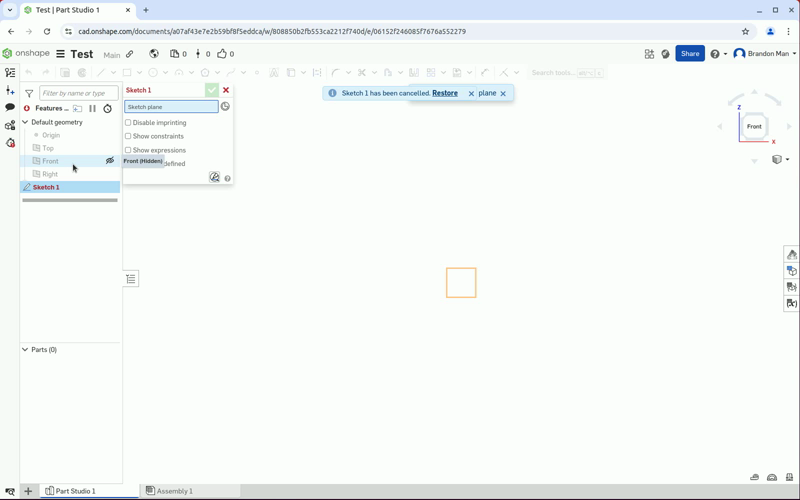
click(73, 163)
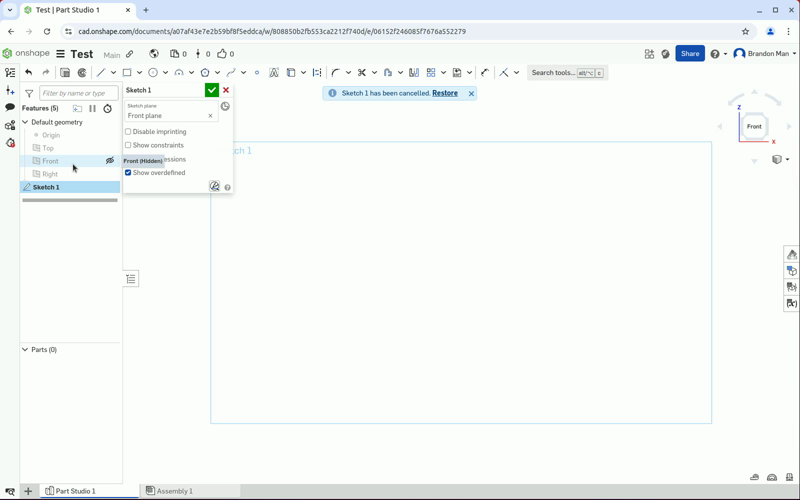
mouse_move(73, 352)
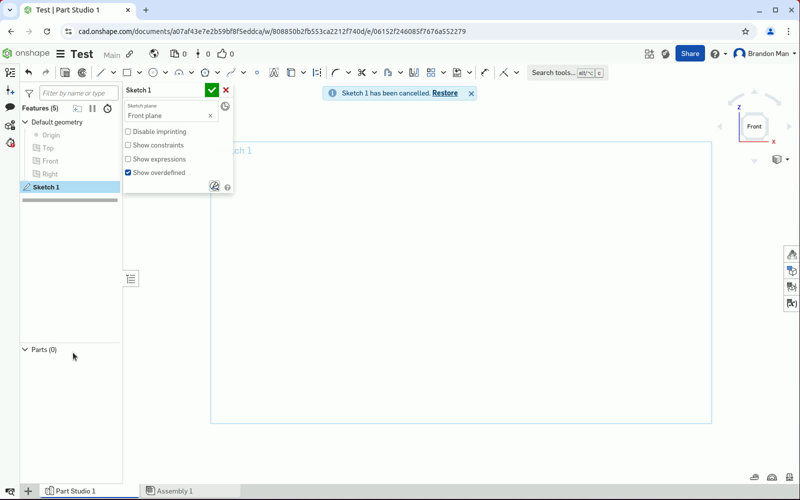
key(y)
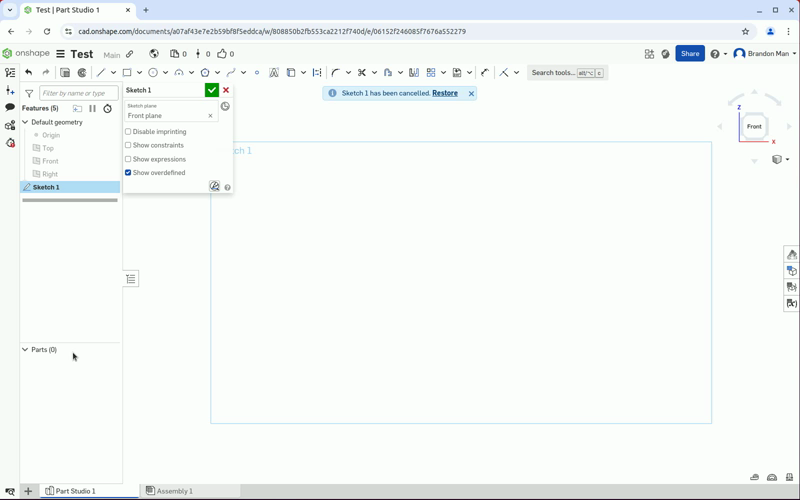
key(l)
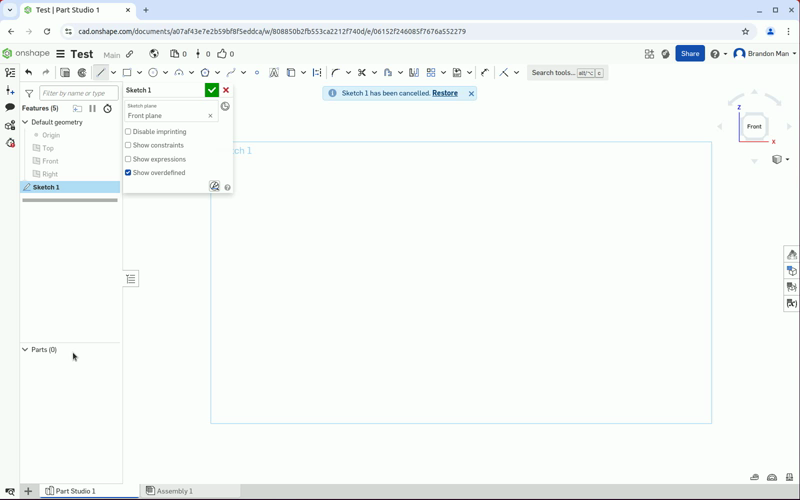
key_down(shift)
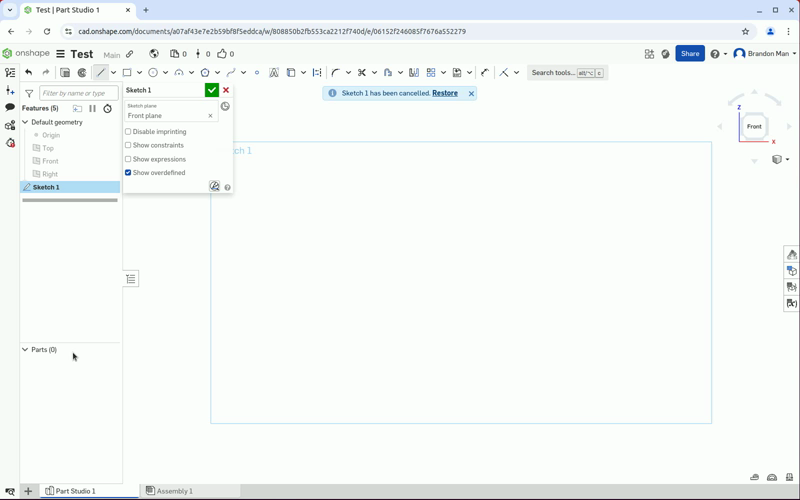
mouse_move(460, 383)
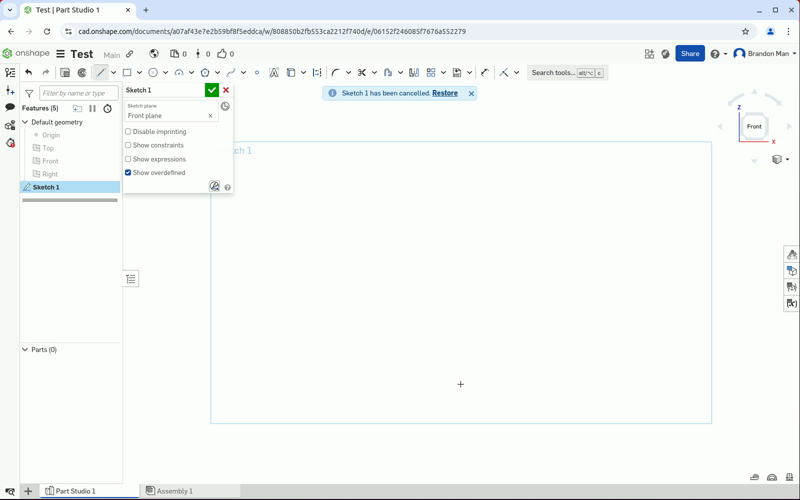
click(460, 383)
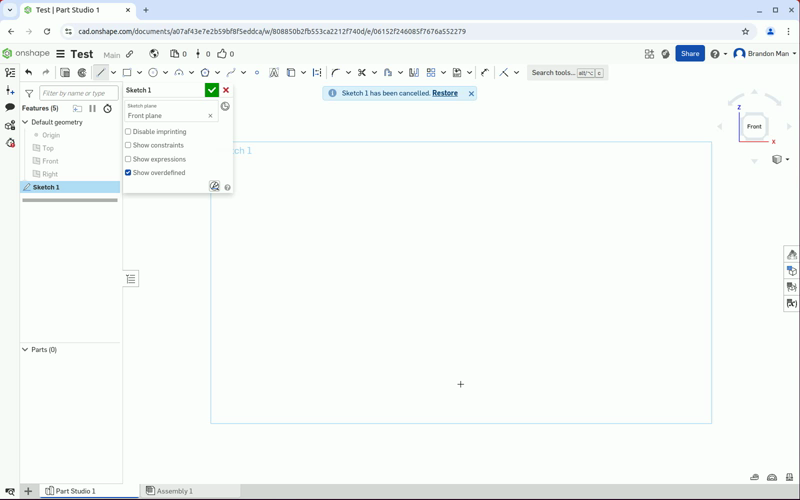
key_up(shift)
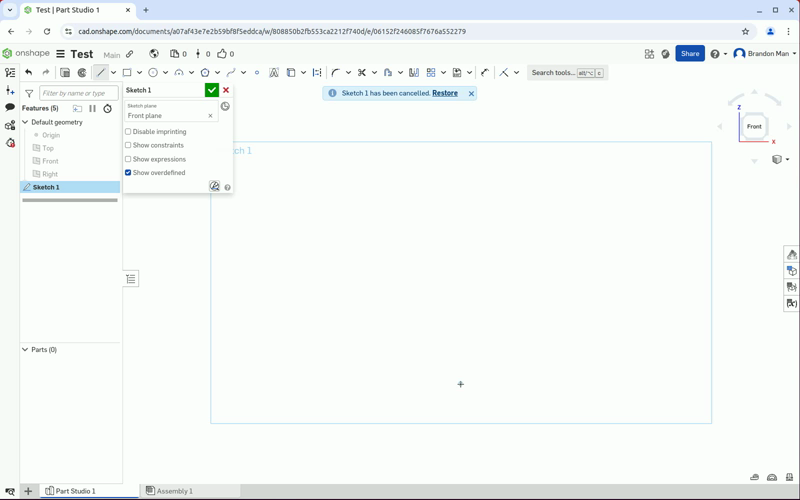
key_down(shift)
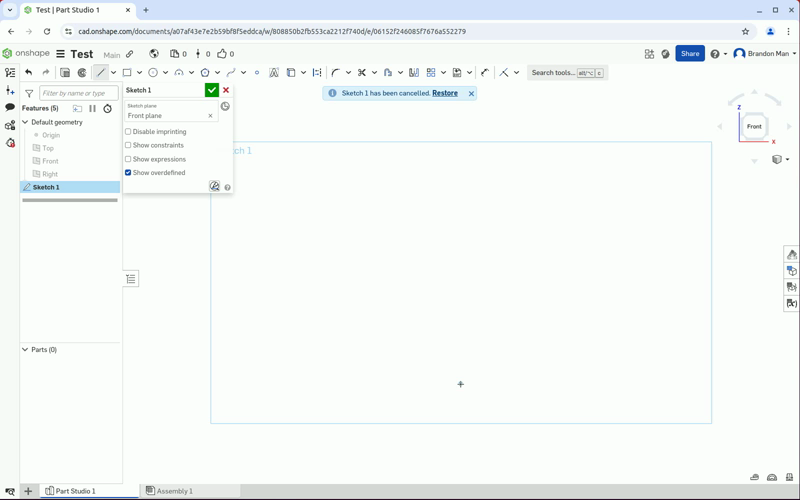
mouse_move(490, 383)
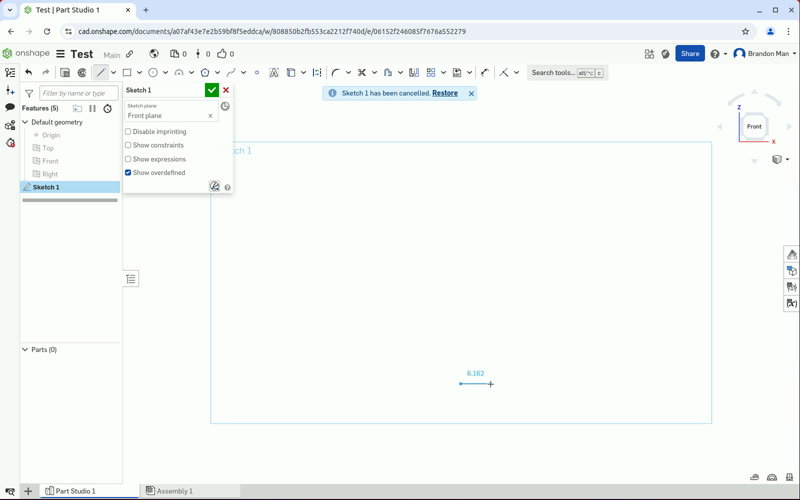
mouse_move(467, 383)
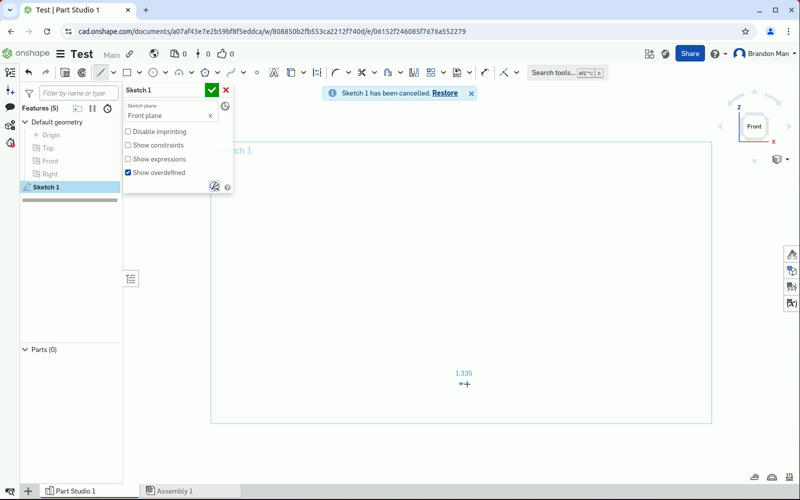
scroll(6)
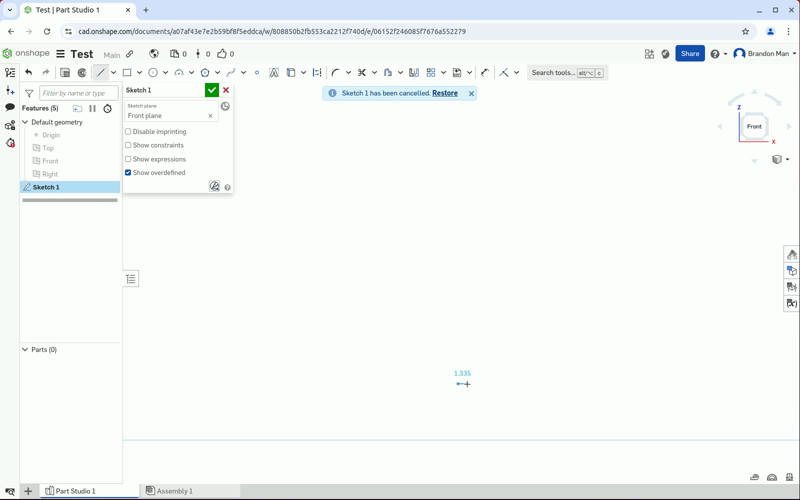
scroll(6)
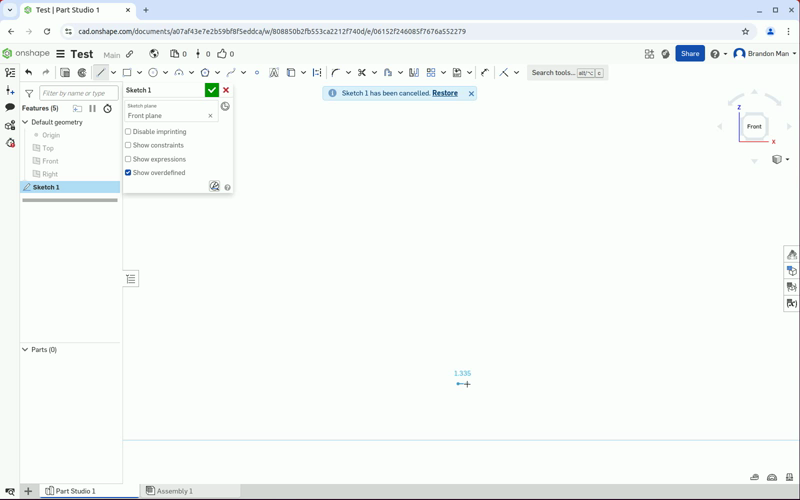
scroll(6)
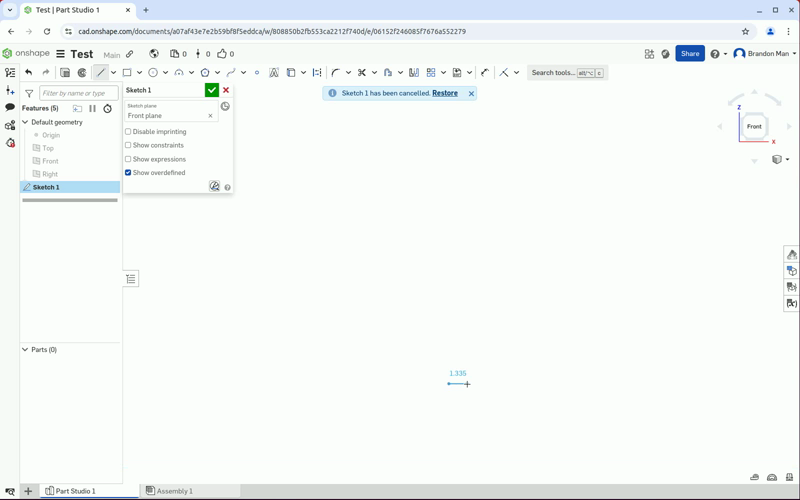
scroll(6)
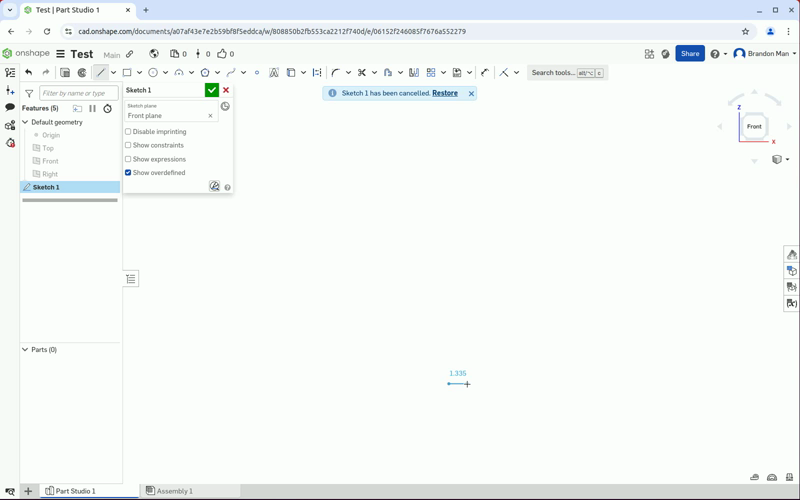
scroll(6)
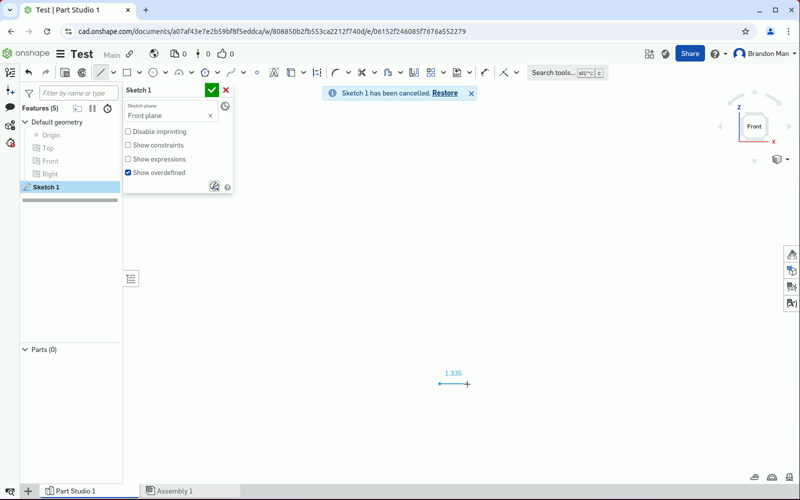
scroll(6)
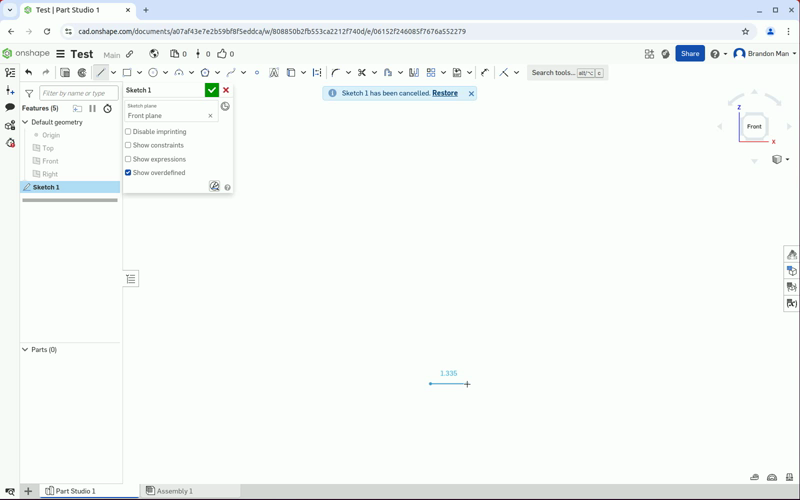
scroll(6)
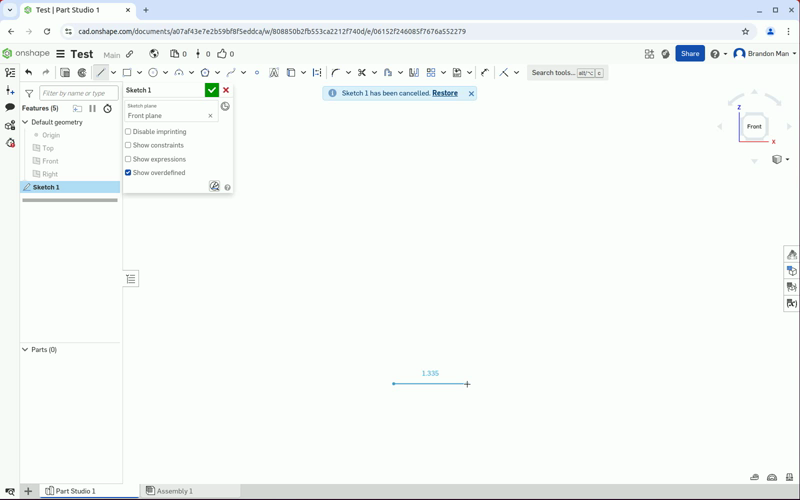
click(467, 383)
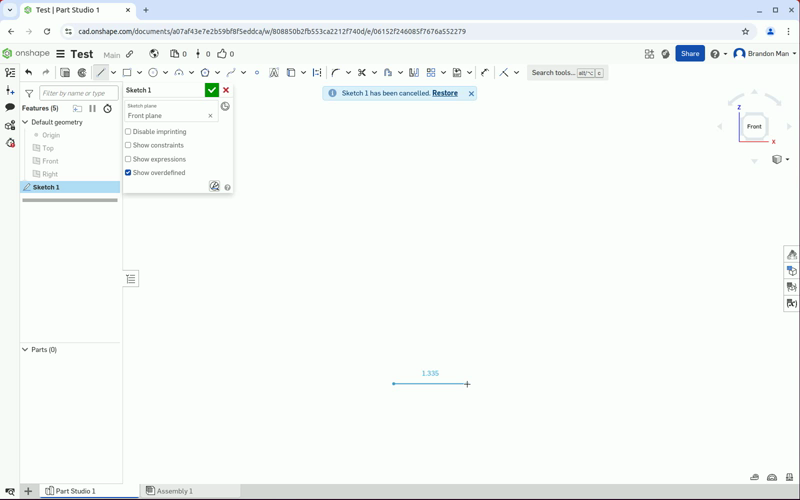
scroll(-6)
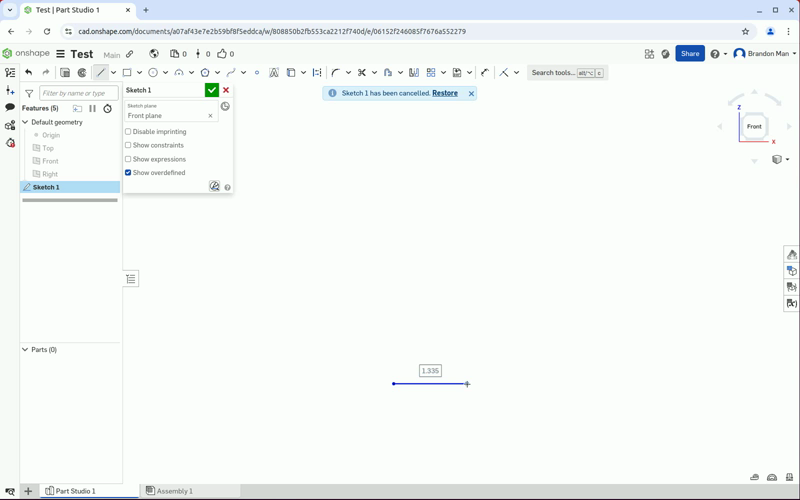
scroll(-6)
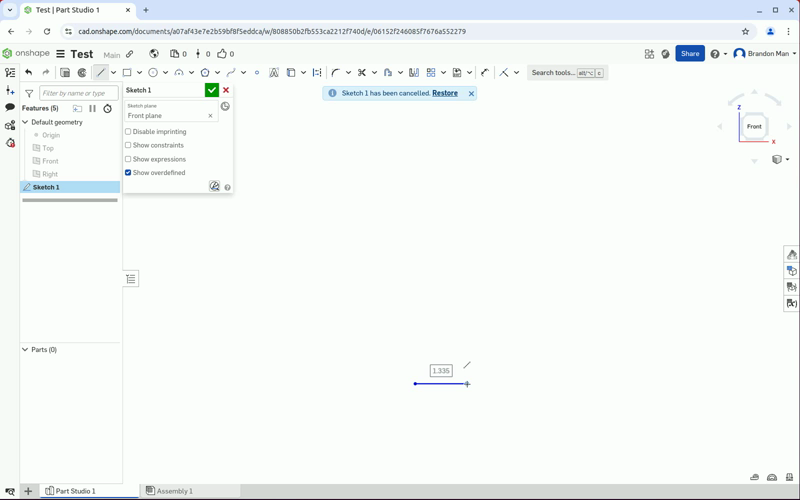
scroll(-6)
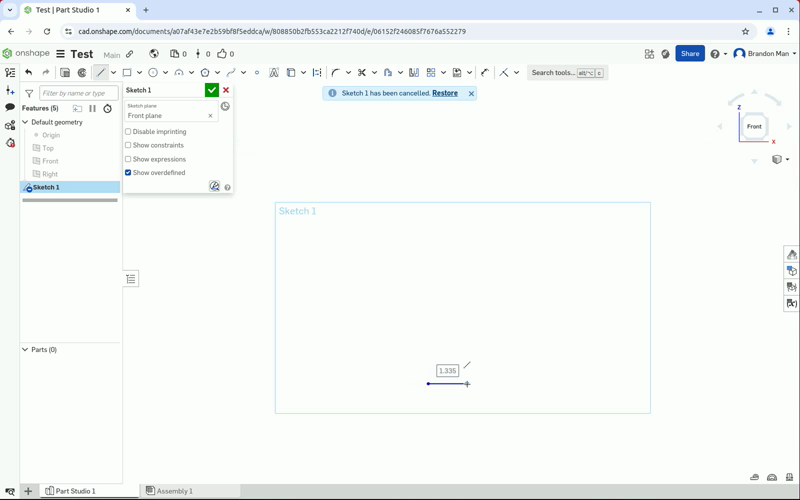
scroll(-6)
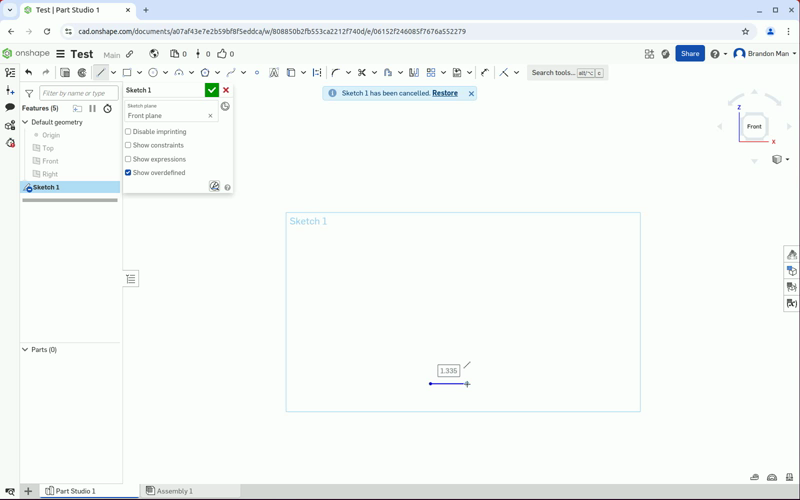
scroll(-6)
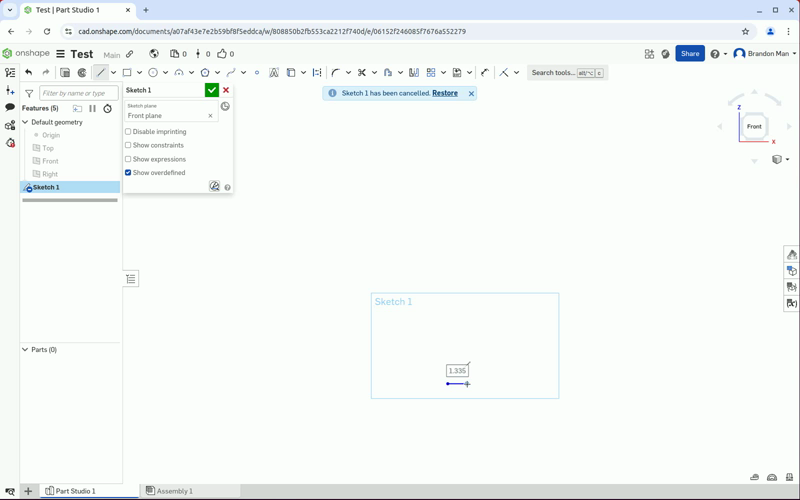
scroll(-6)
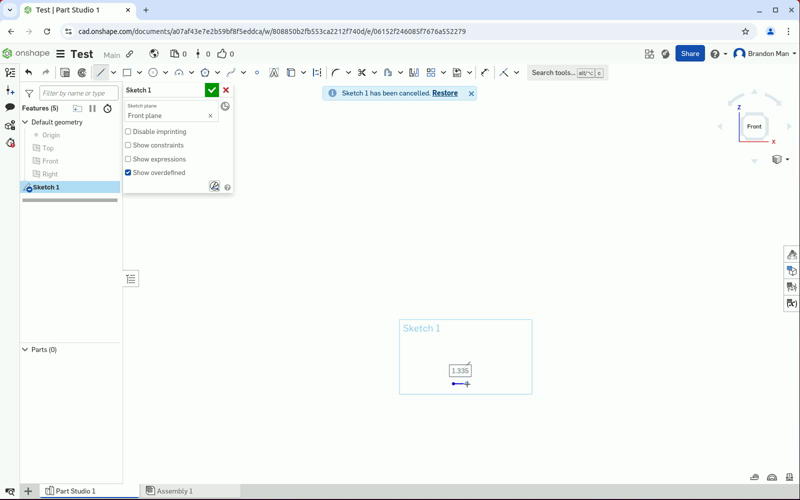
scroll(-6)
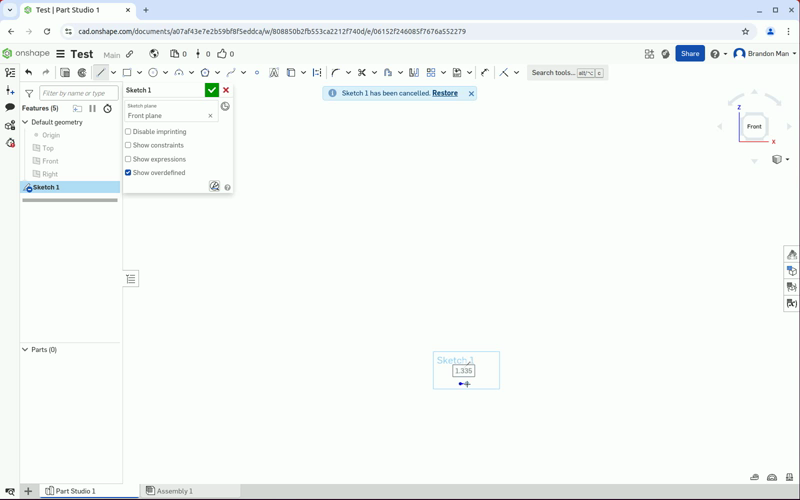
key_up(shift)
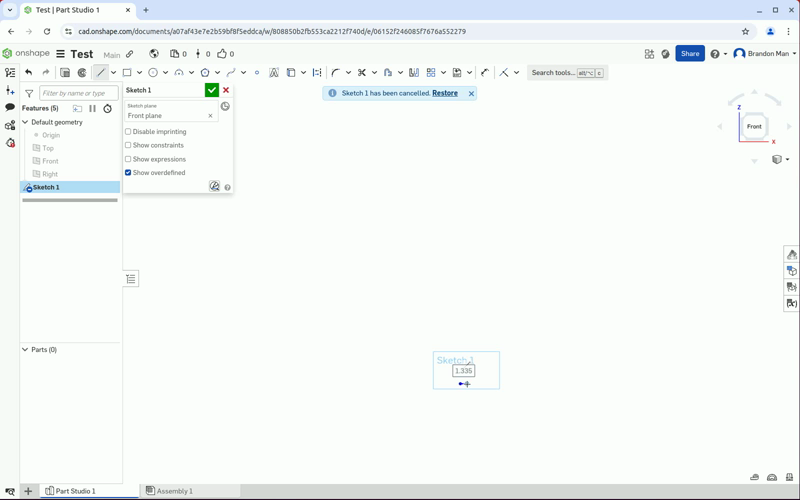
key_down(shift)
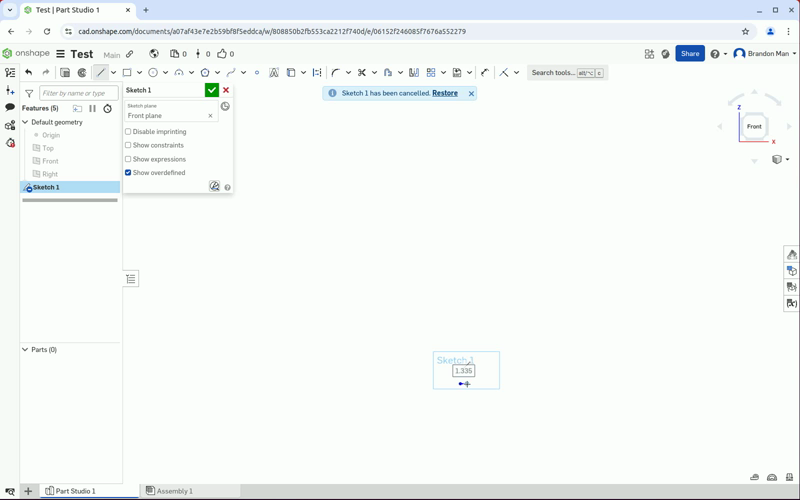
mouse_move(467, 283)
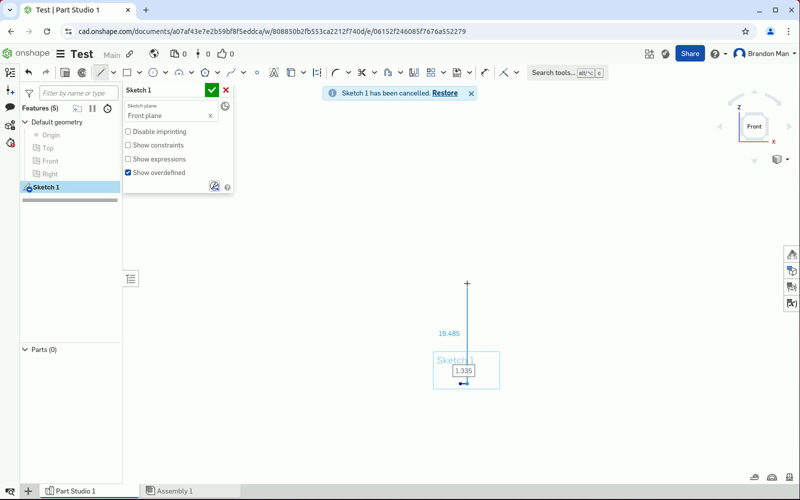
click(467, 283)
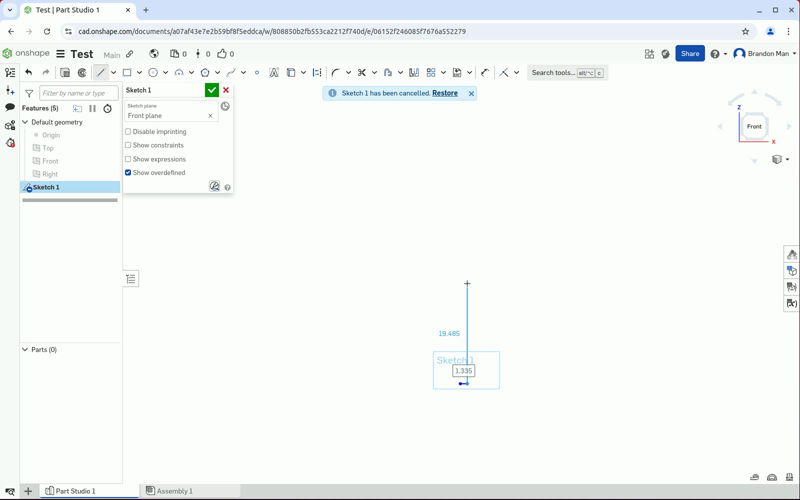
key_up(shift)
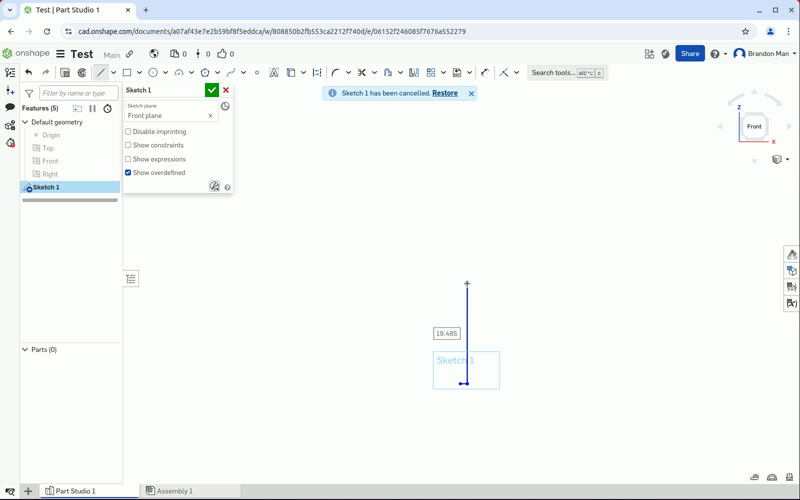
key_down(shift)
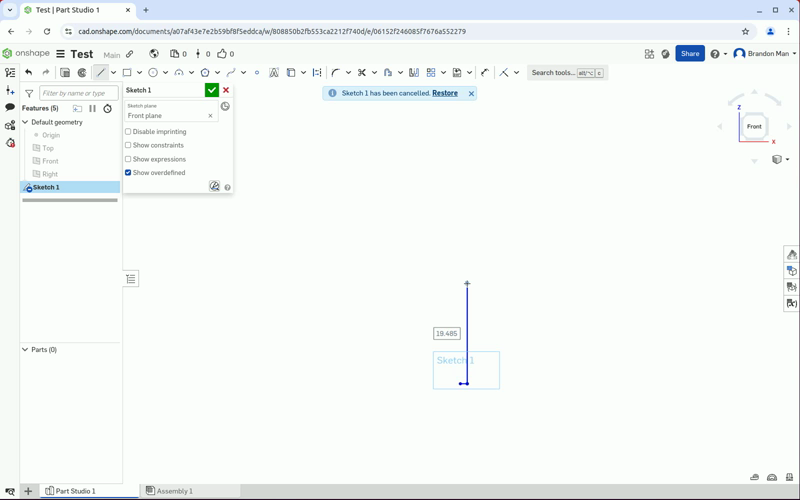
mouse_move(483, 171)
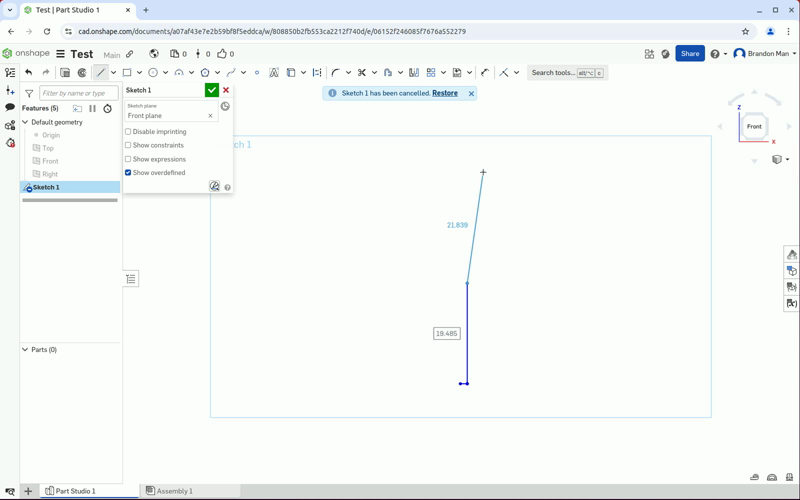
click(483, 171)
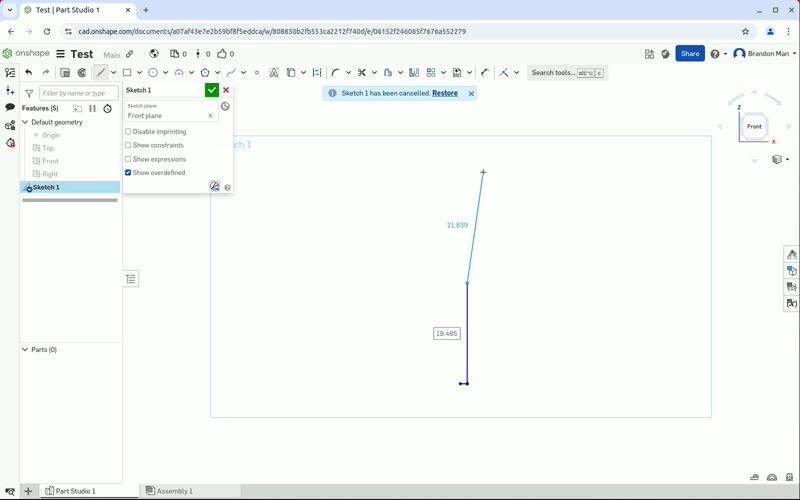
key_up(shift)
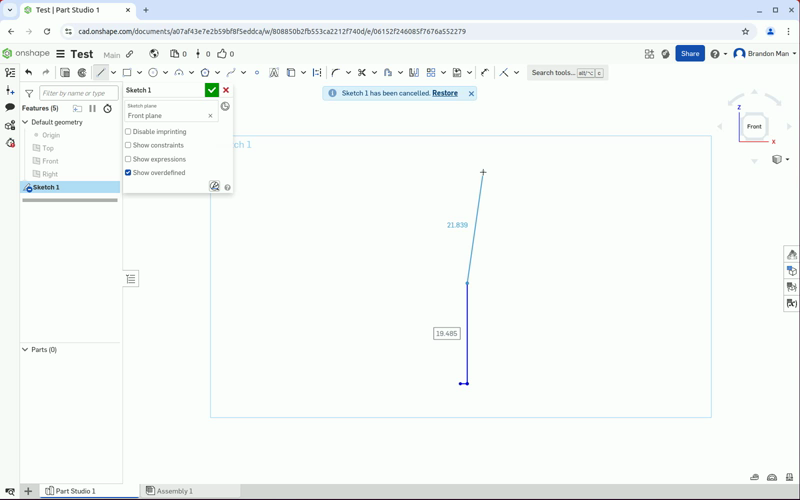
key_down(shift)
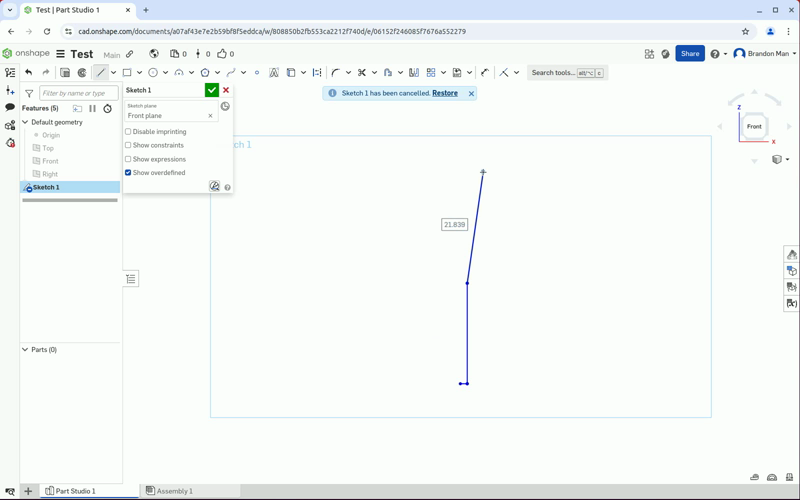
mouse_move(513, 171)
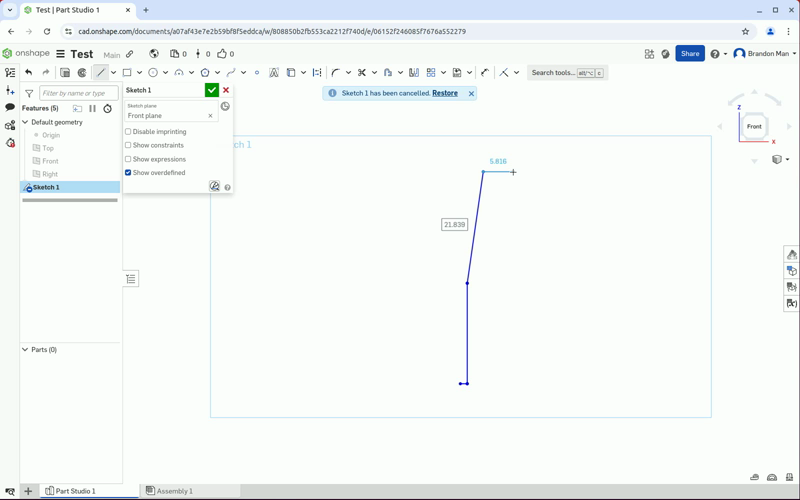
mouse_move(476, 171)
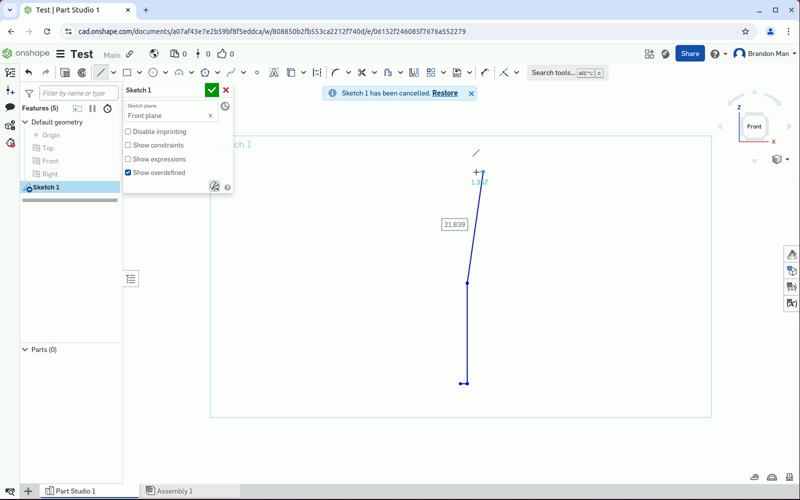
scroll(6)
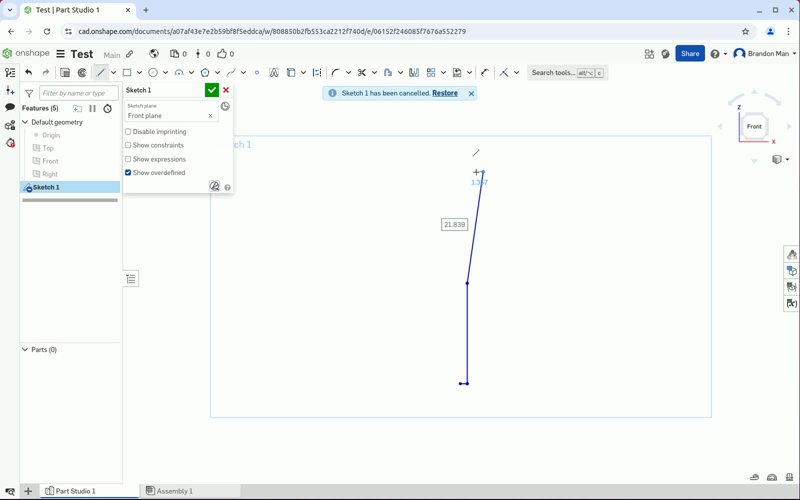
scroll(6)
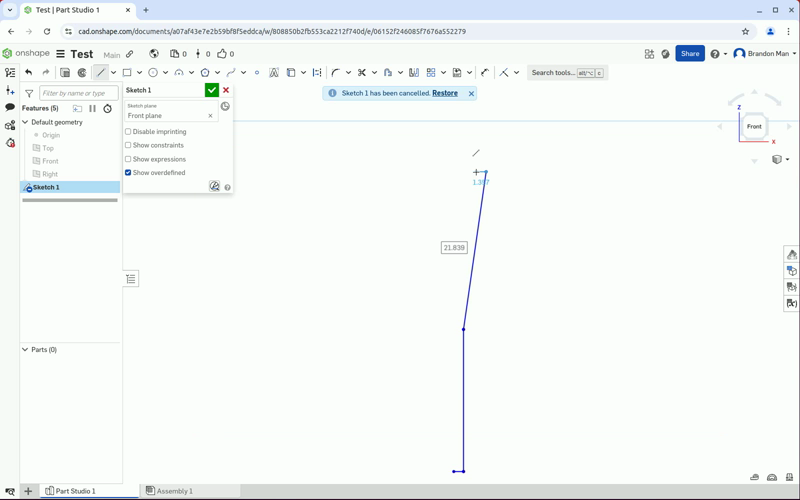
scroll(6)
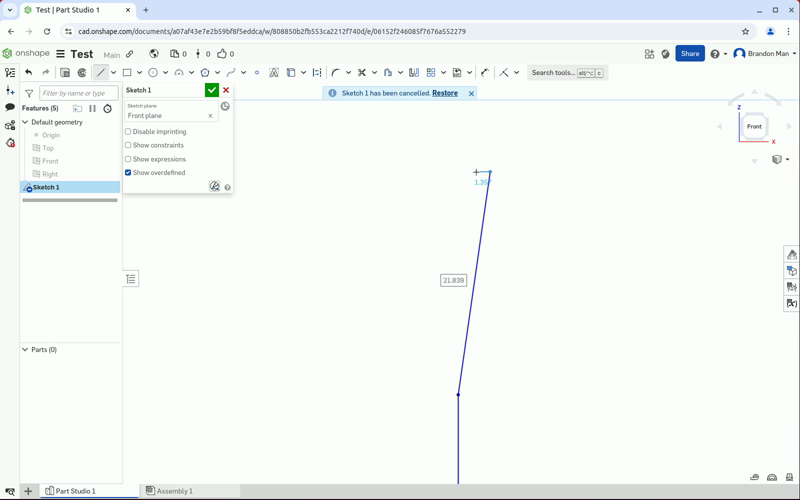
scroll(6)
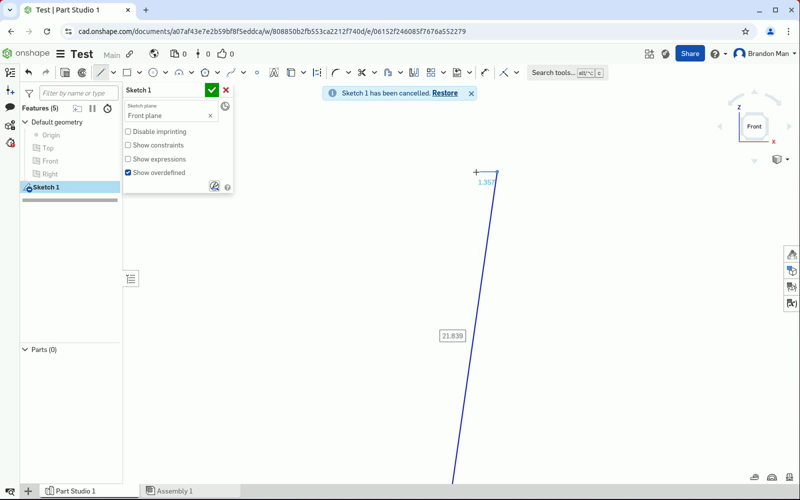
scroll(6)
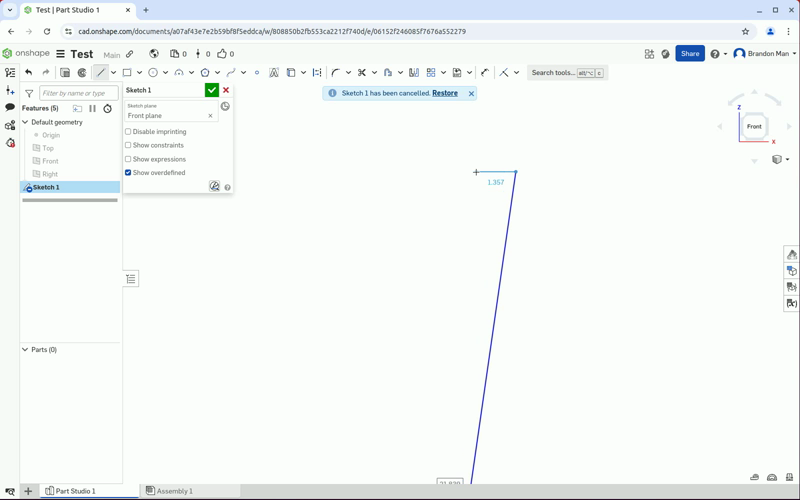
scroll(6)
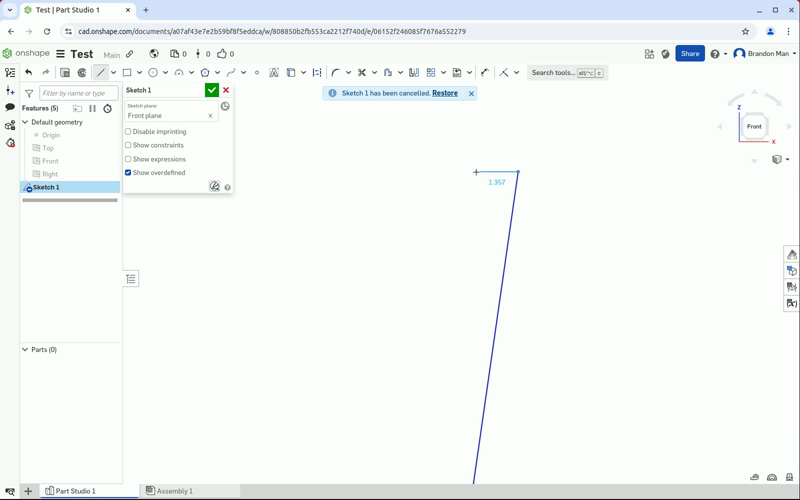
scroll(6)
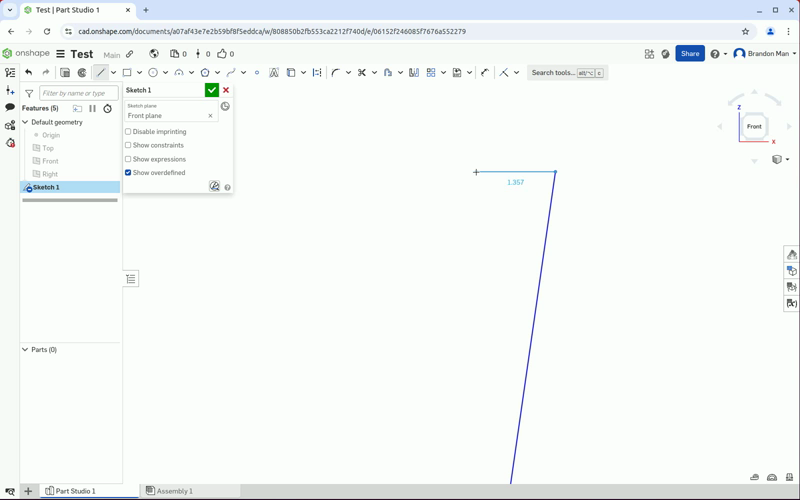
click(476, 171)
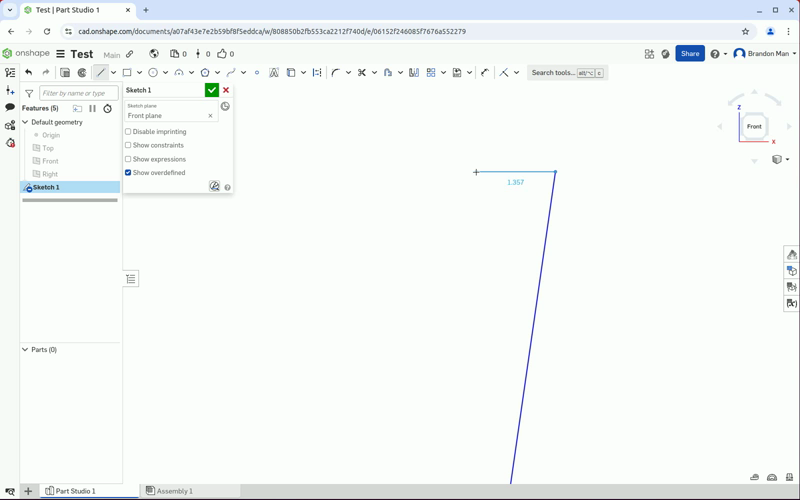
scroll(-6)
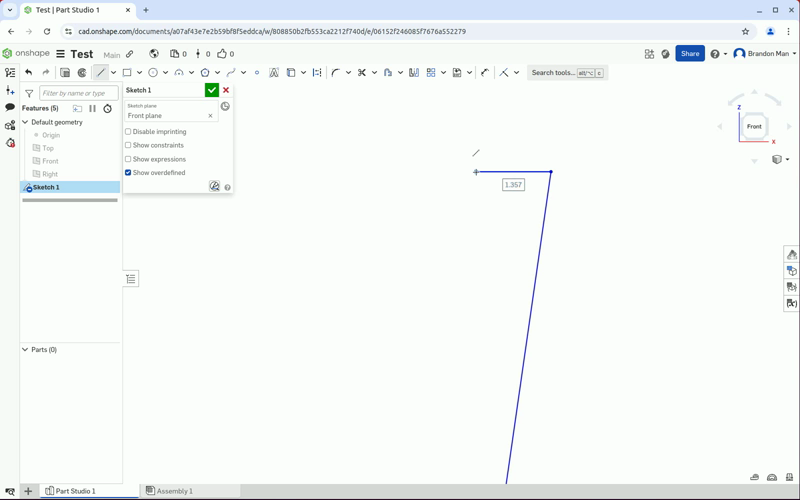
scroll(-6)
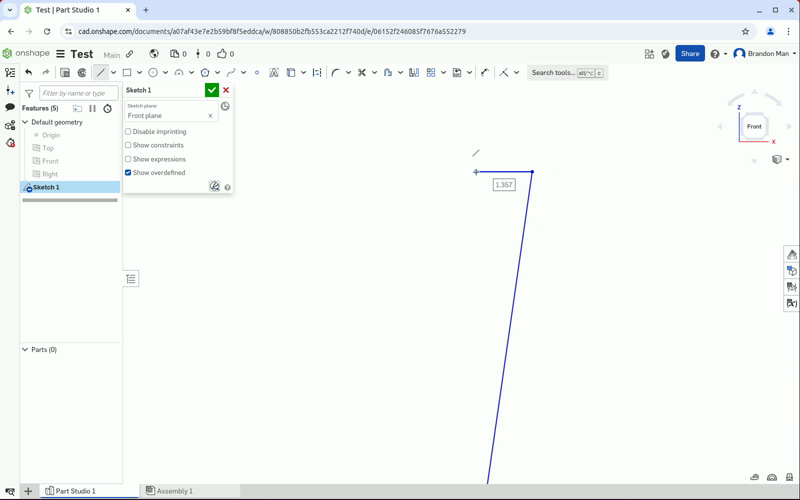
scroll(-6)
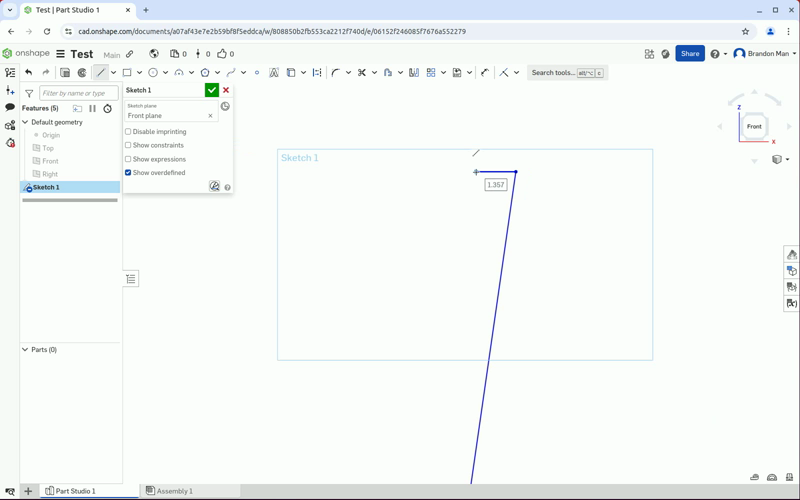
scroll(-6)
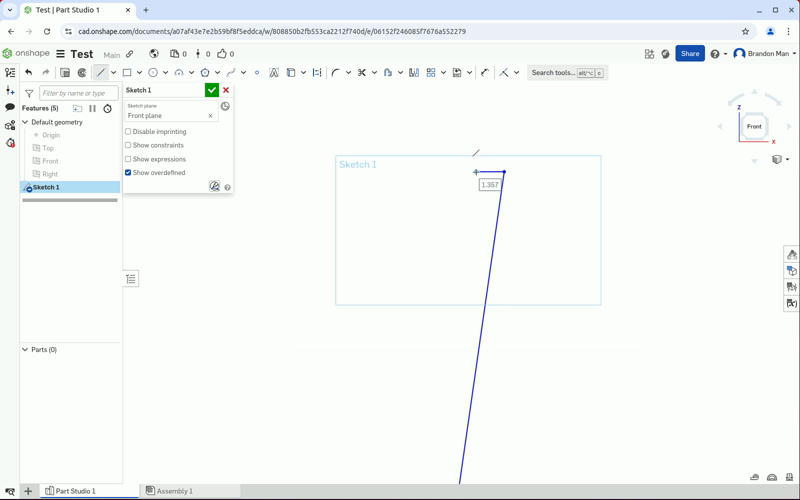
scroll(-6)
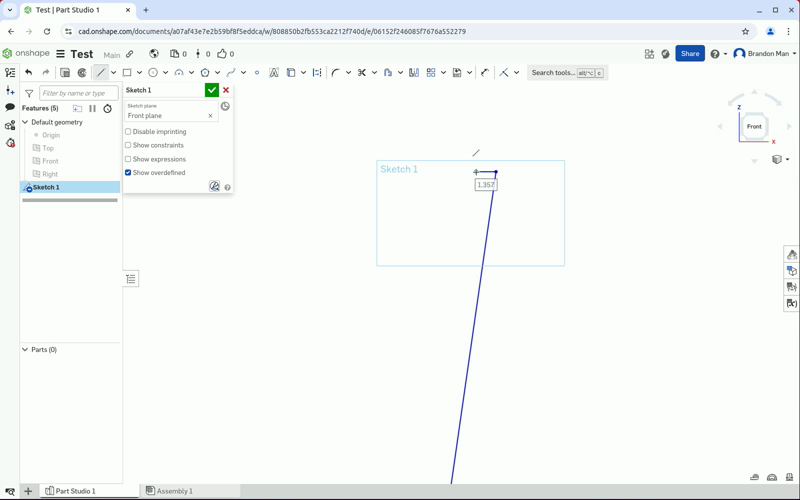
scroll(-6)
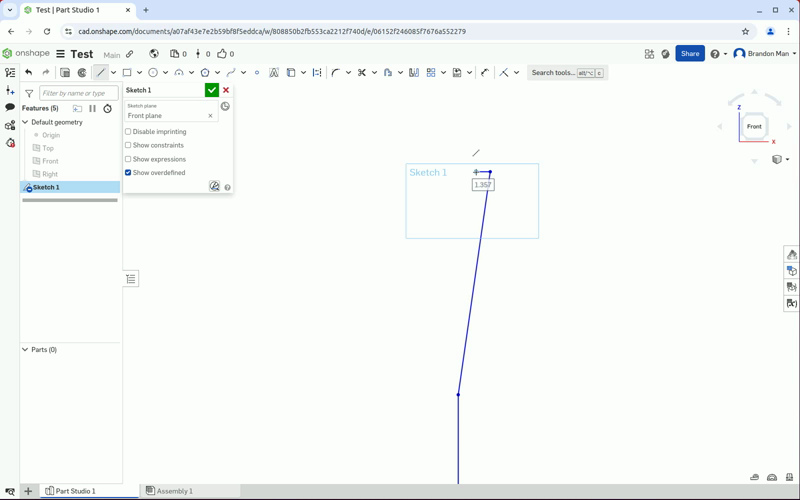
scroll(-6)
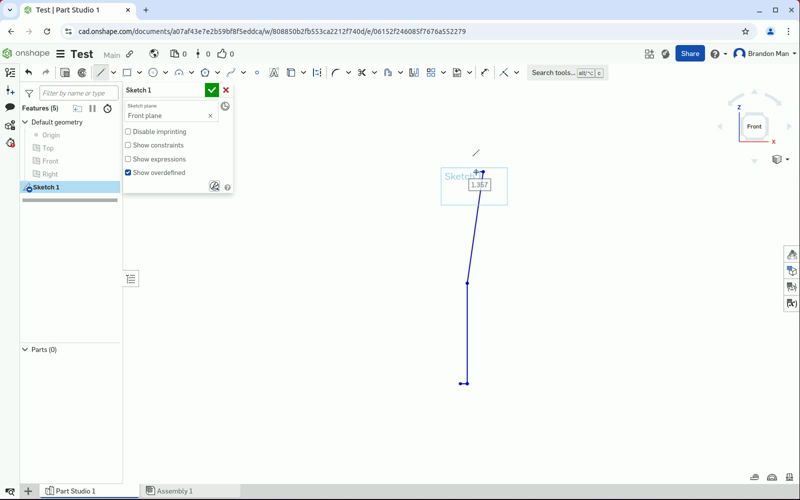
key_up(shift)
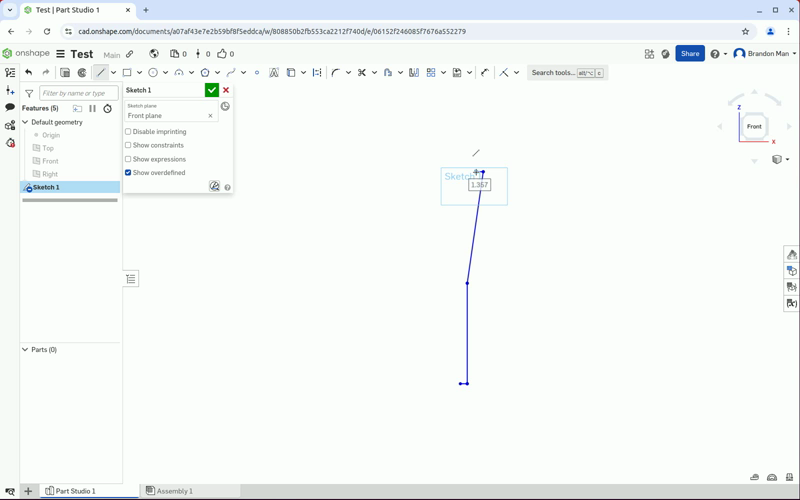
key_down(shift)
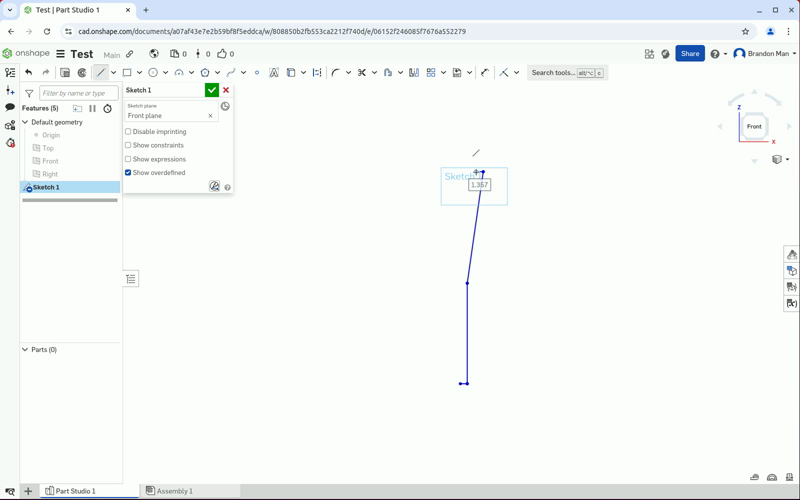
mouse_move(460, 283)
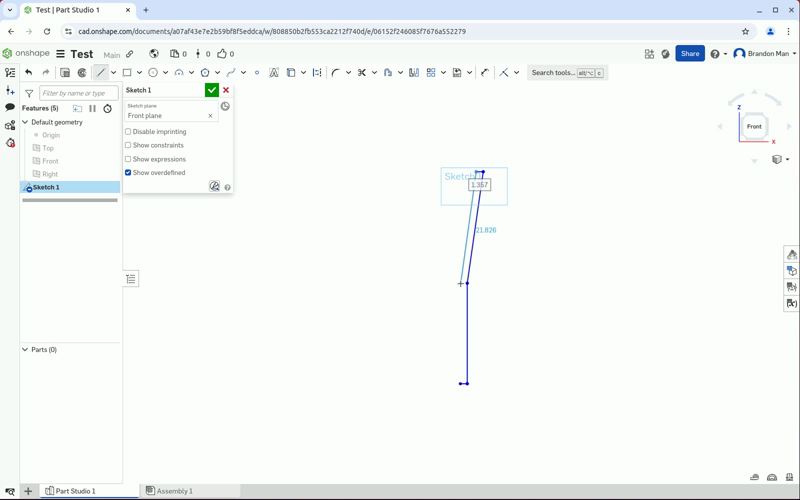
click(460, 283)
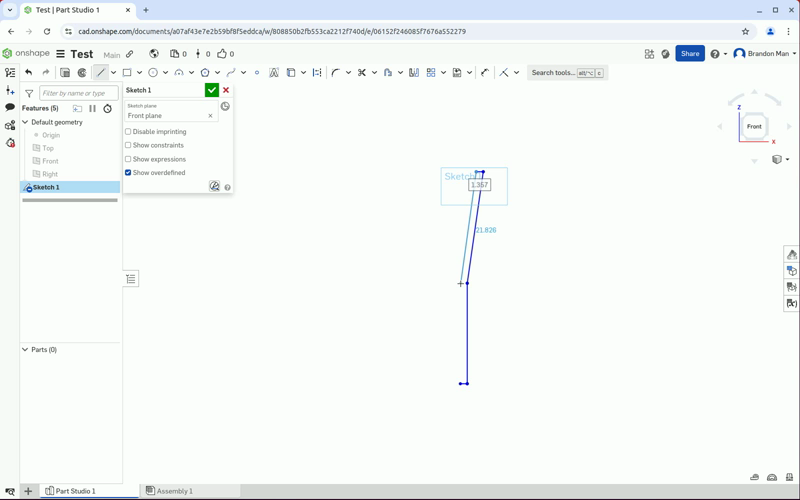
key_up(shift)
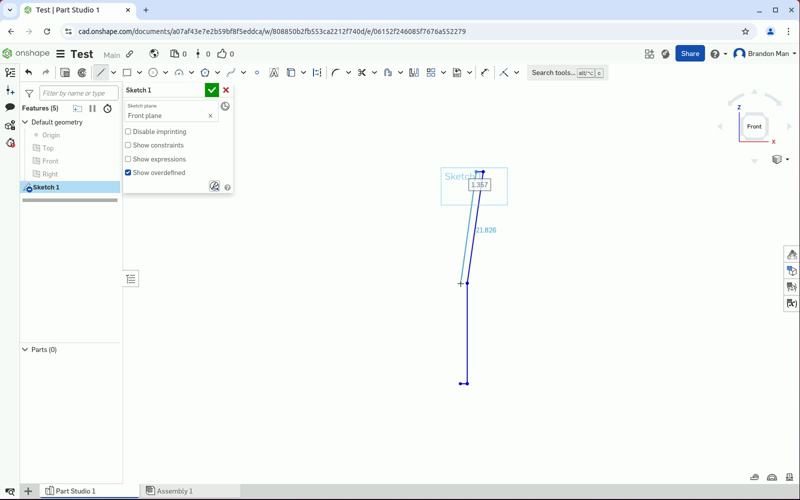
key_down(shift)
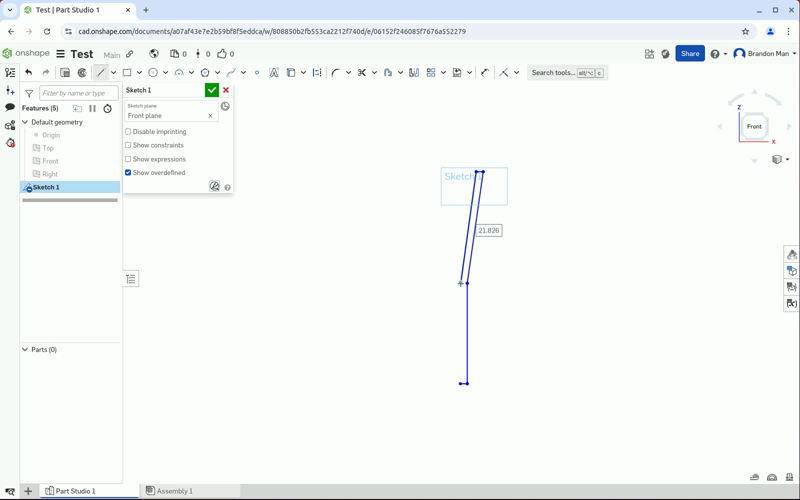
mouse_move(460, 383)
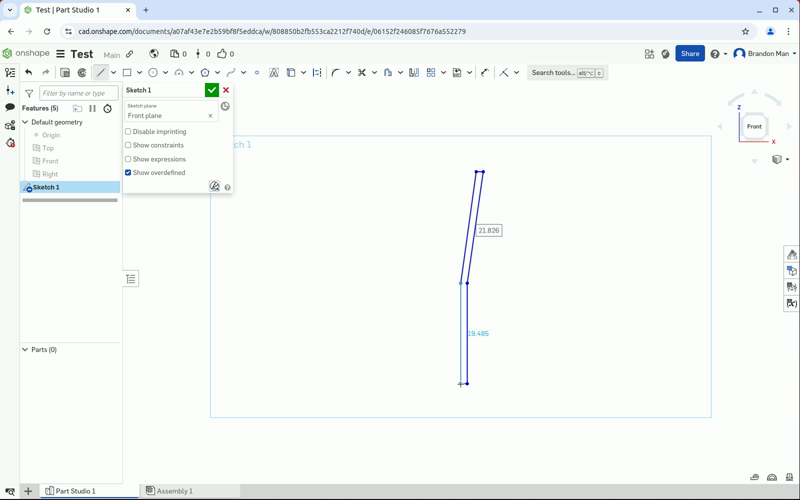
key_up(shift)
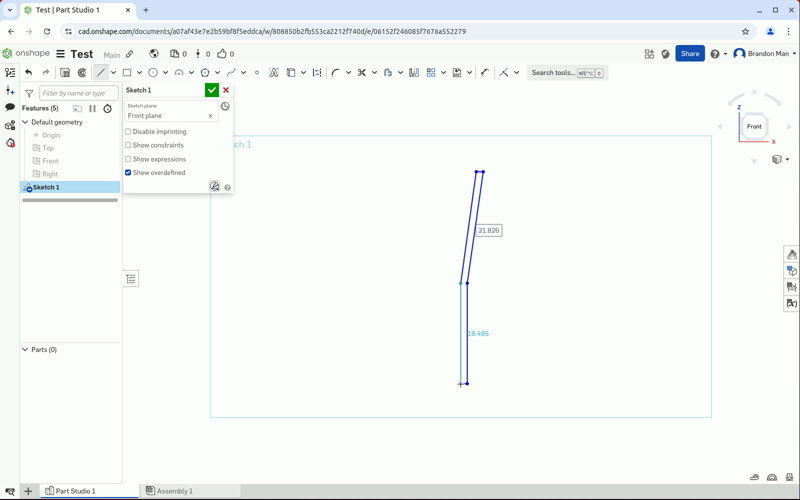
click(460, 383)
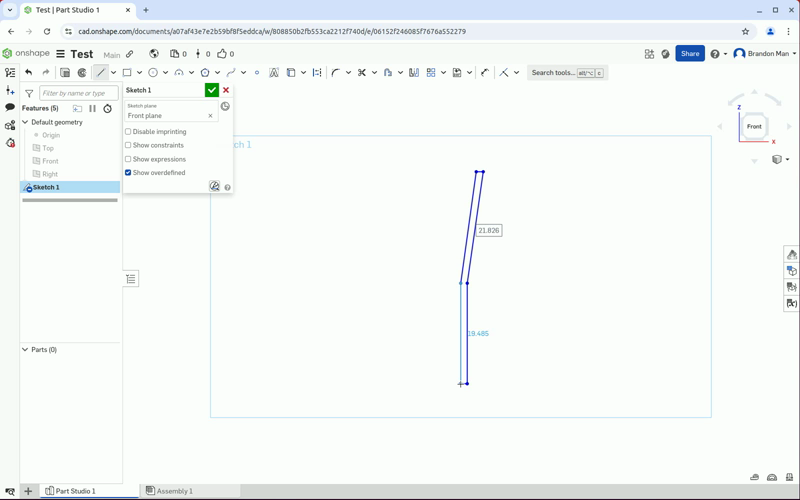
key(esc)
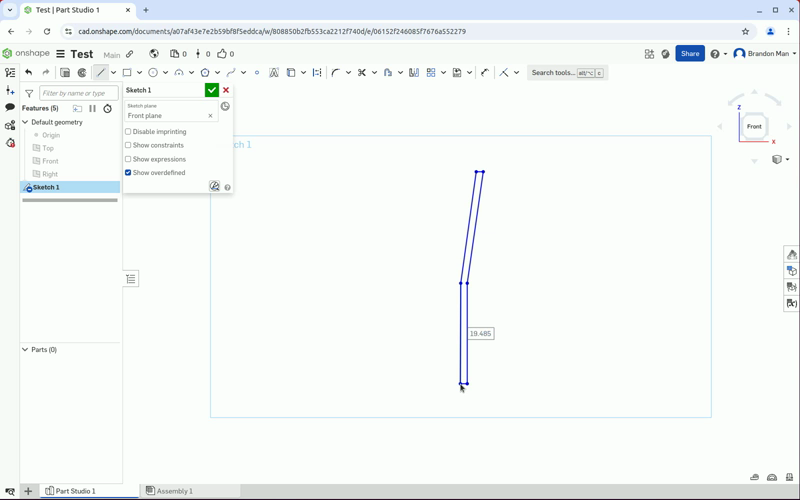
mouse_move(467, 252)
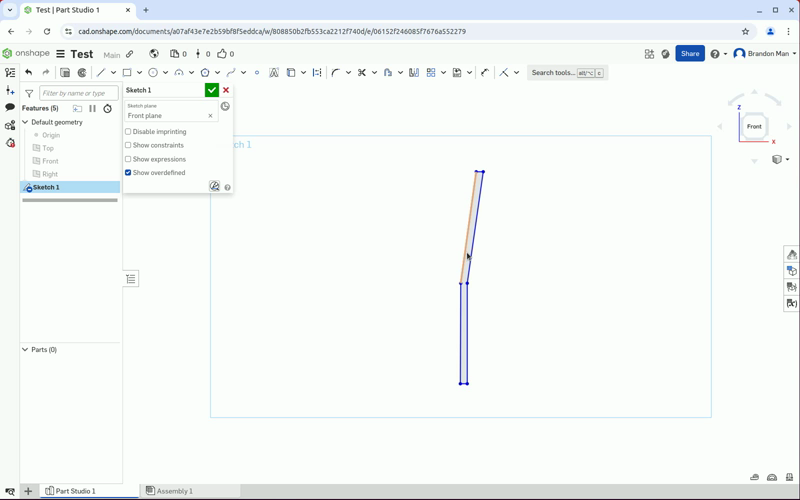
scroll(6)
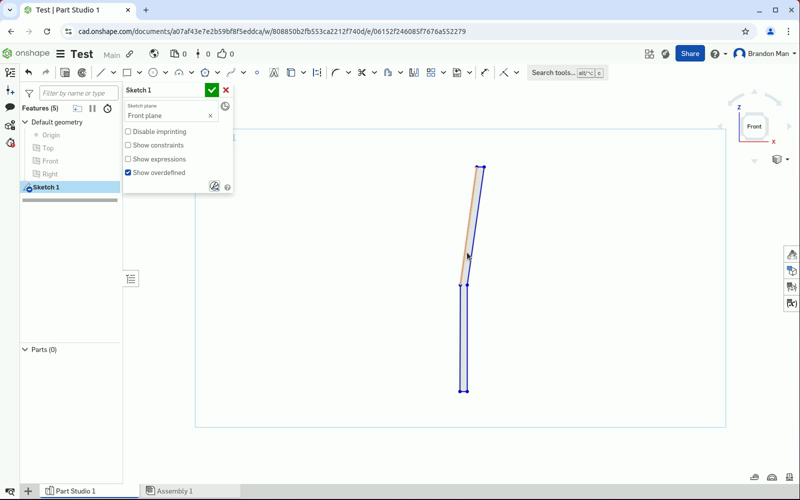
scroll(6)
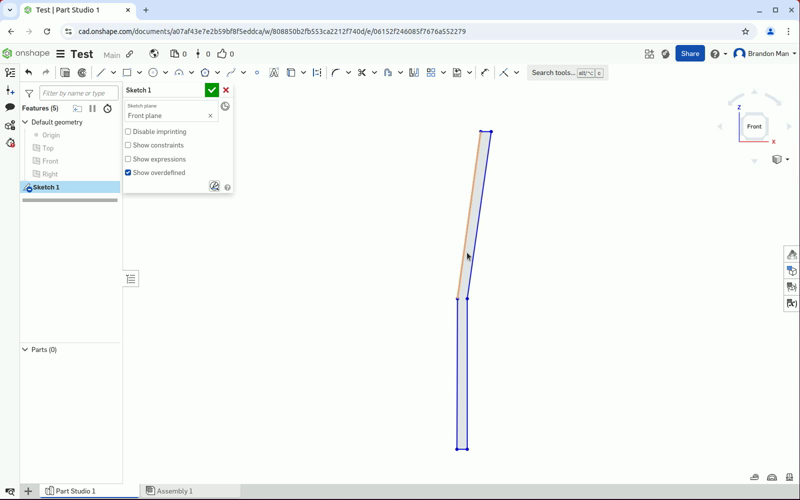
scroll(6)
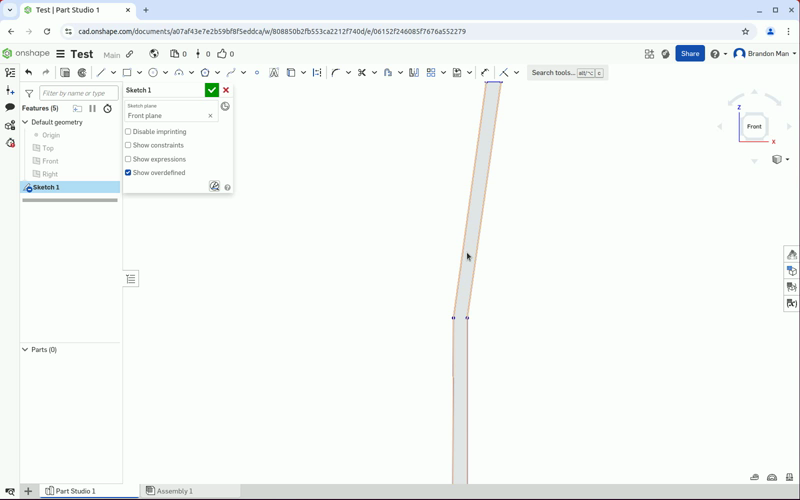
scroll(6)
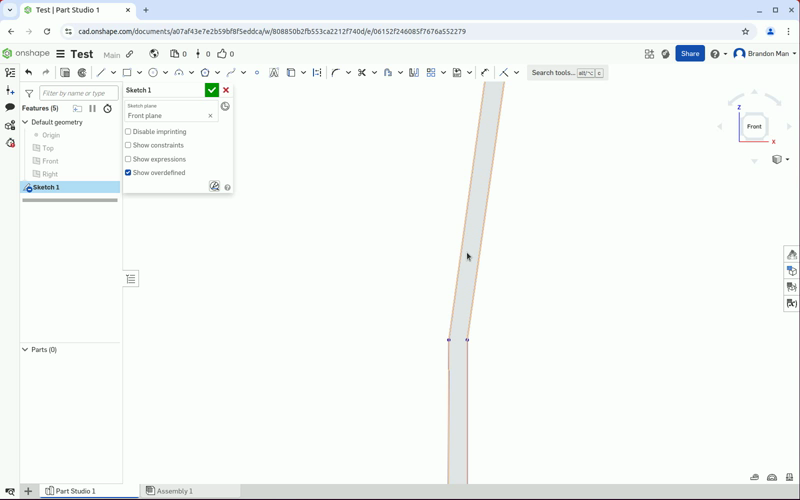
scroll(6)
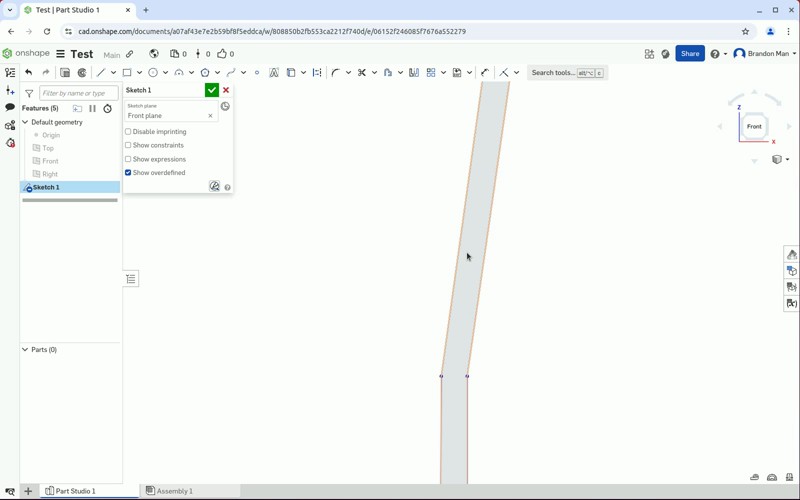
scroll(6)
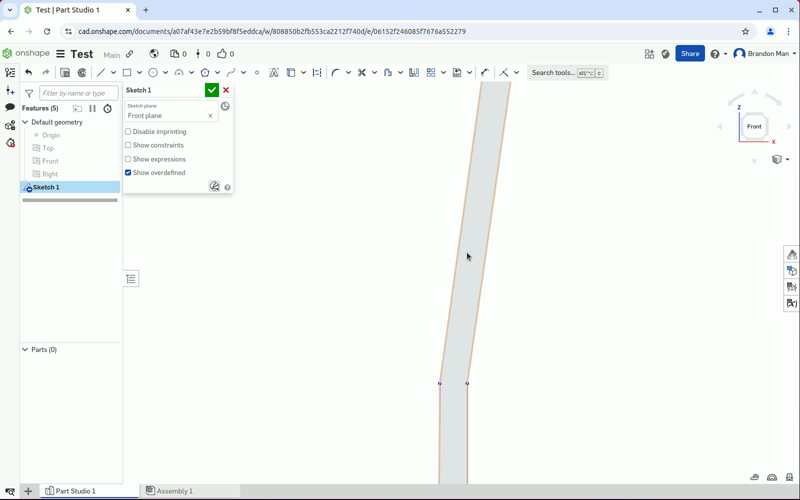
scroll(6)
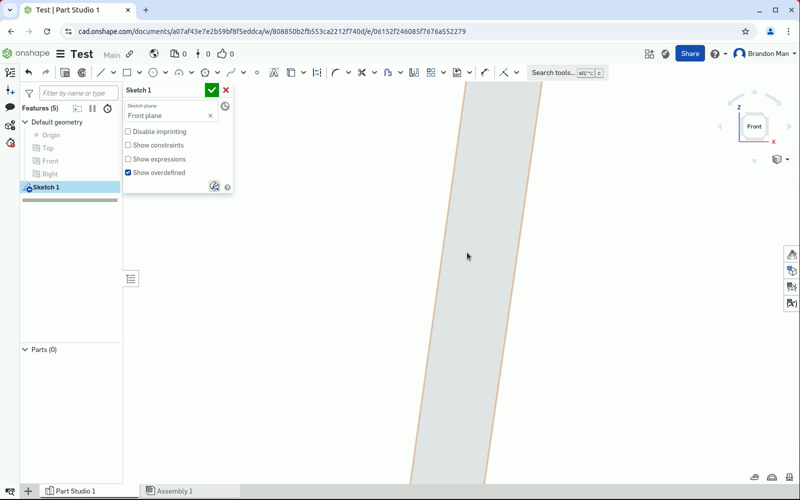
click(467, 252)
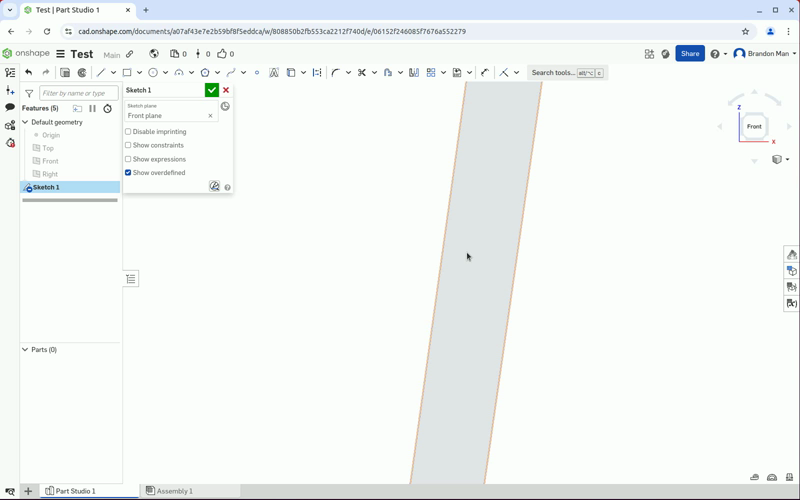
scroll(-6)
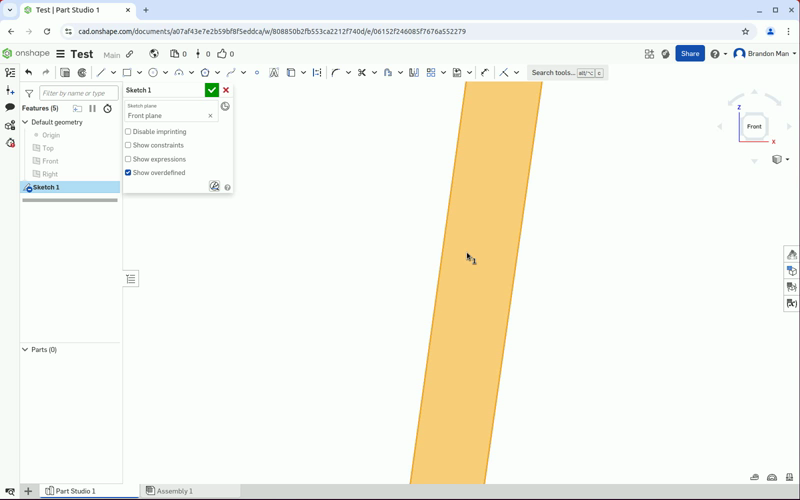
scroll(-6)
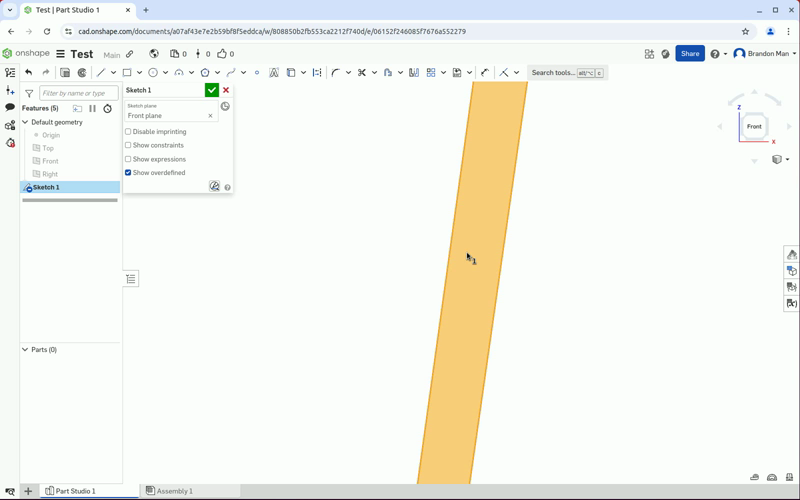
scroll(-6)
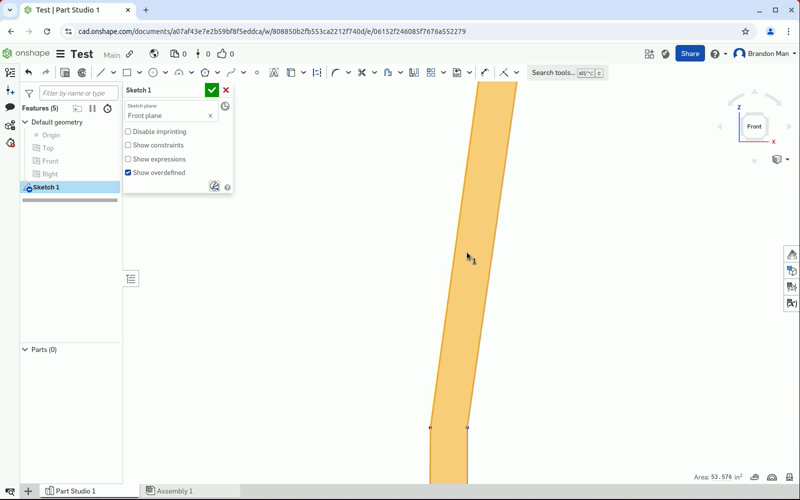
scroll(-6)
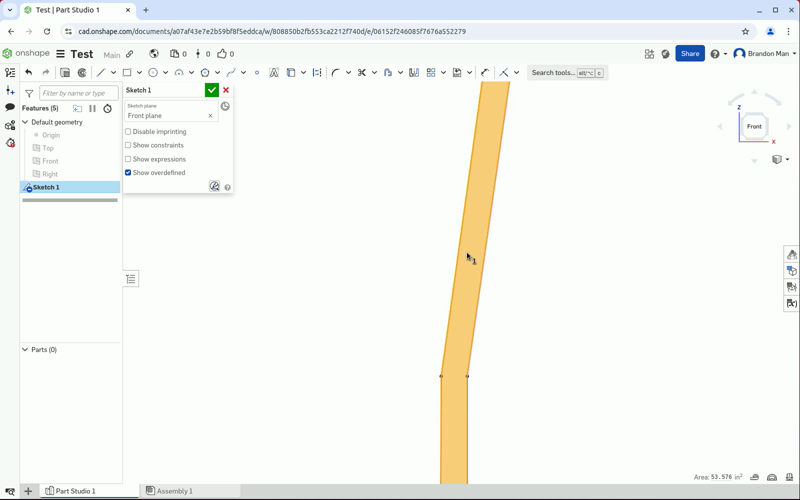
scroll(-6)
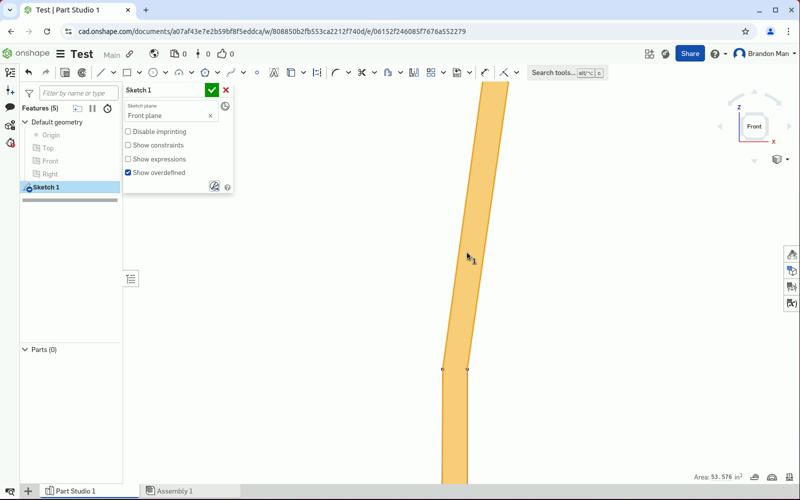
scroll(-6)
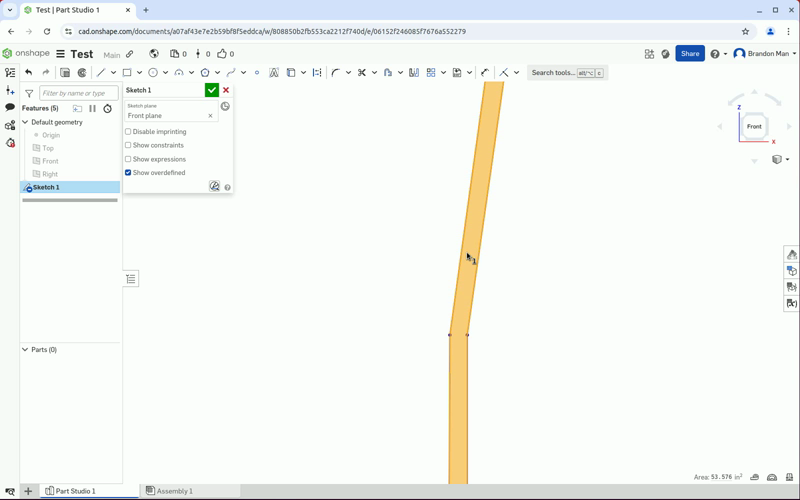
scroll(-6)
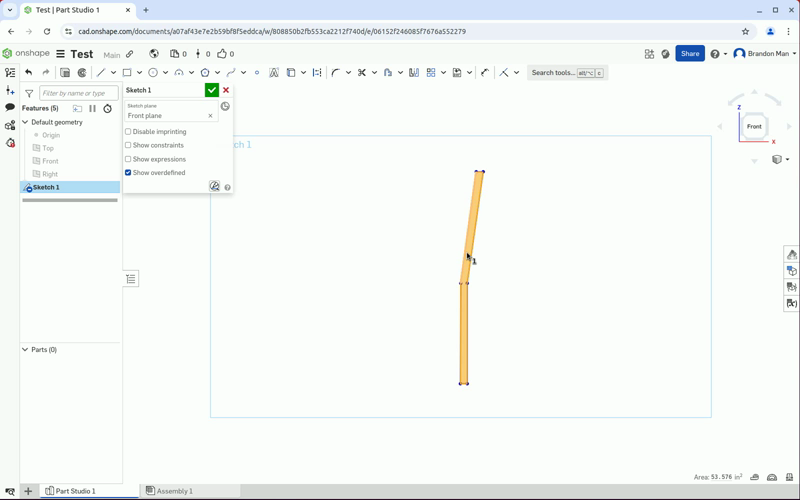
mouse_move(73, 352)
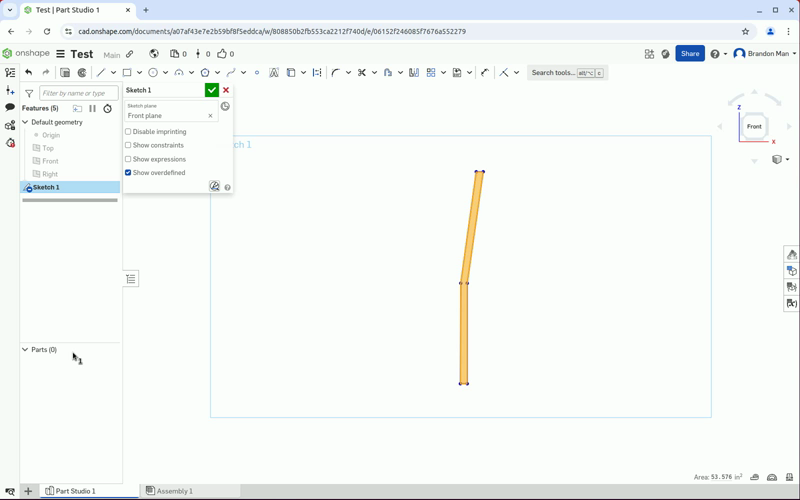
key(shift+y)
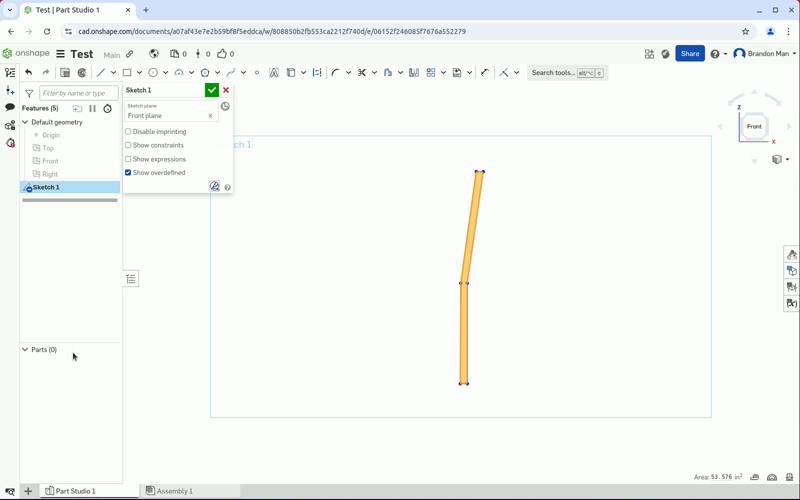
key(shift+e)
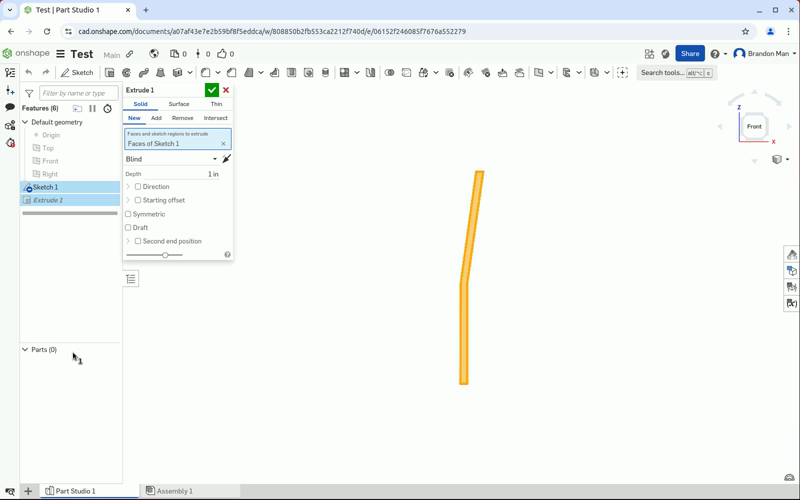
mouse_move(143, 106)
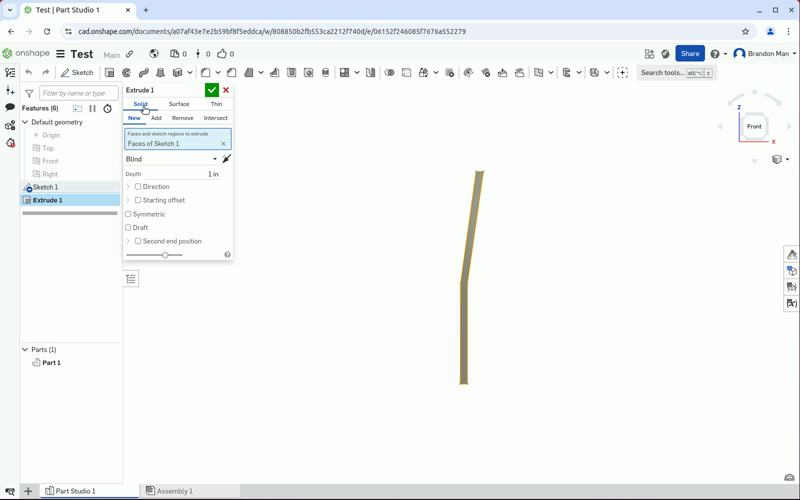
click(143, 106)
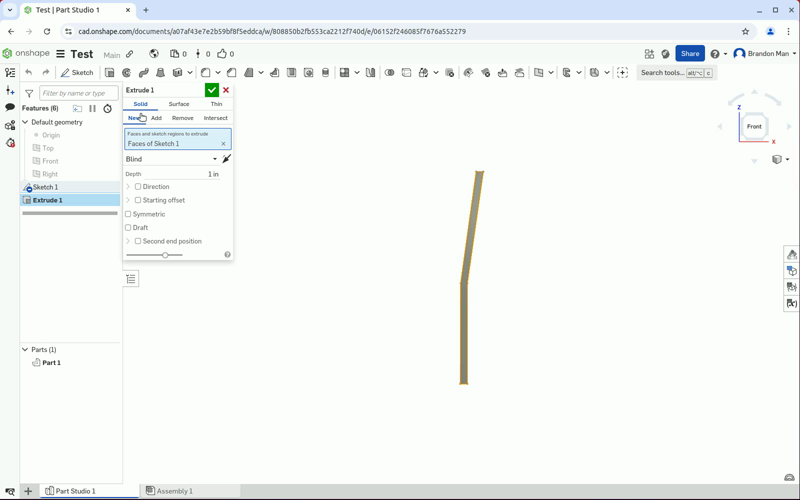
mouse_move(137, 120)
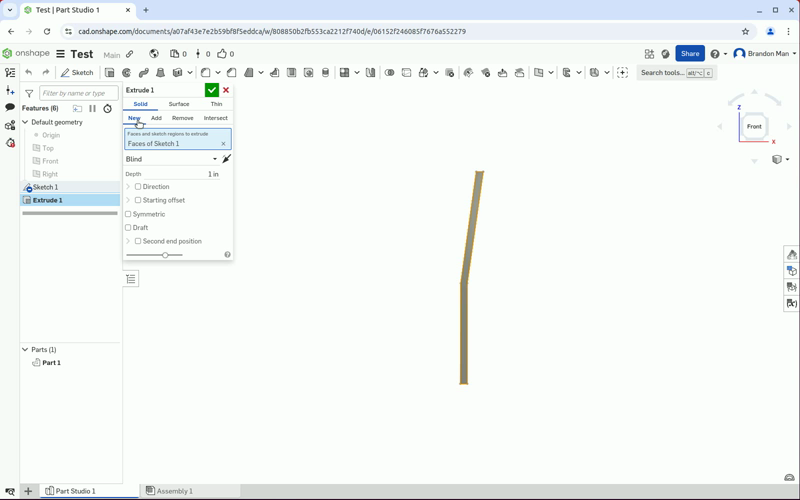
click(137, 120)
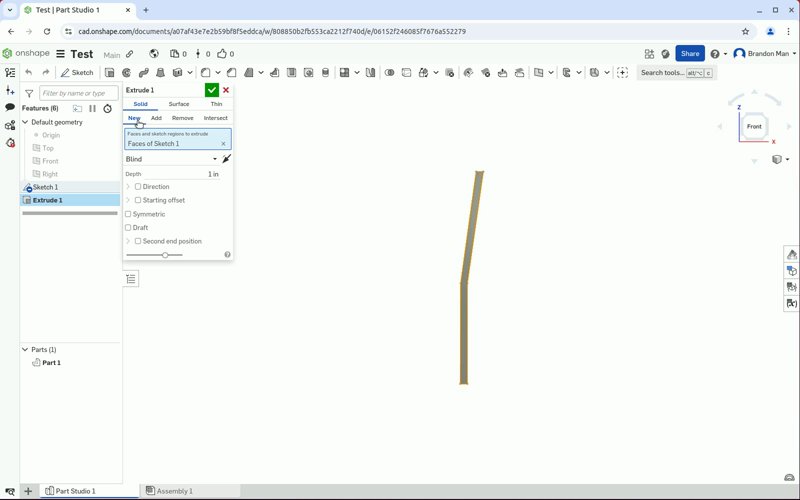
key(tab, 4)
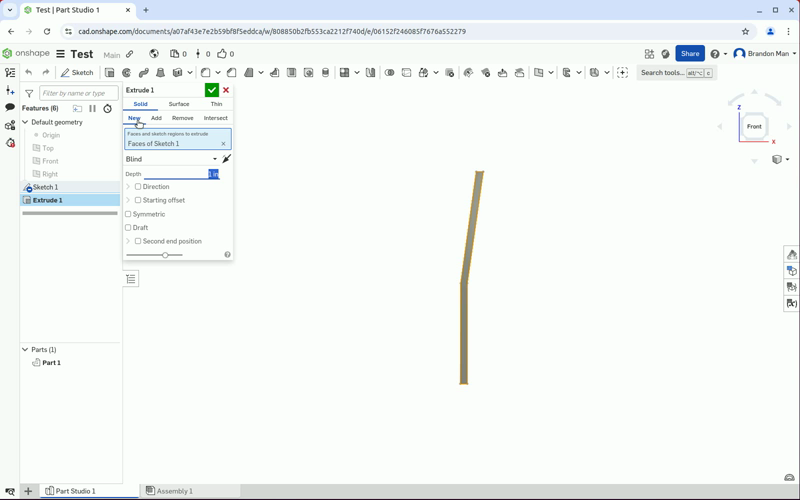
text(1.444)
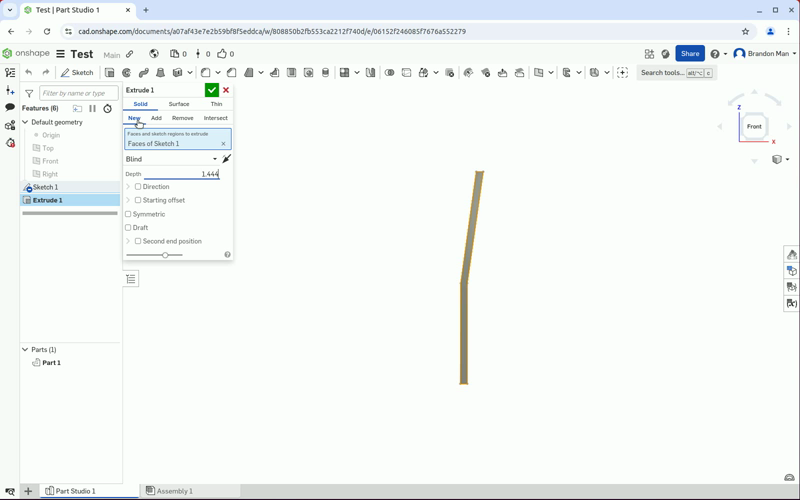
key(enter)
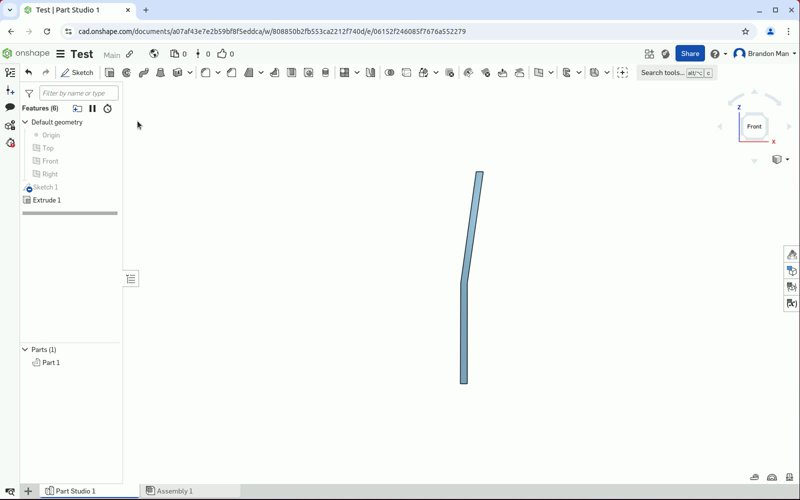
key(shift+h)
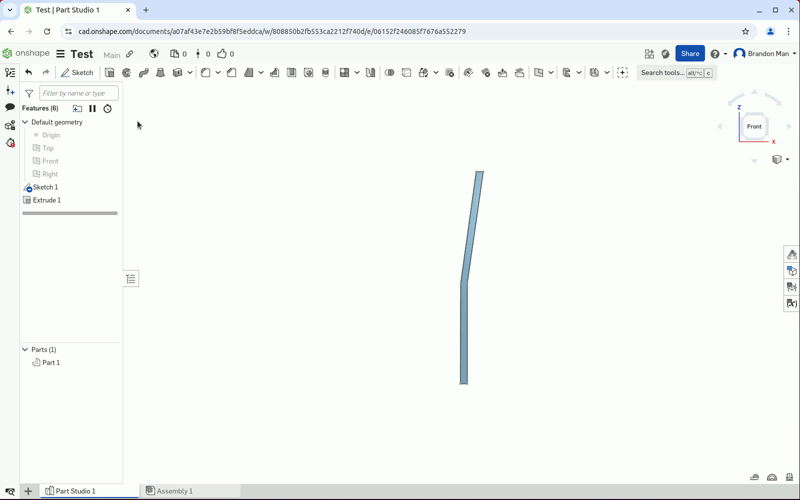
key(shift+h)
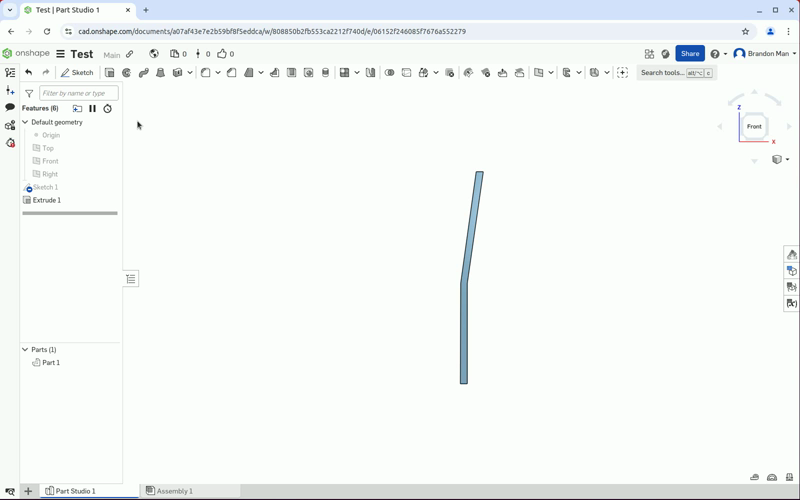
mouse_move(73, 189)
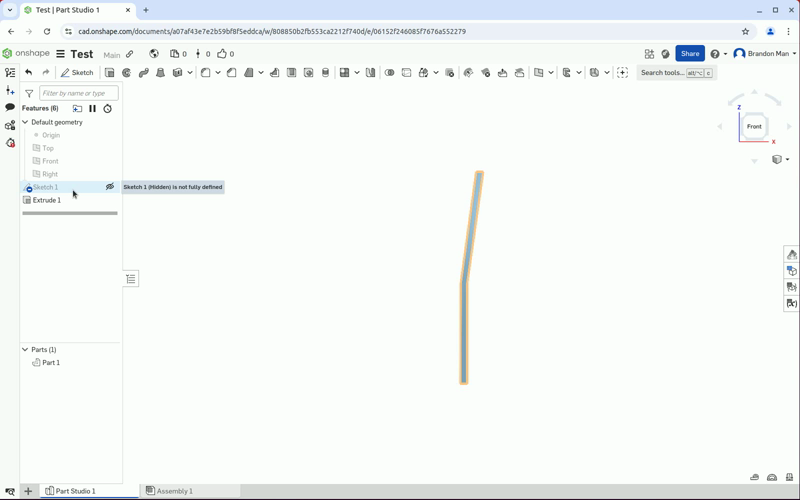
click(73, 189)
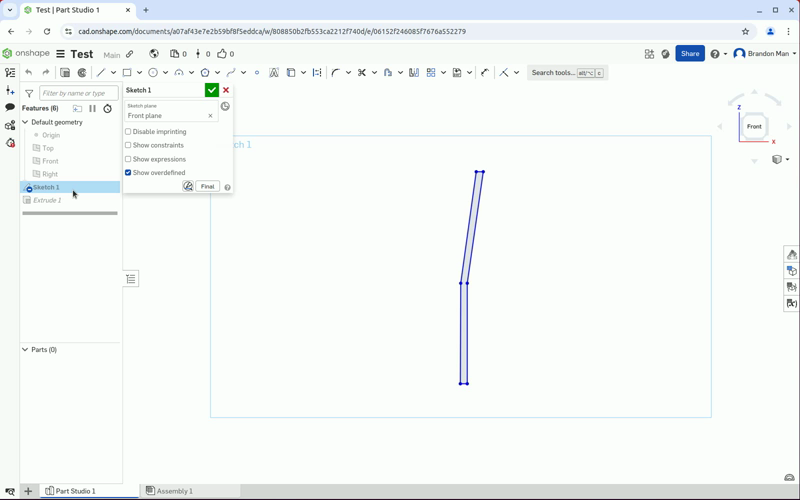
mouse_move(229, 92)
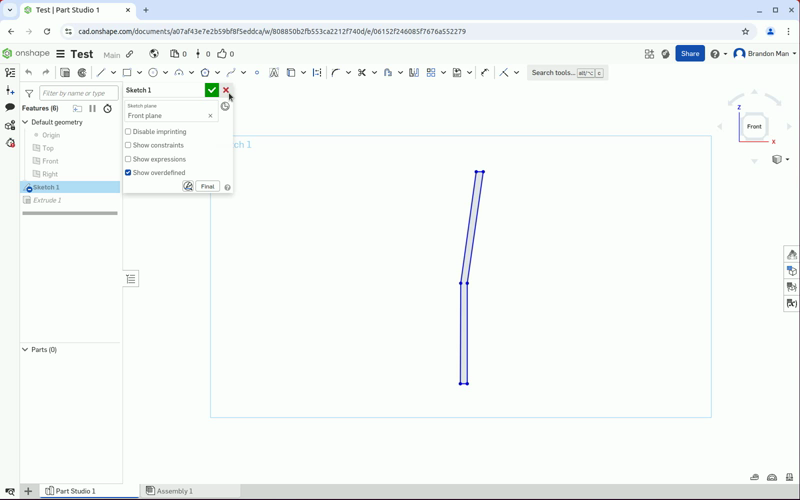
click(229, 92)
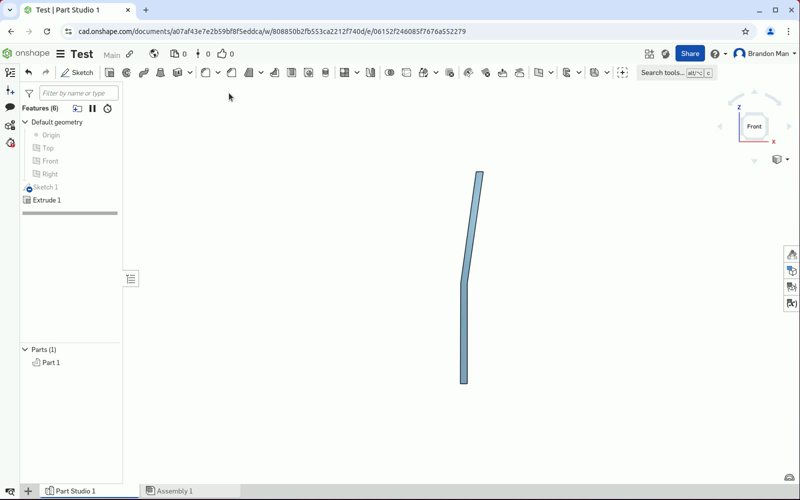
mouse_move(541, 75)
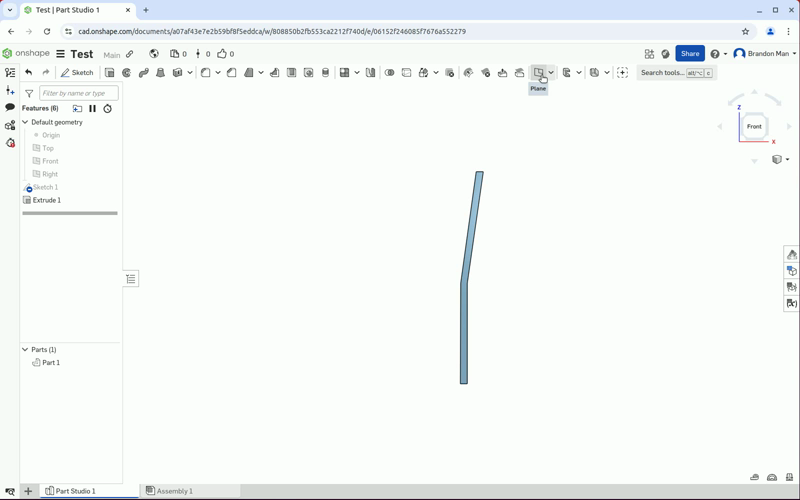
click(541, 75)
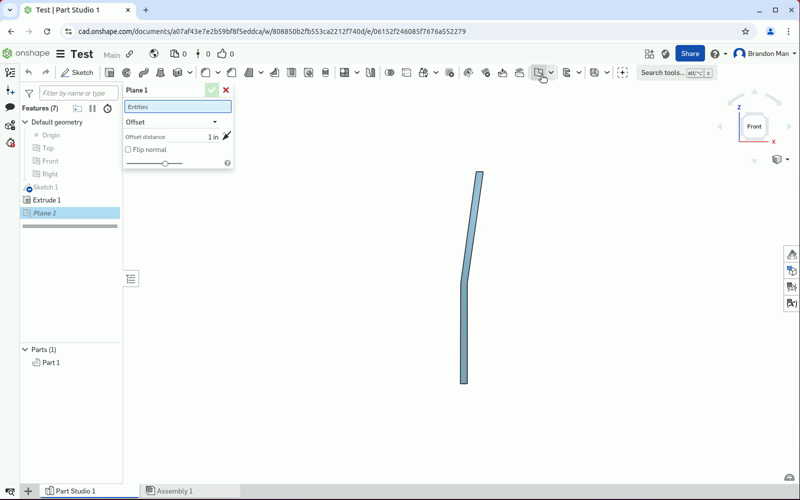
mouse_move(73, 163)
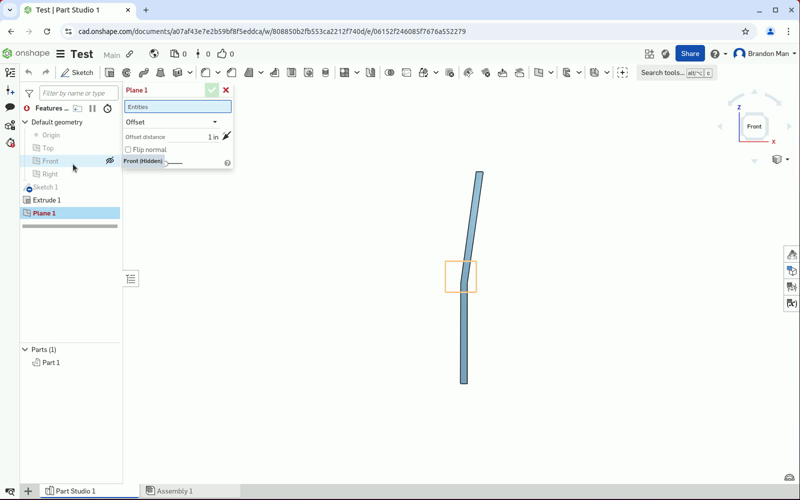
click(73, 163)
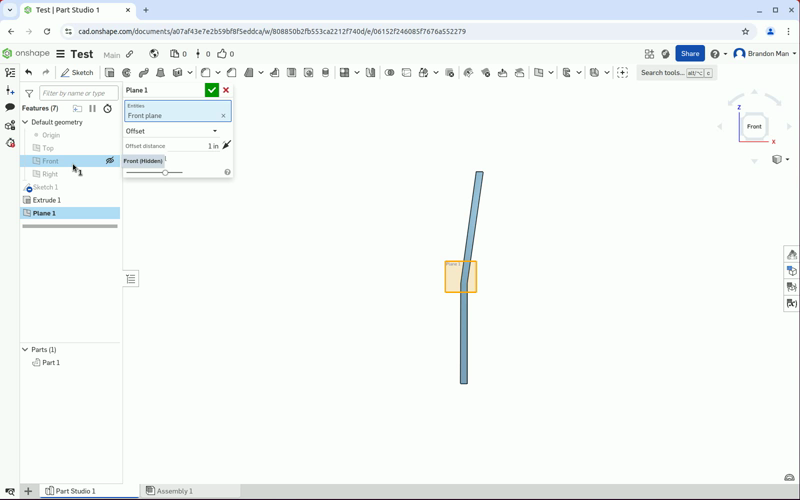
key(tab, 2)
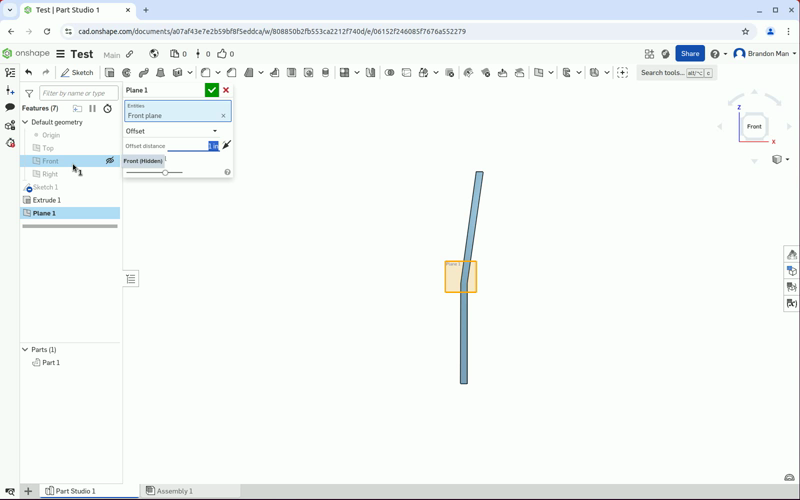
text(1.448)
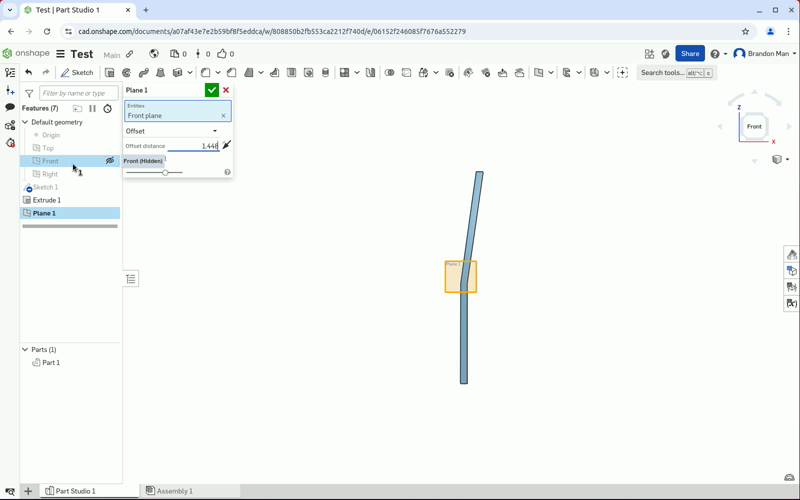
key(enter, 2)
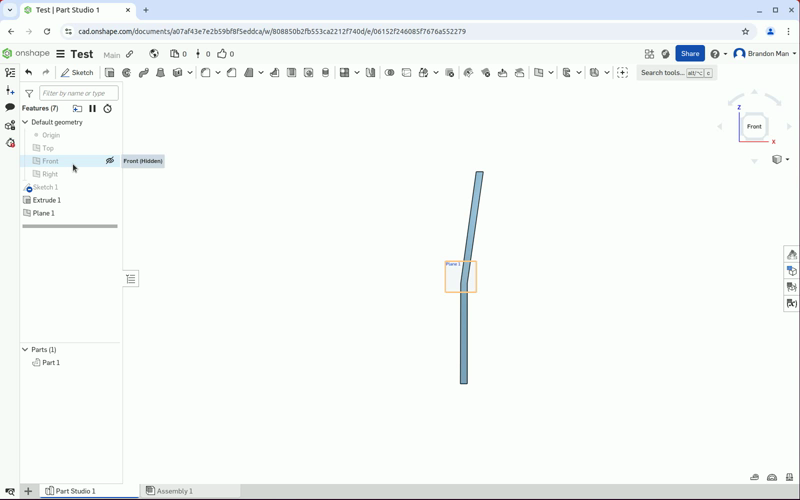
key(shift+s)
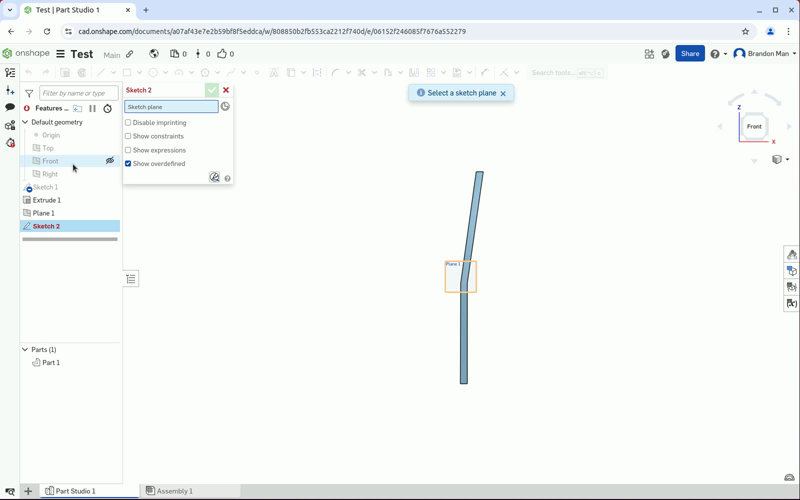
mouse_move(73, 215)
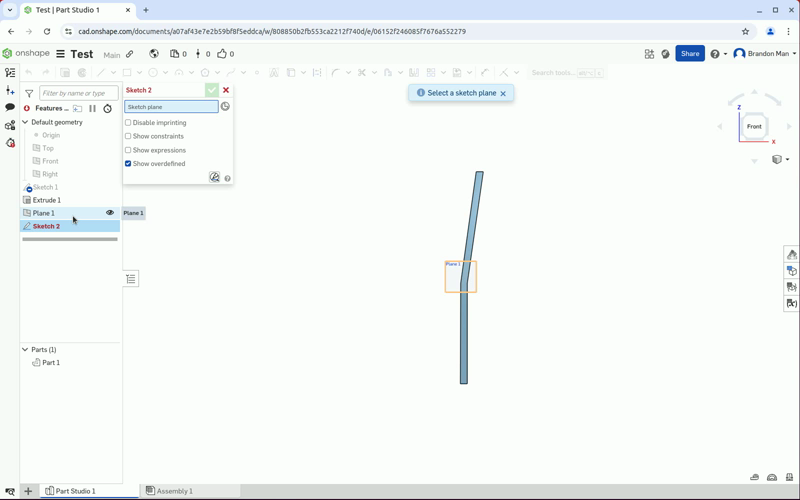
click(73, 215)
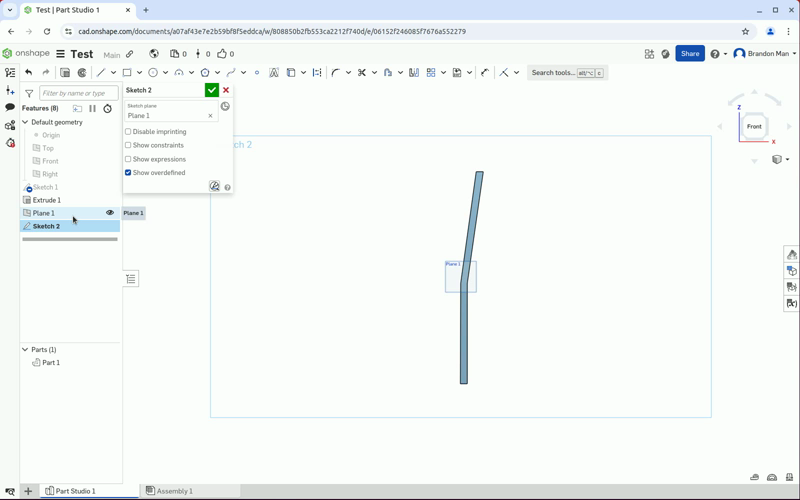
mouse_move(73, 352)
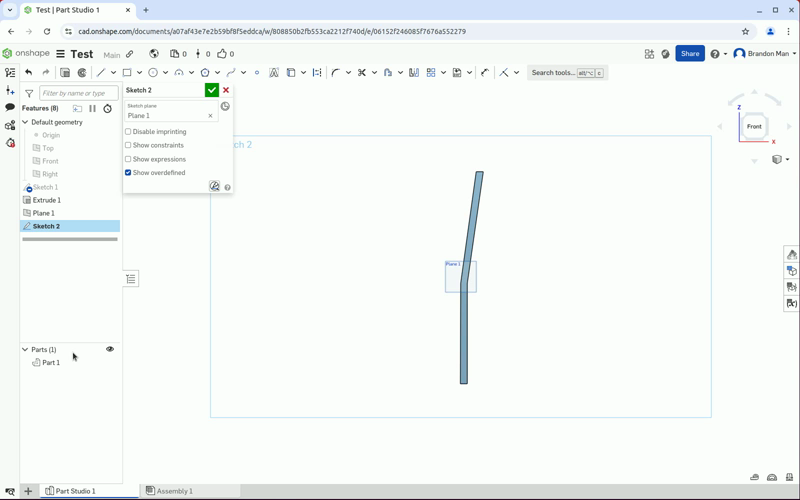
key(y)
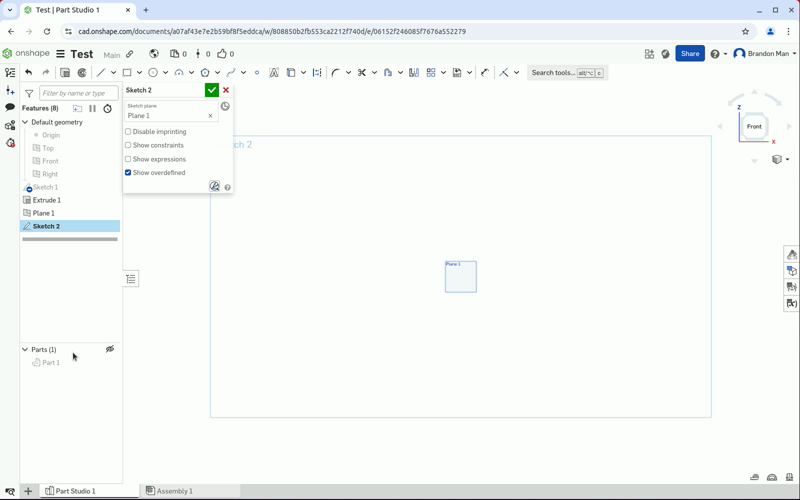
key(l)
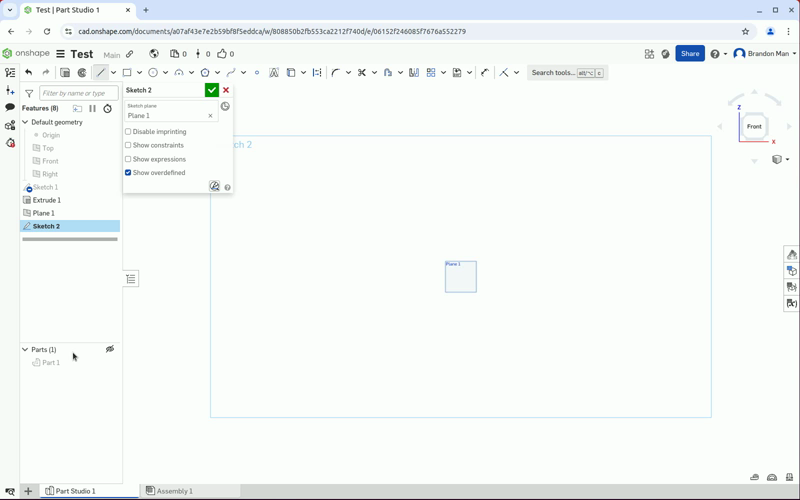
key_down(shift)
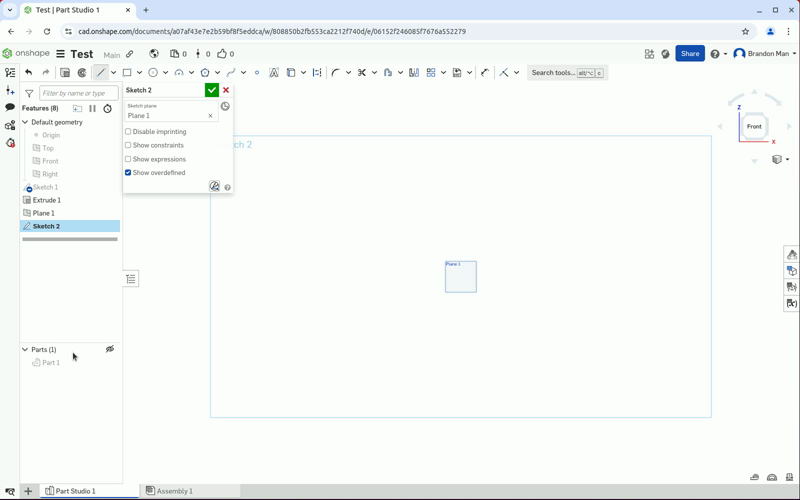
mouse_move(463, 294)
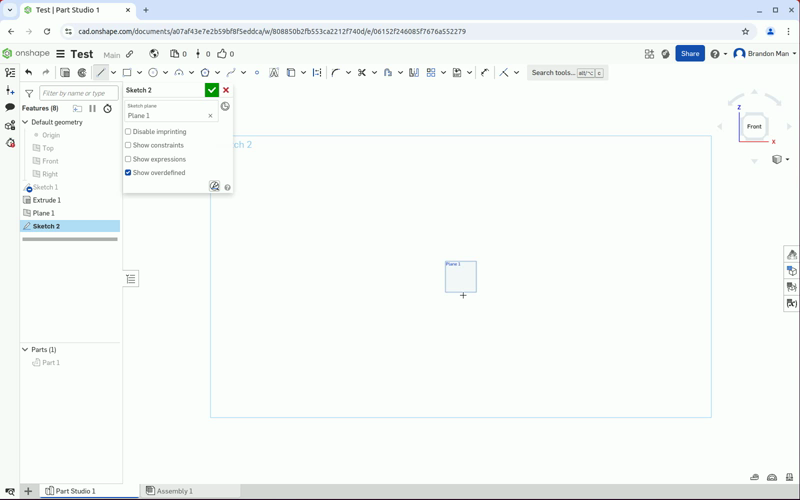
click(463, 294)
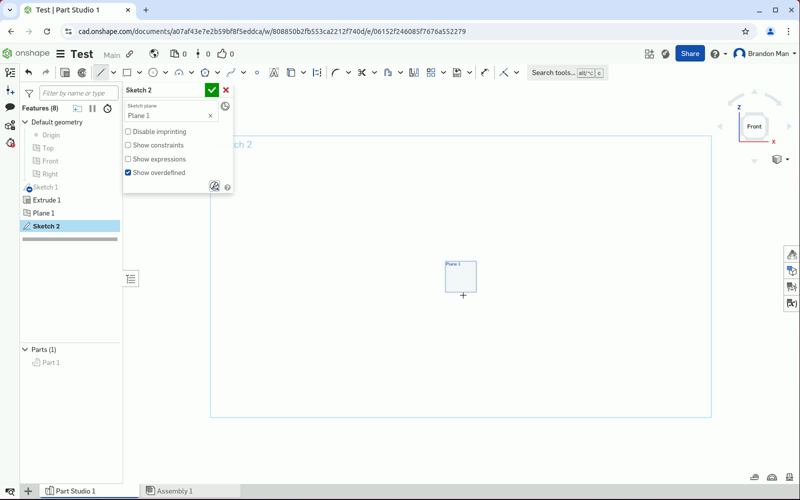
key_up(shift)
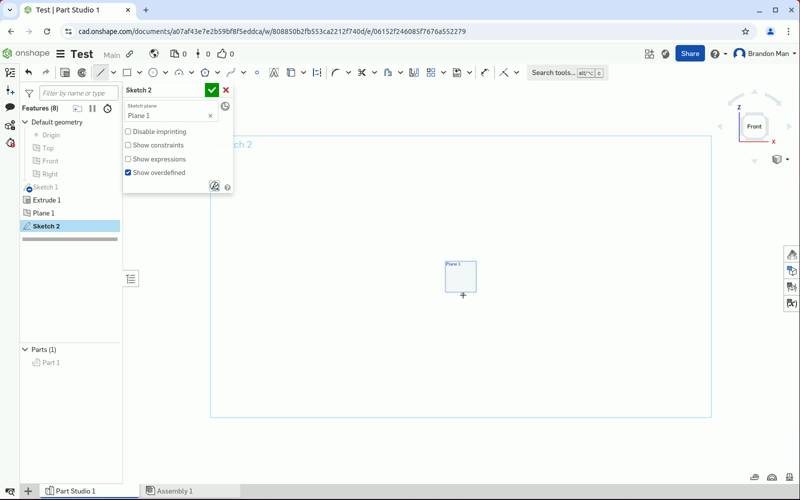
key_down(shift)
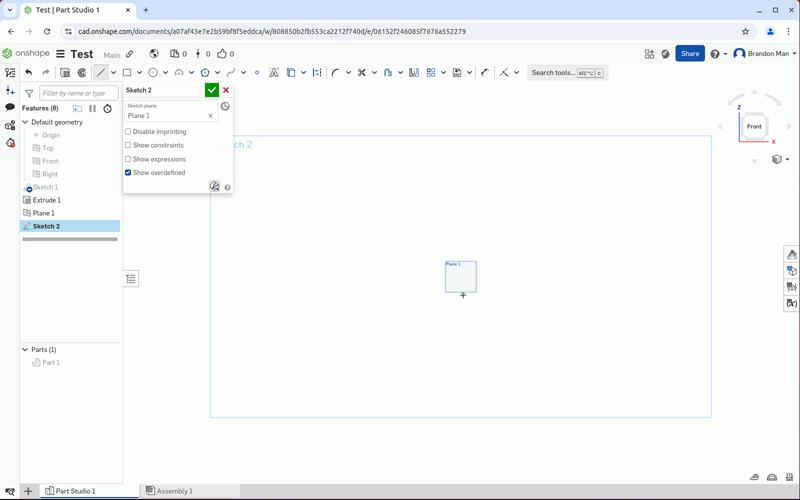
mouse_move(493, 294)
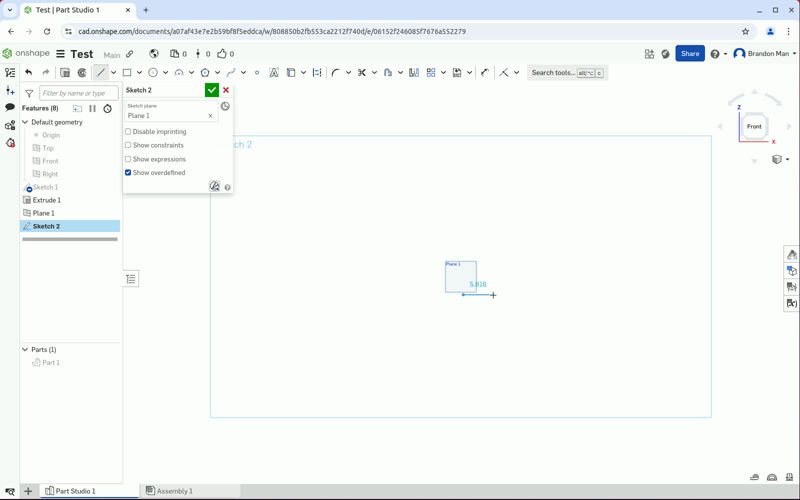
mouse_move(465, 294)
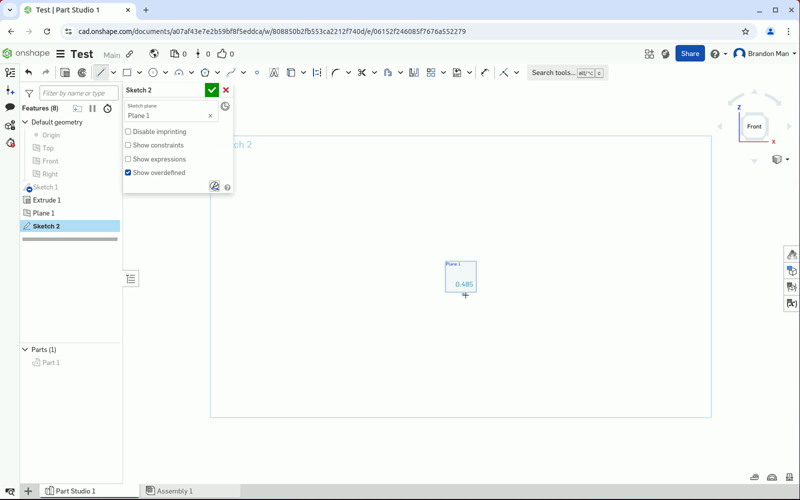
scroll(6)
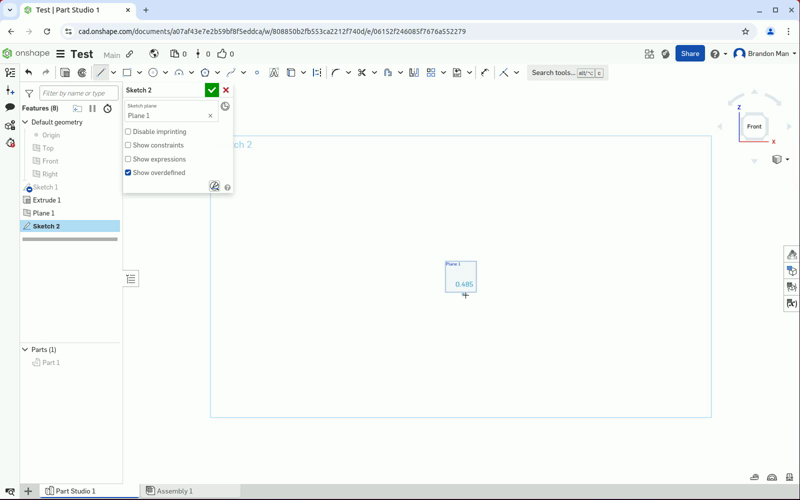
scroll(6)
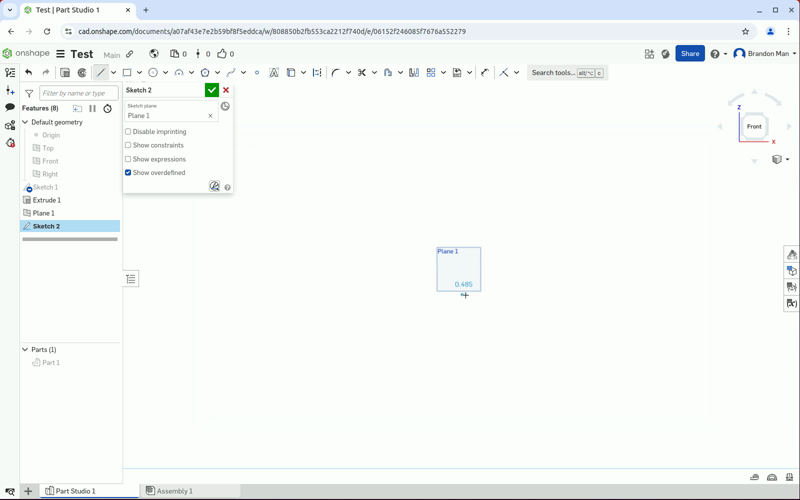
scroll(6)
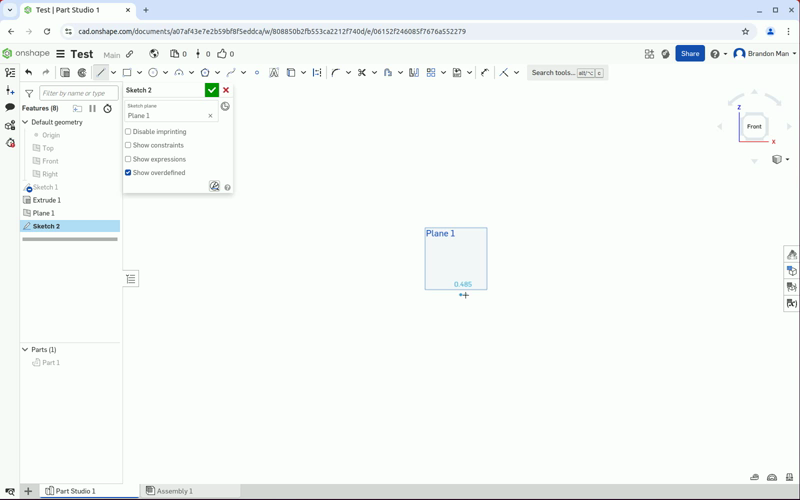
scroll(6)
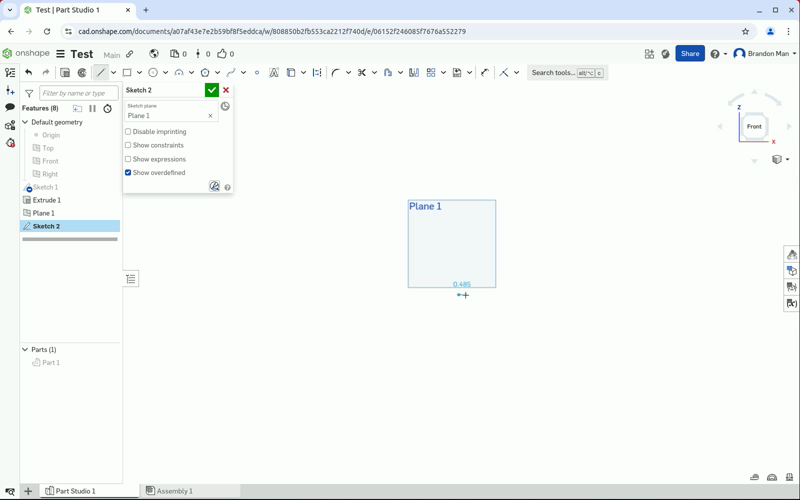
scroll(6)
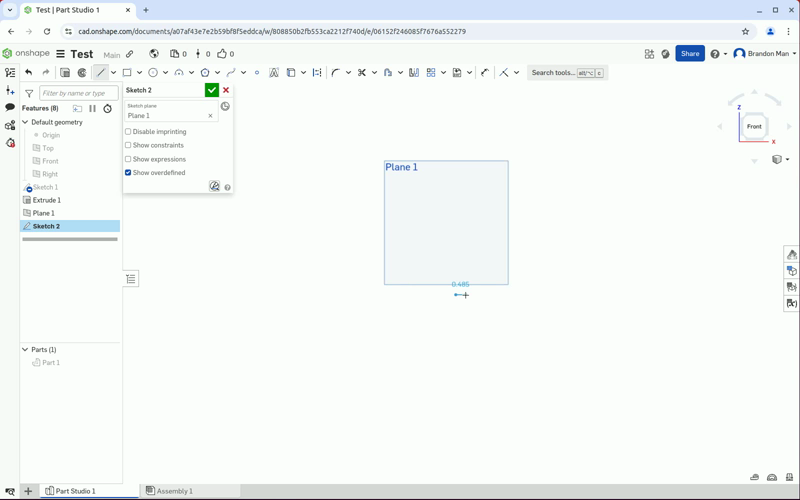
scroll(6)
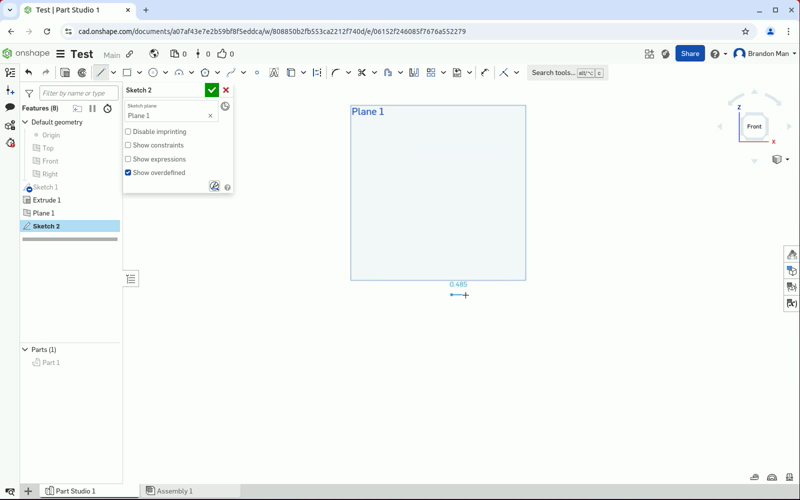
scroll(6)
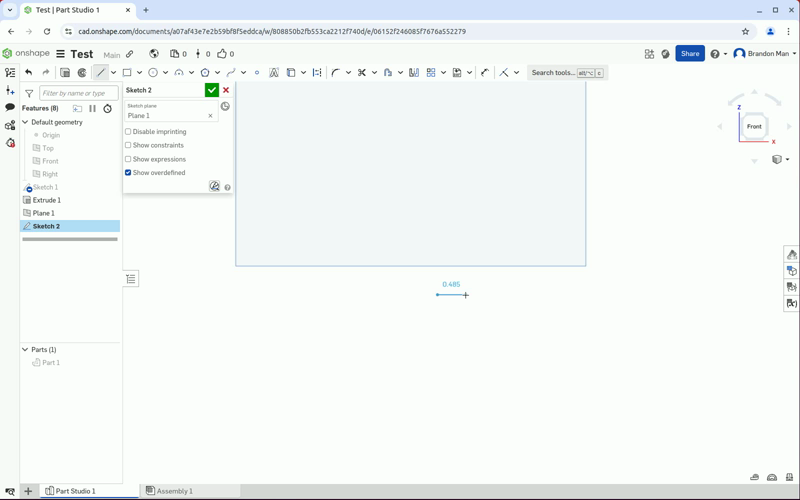
click(465, 294)
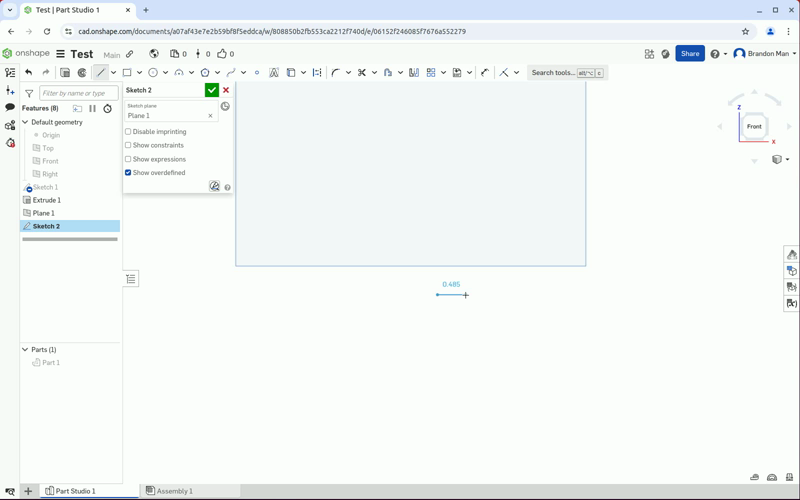
scroll(-6)
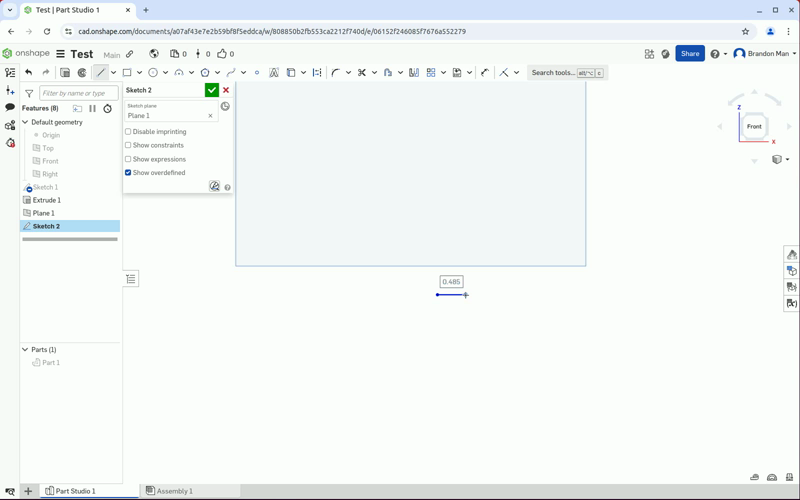
scroll(-6)
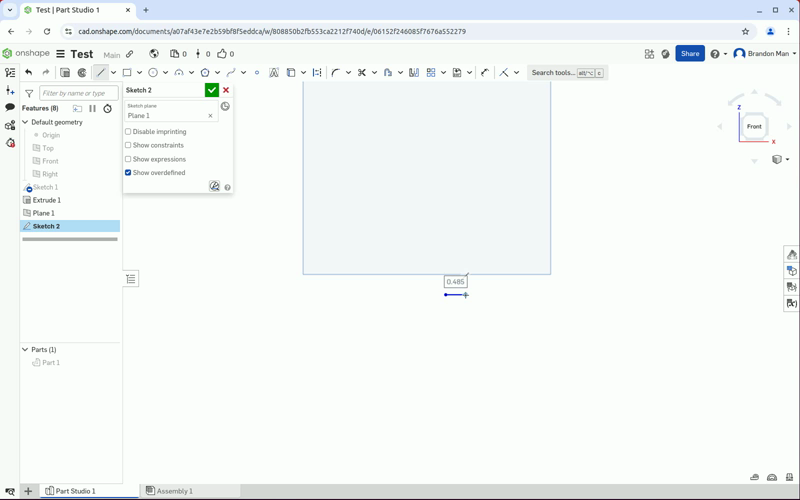
scroll(-6)
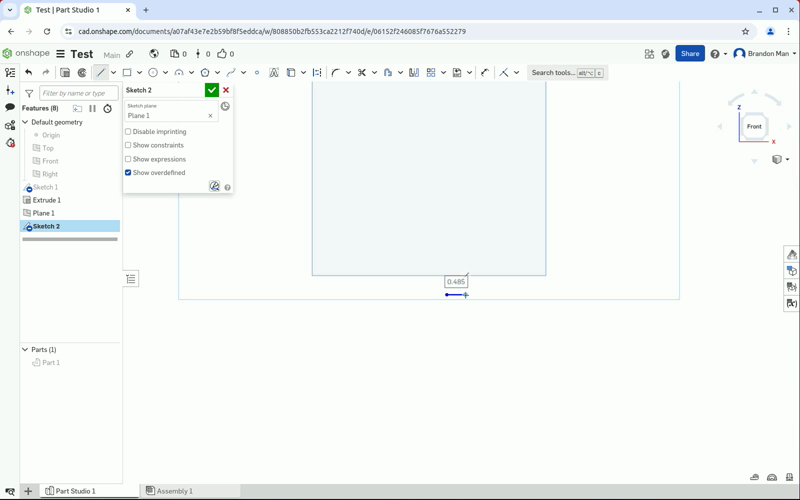
scroll(-6)
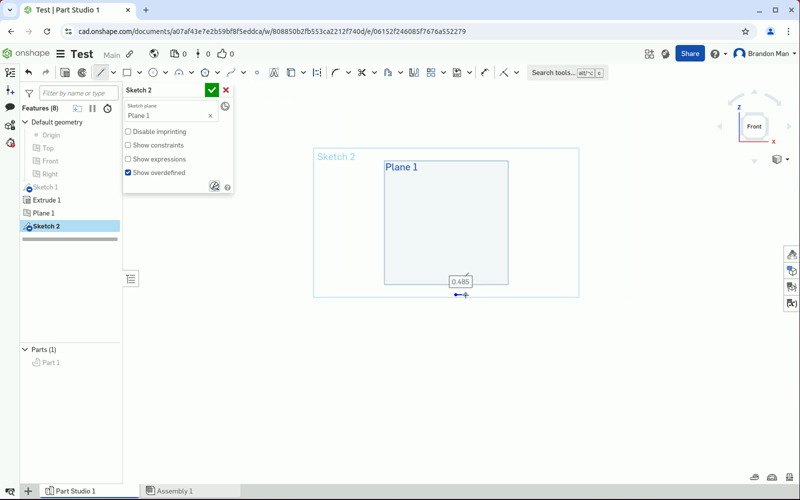
scroll(-6)
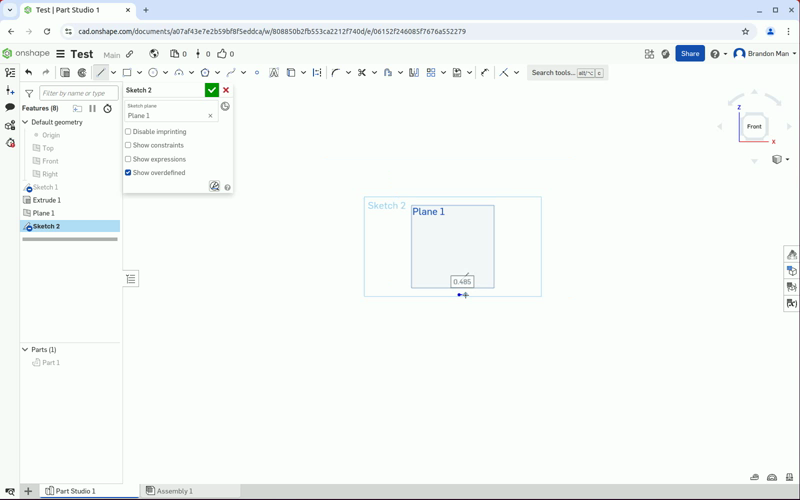
scroll(-6)
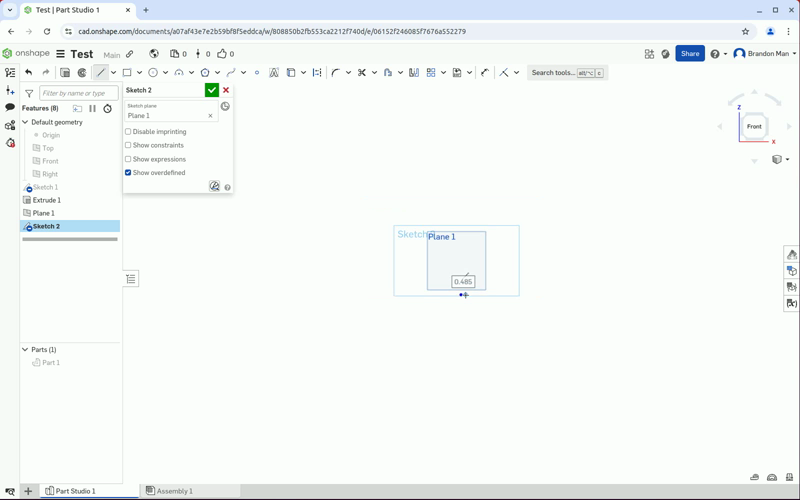
scroll(-6)
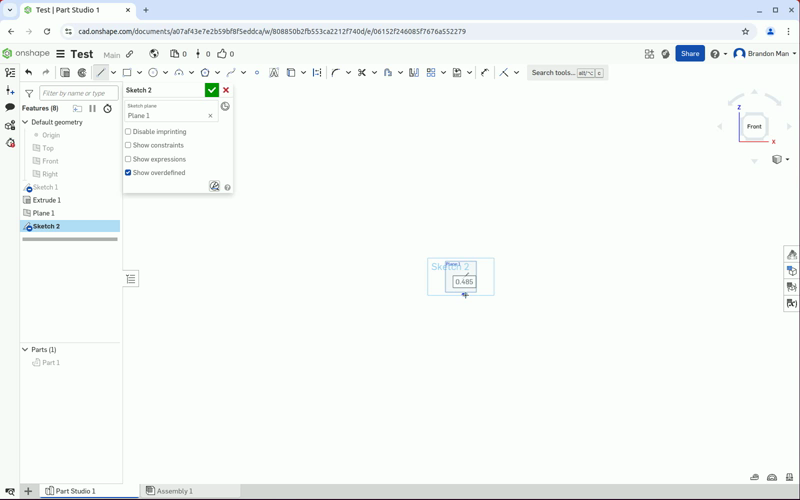
key_up(shift)
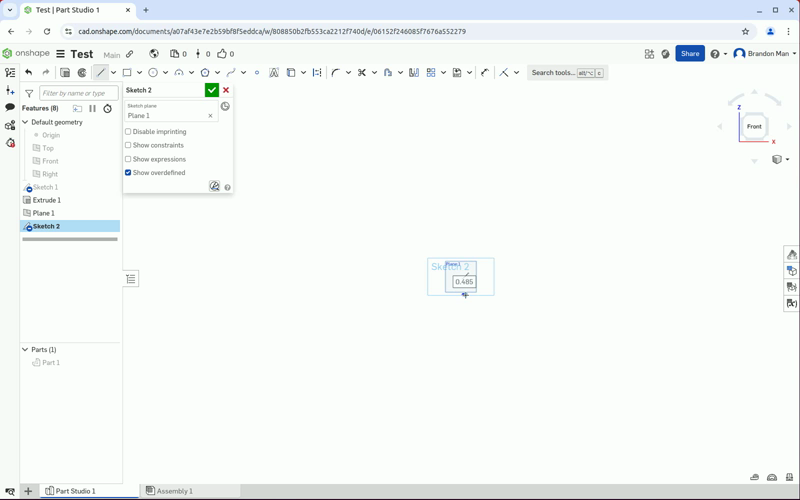
key_down(shift)
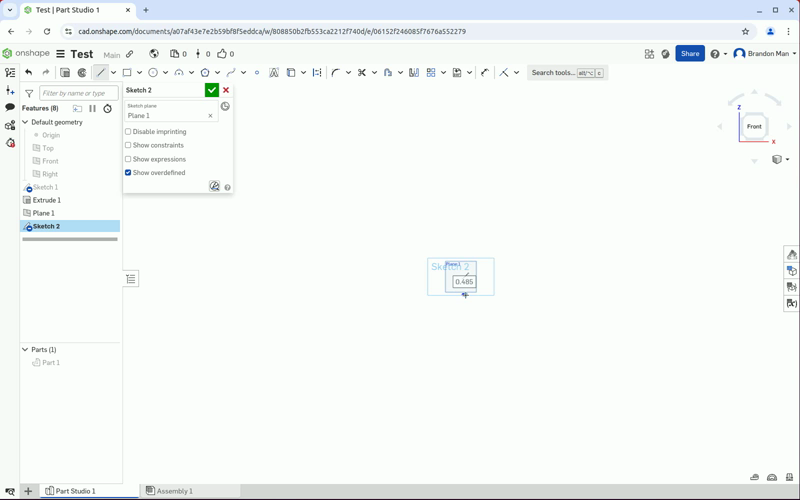
mouse_move(495, 294)
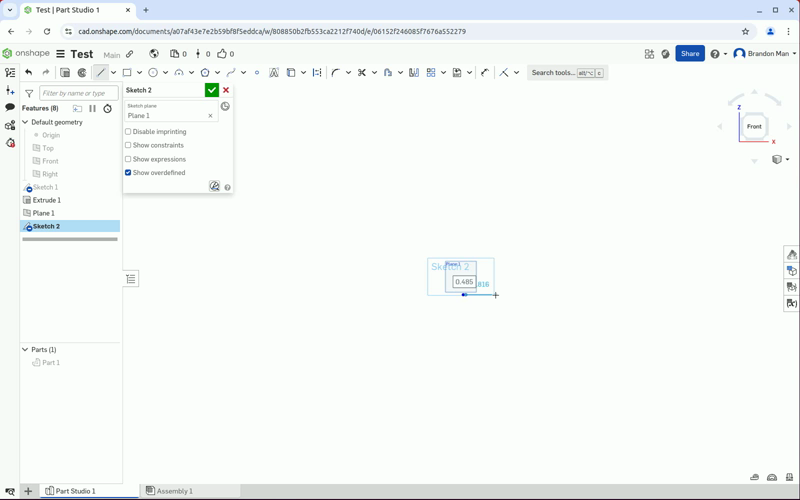
mouse_move(465, 286)
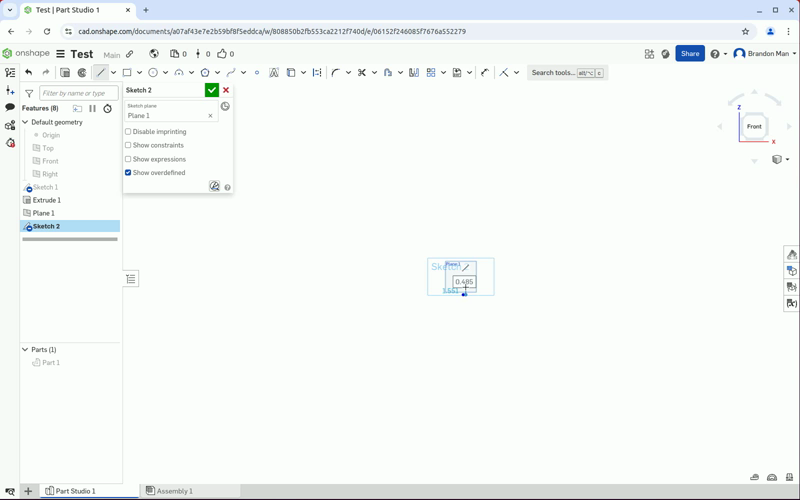
click(465, 286)
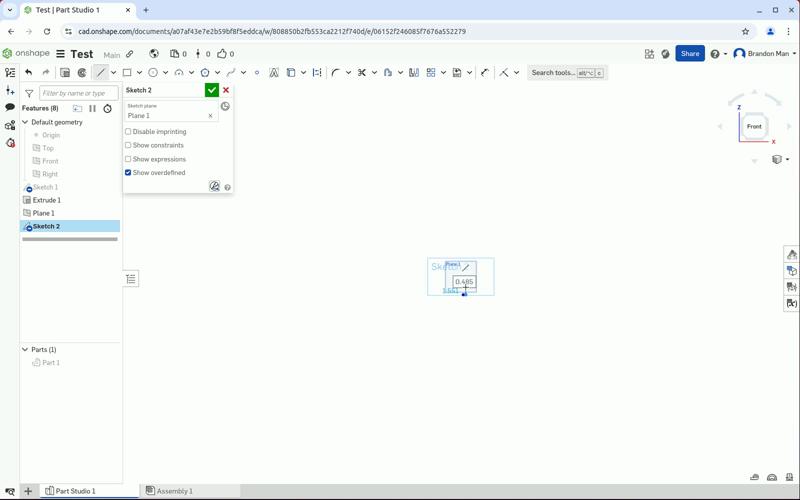
key_up(shift)
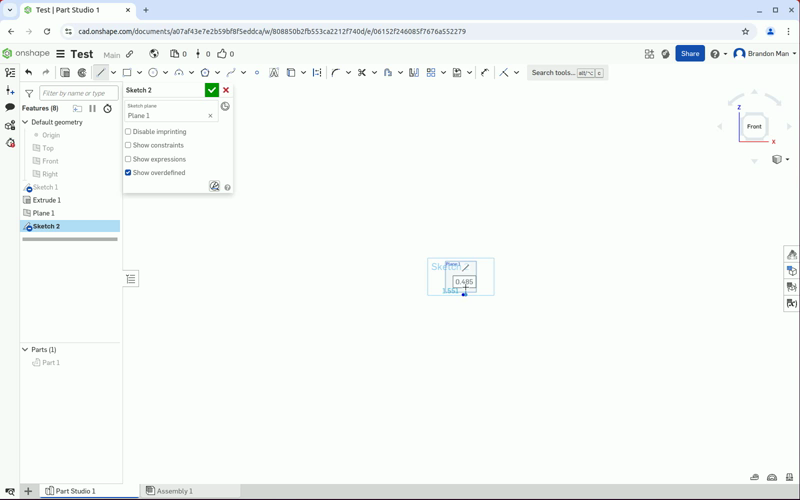
key_down(shift)
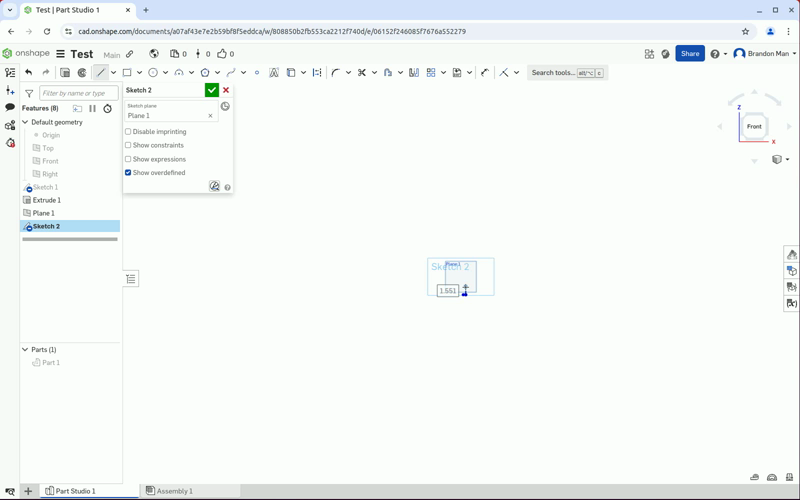
mouse_move(495, 286)
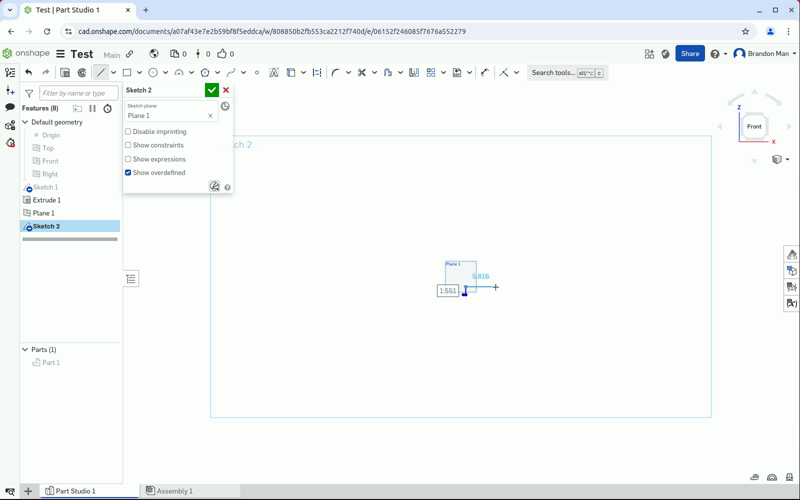
mouse_move(463, 286)
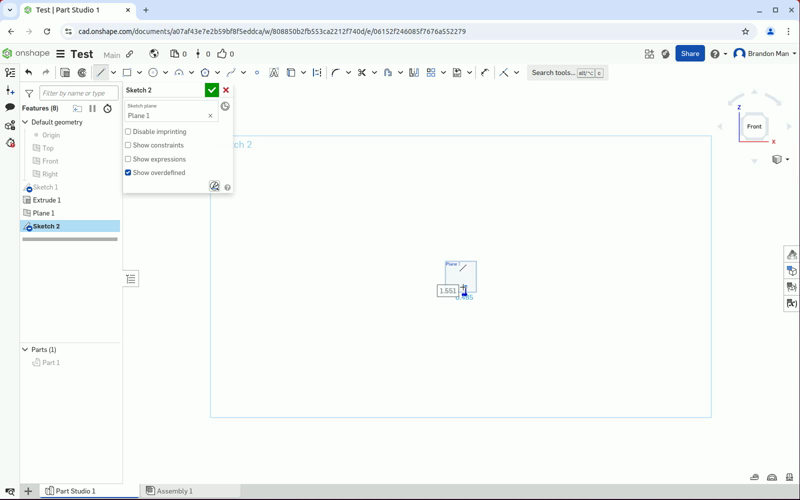
scroll(6)
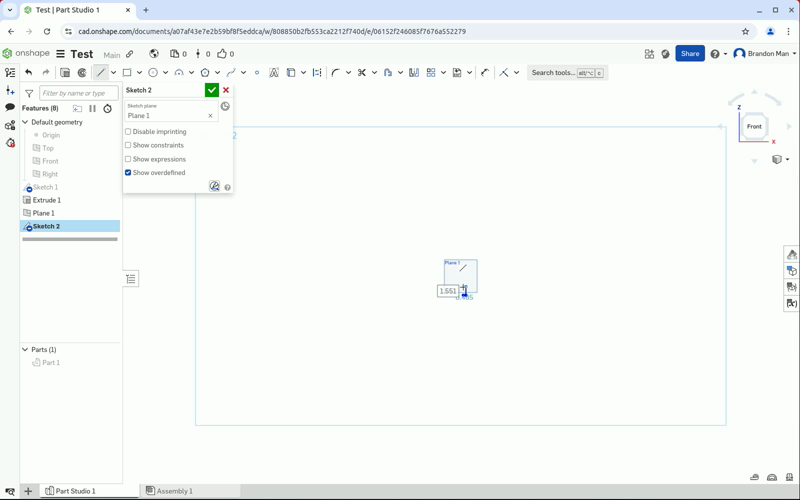
scroll(6)
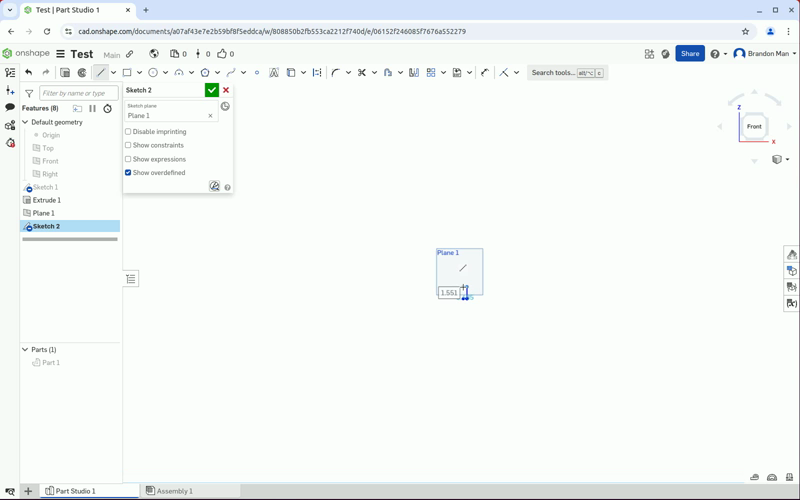
scroll(6)
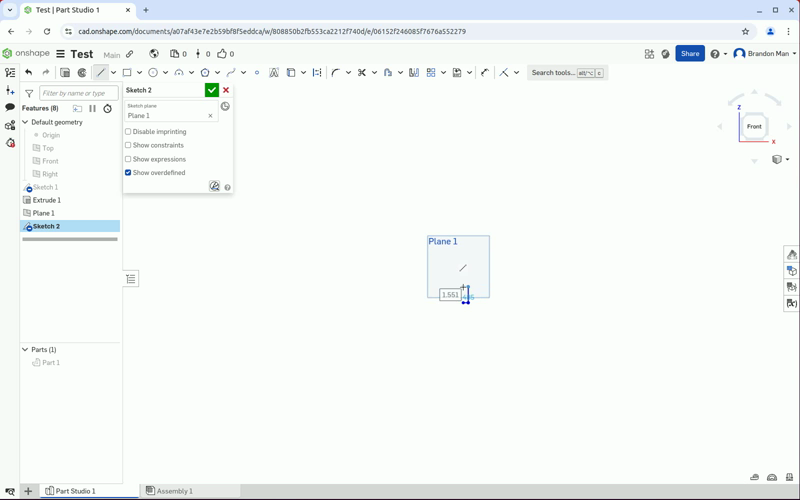
scroll(6)
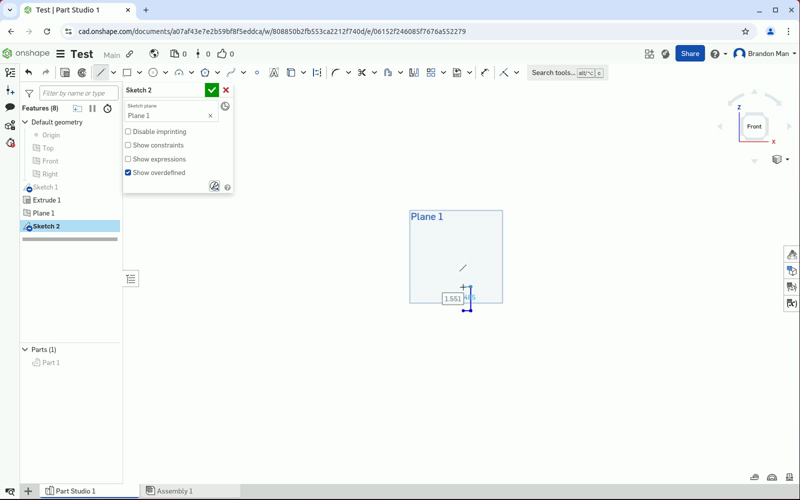
scroll(6)
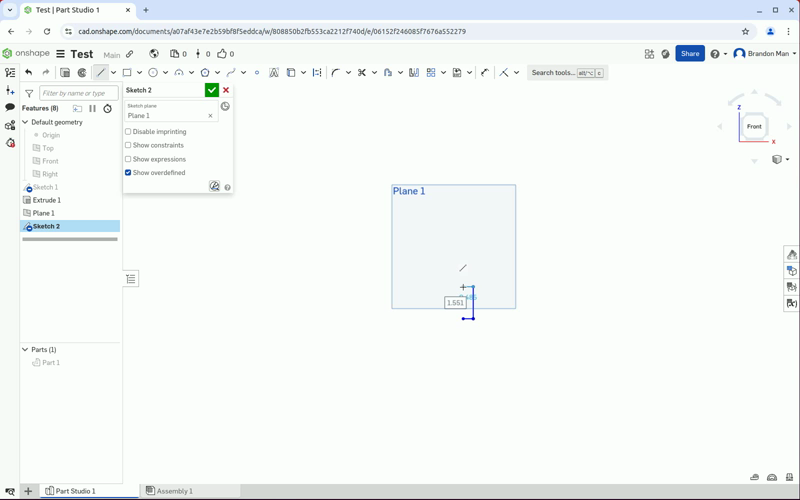
scroll(6)
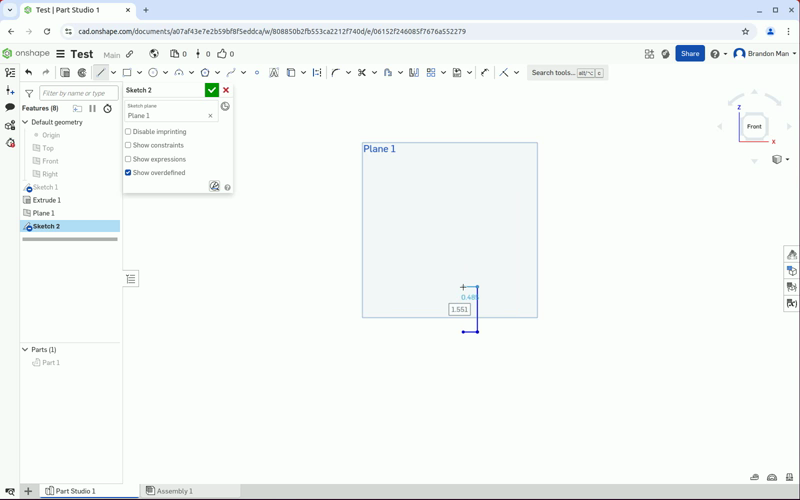
scroll(6)
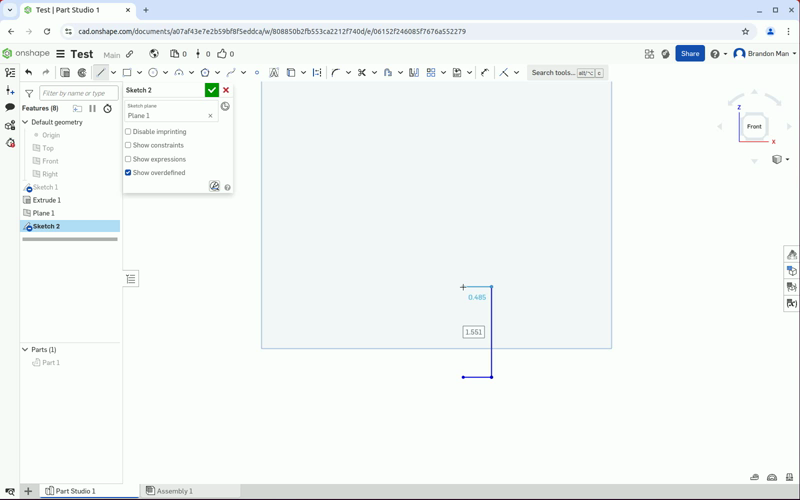
click(463, 286)
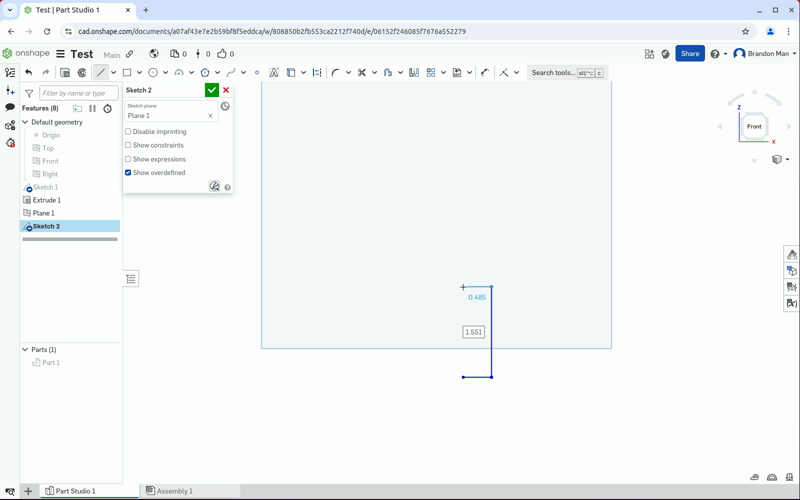
scroll(-6)
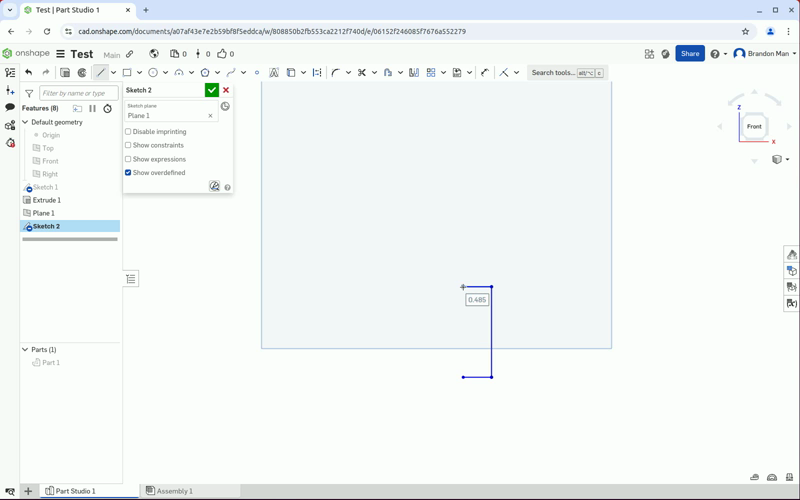
scroll(-6)
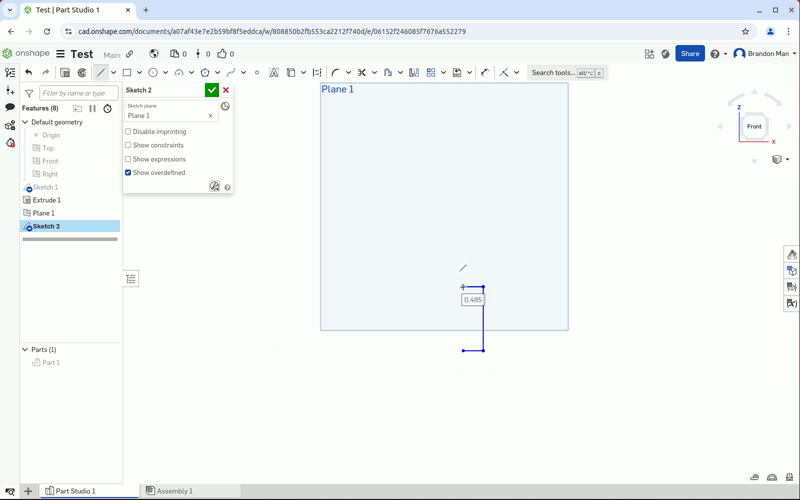
scroll(-6)
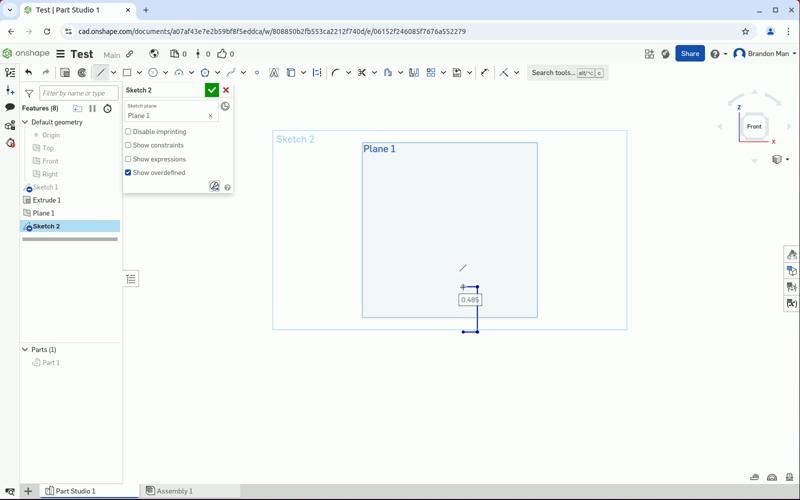
scroll(-6)
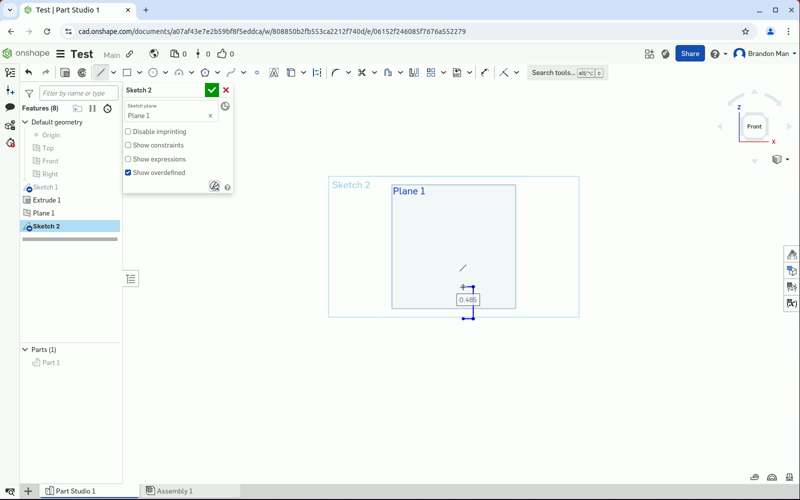
scroll(-6)
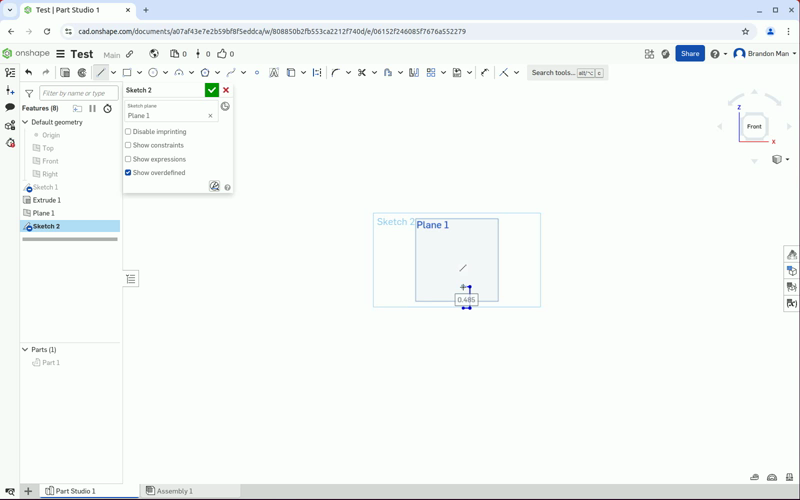
scroll(-6)
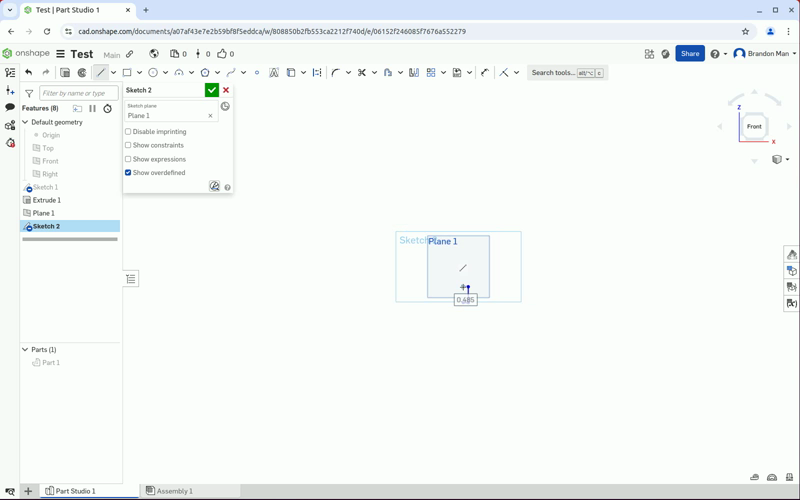
scroll(-6)
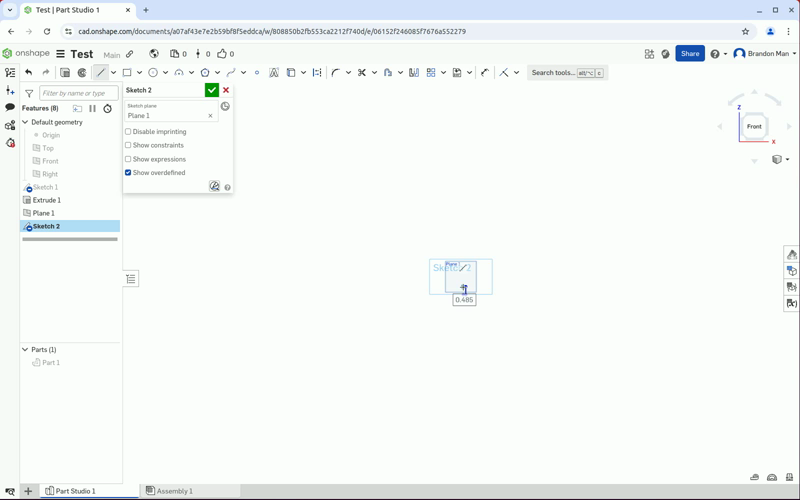
key_up(shift)
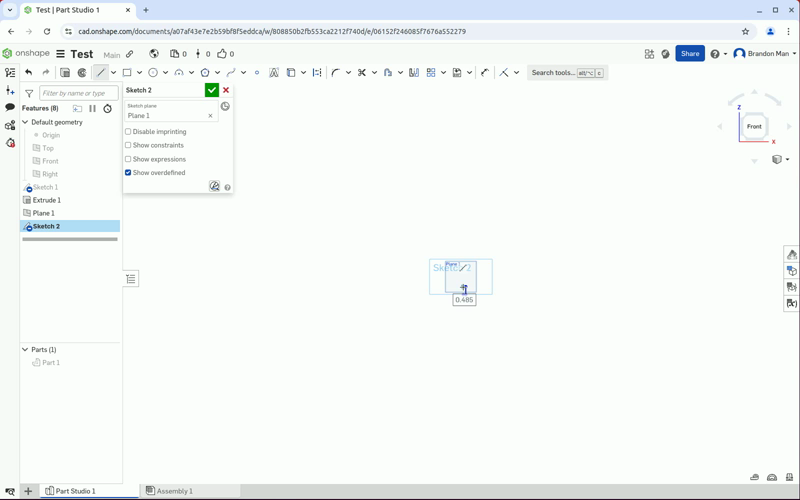
mouse_move(493, 286)
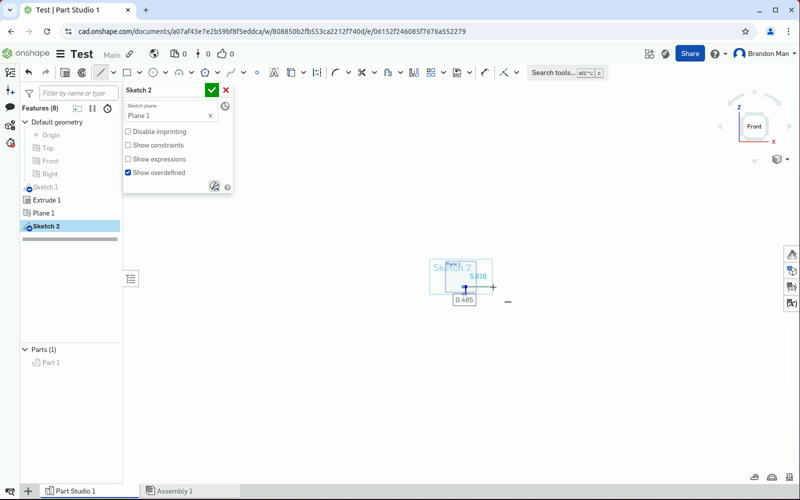
key_down(shift)
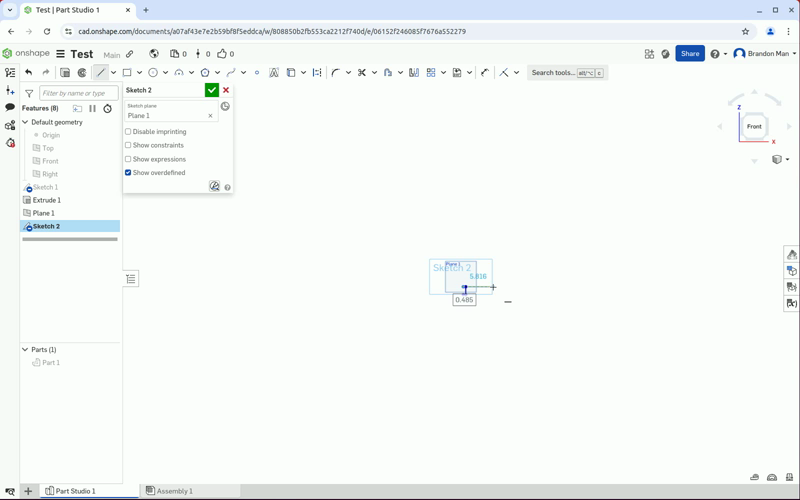
mouse_move(463, 294)
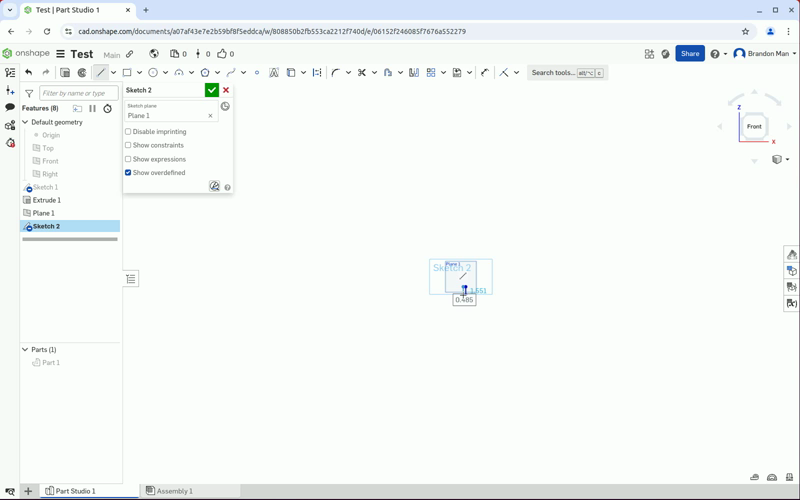
scroll(6)
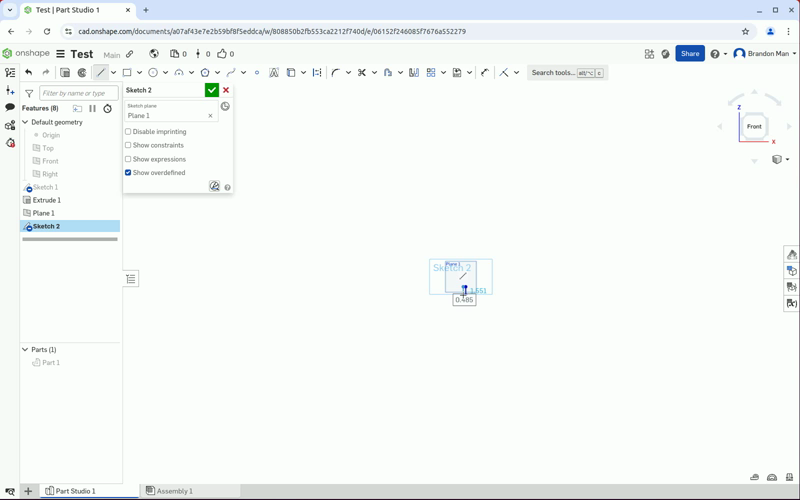
scroll(6)
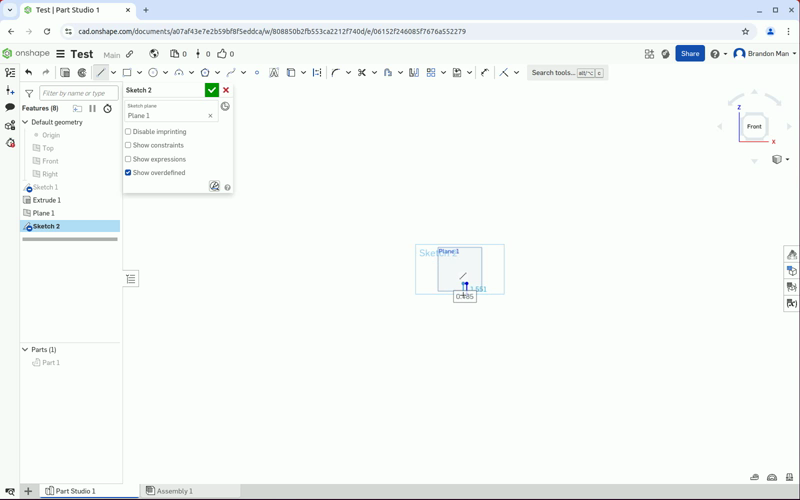
scroll(6)
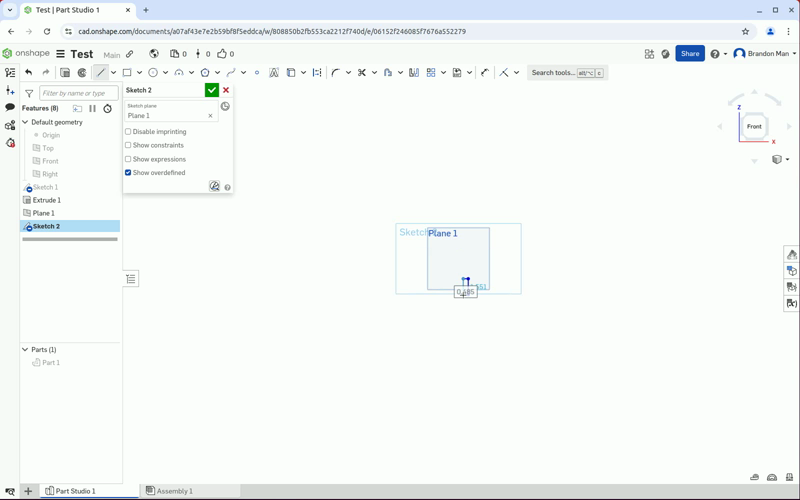
scroll(6)
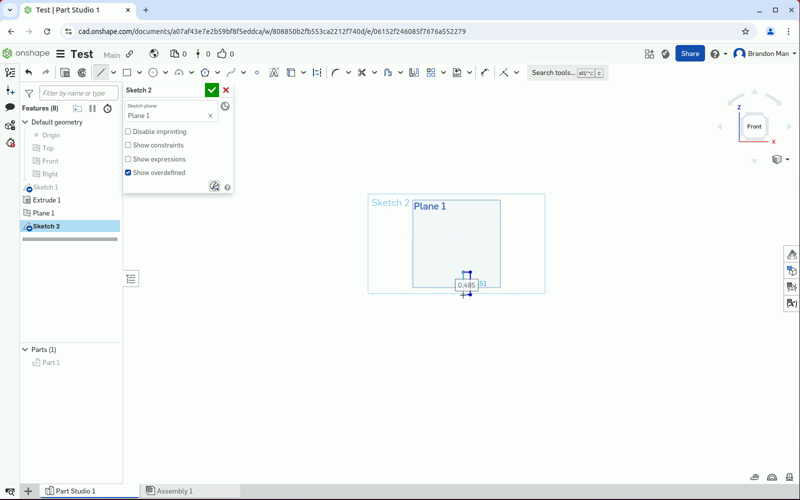
scroll(6)
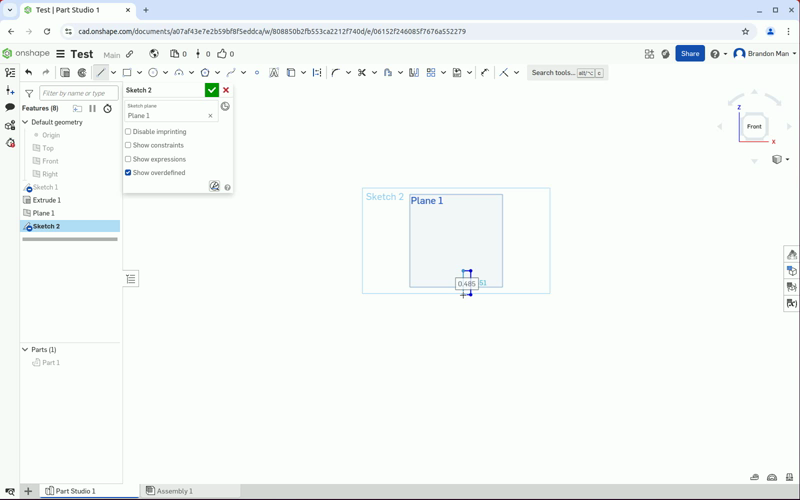
scroll(6)
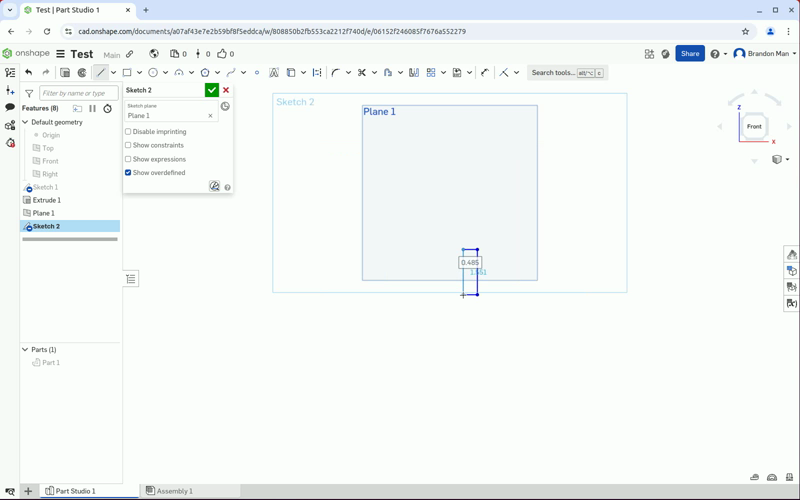
scroll(6)
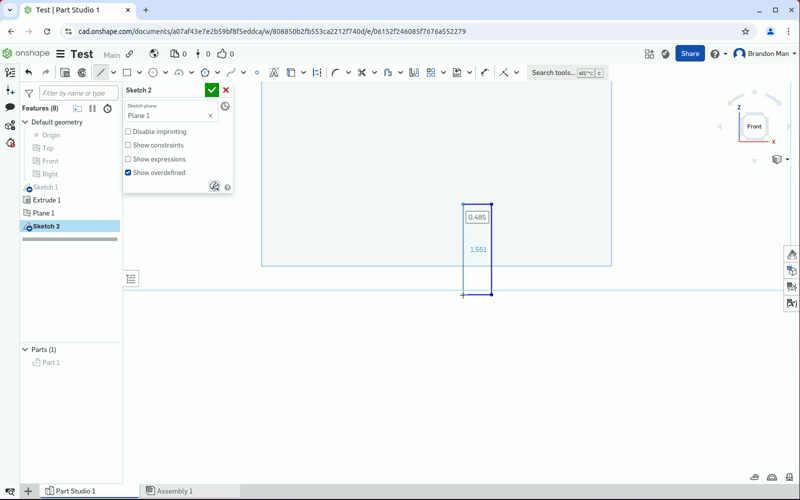
key_up(shift)
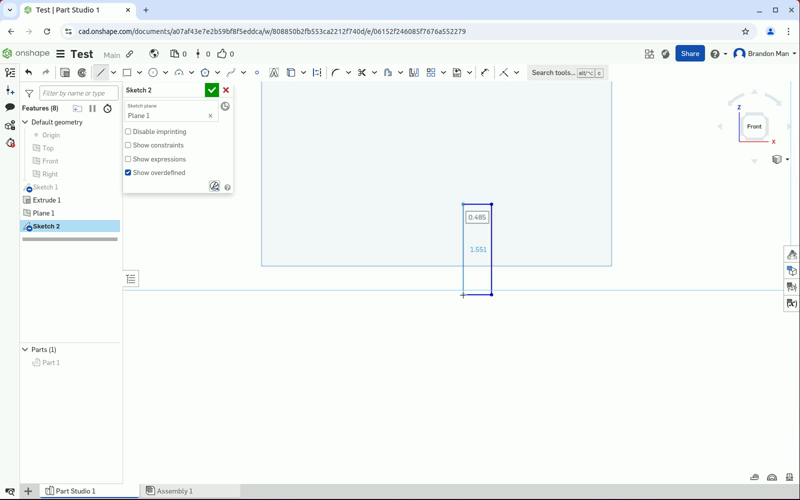
click(463, 294)
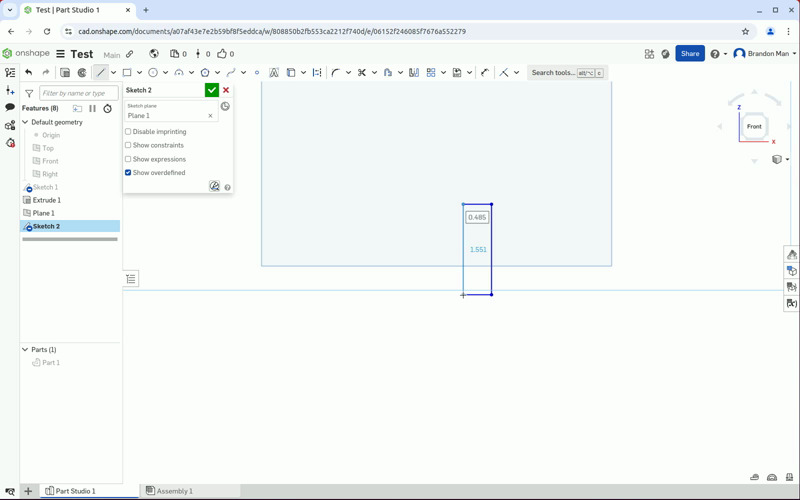
scroll(-6)
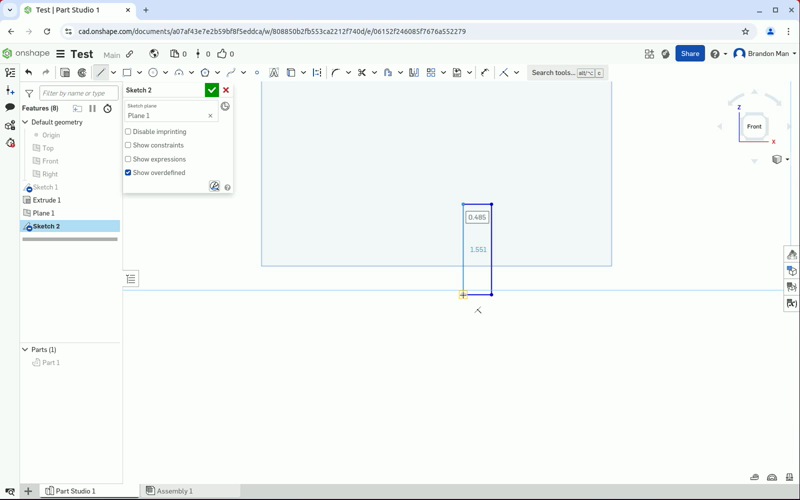
scroll(-6)
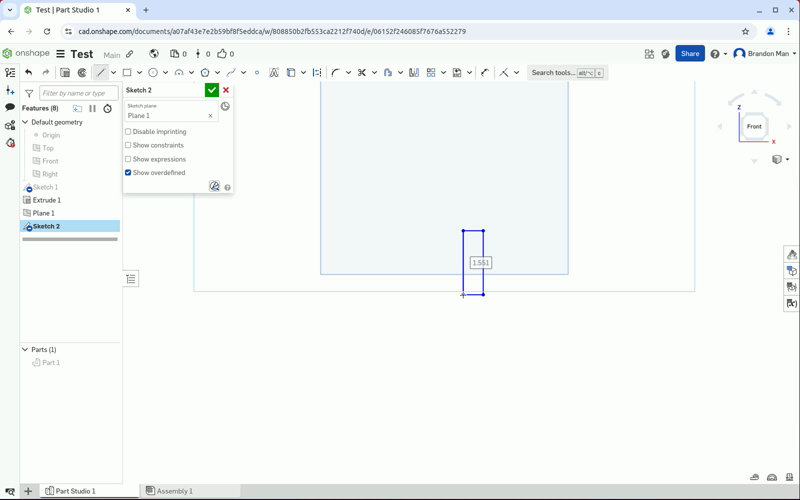
scroll(-6)
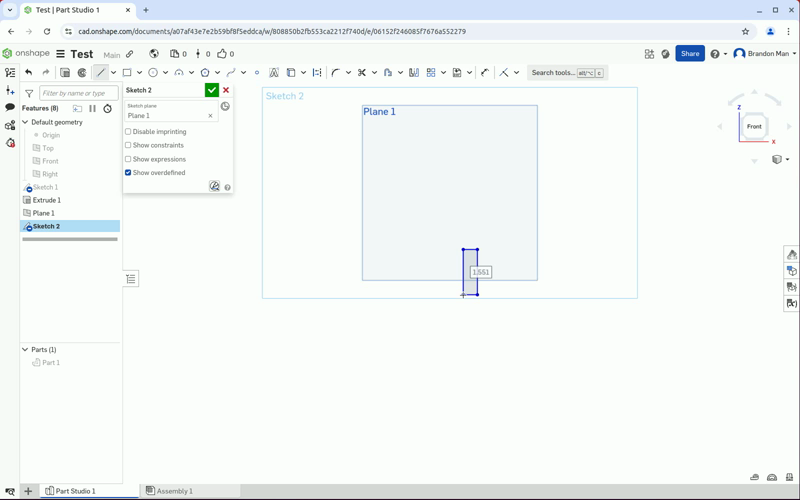
scroll(-6)
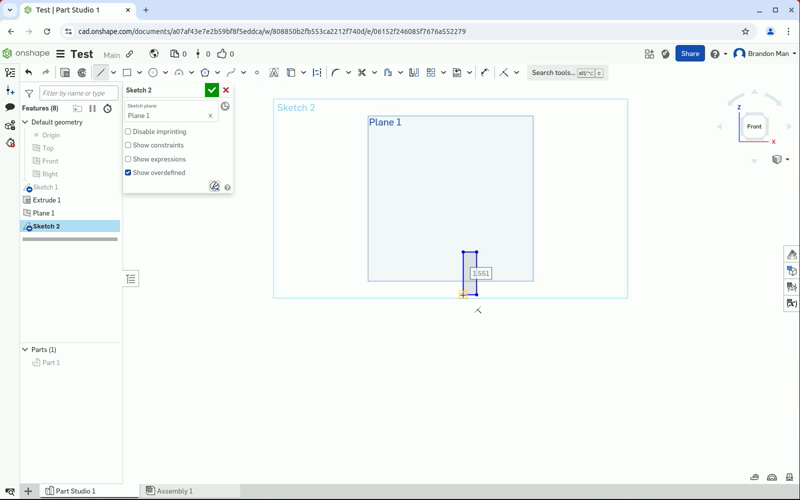
scroll(-6)
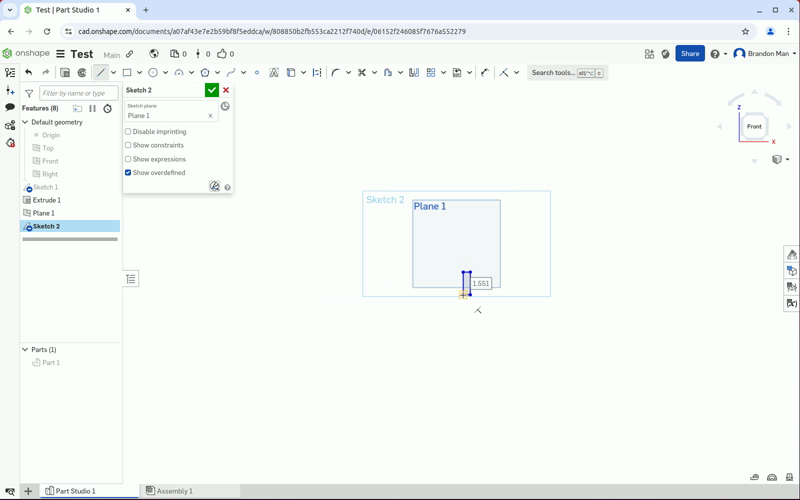
scroll(-6)
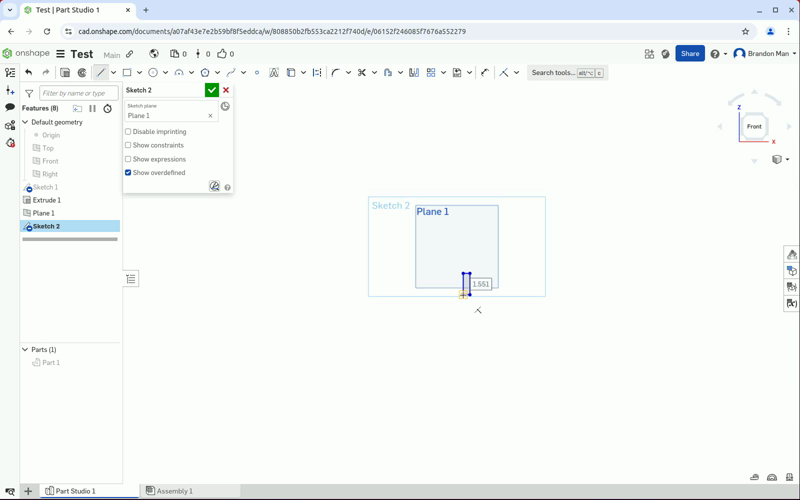
scroll(-6)
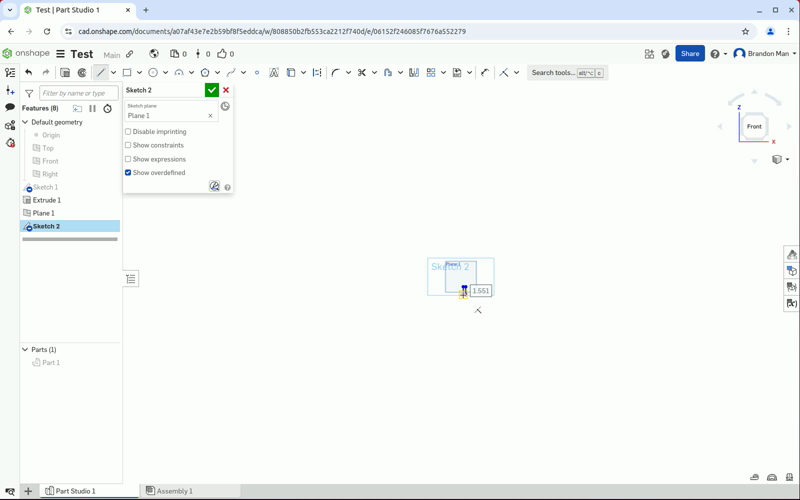
key(esc)
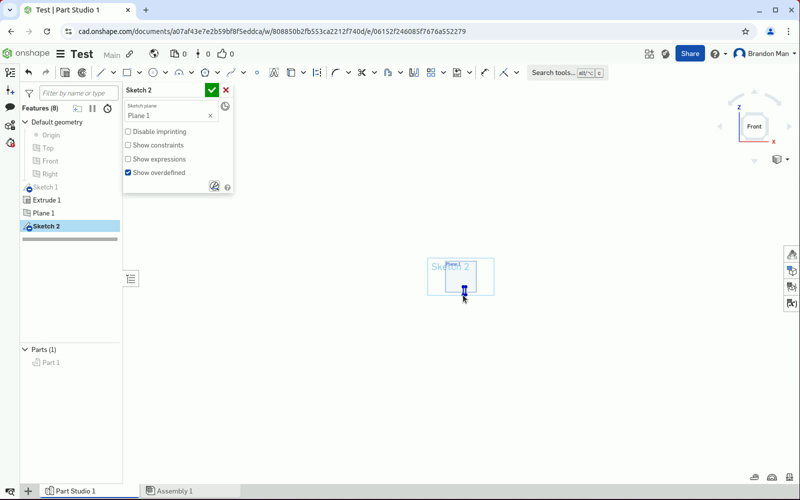
mouse_move(465, 292)
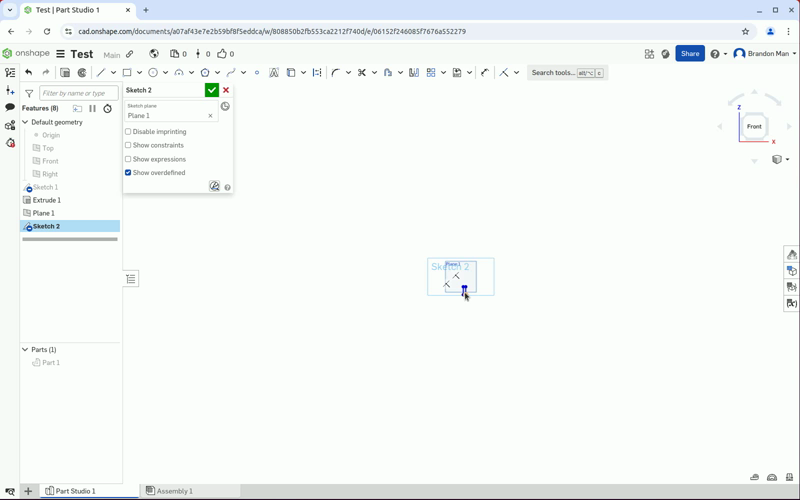
scroll(6)
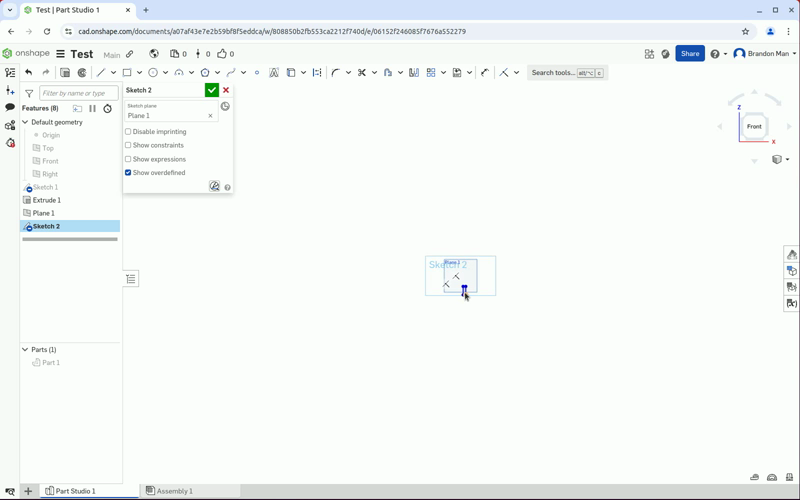
scroll(6)
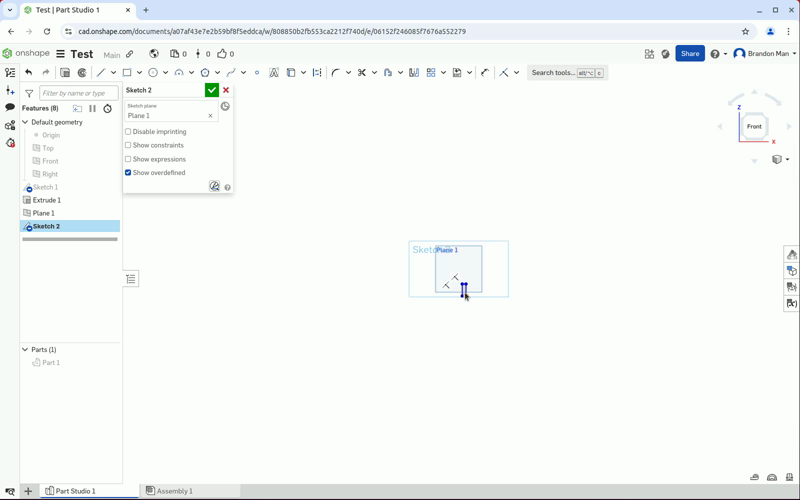
scroll(6)
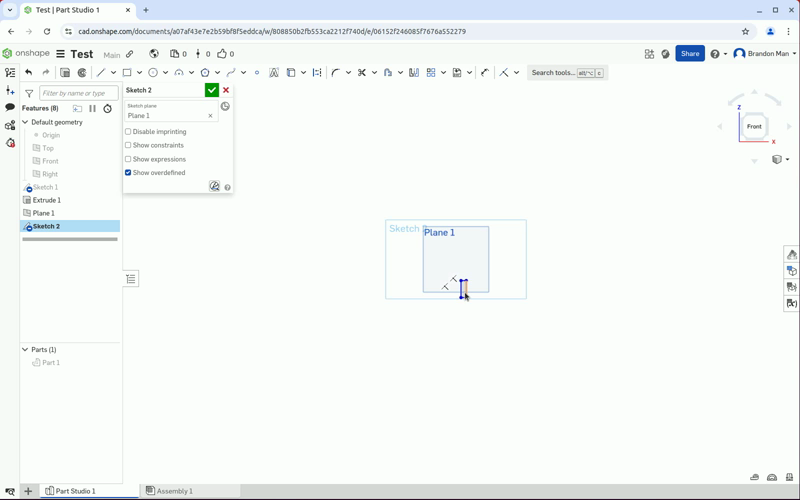
scroll(6)
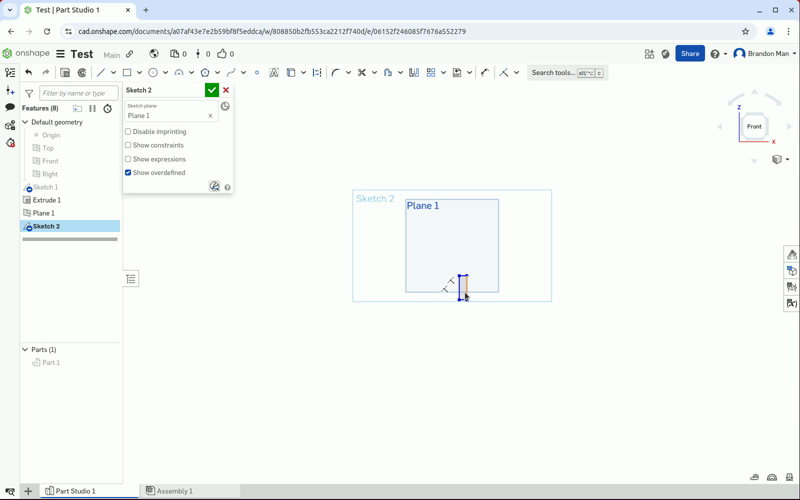
scroll(6)
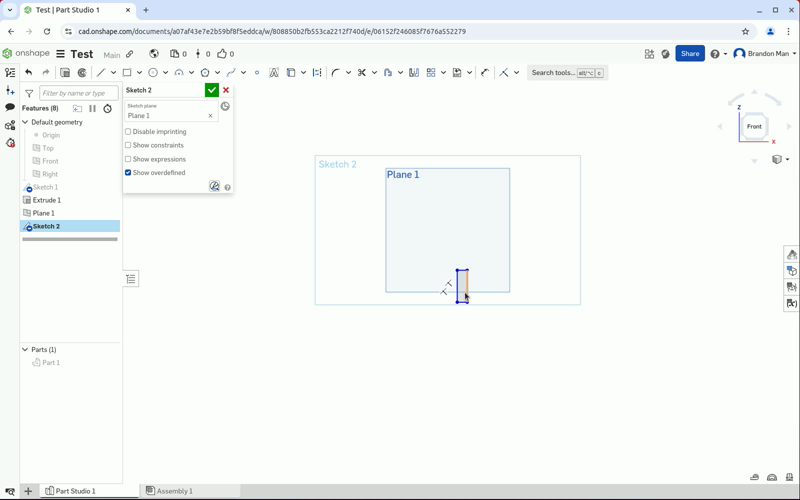
scroll(6)
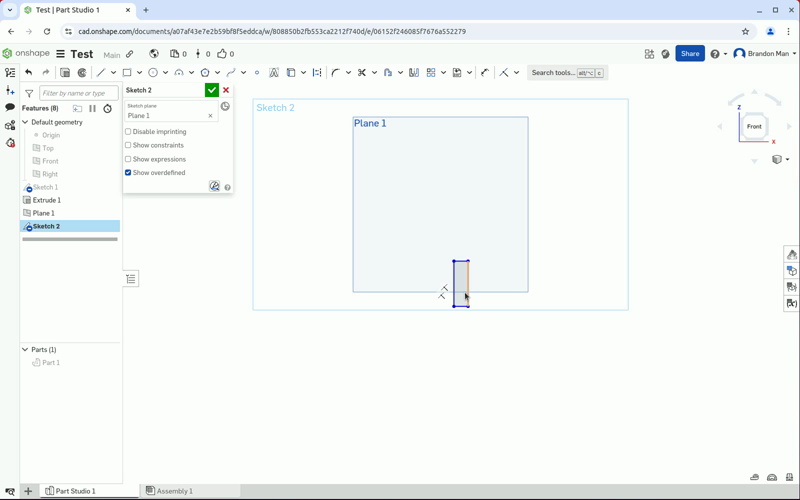
scroll(6)
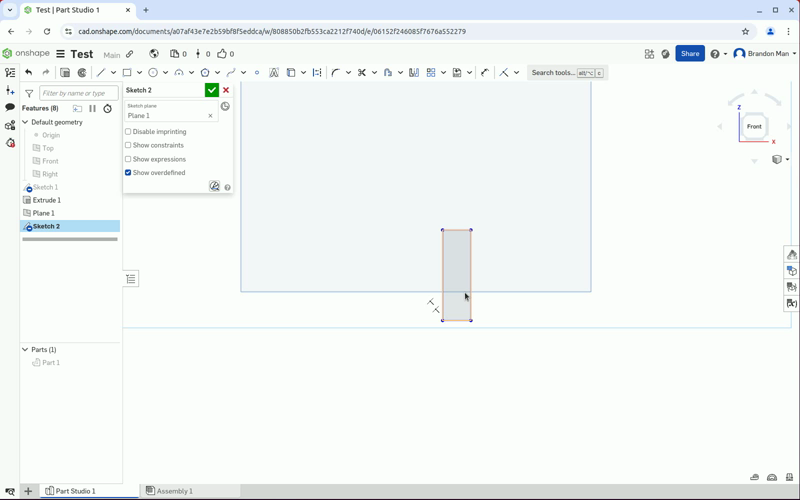
click(465, 292)
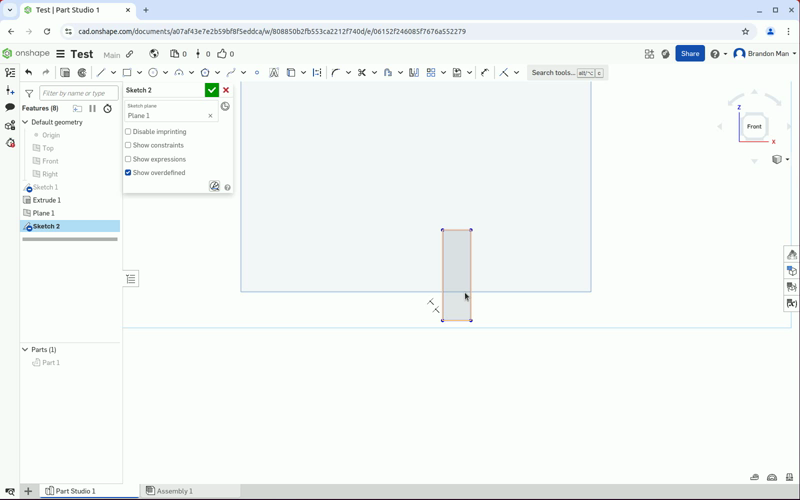
scroll(-6)
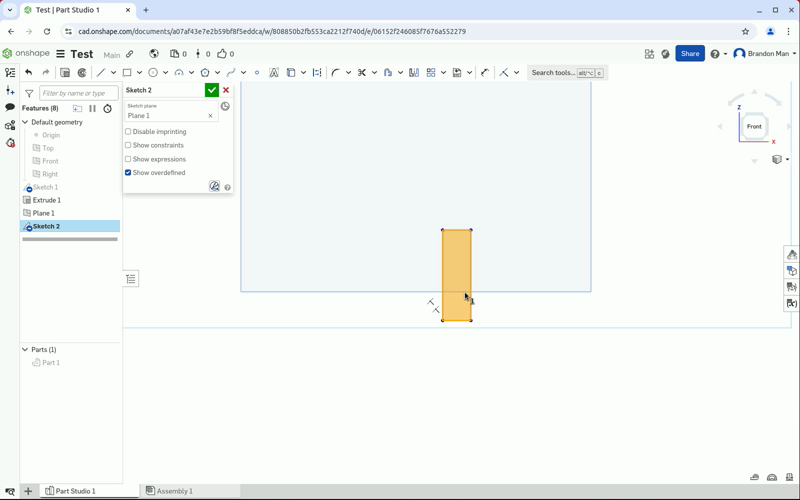
scroll(-6)
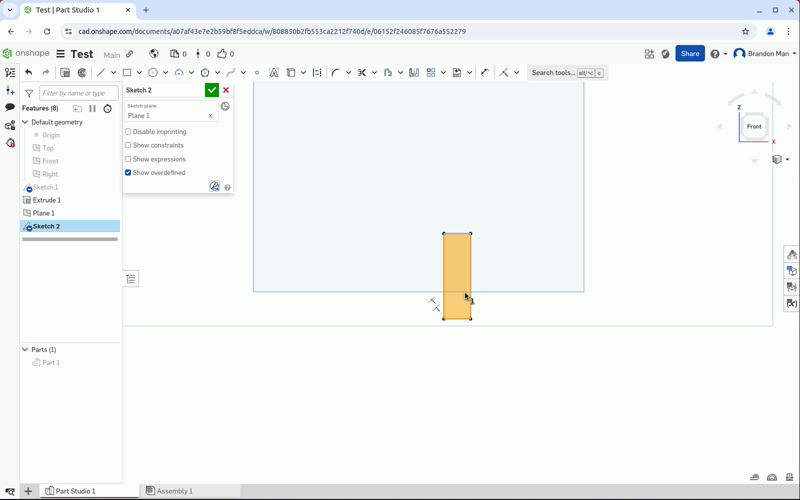
scroll(-6)
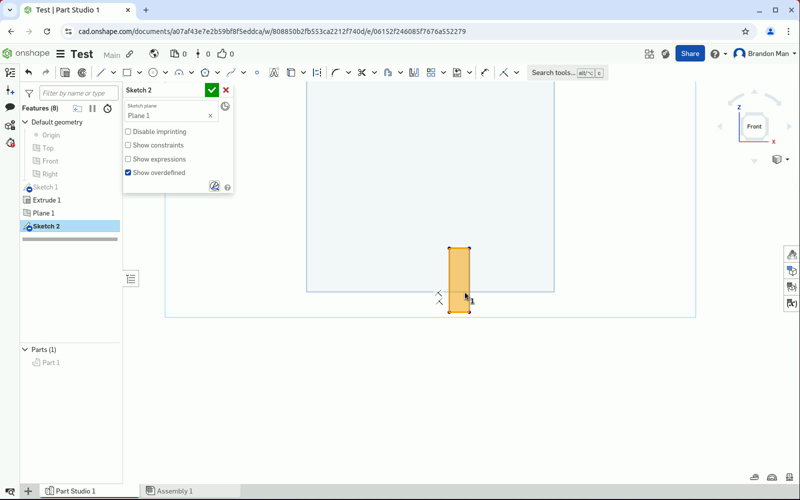
scroll(-6)
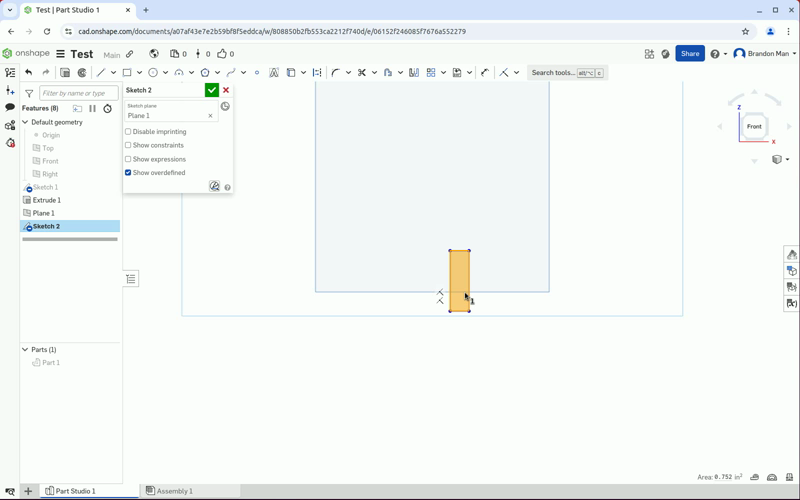
scroll(-6)
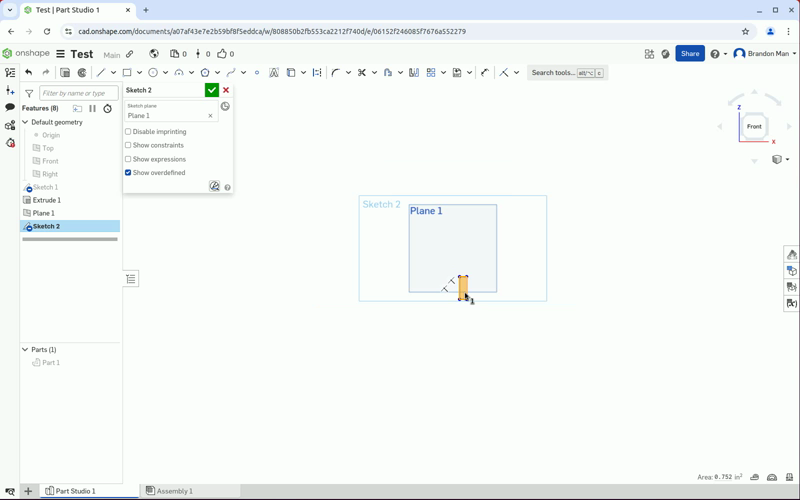
scroll(-6)
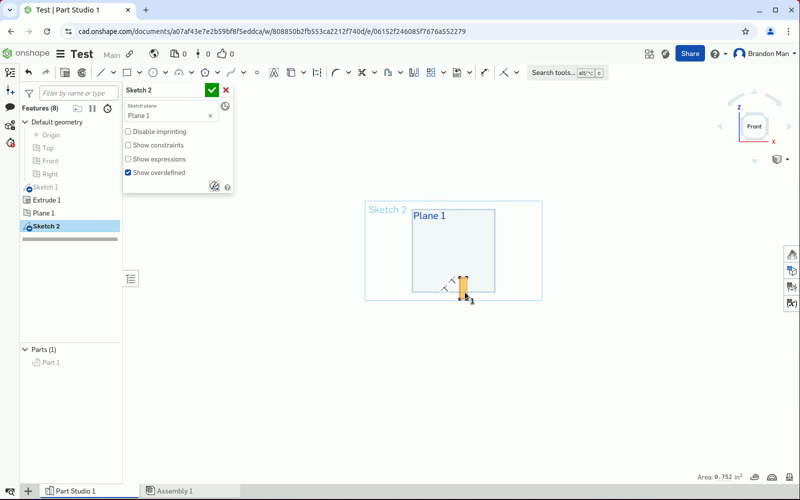
scroll(-6)
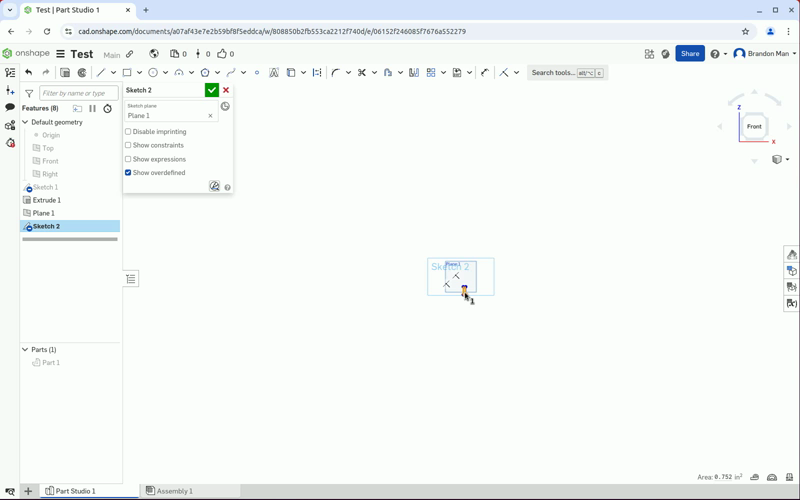
mouse_move(73, 352)
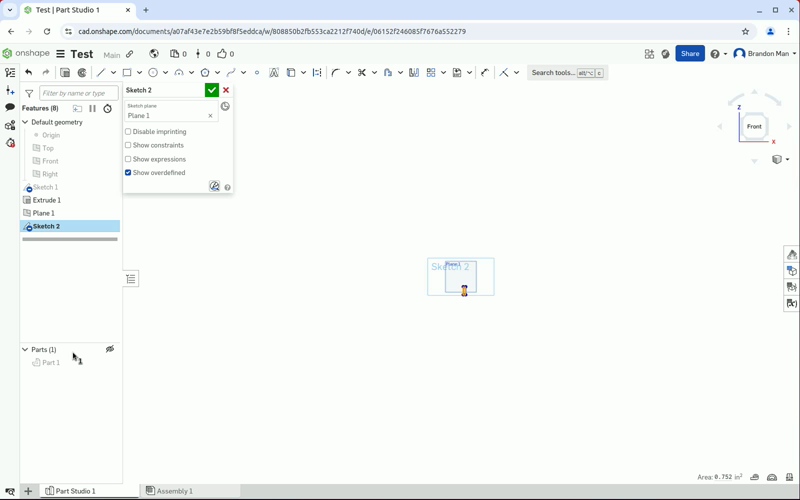
key(shift+y)
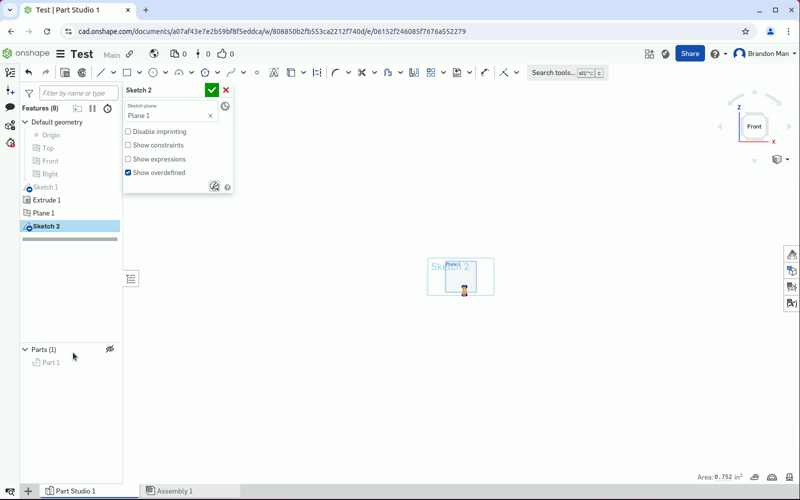
key(shift+e)
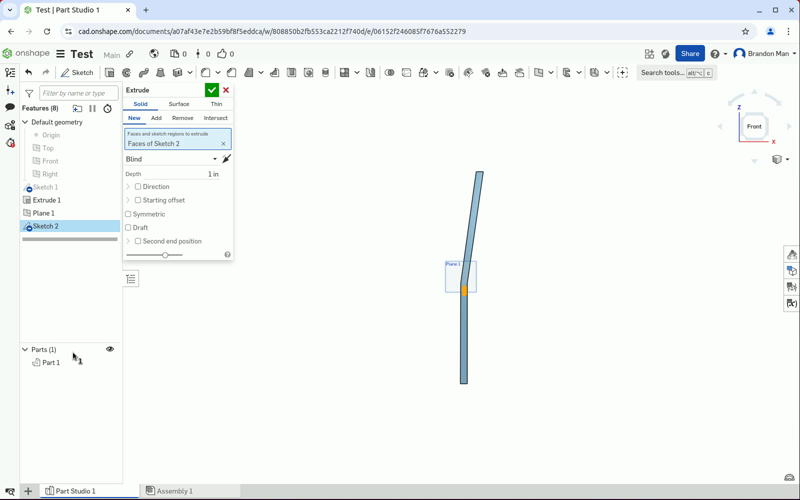
mouse_move(143, 106)
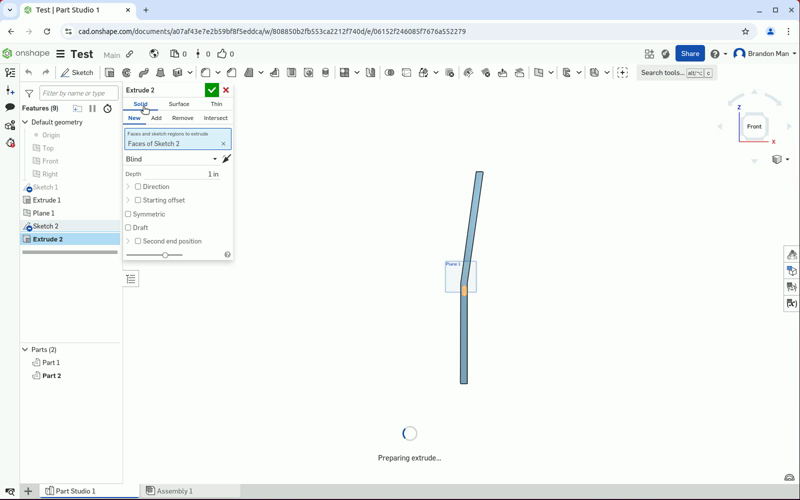
click(143, 106)
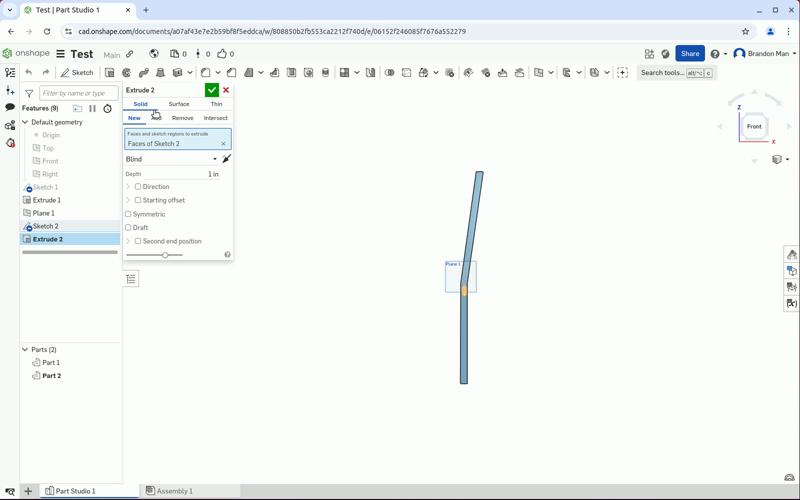
mouse_move(186, 120)
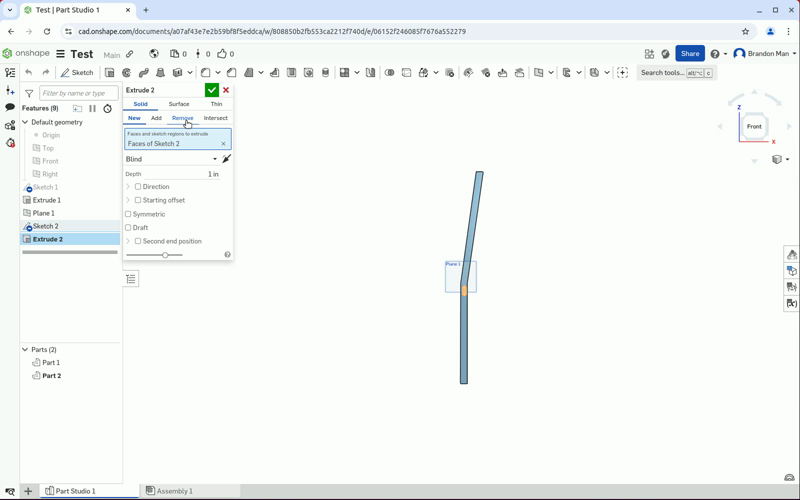
click(186, 120)
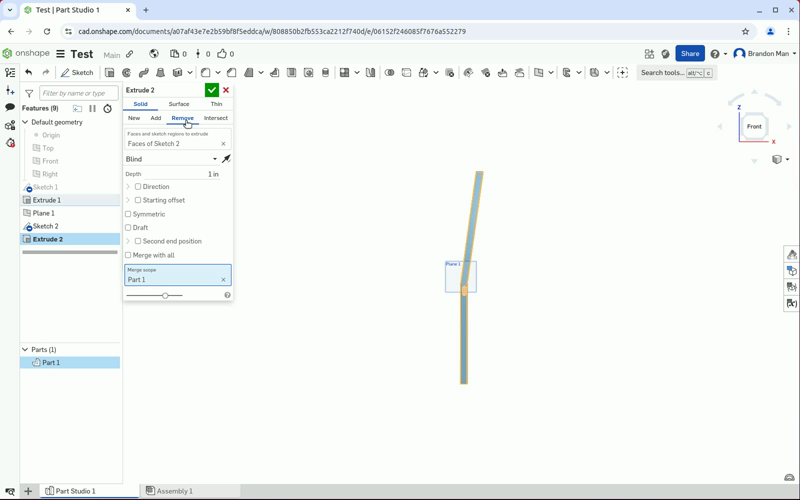
key(tab, 4)
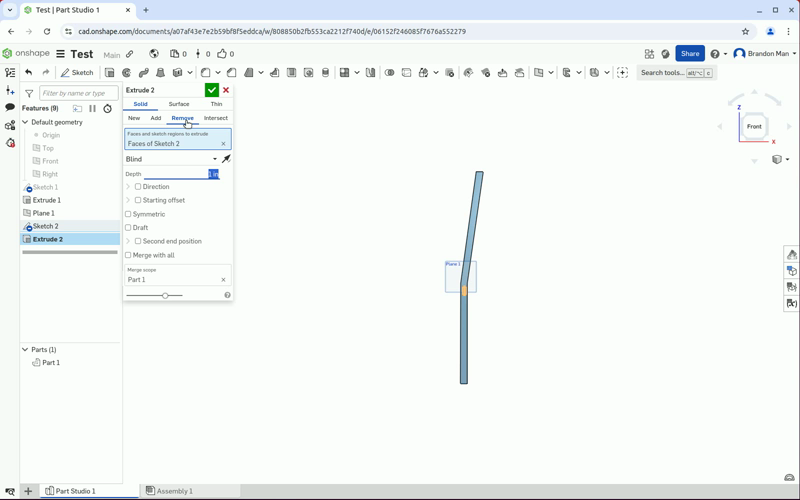
text(0.481)
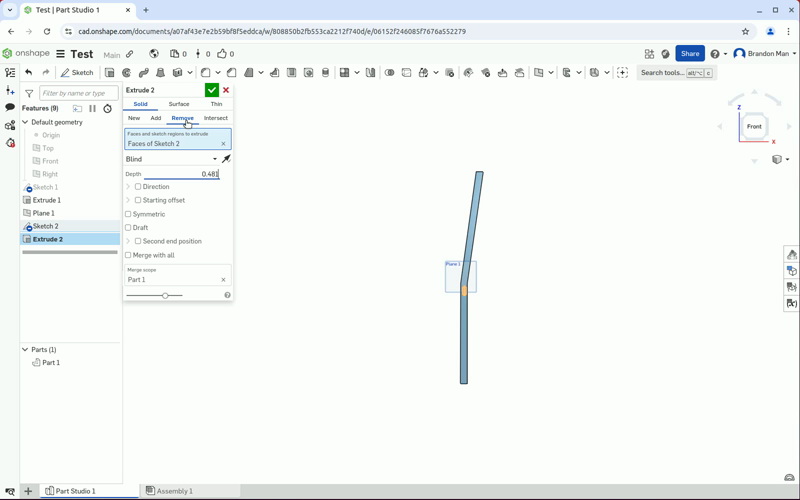
key(tab, 6)
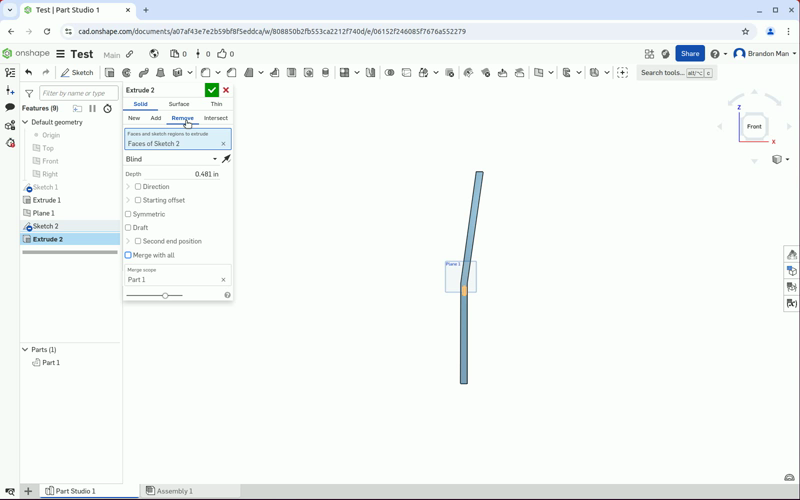
key(space)
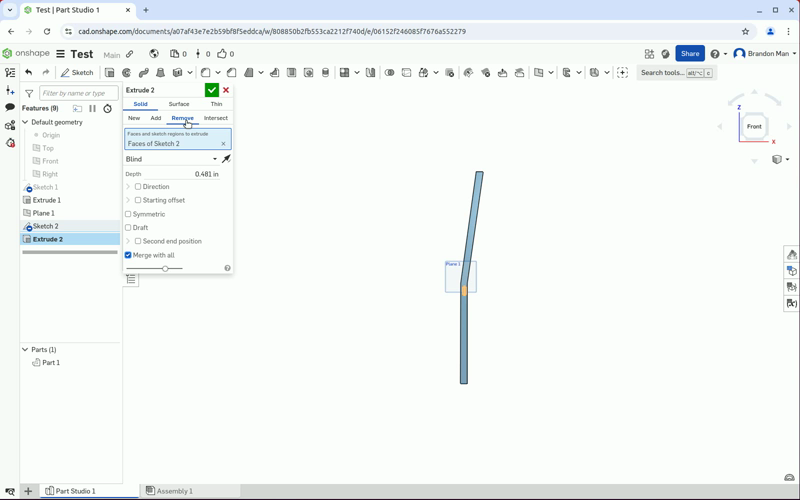
key(enter)
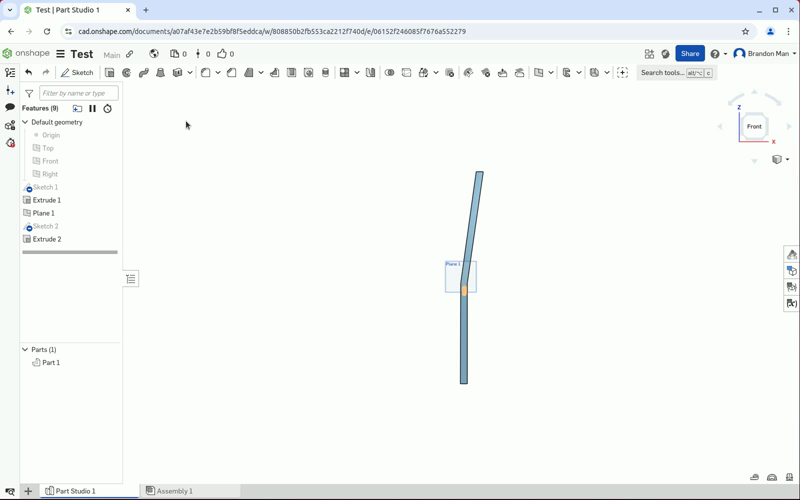
key(shift+h)
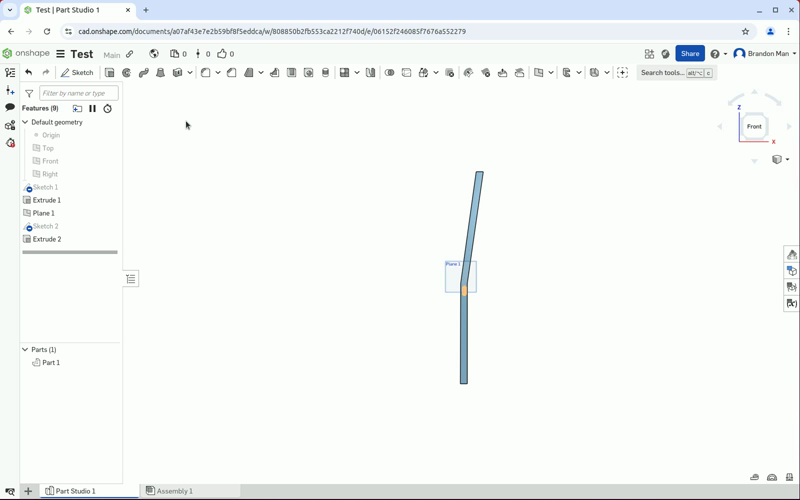
key(shift+h)
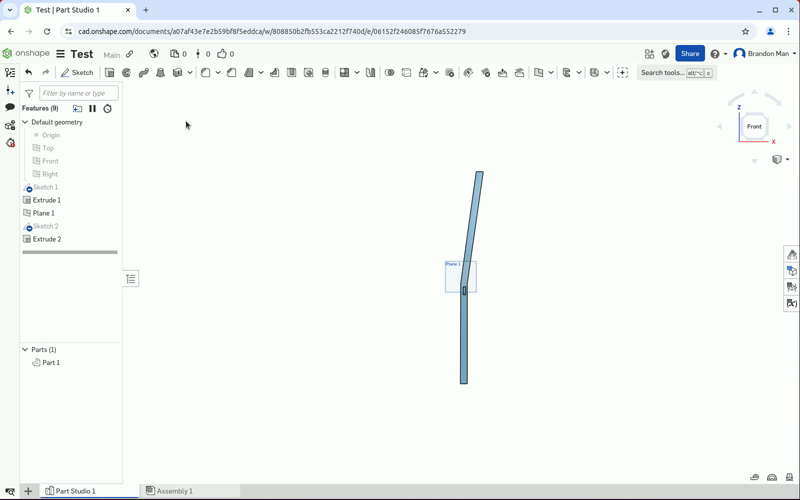
mouse_move(73, 189)
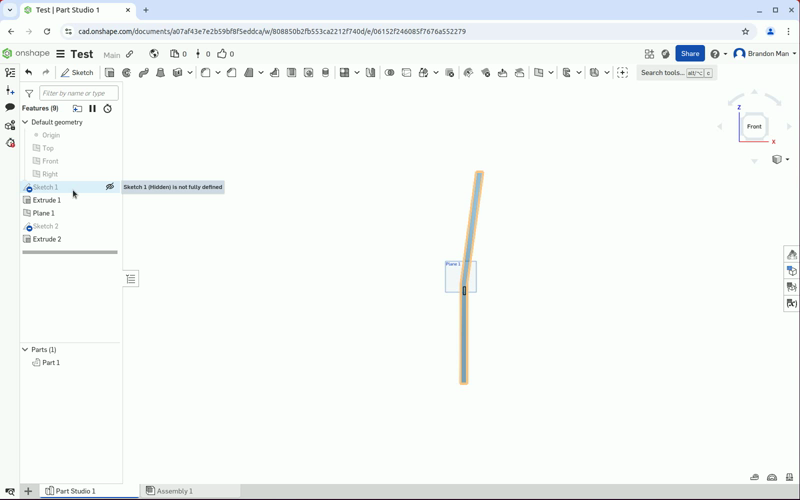
click(73, 189)
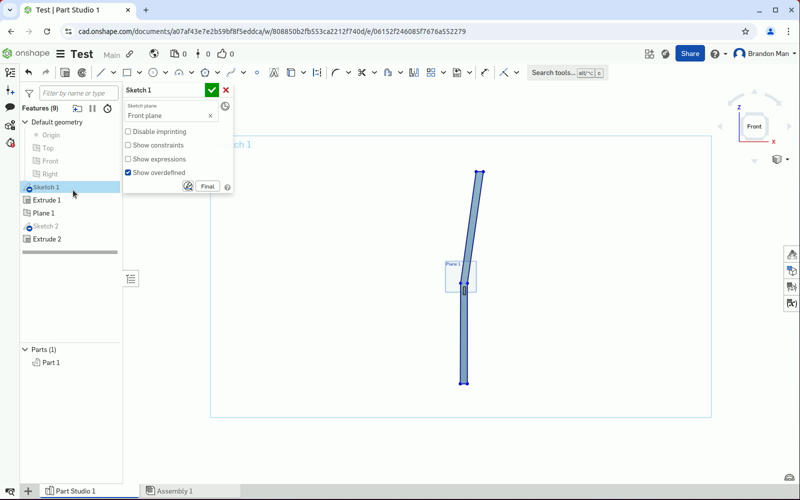
mouse_move(229, 92)
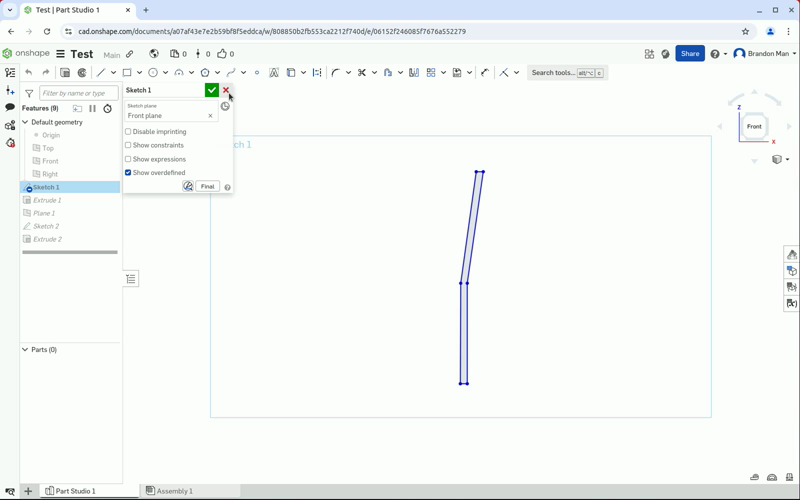
click(229, 92)
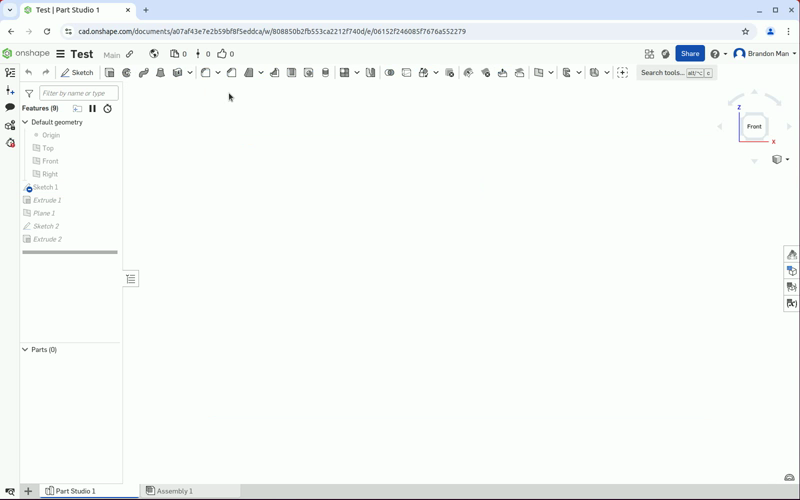
key(shift+s)
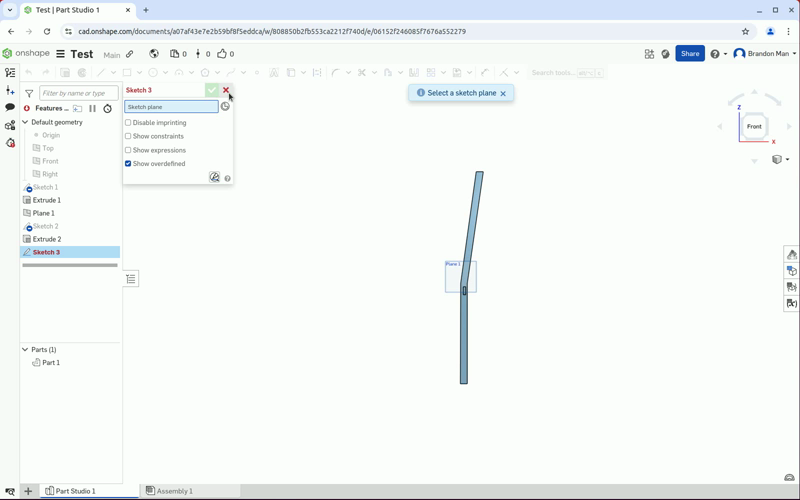
mouse_move(73, 215)
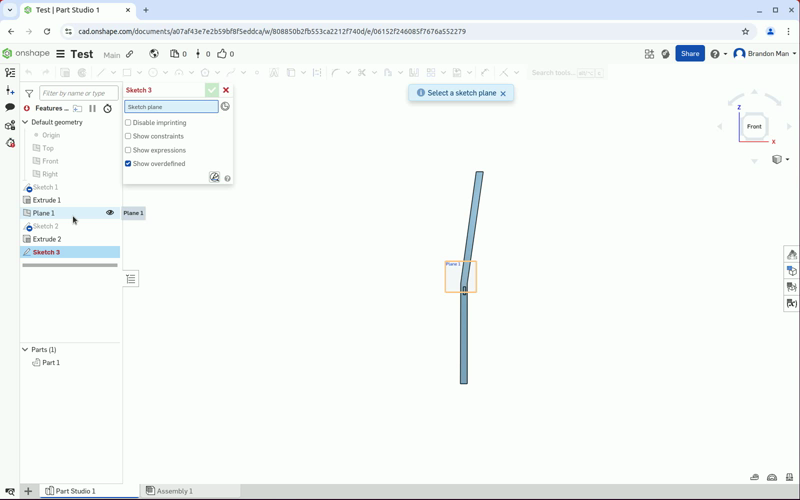
click(73, 215)
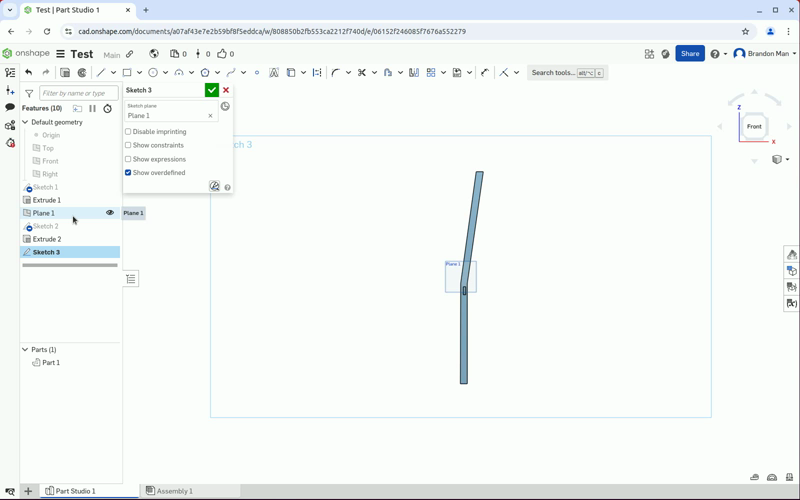
mouse_move(73, 352)
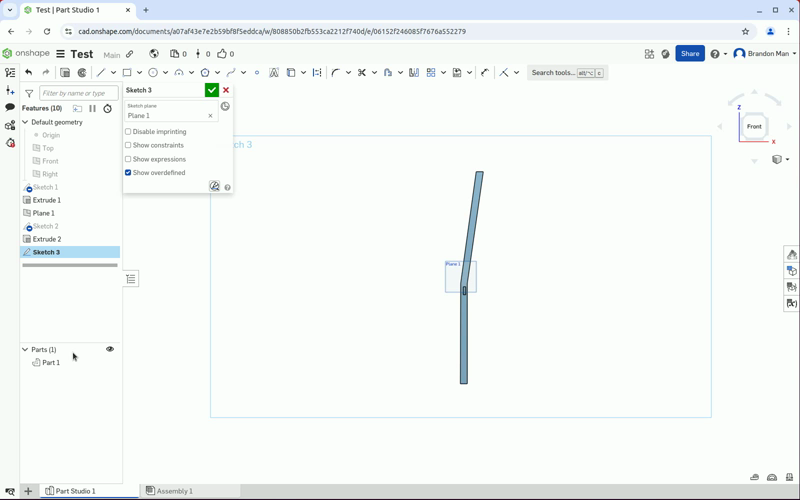
key(y)
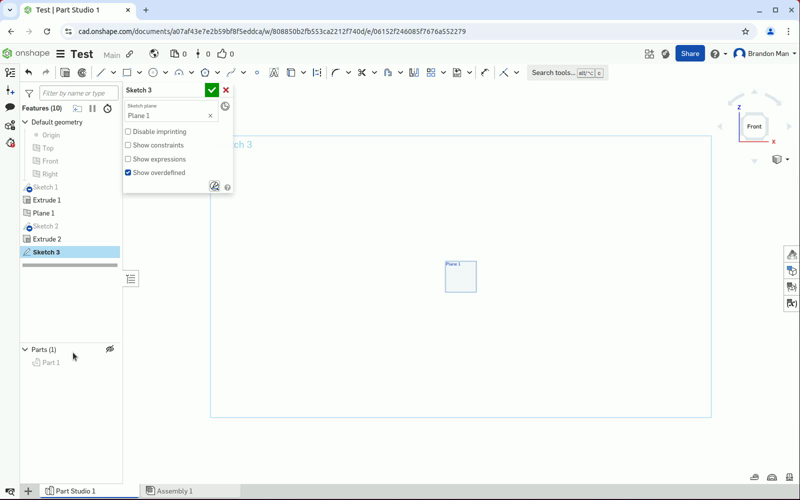
key(l)
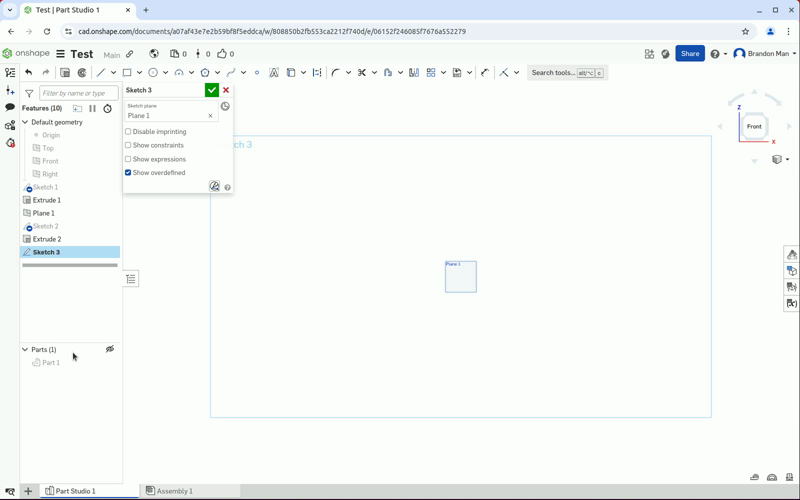
key_down(shift)
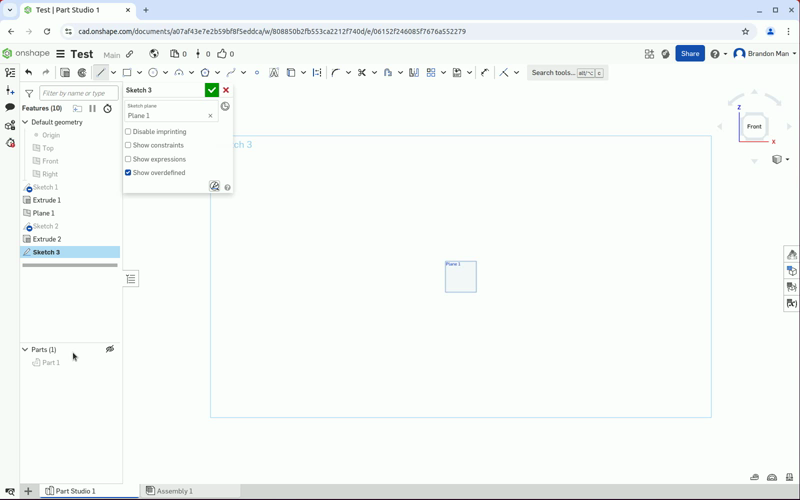
mouse_move(476, 186)
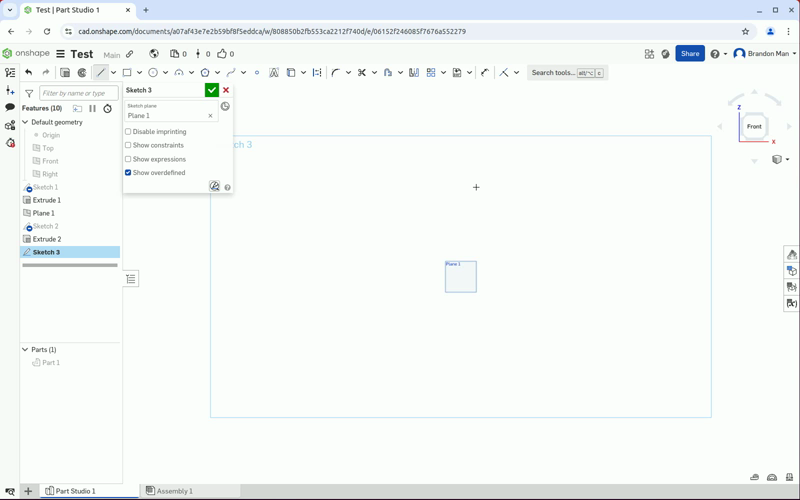
click(476, 186)
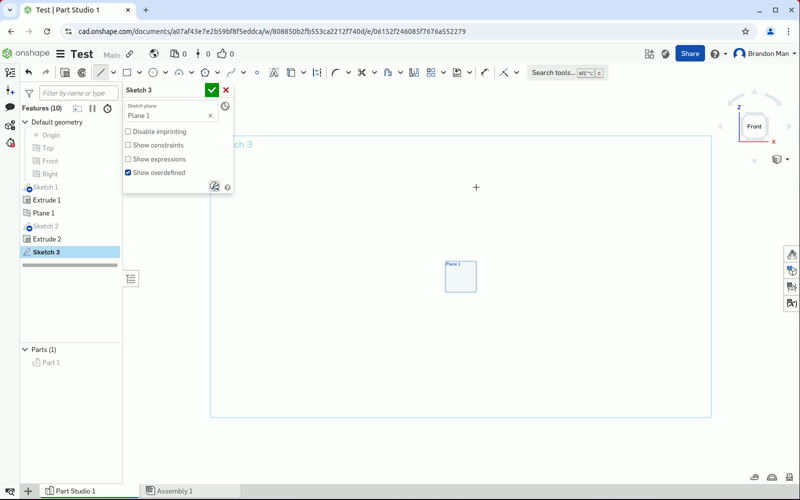
key_up(shift)
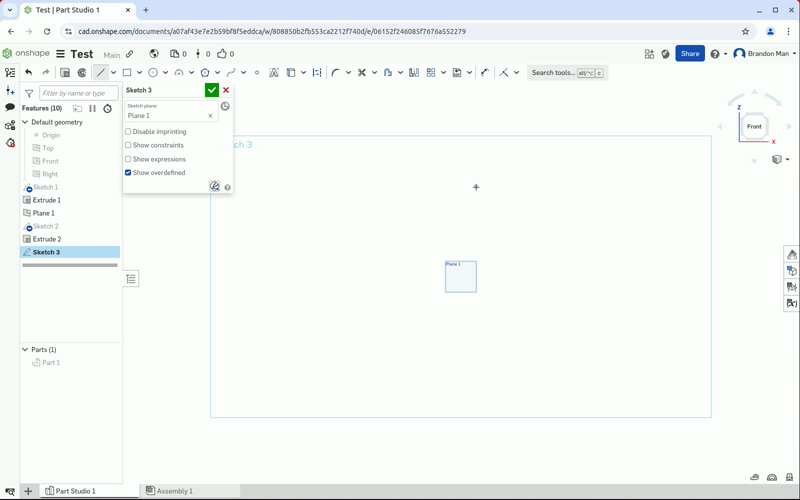
key_down(shift)
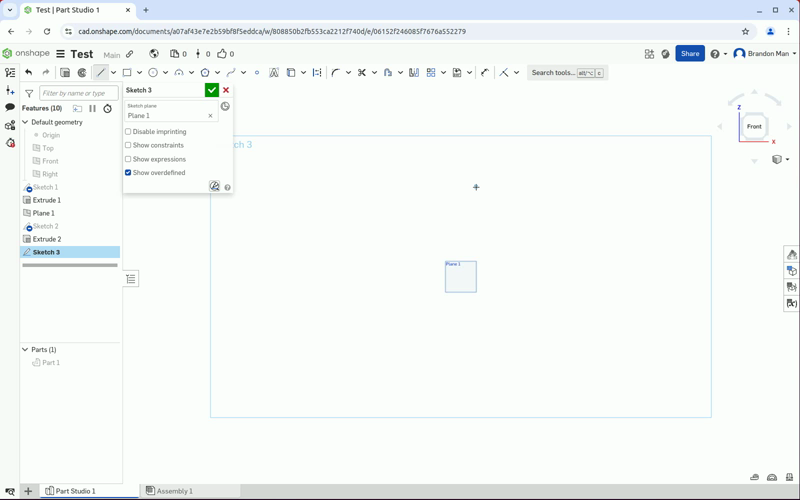
mouse_move(506, 186)
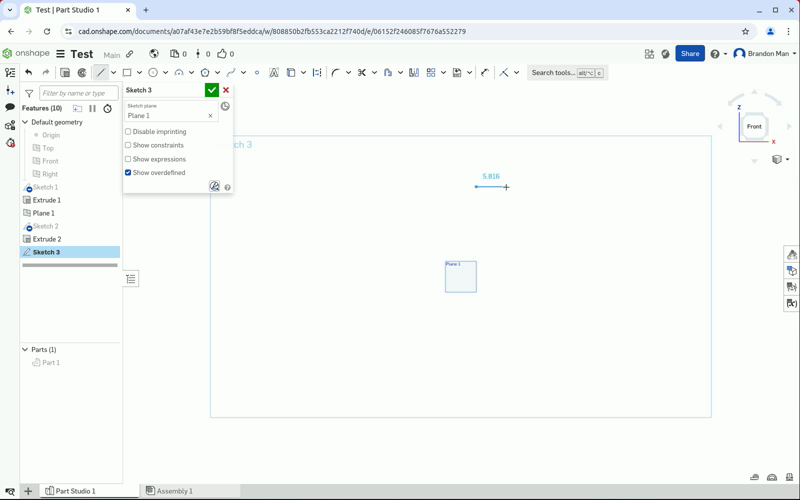
mouse_move(479, 187)
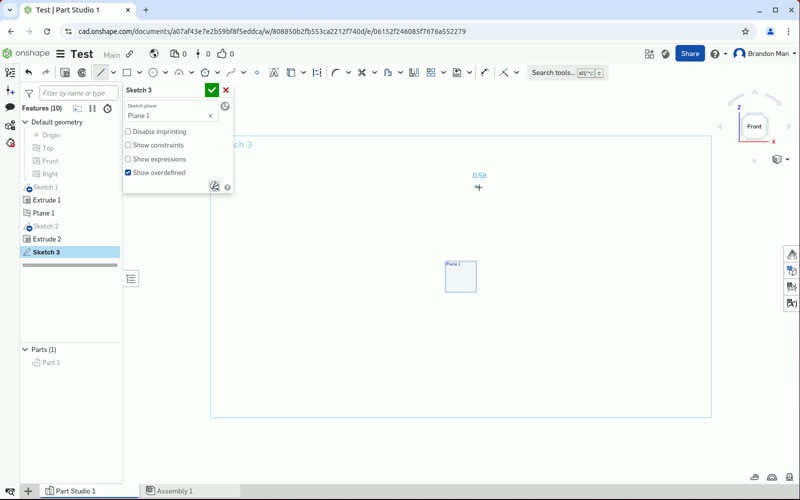
scroll(6)
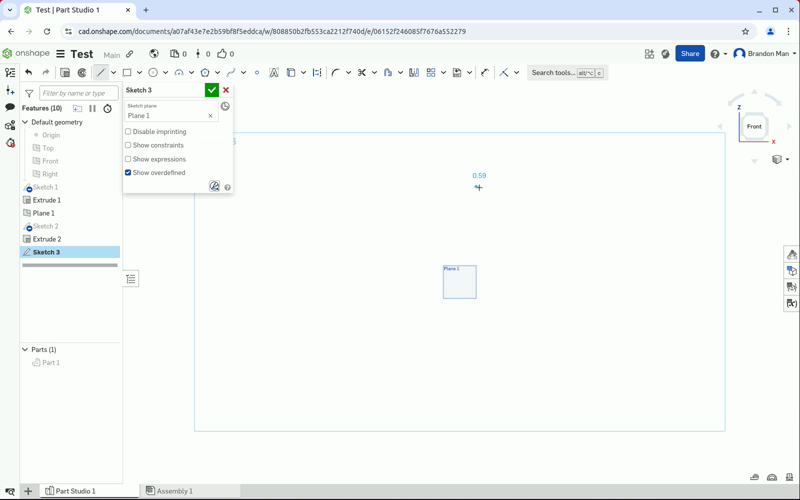
scroll(6)
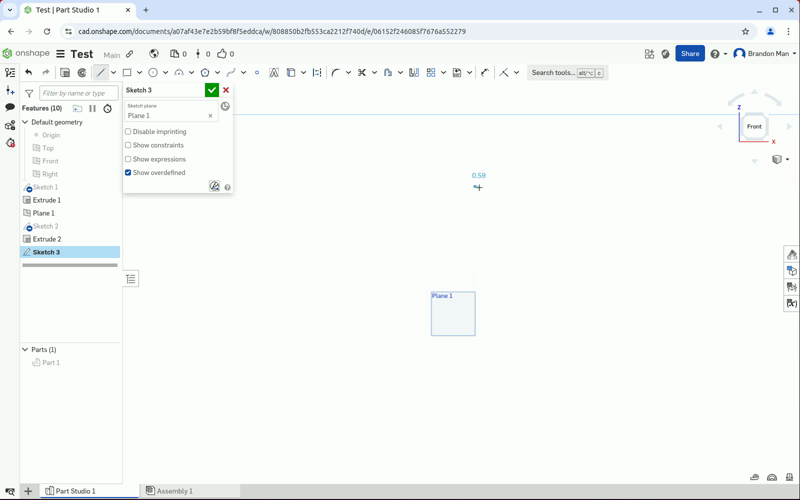
scroll(6)
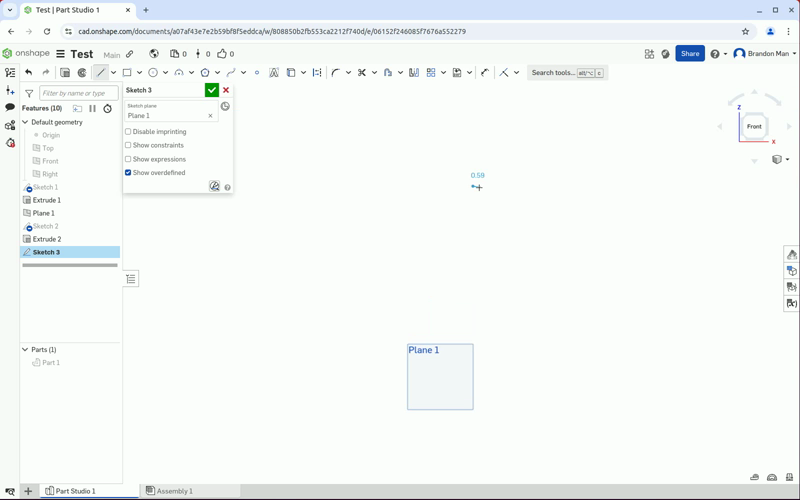
scroll(6)
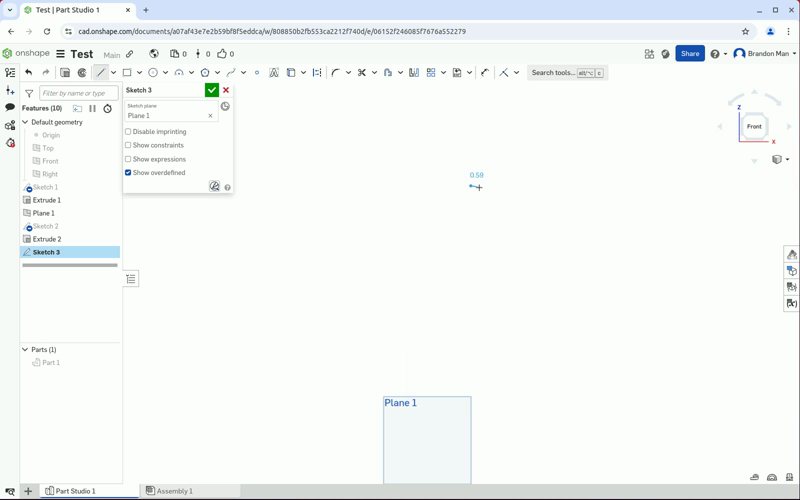
scroll(6)
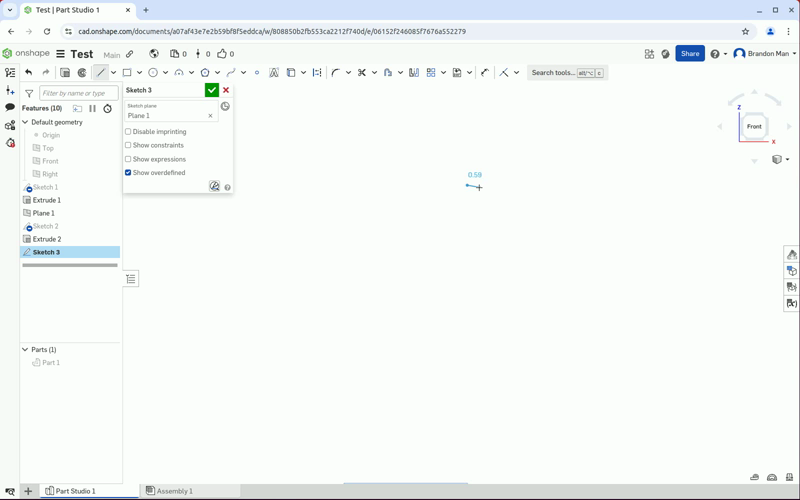
scroll(6)
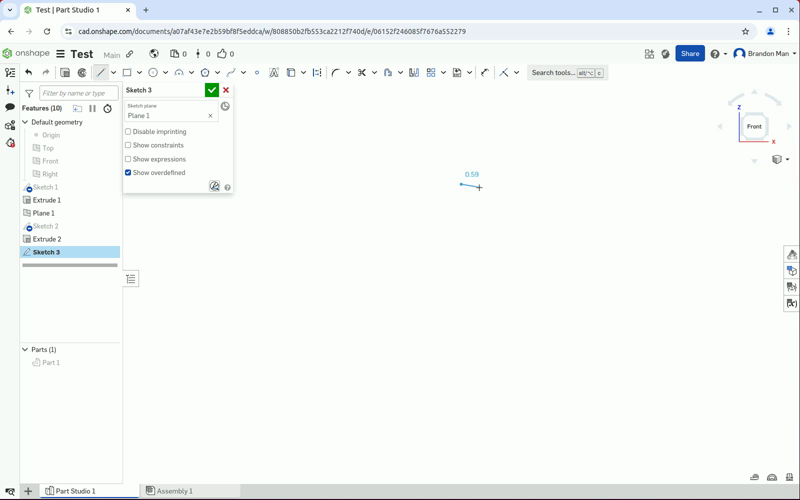
scroll(6)
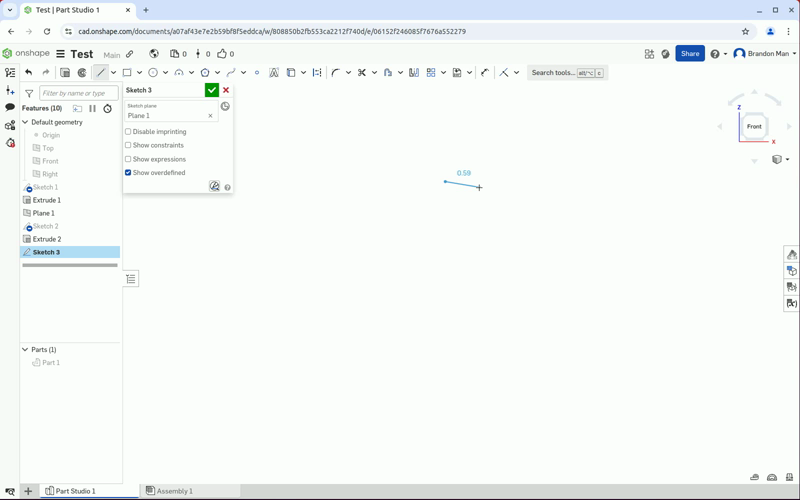
click(479, 187)
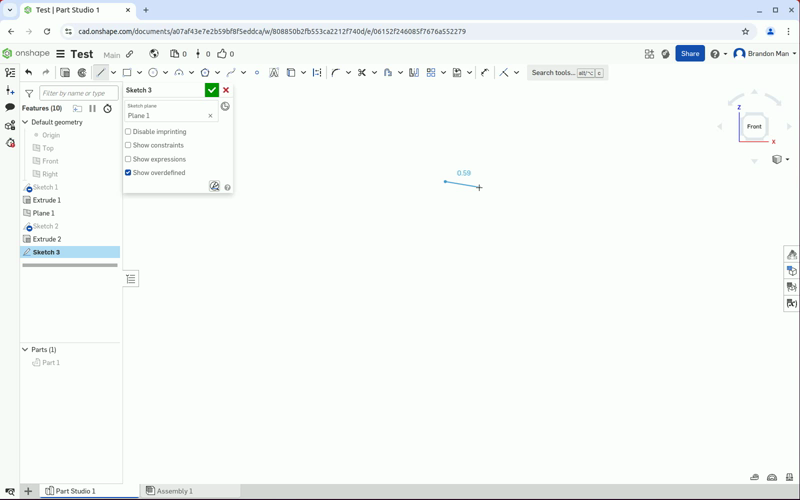
scroll(-6)
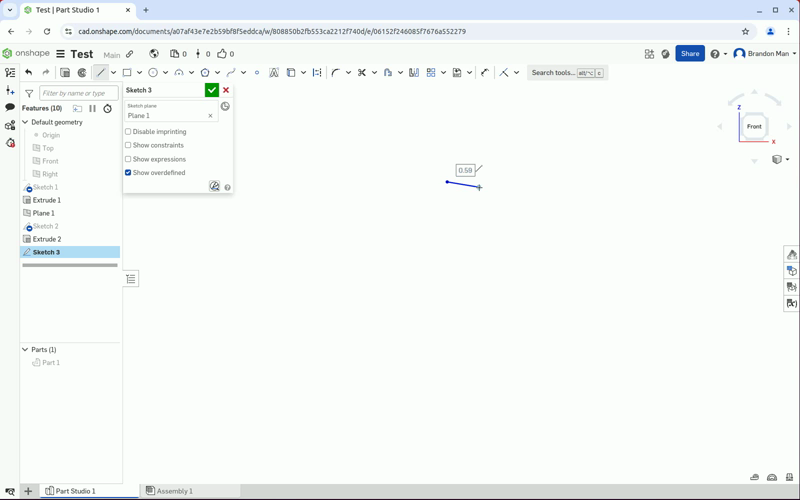
scroll(-6)
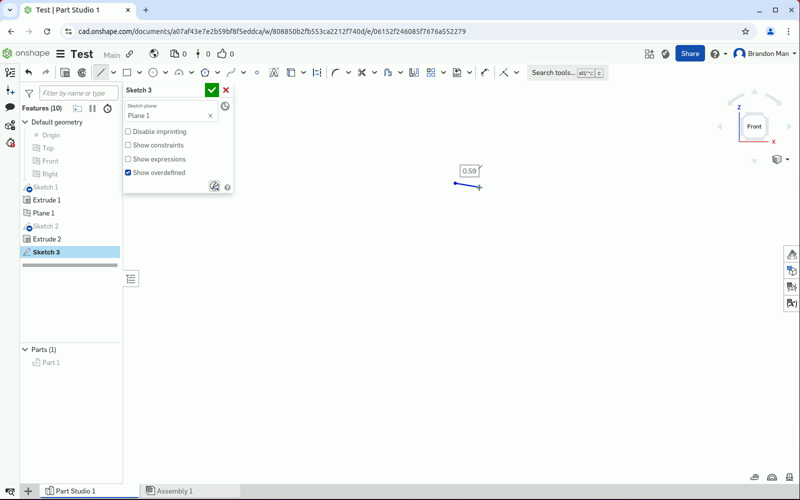
scroll(-6)
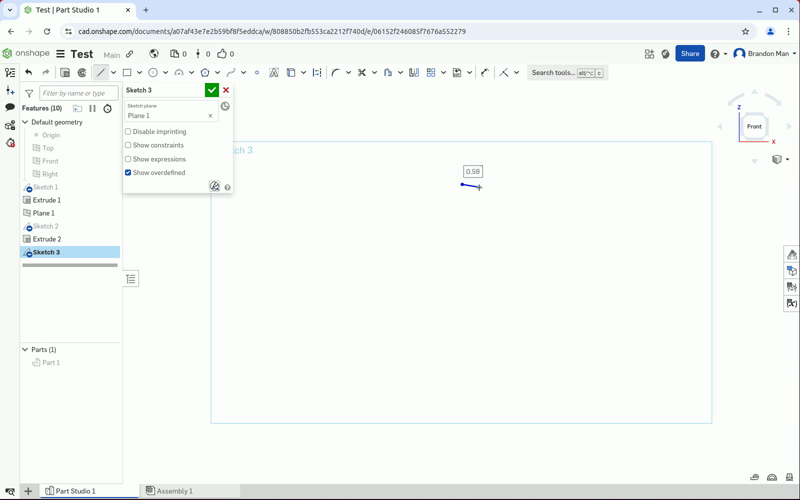
scroll(-6)
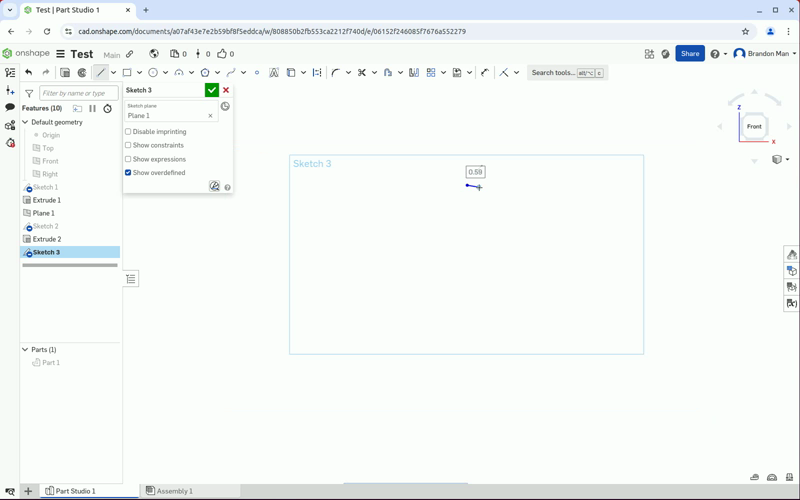
scroll(-6)
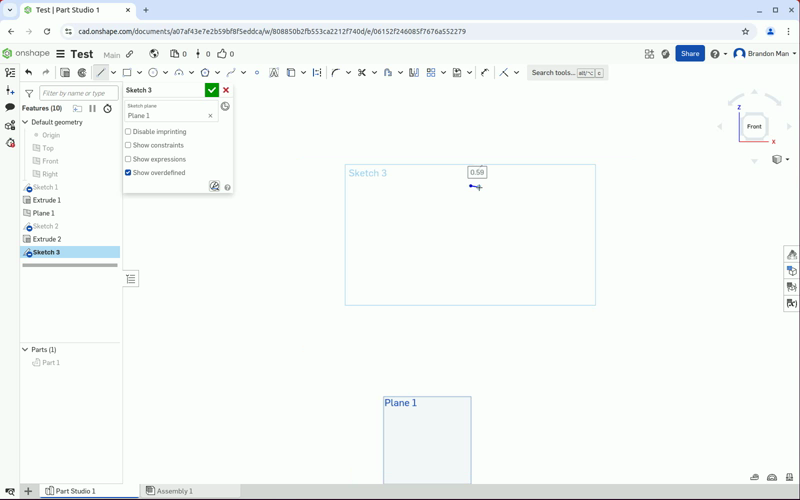
scroll(-6)
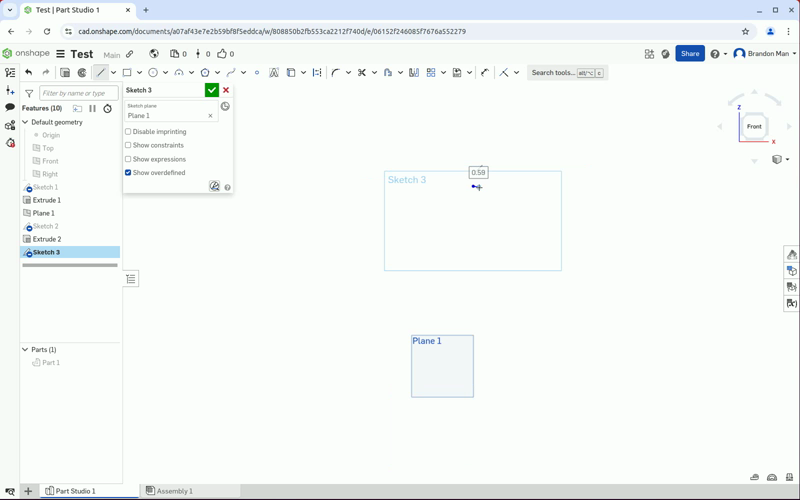
scroll(-6)
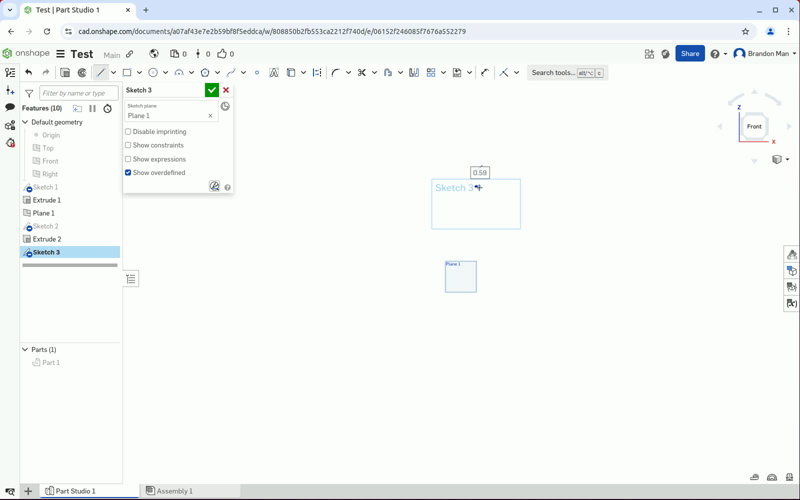
key_up(shift)
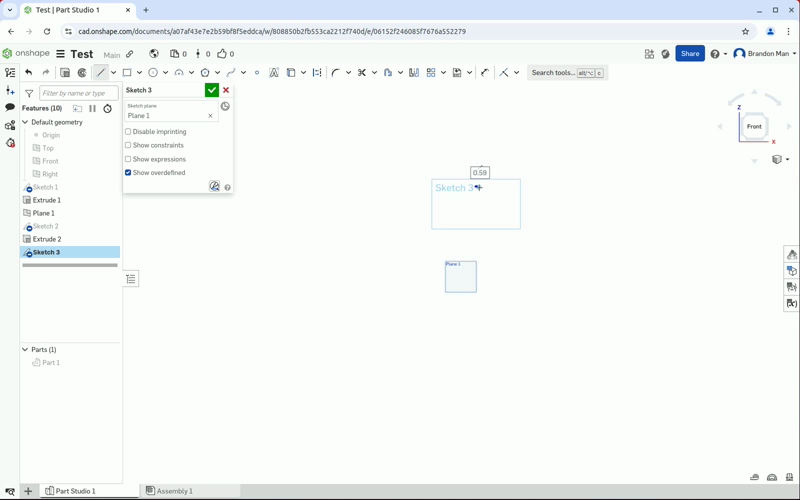
key_down(shift)
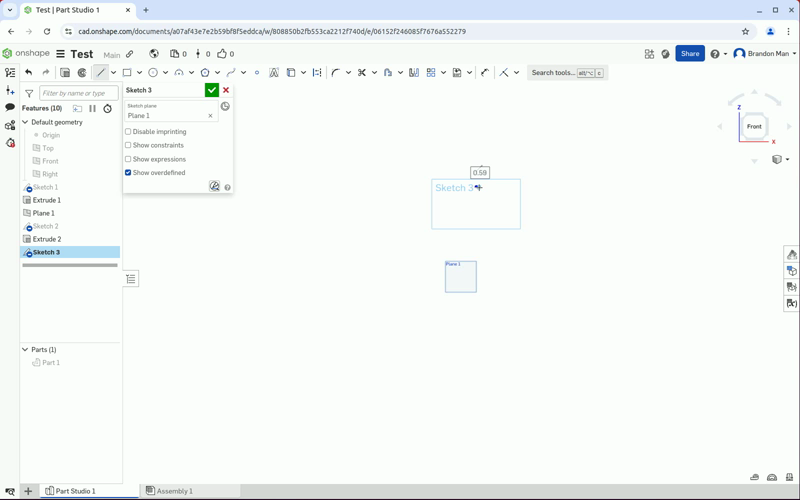
mouse_move(509, 187)
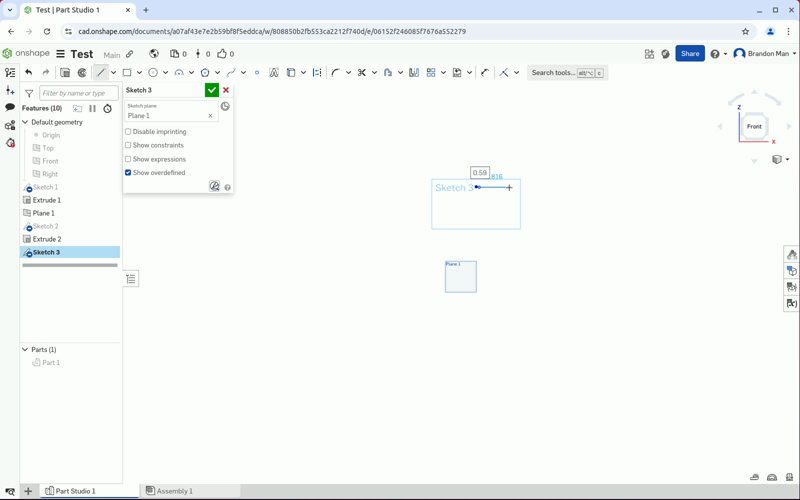
mouse_move(479, 181)
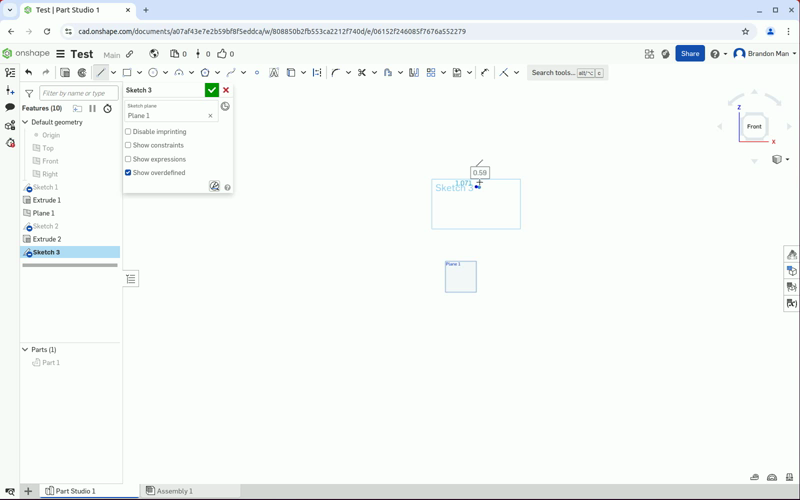
scroll(6)
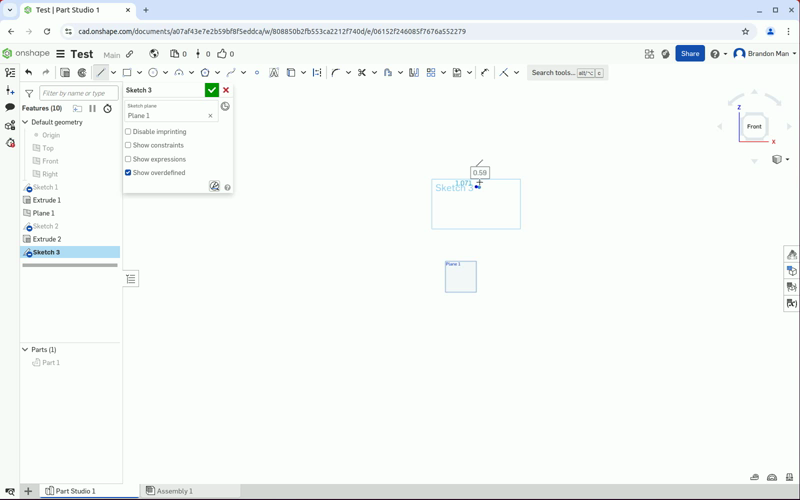
scroll(6)
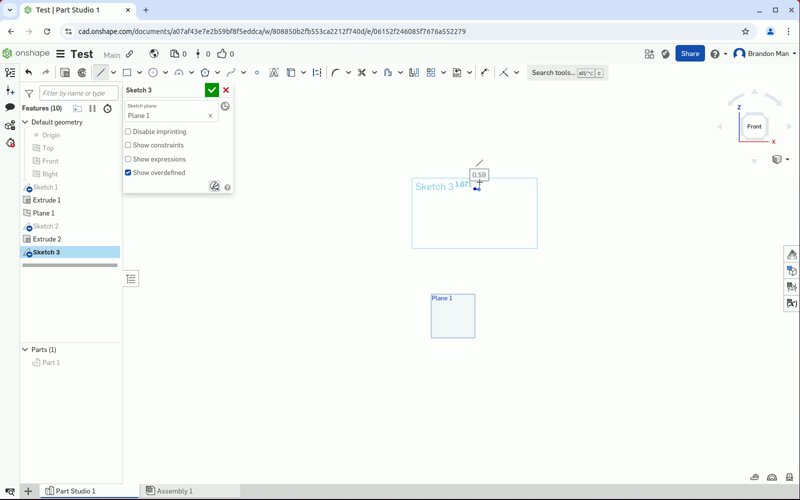
scroll(6)
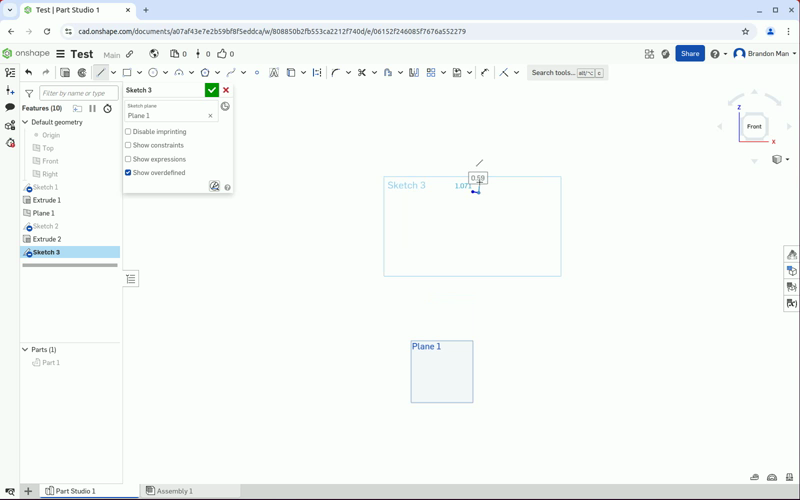
scroll(6)
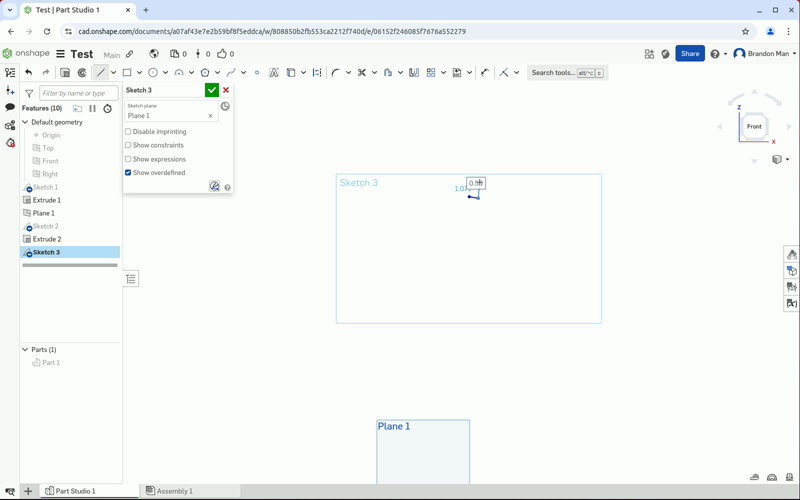
scroll(6)
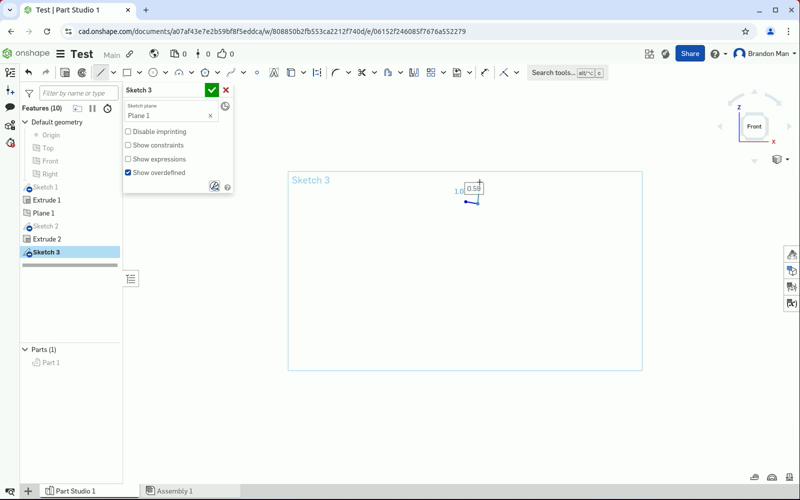
scroll(6)
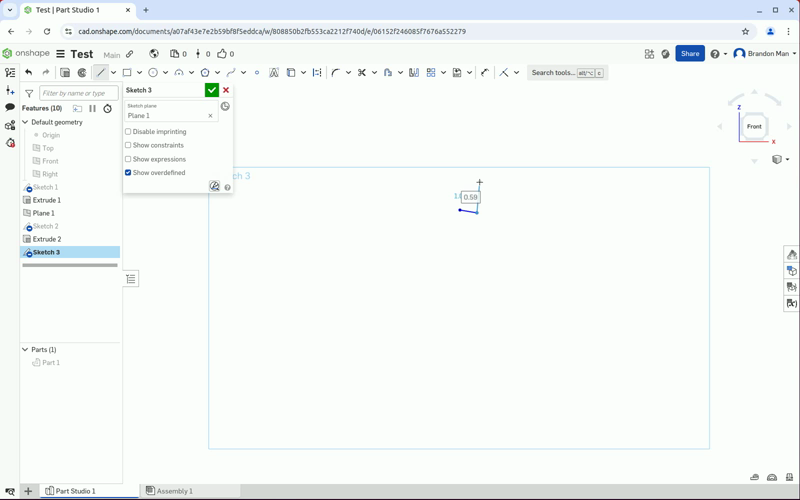
scroll(6)
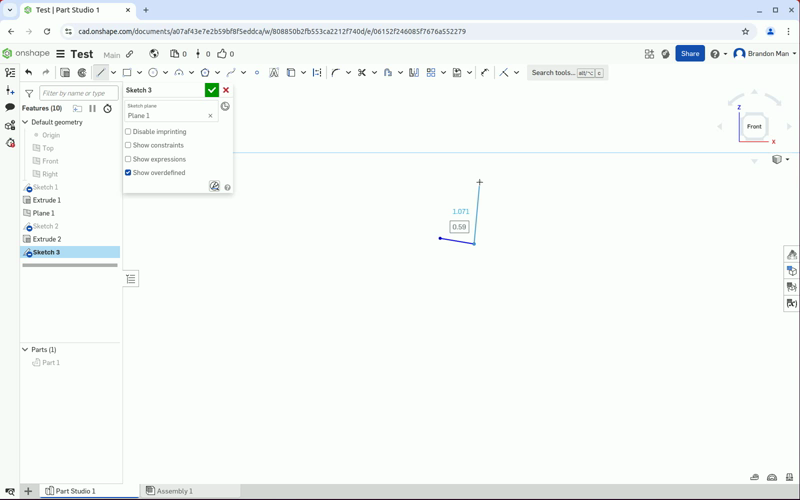
click(479, 181)
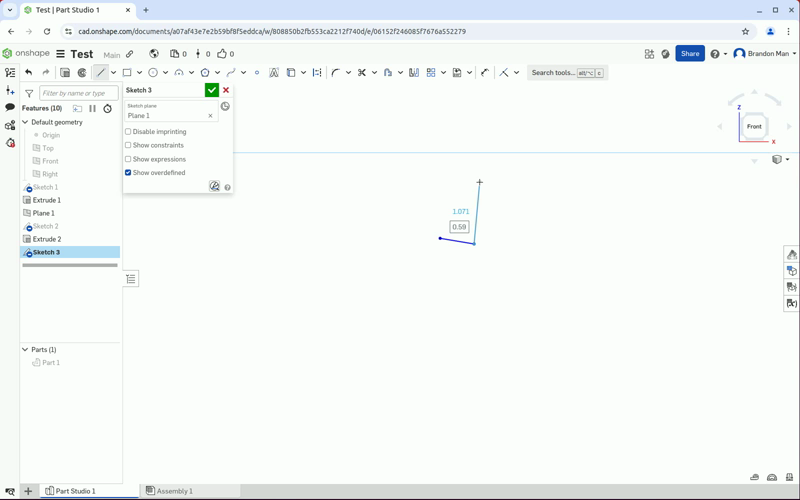
scroll(-6)
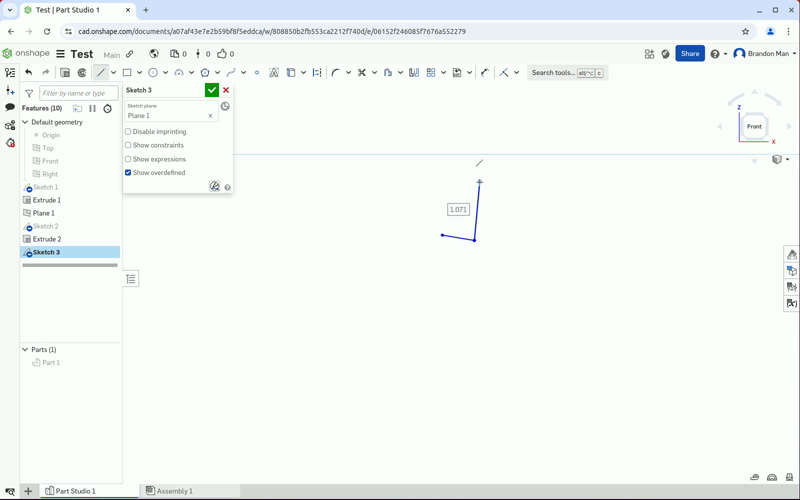
scroll(-6)
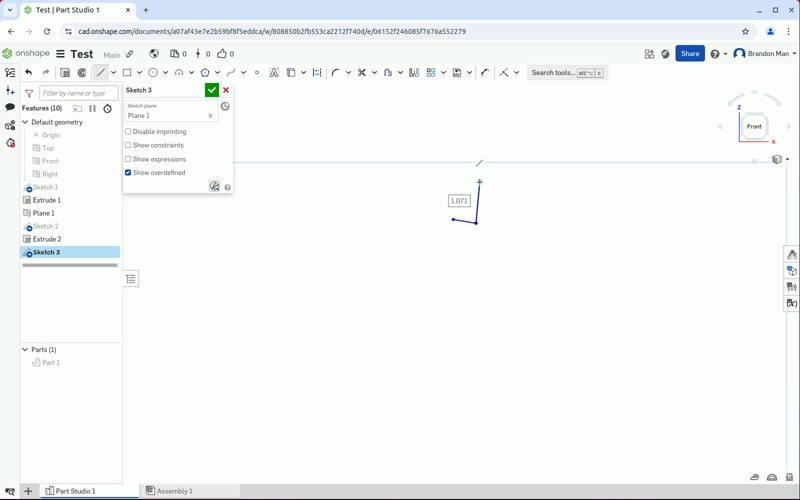
scroll(-6)
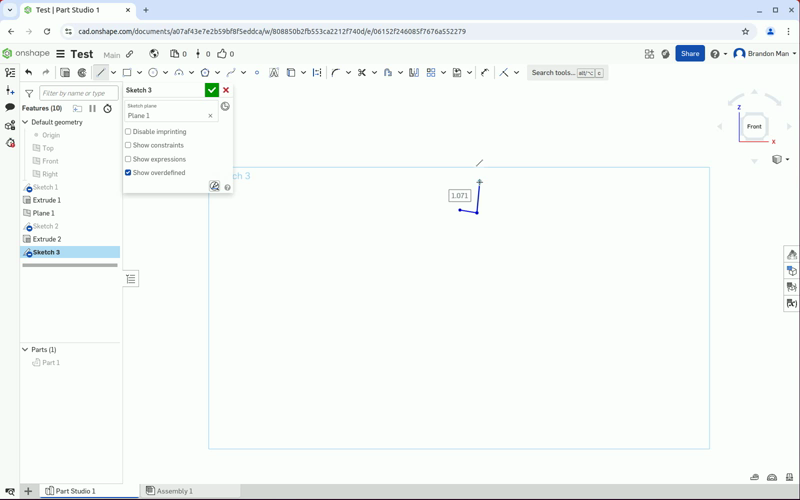
scroll(-6)
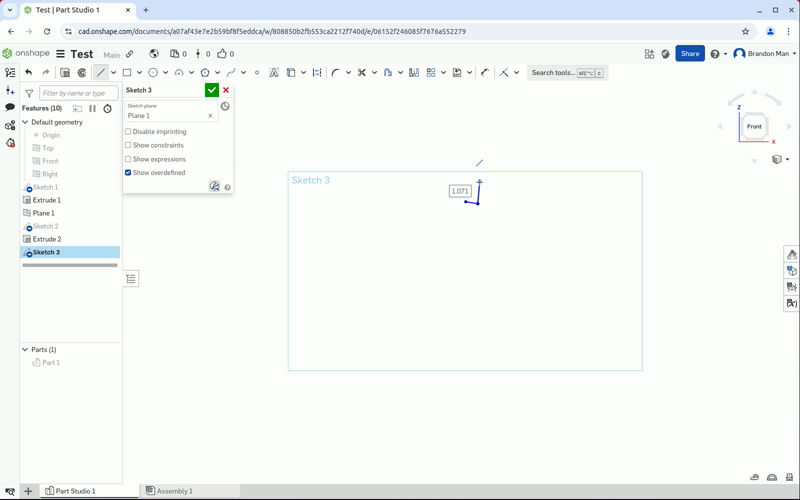
scroll(-6)
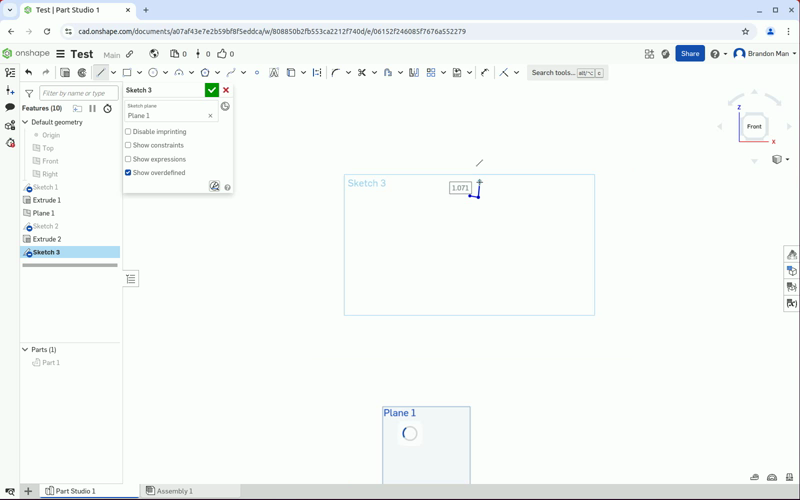
scroll(-6)
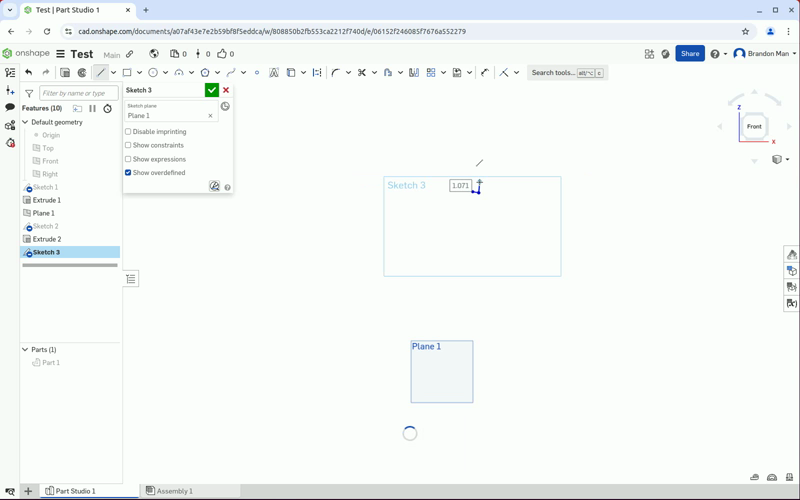
scroll(-6)
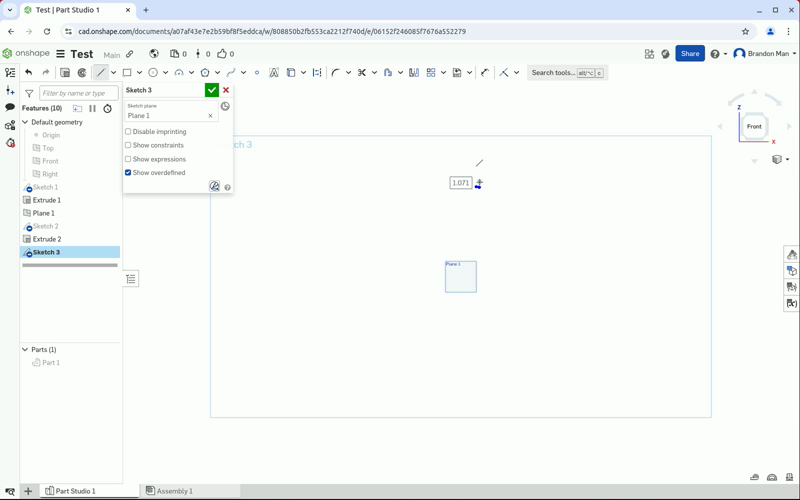
key_up(shift)
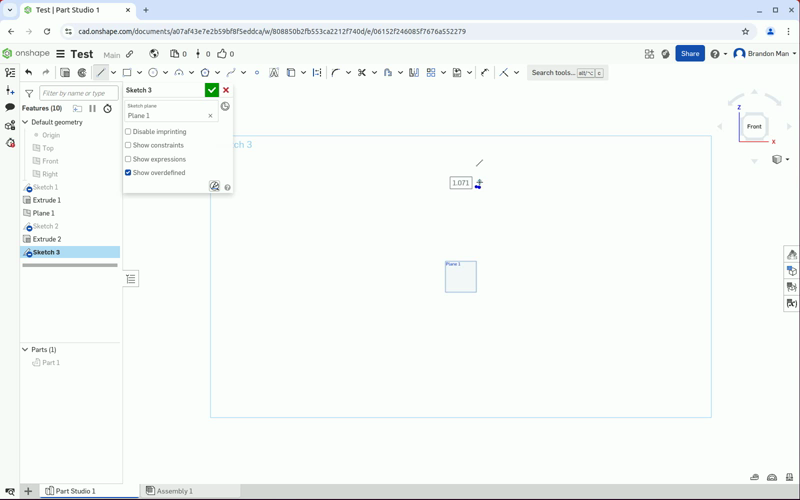
key_down(shift)
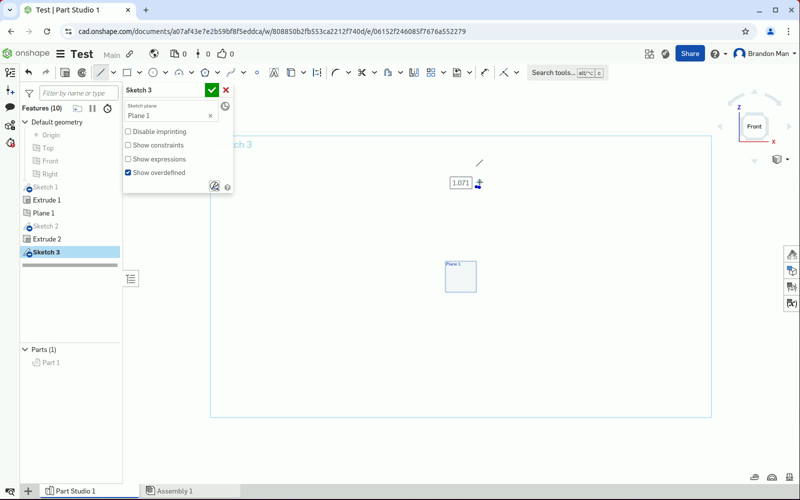
mouse_move(509, 181)
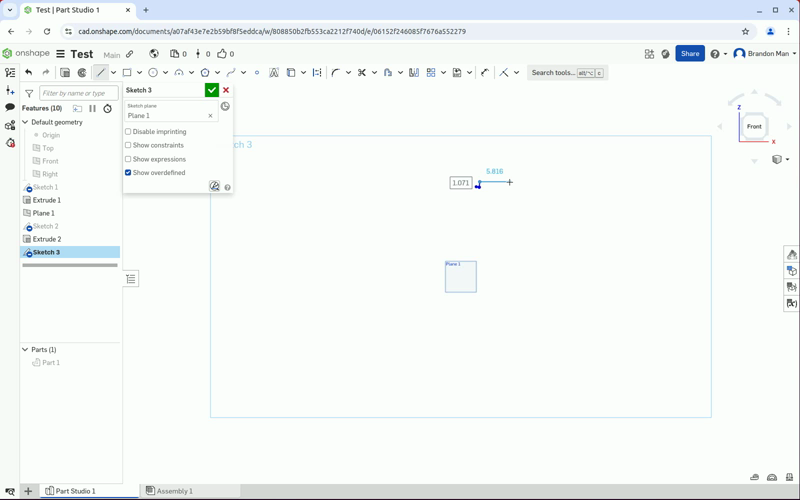
mouse_move(477, 180)
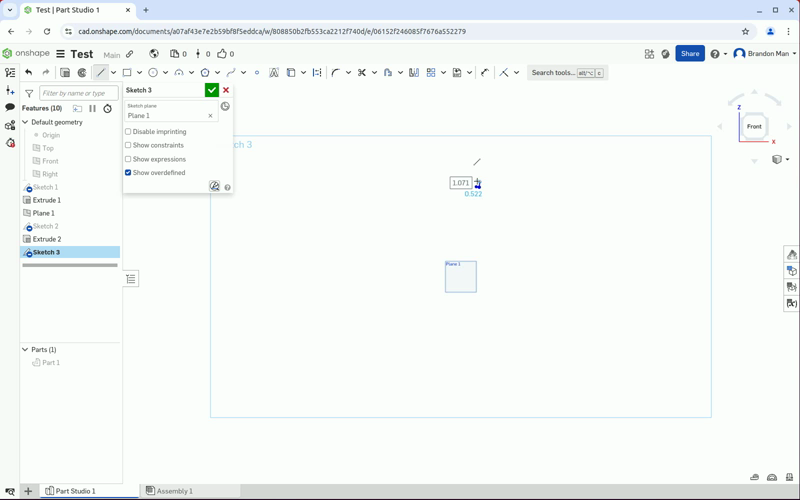
scroll(6)
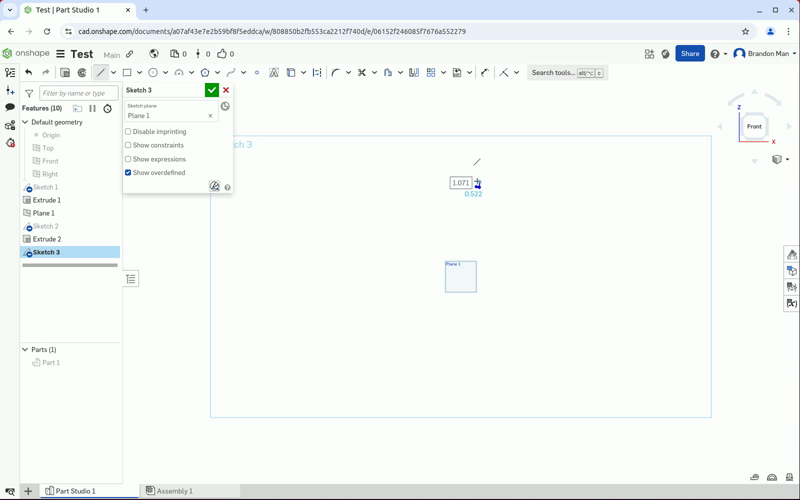
scroll(6)
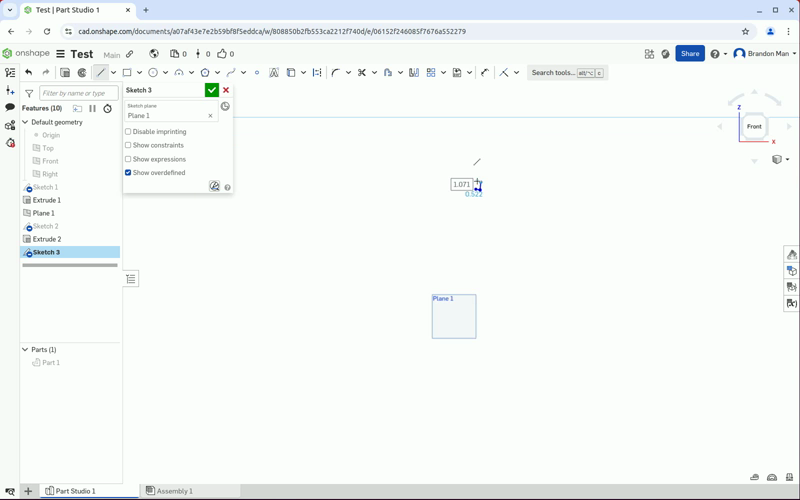
scroll(6)
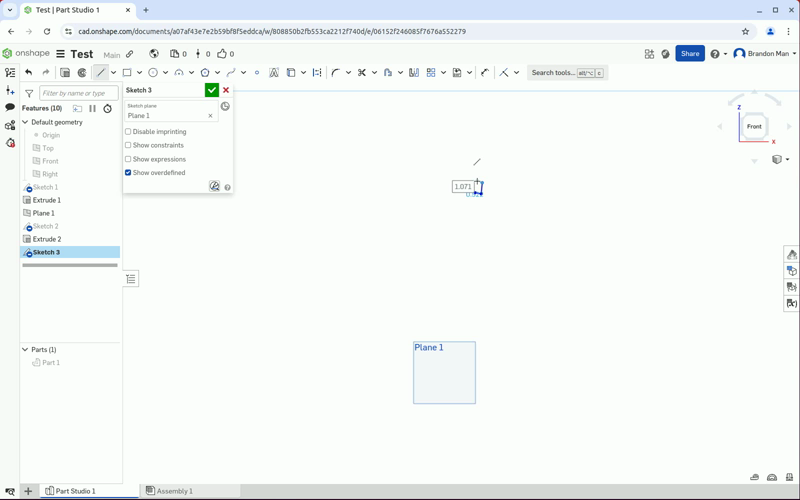
scroll(6)
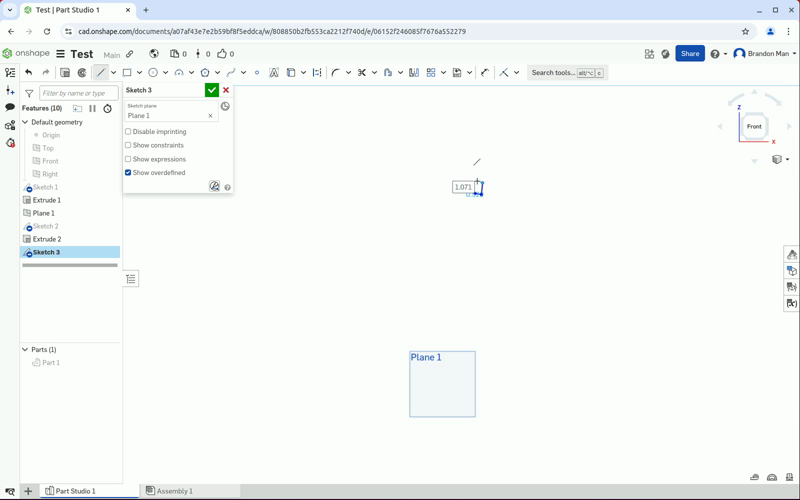
scroll(6)
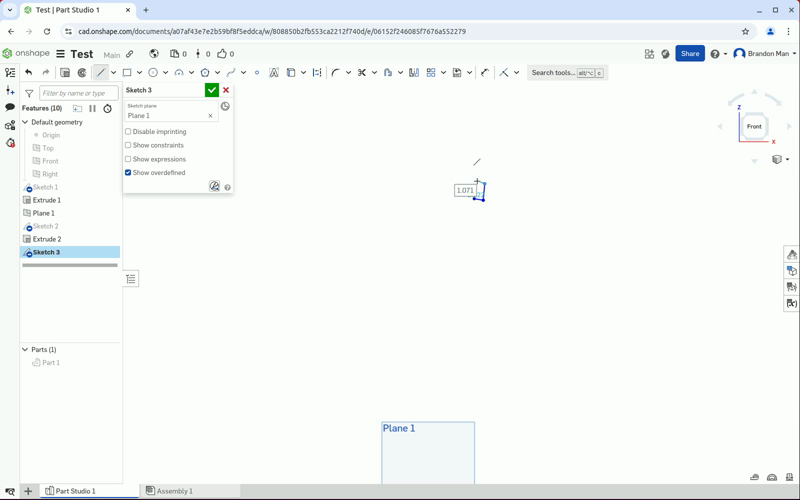
scroll(6)
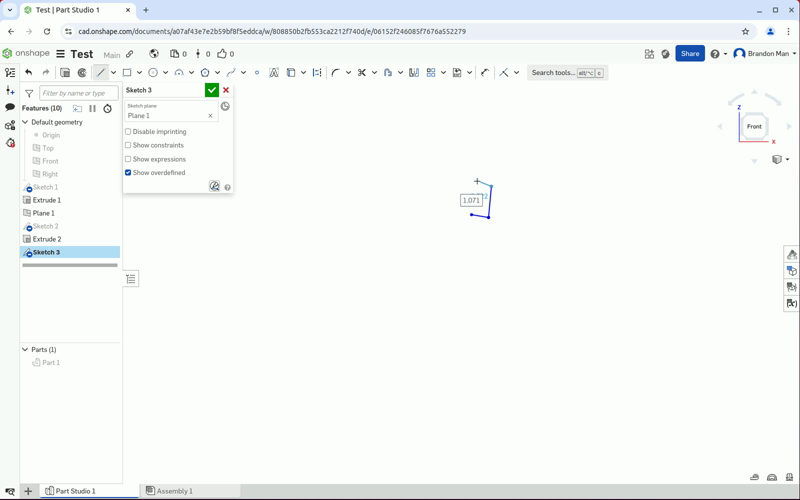
scroll(6)
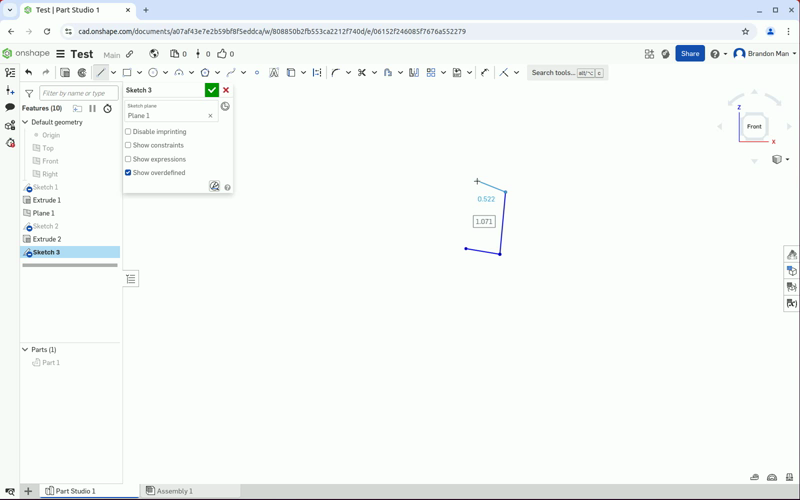
click(477, 180)
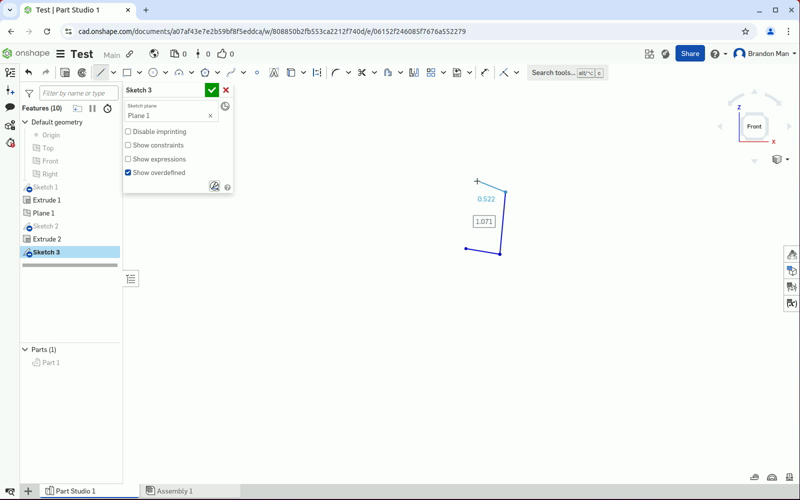
scroll(-6)
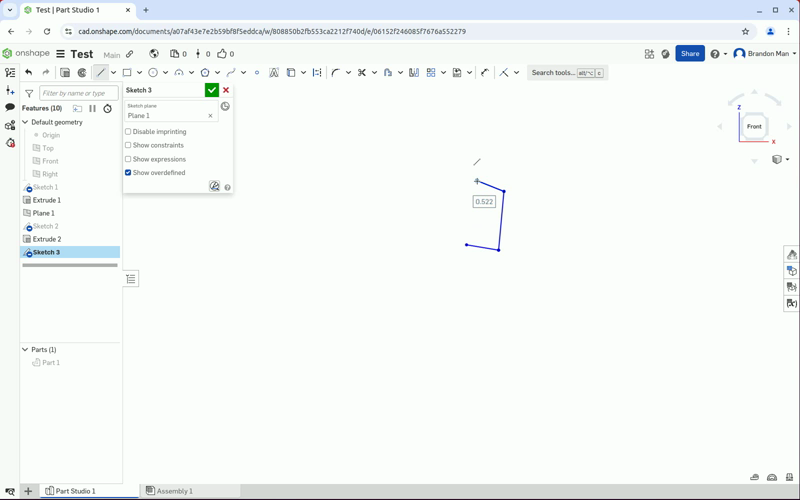
scroll(-6)
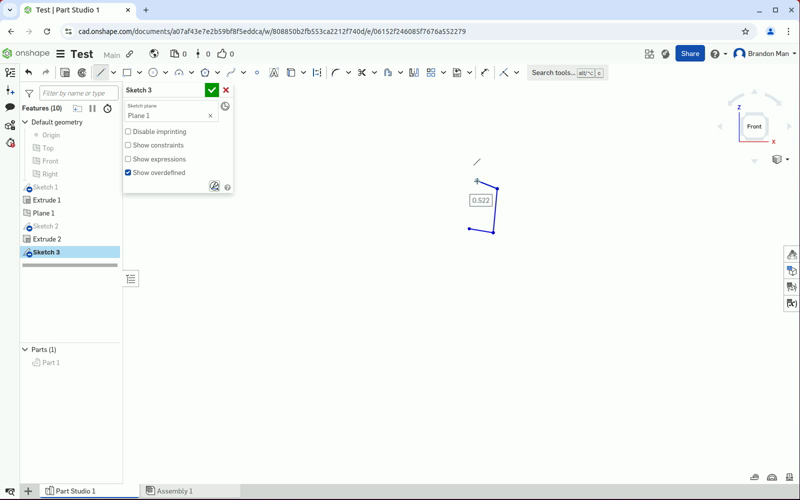
scroll(-6)
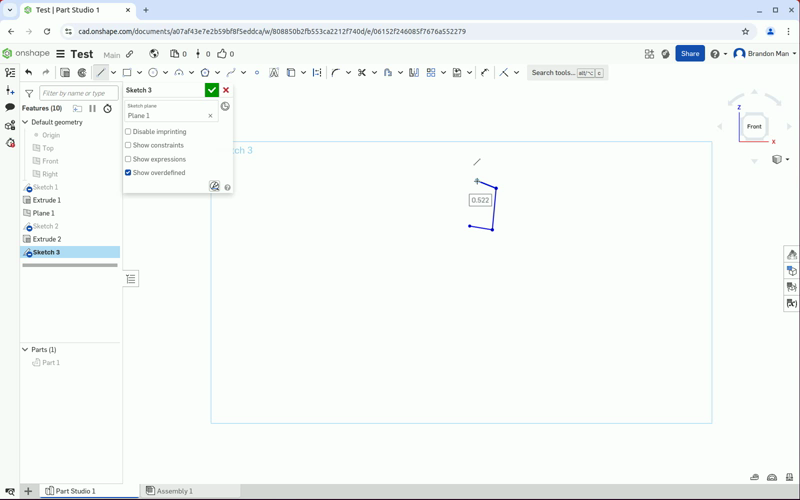
scroll(-6)
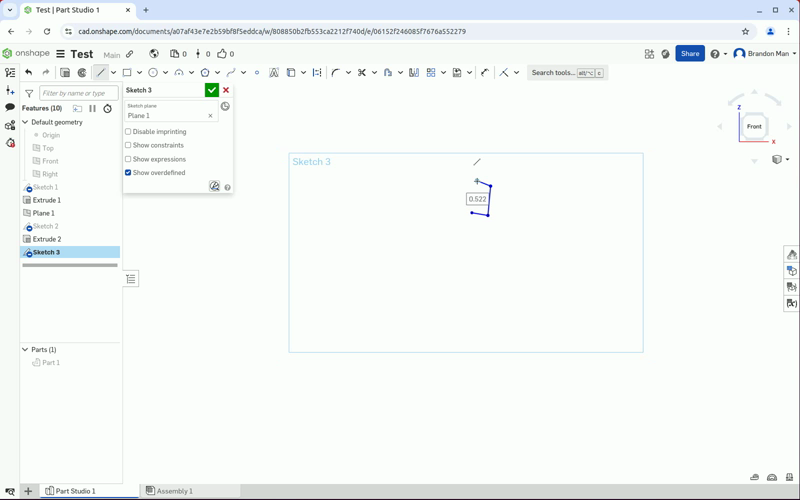
scroll(-6)
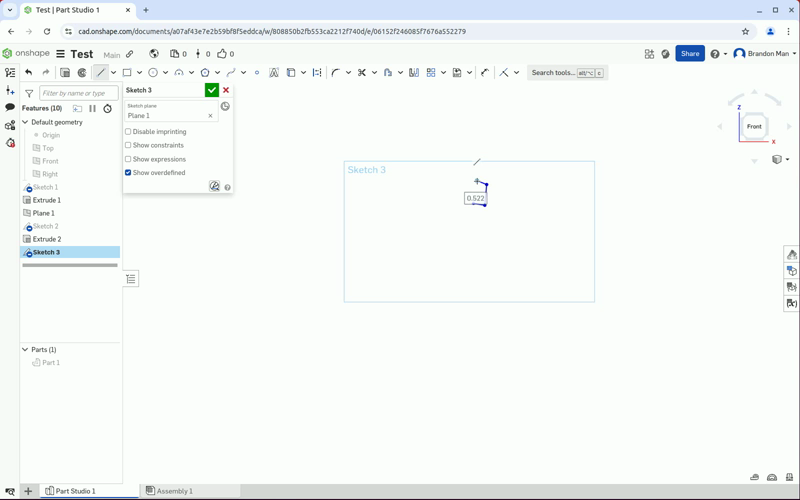
scroll(-6)
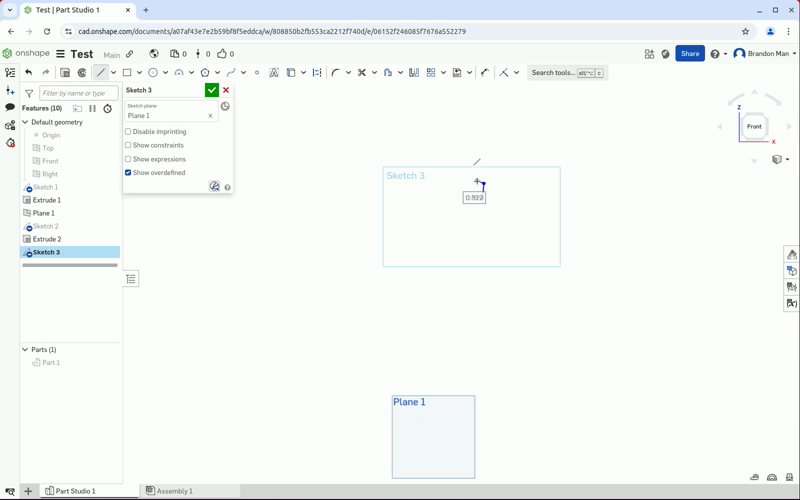
scroll(-6)
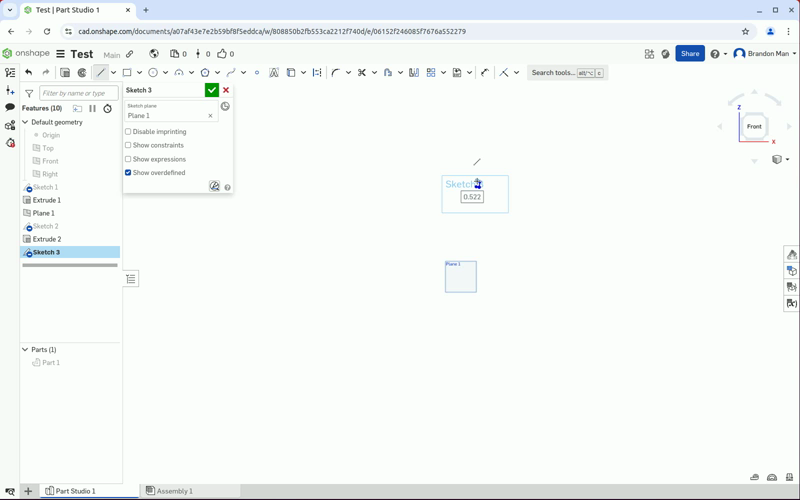
key_up(shift)
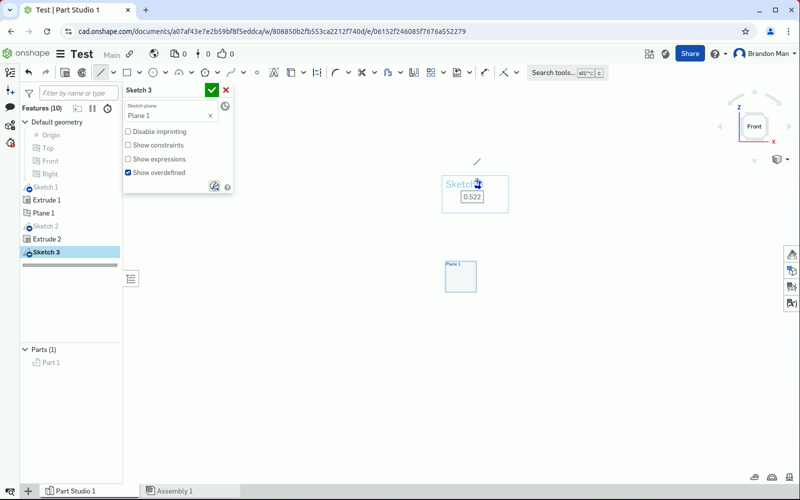
mouse_move(507, 180)
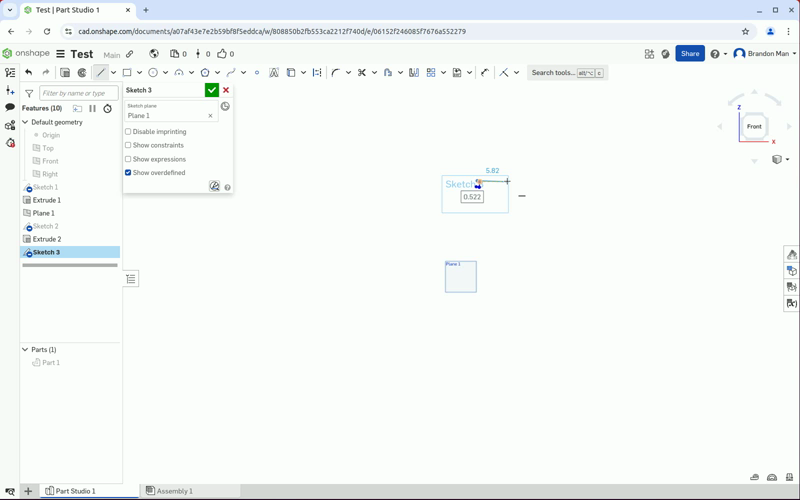
key_down(shift)
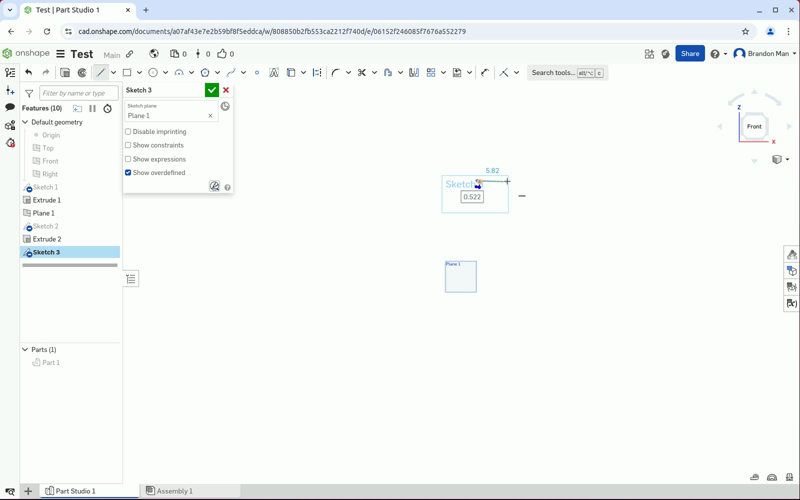
mouse_move(476, 186)
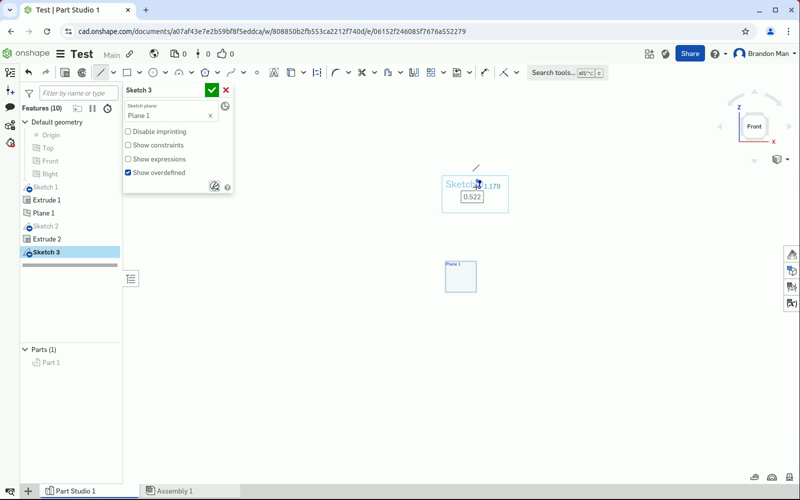
scroll(6)
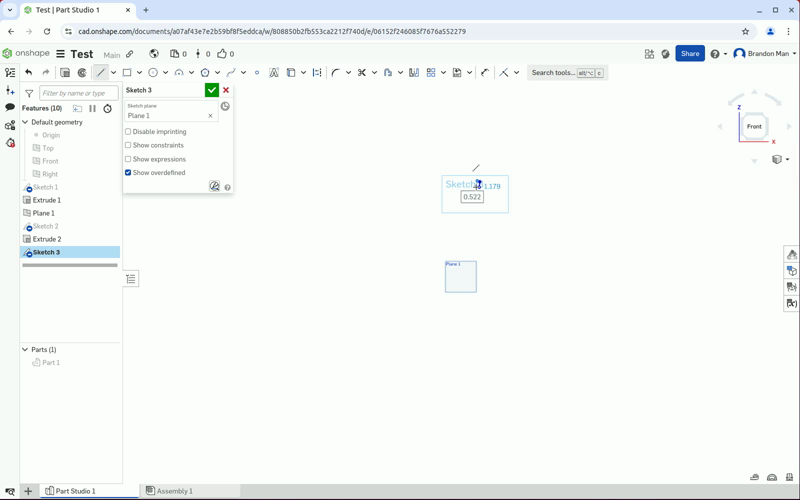
scroll(6)
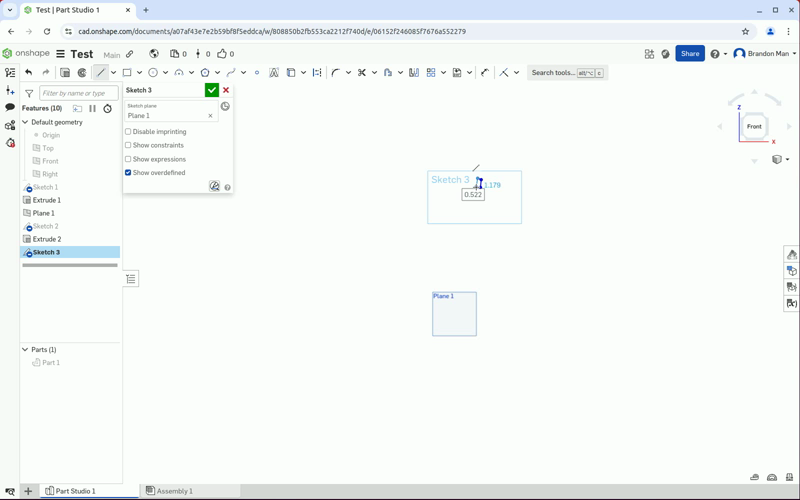
scroll(6)
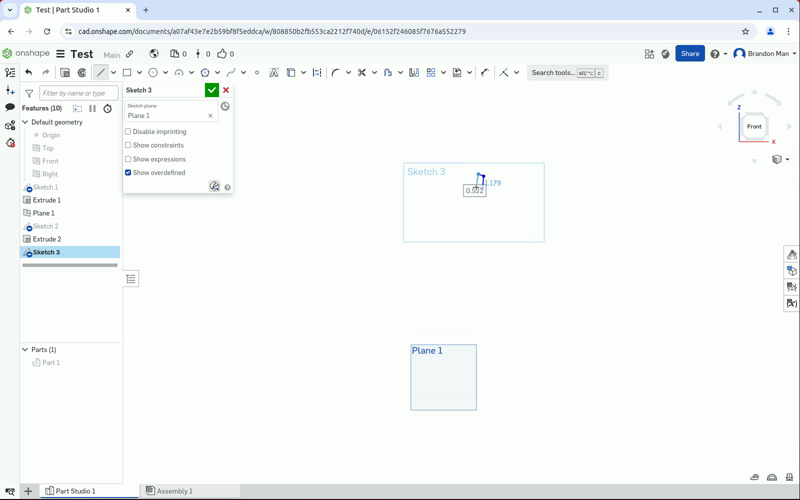
scroll(6)
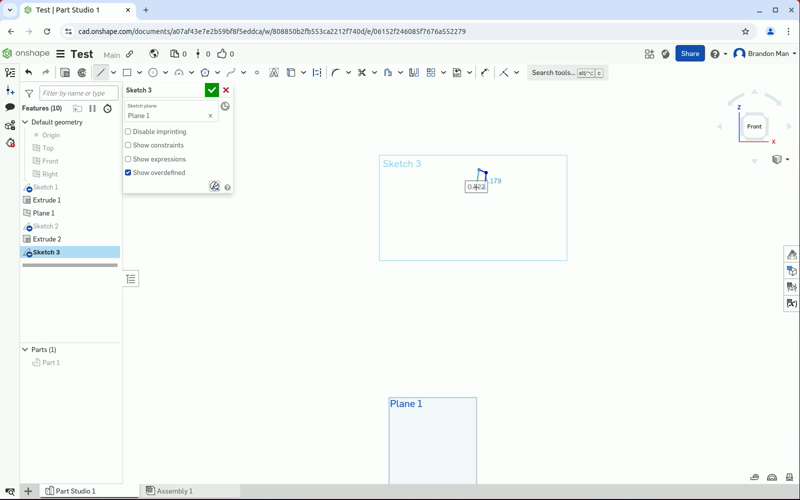
scroll(6)
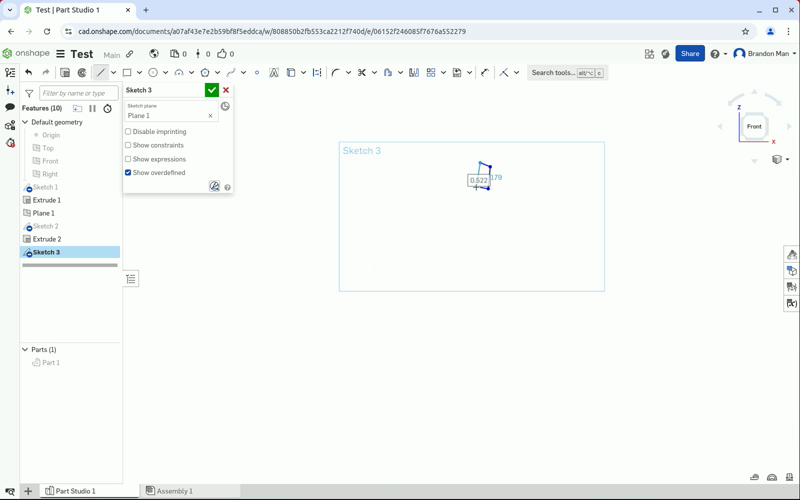
scroll(6)
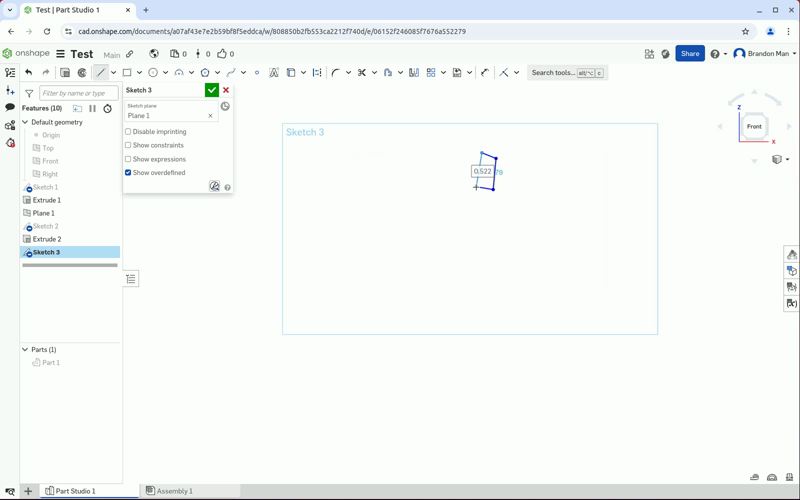
scroll(6)
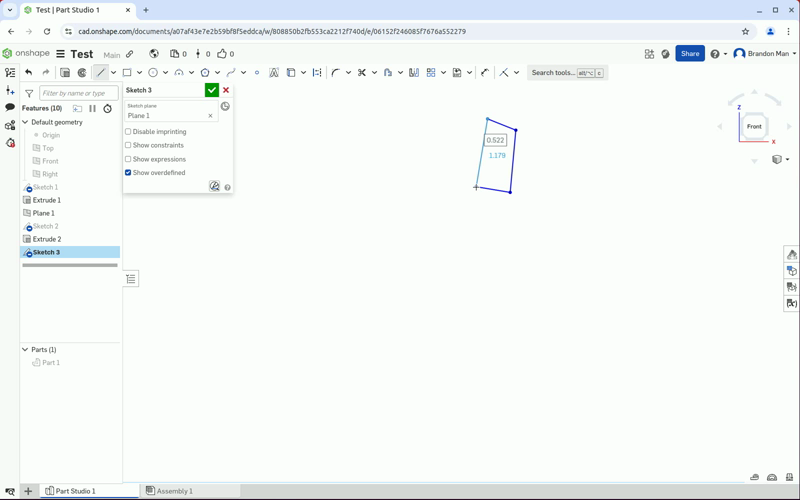
key_up(shift)
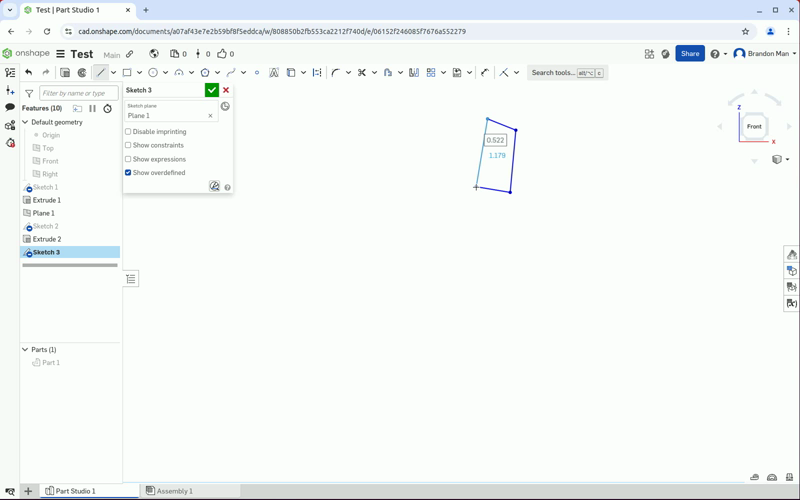
click(476, 186)
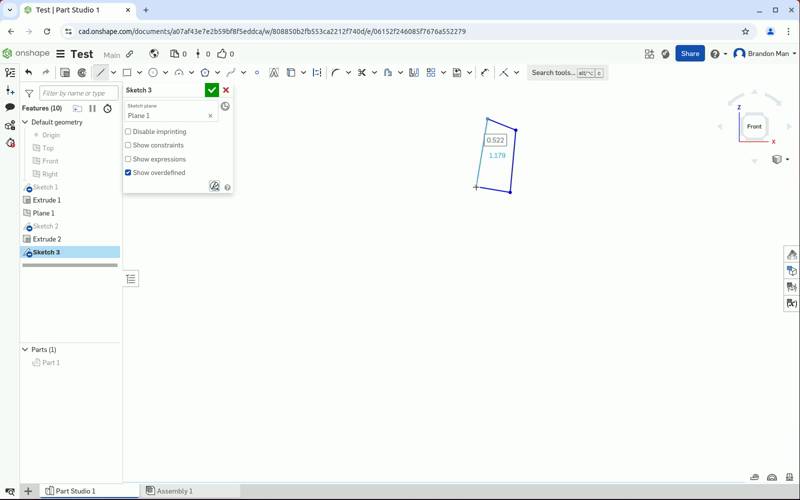
scroll(-6)
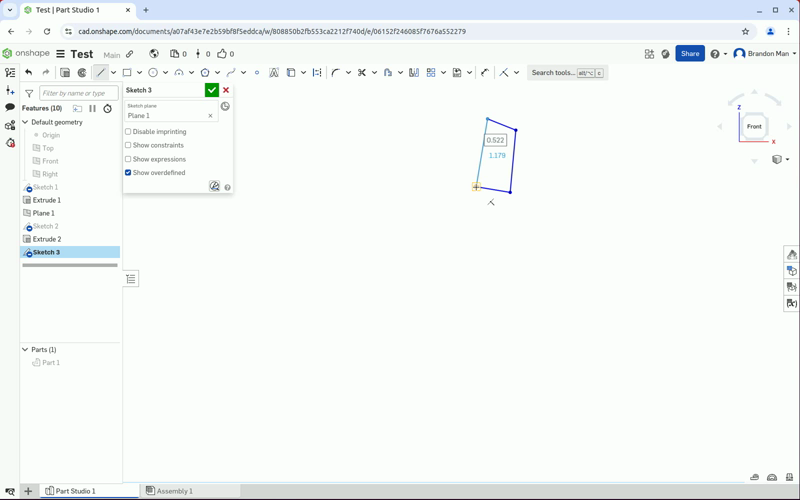
scroll(-6)
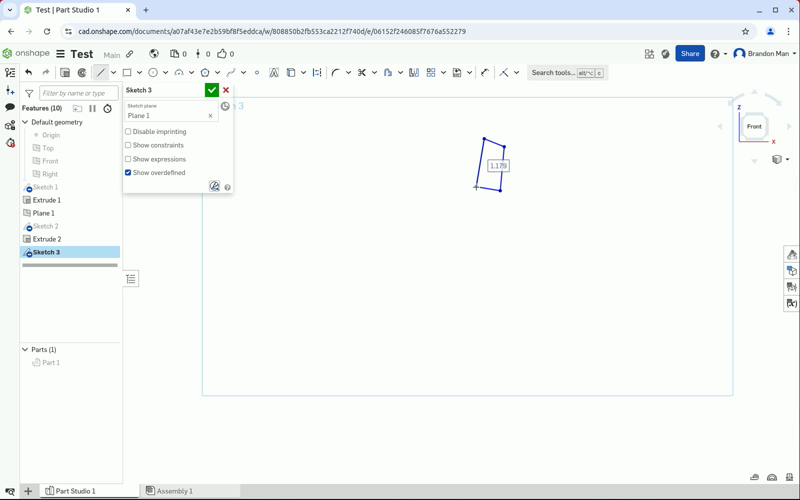
scroll(-6)
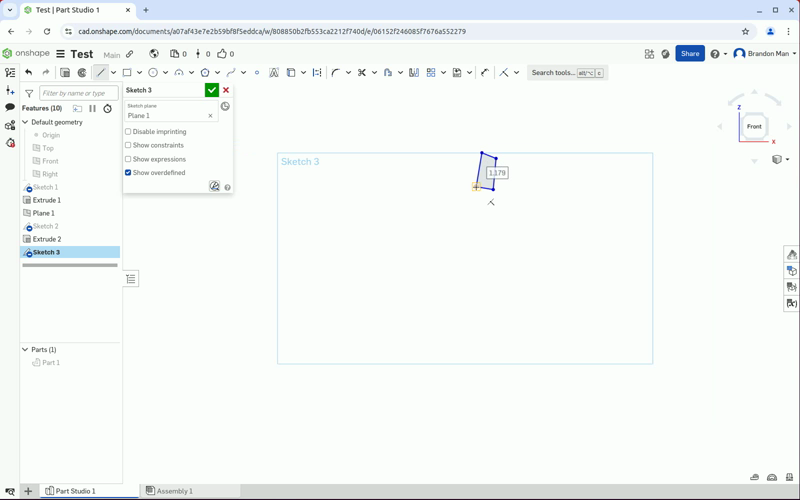
scroll(-6)
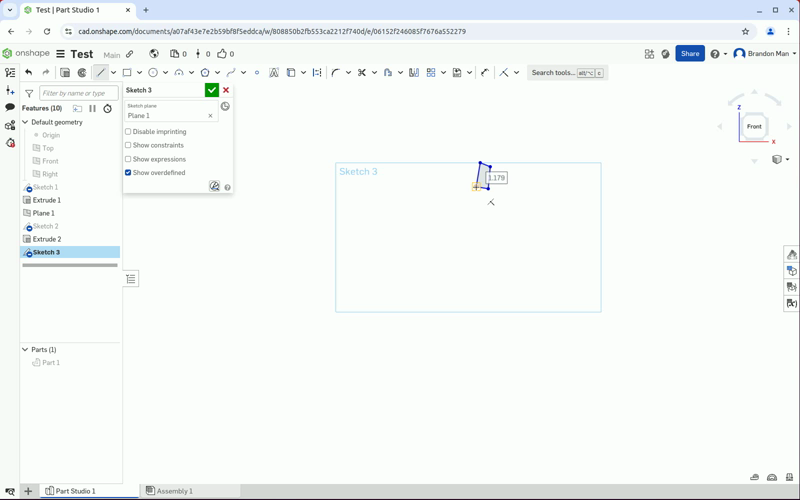
scroll(-6)
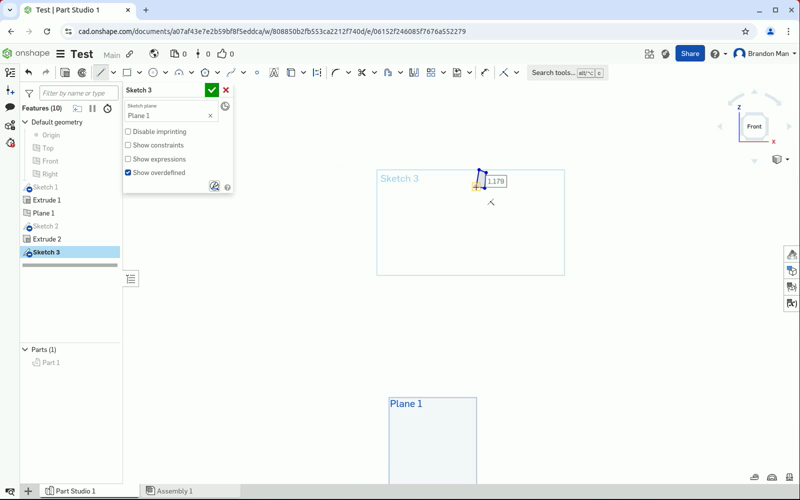
scroll(-6)
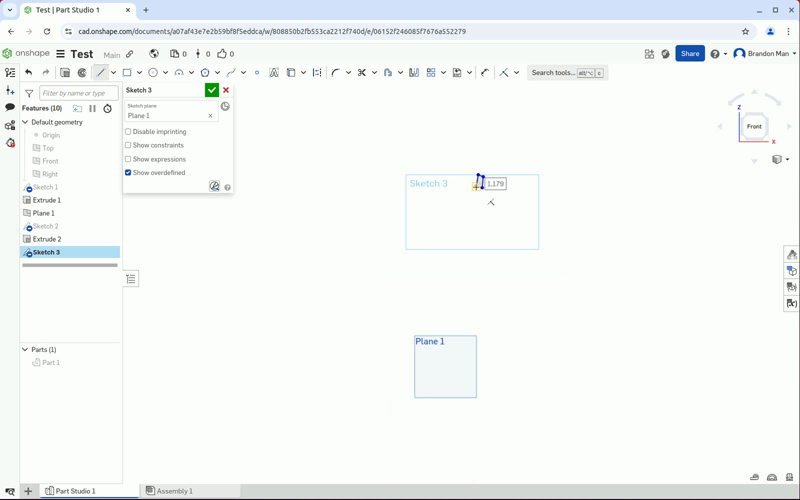
scroll(-6)
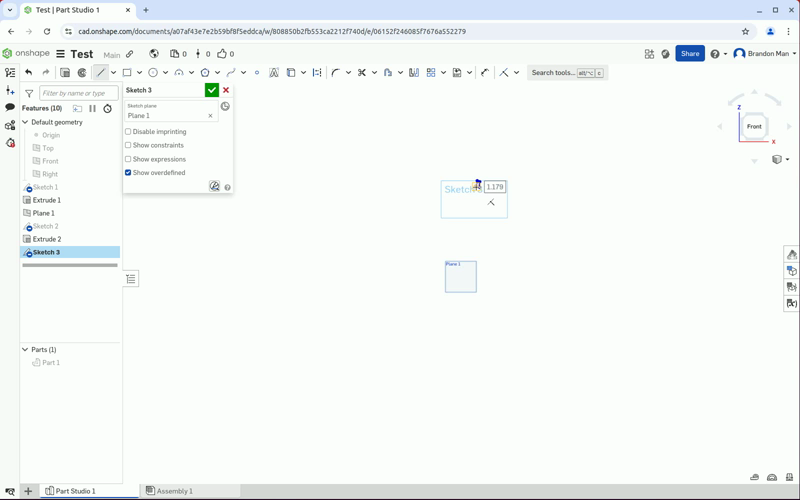
key(esc)
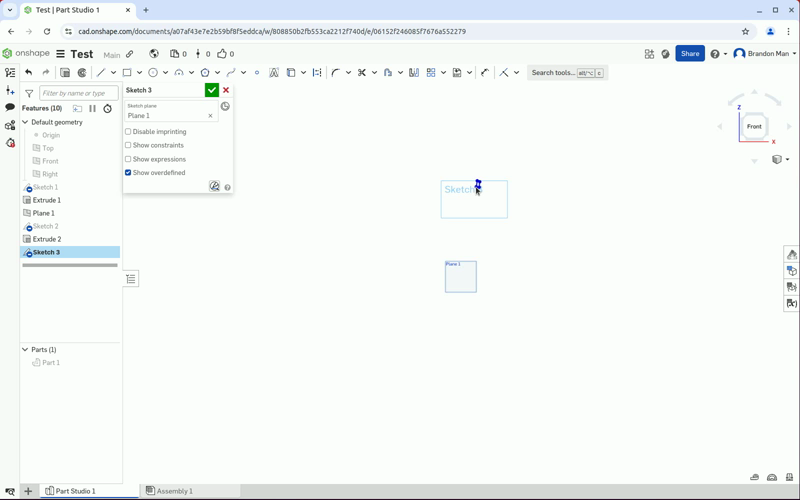
mouse_move(478, 185)
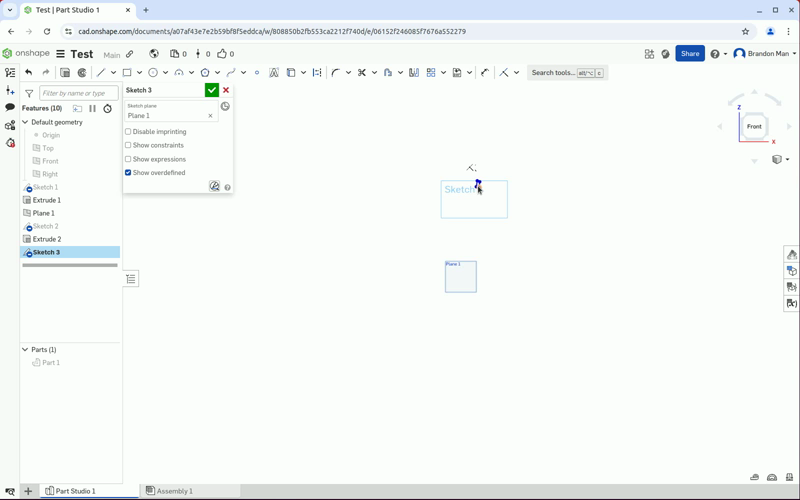
scroll(6)
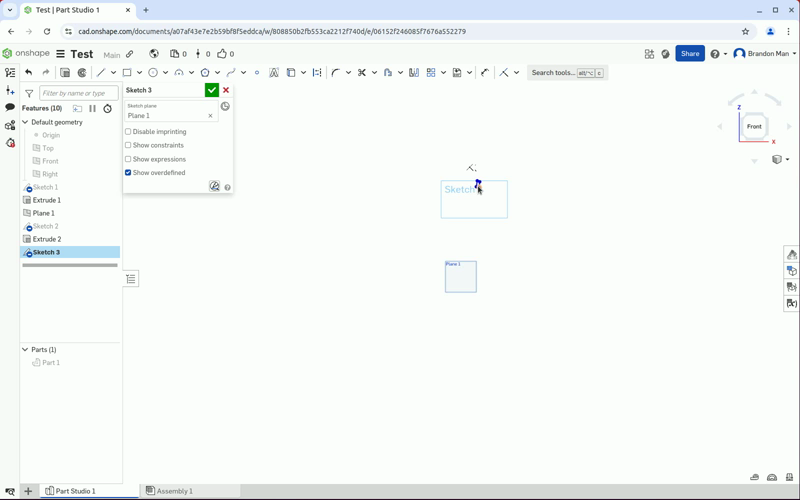
scroll(6)
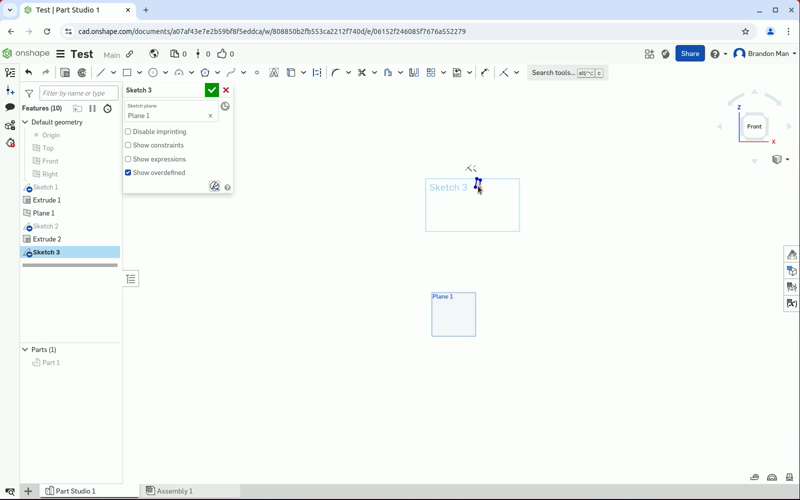
scroll(6)
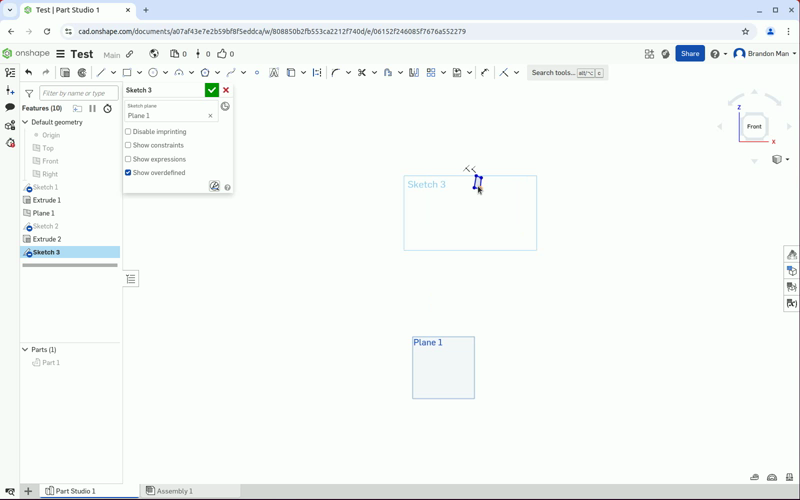
scroll(6)
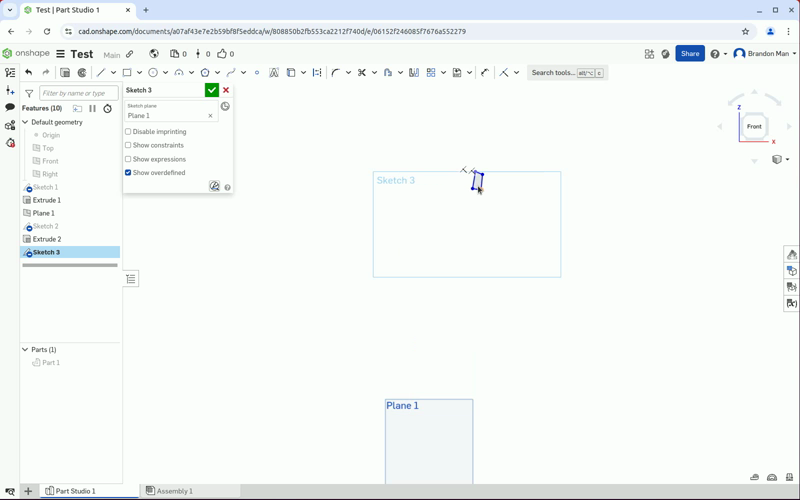
scroll(6)
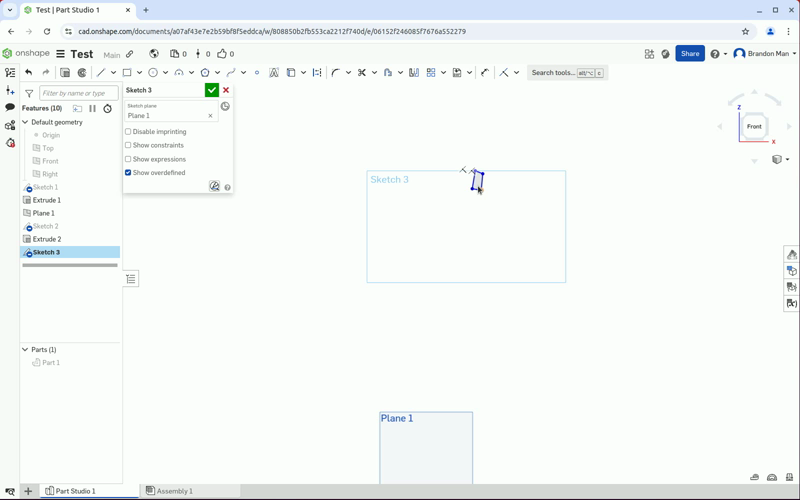
scroll(6)
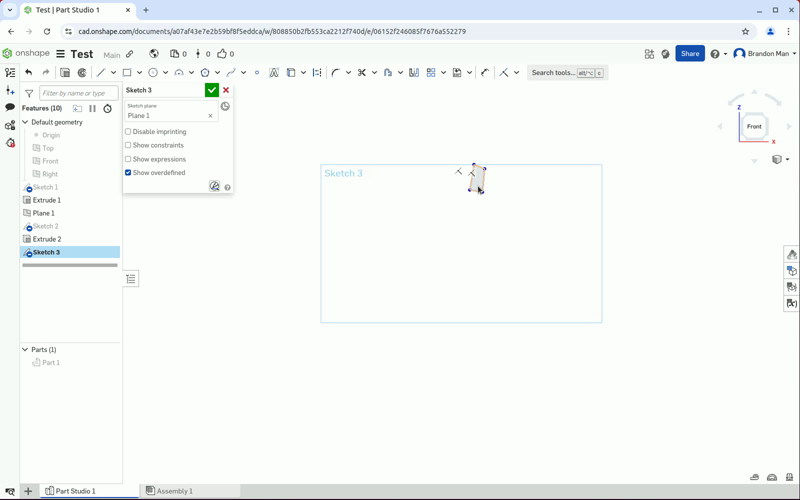
scroll(6)
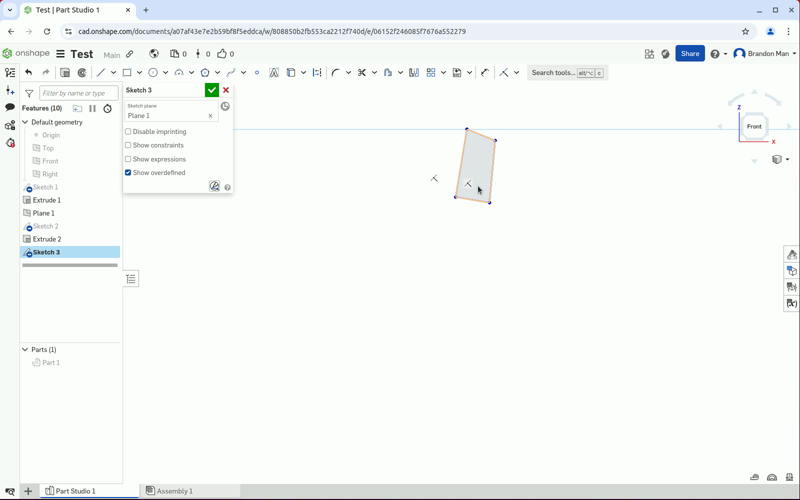
click(478, 185)
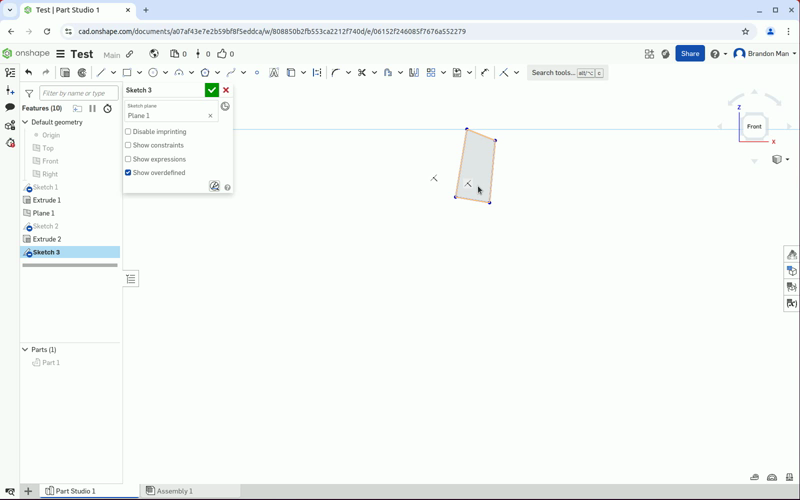
scroll(-6)
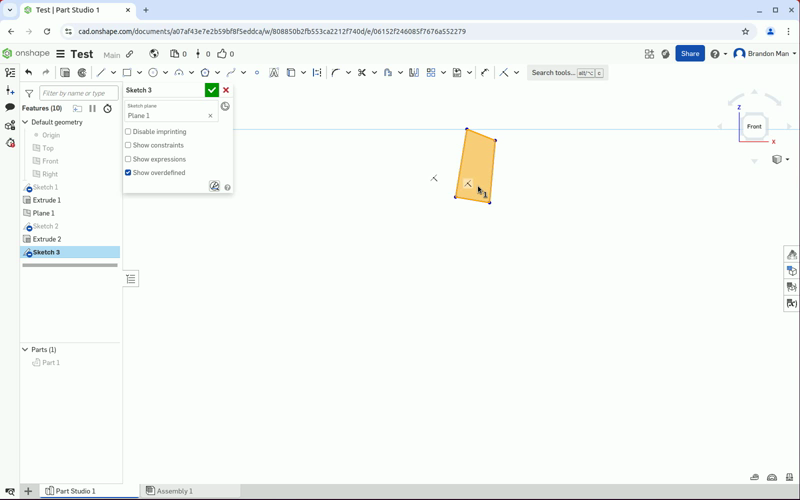
scroll(-6)
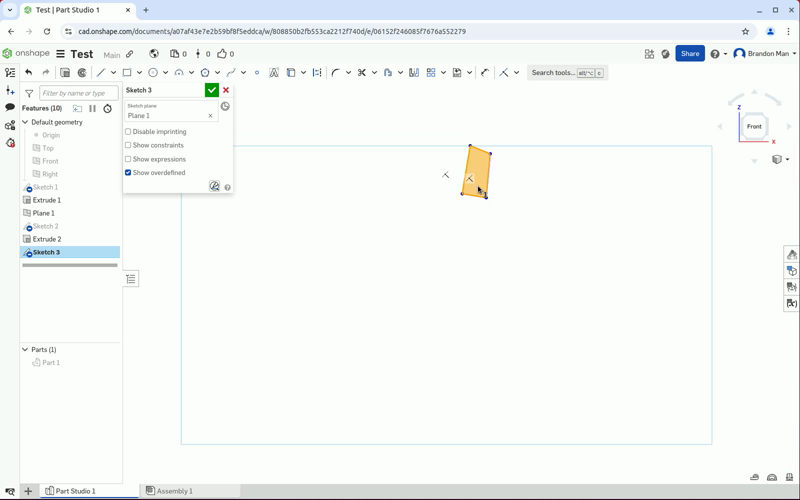
scroll(-6)
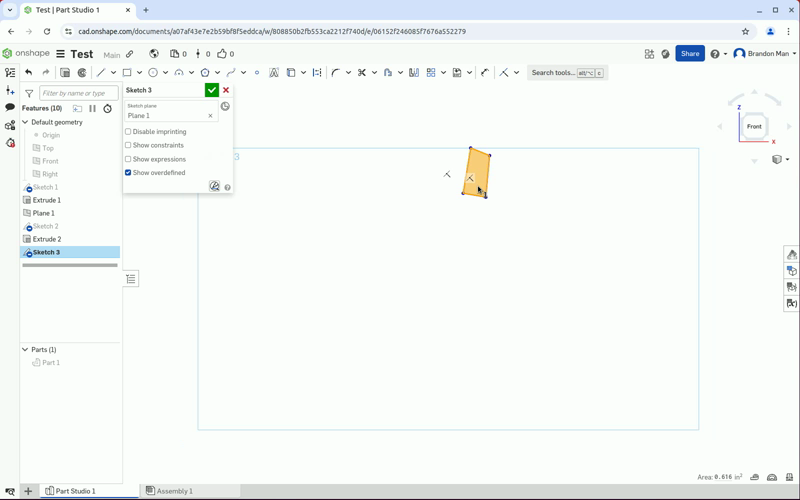
scroll(-6)
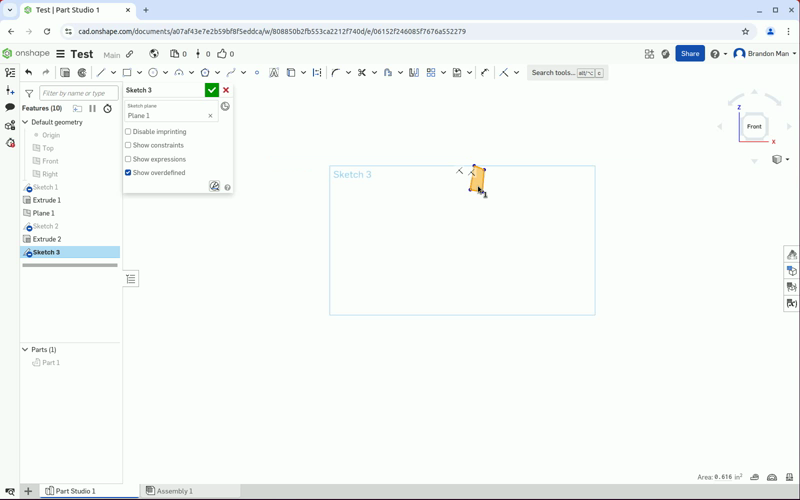
scroll(-6)
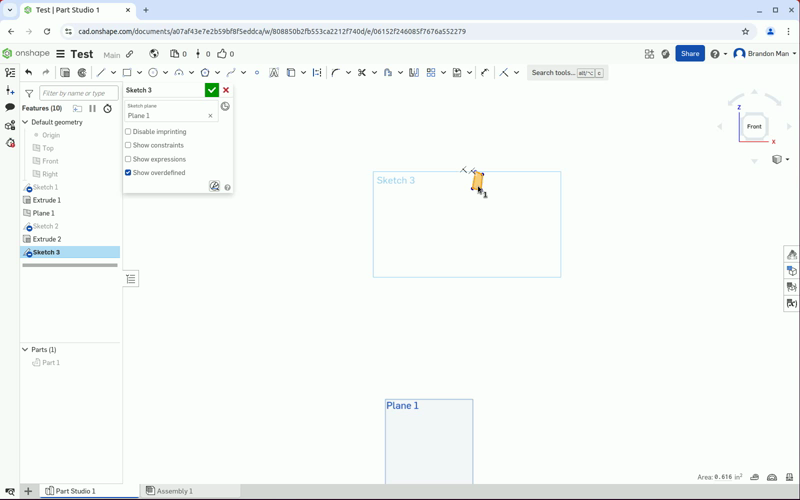
scroll(-6)
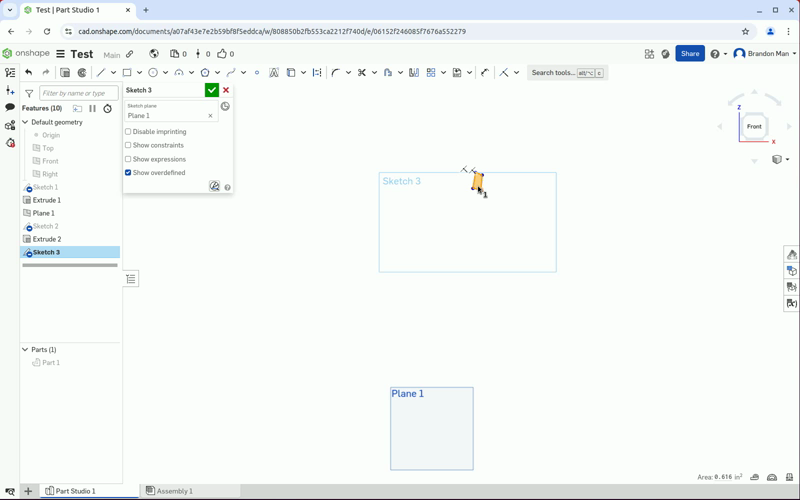
scroll(-6)
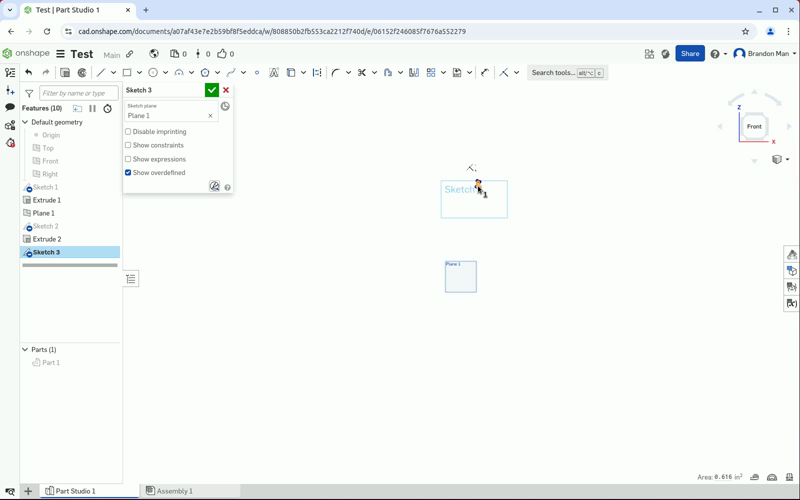
mouse_move(73, 352)
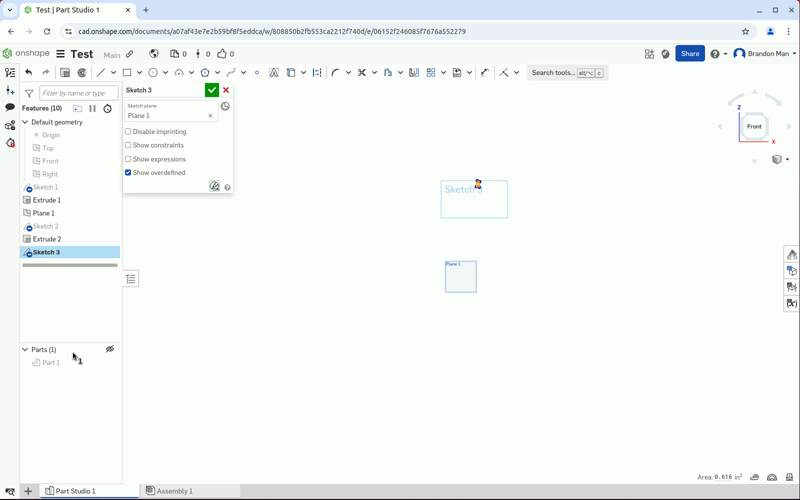
key(shift+y)
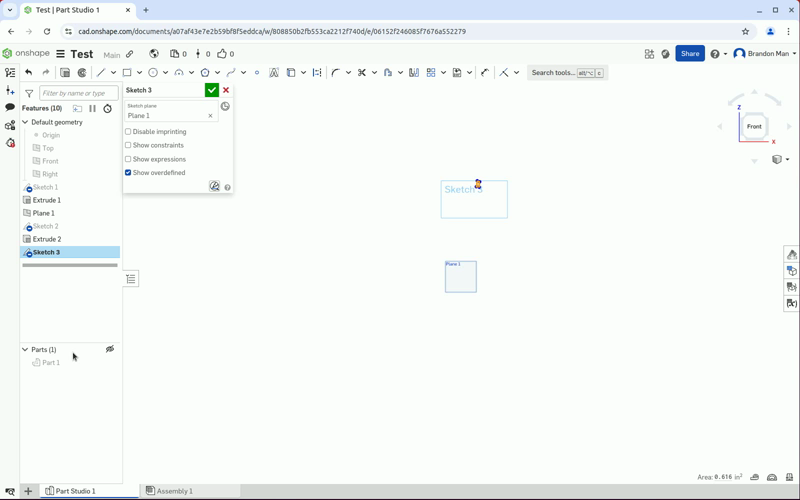
key(shift+e)
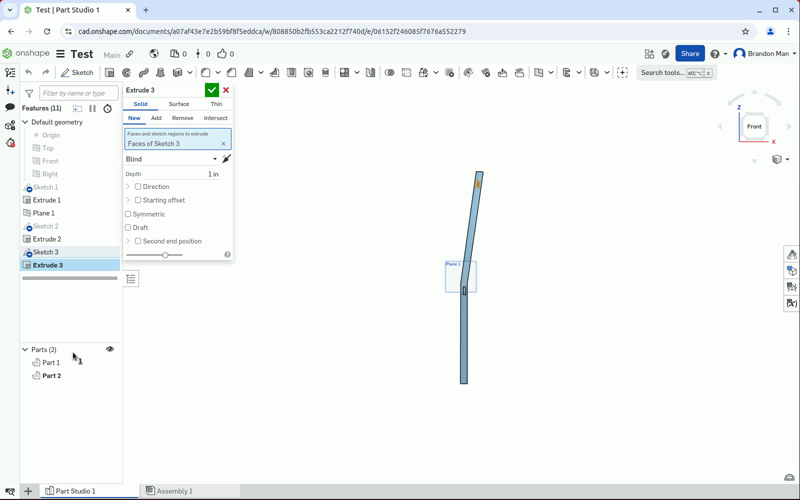
mouse_move(143, 106)
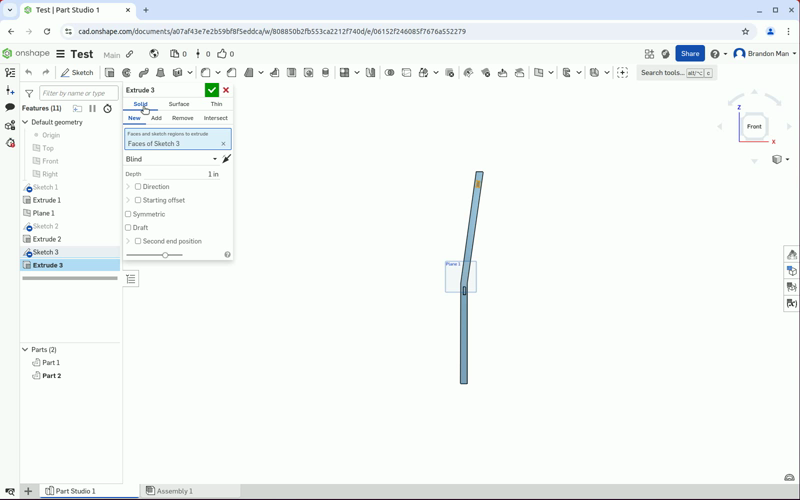
click(143, 106)
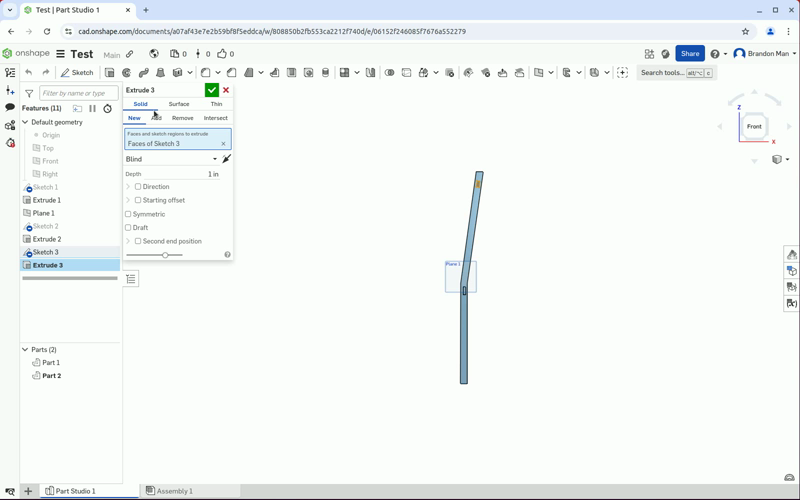
mouse_move(186, 120)
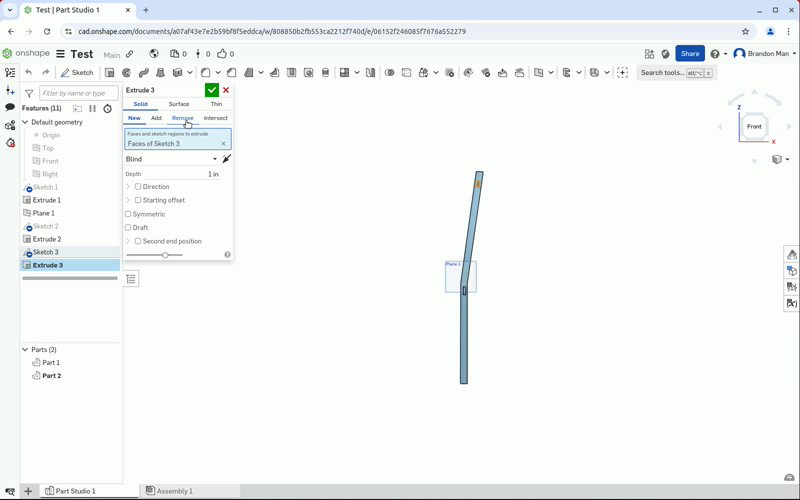
click(186, 120)
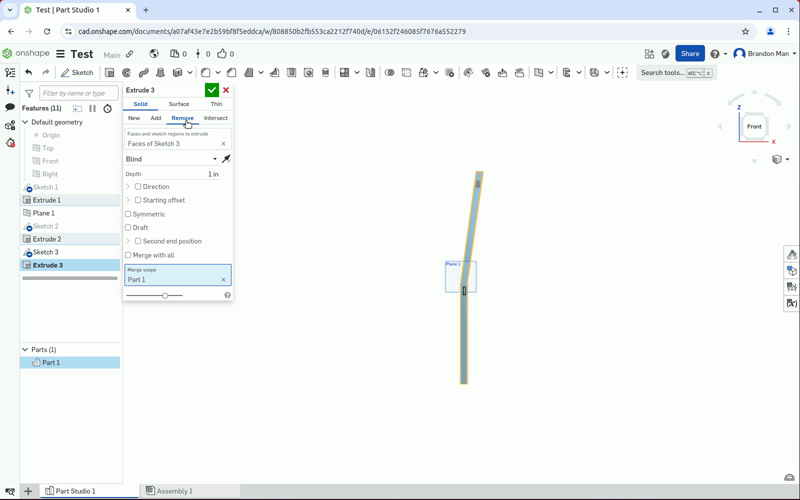
key(tab, 4)
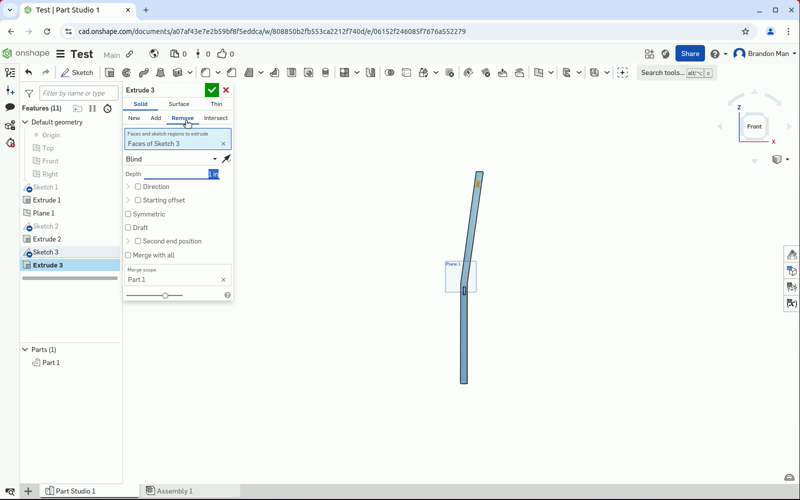
text(0.481)
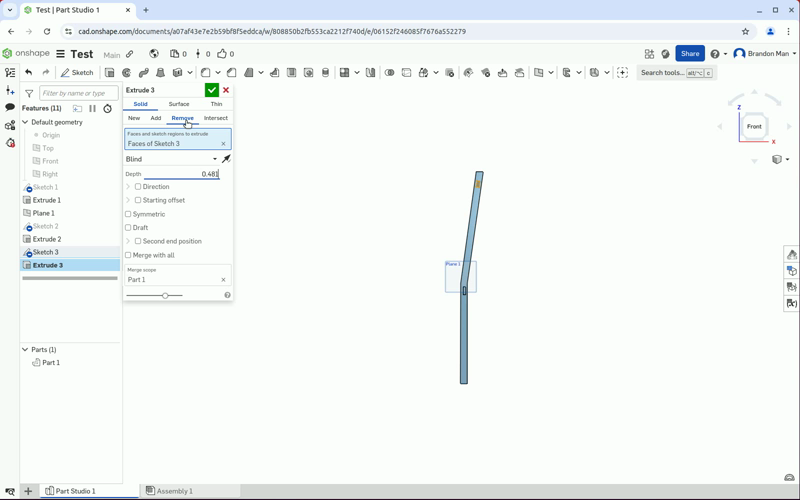
key(tab, 6)
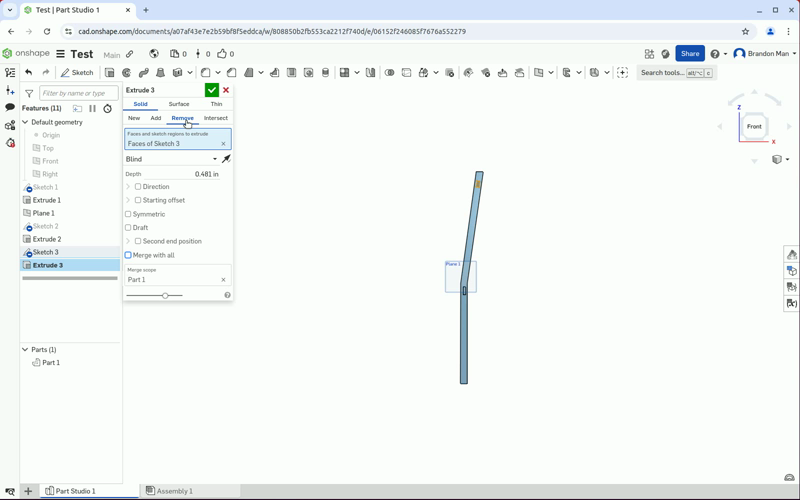
key(space)
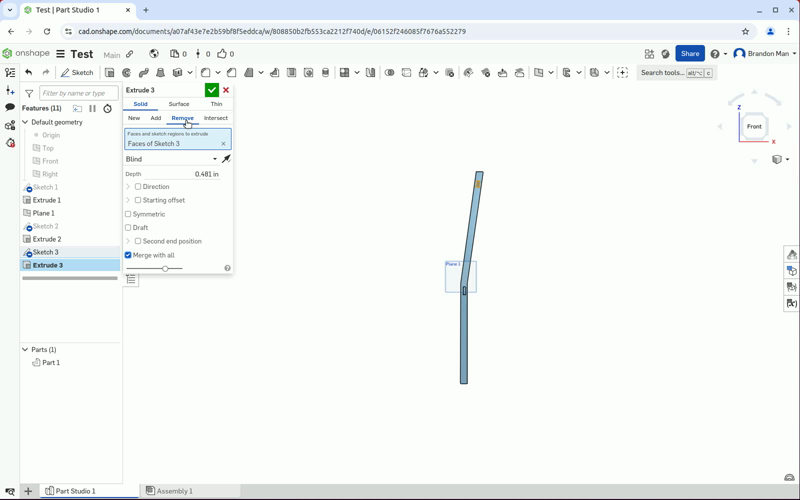
key(enter)
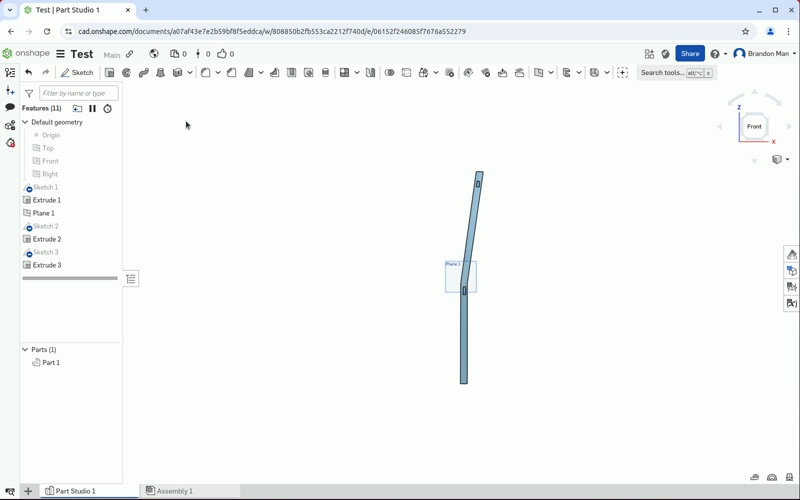
key(shift+h)
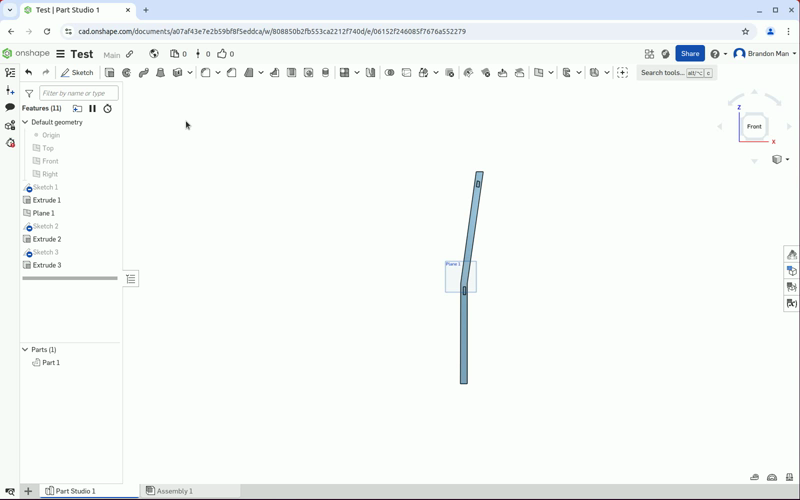
key(shift+h)
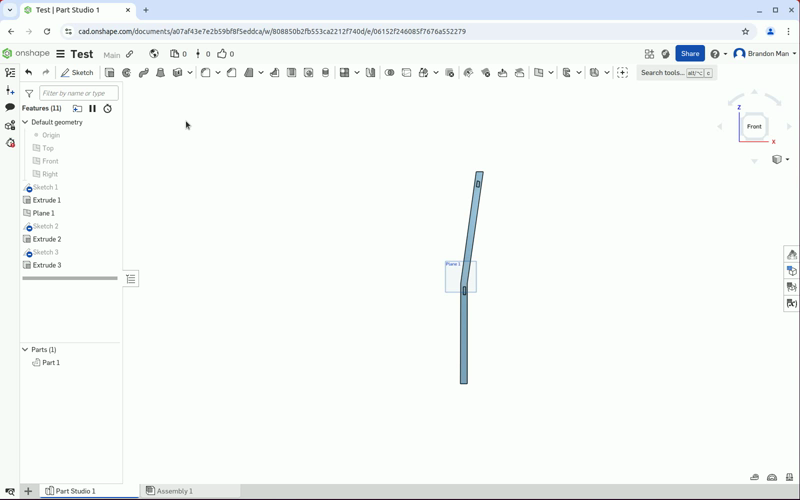
mouse_move(73, 189)
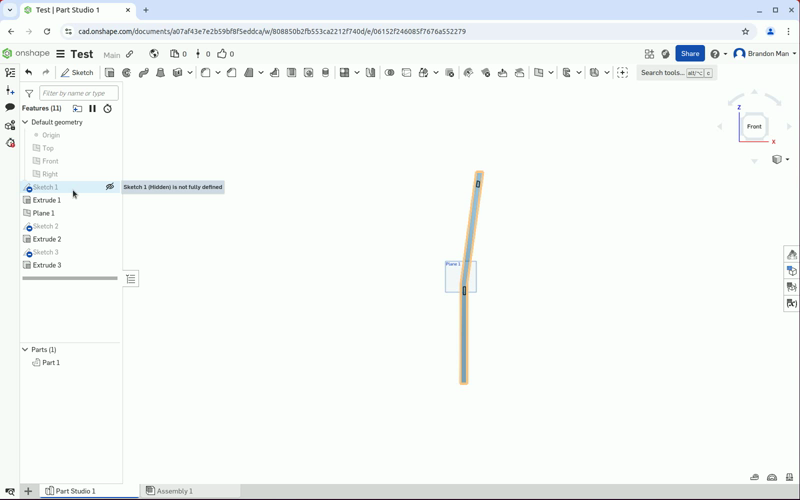
click(73, 189)
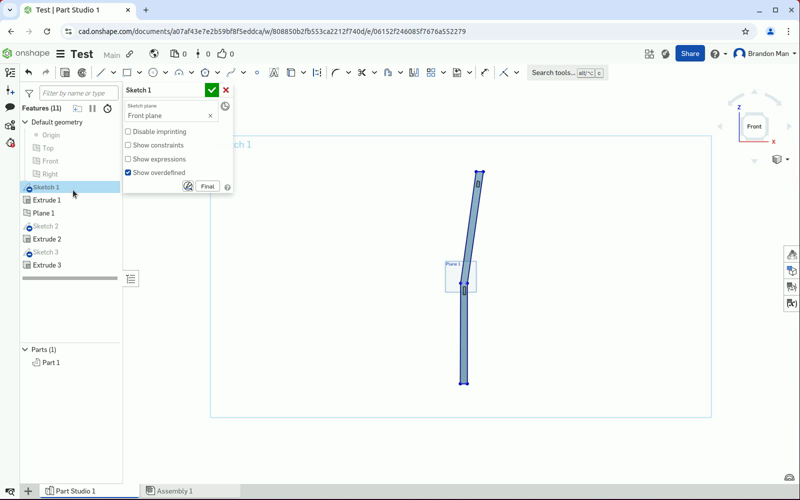
mouse_move(229, 92)
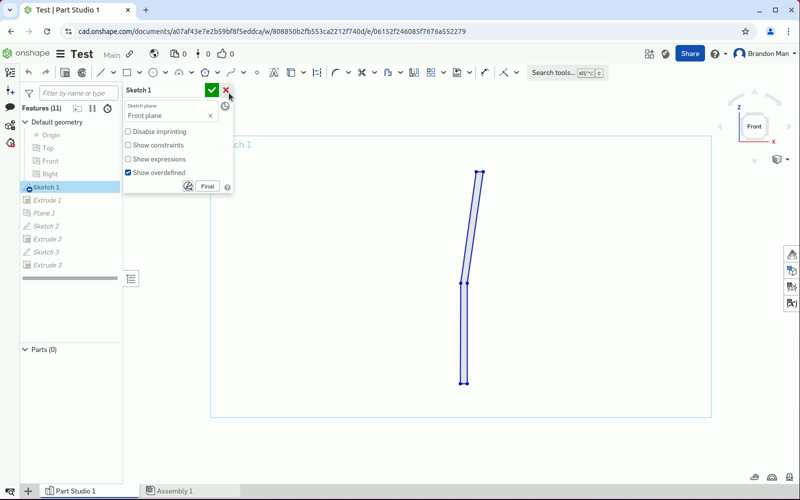
click(229, 92)
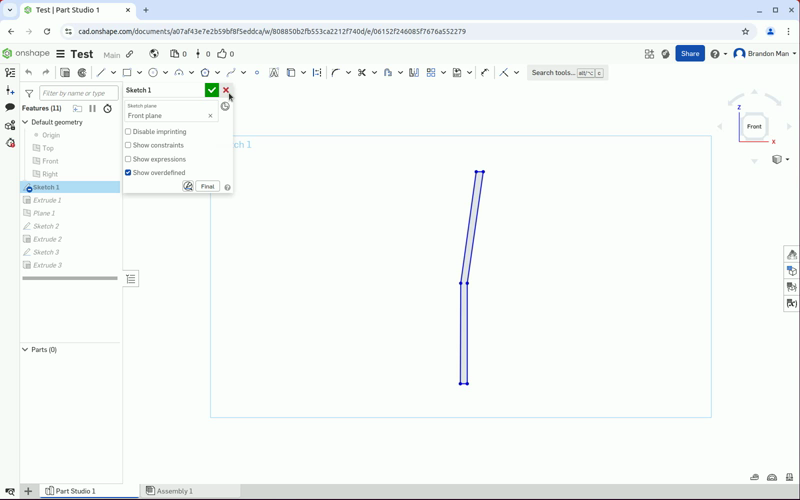
key(shift+s)
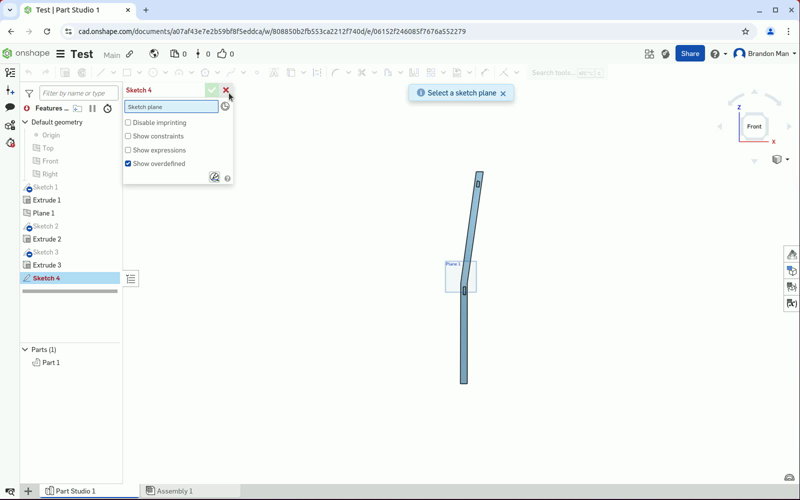
mouse_move(73, 215)
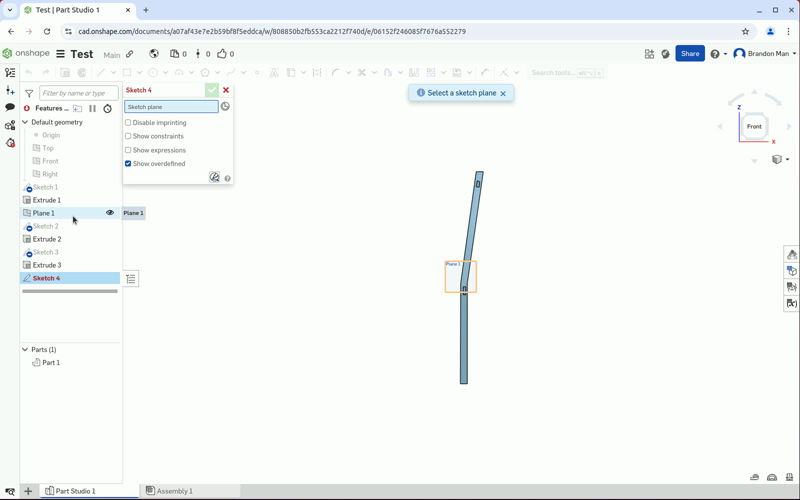
click(73, 215)
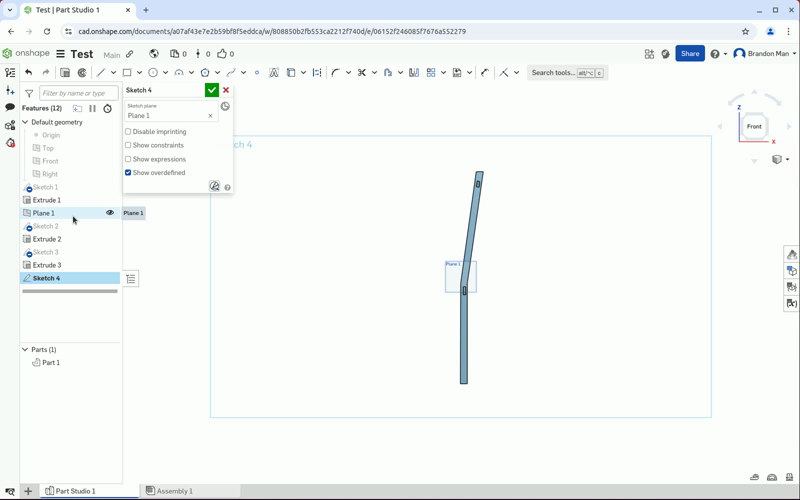
mouse_move(73, 352)
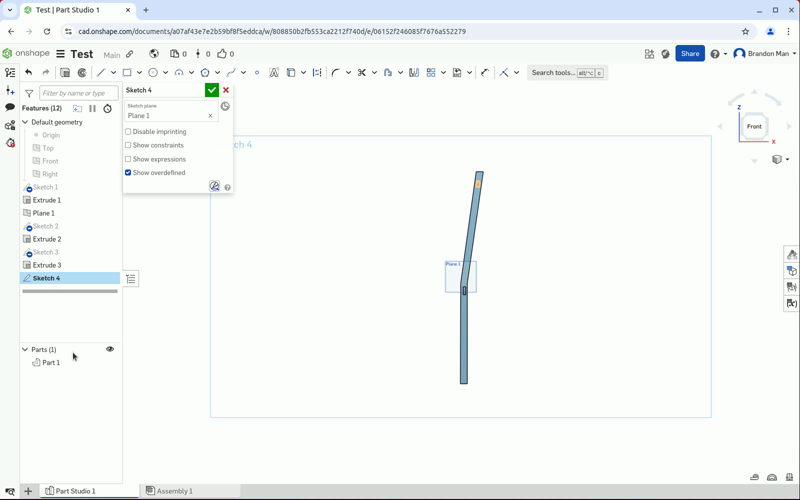
key(y)
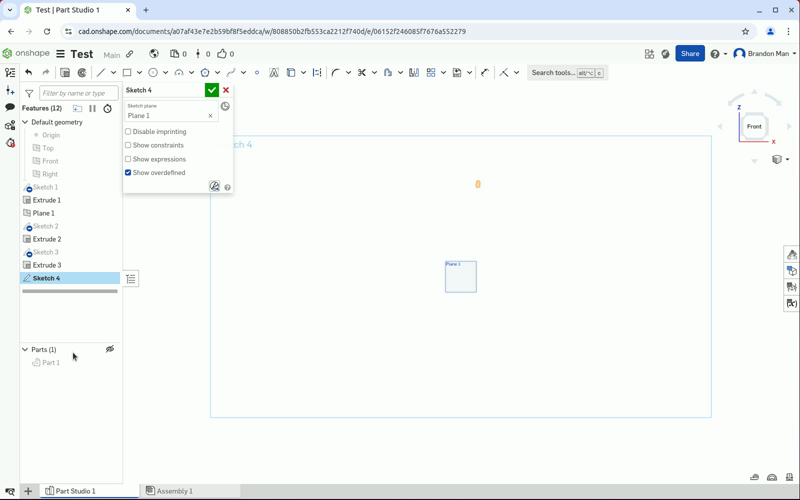
key(l)
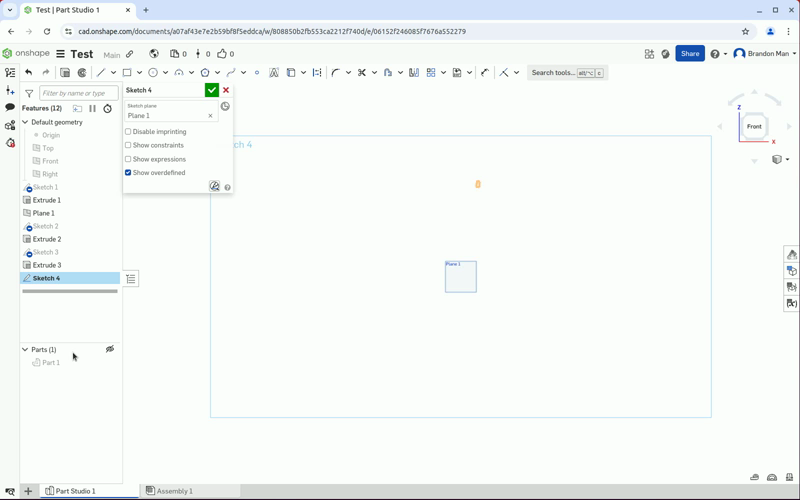
key_down(shift)
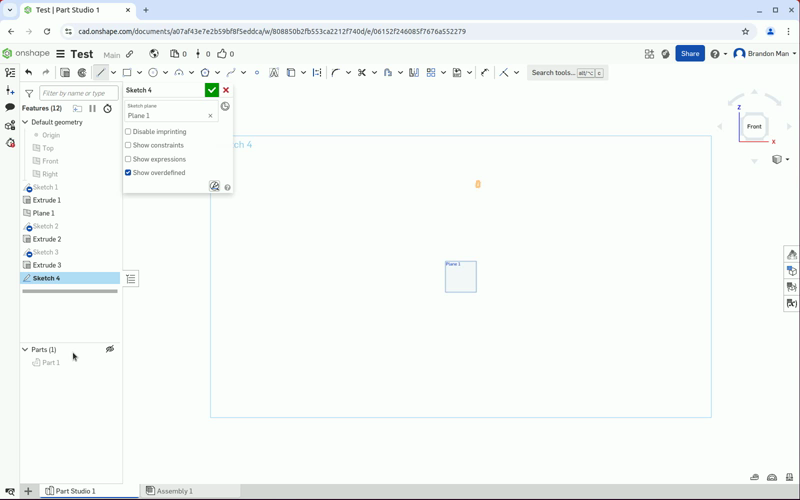
mouse_move(474, 201)
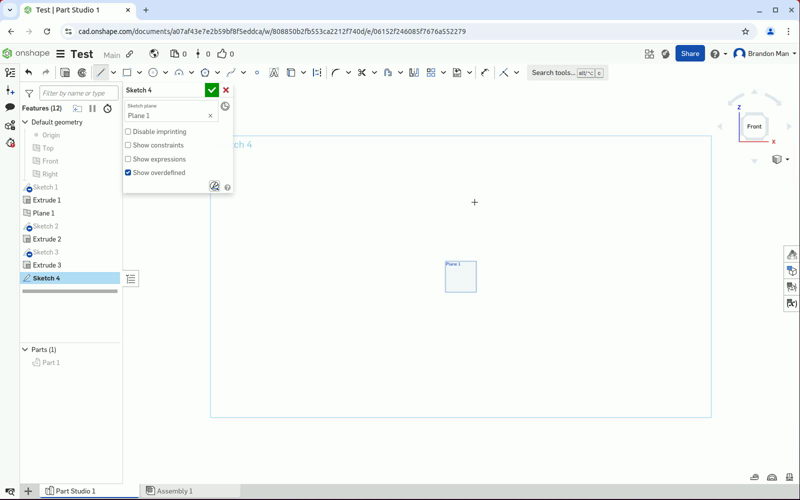
click(474, 201)
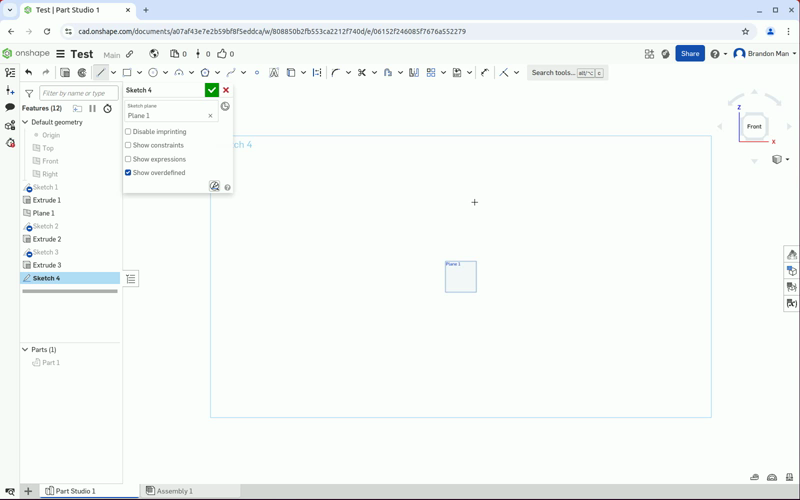
key_up(shift)
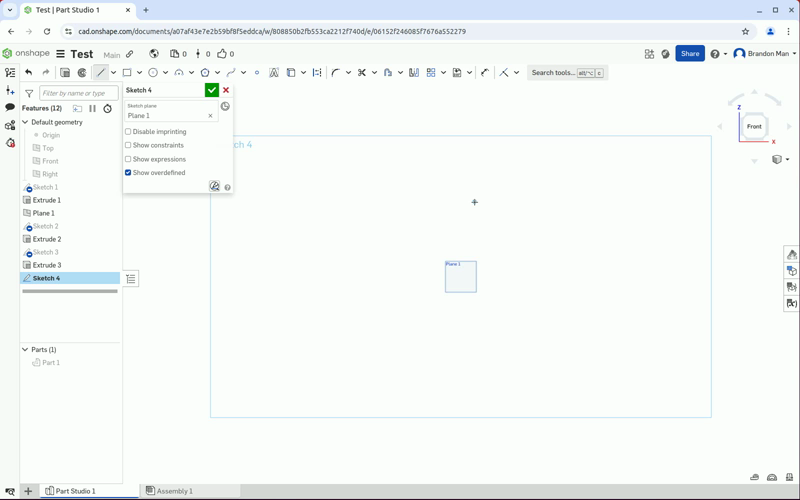
key_down(shift)
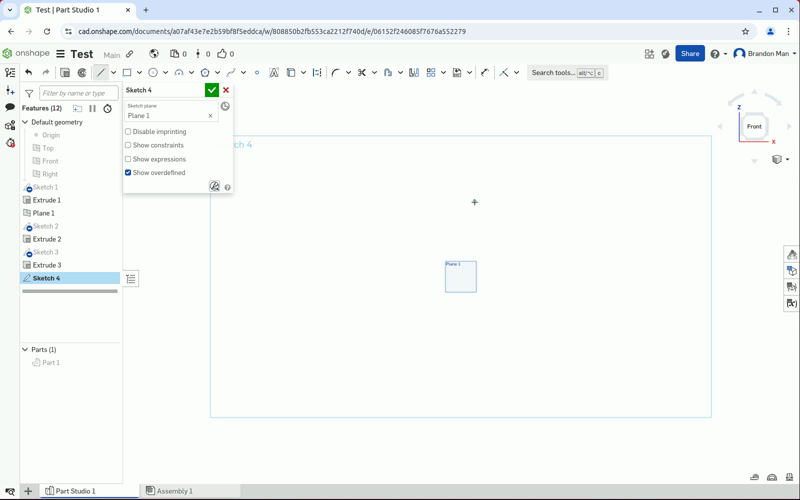
mouse_move(504, 201)
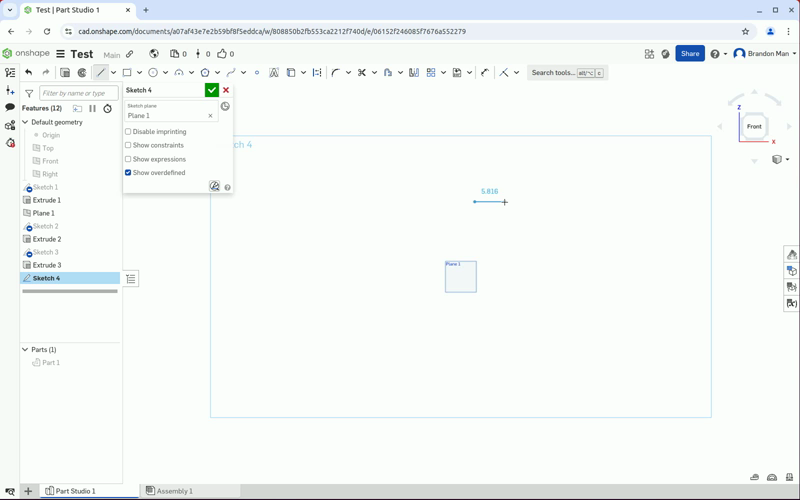
mouse_move(477, 202)
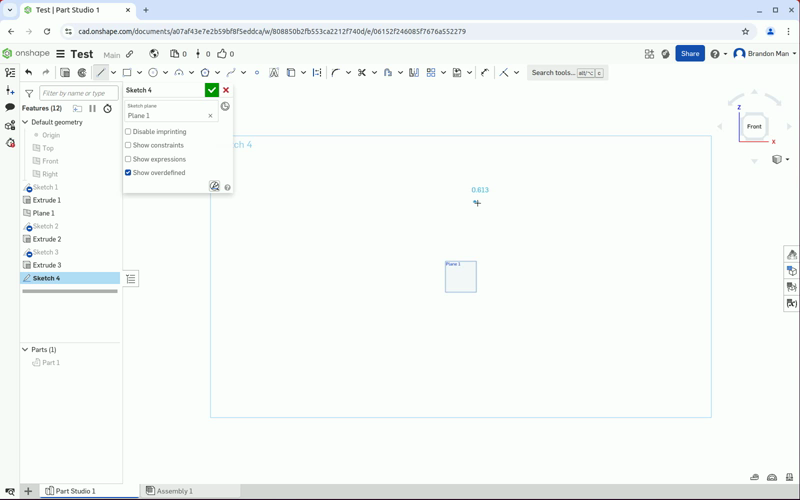
scroll(6)
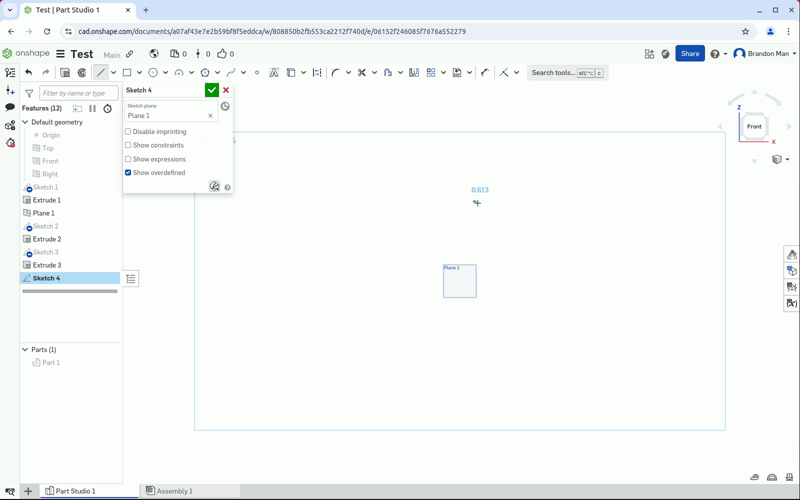
scroll(6)
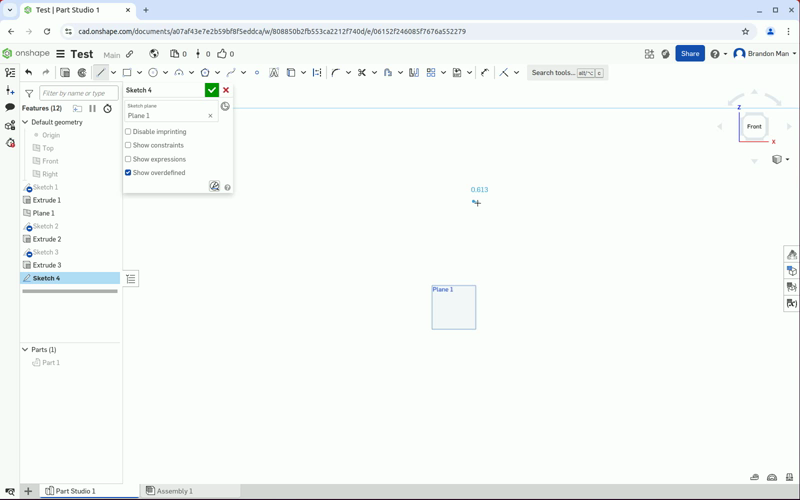
scroll(6)
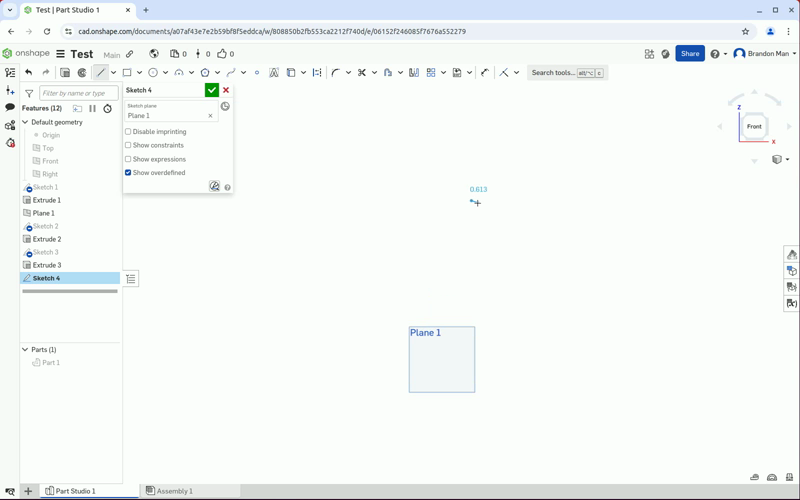
scroll(6)
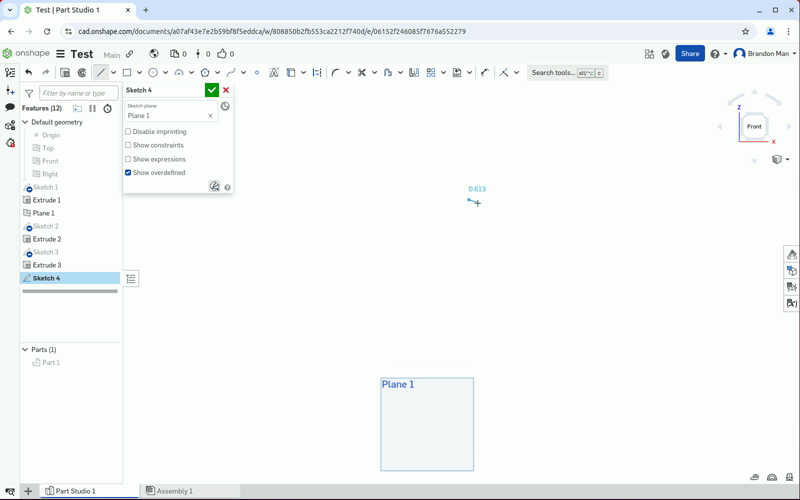
scroll(6)
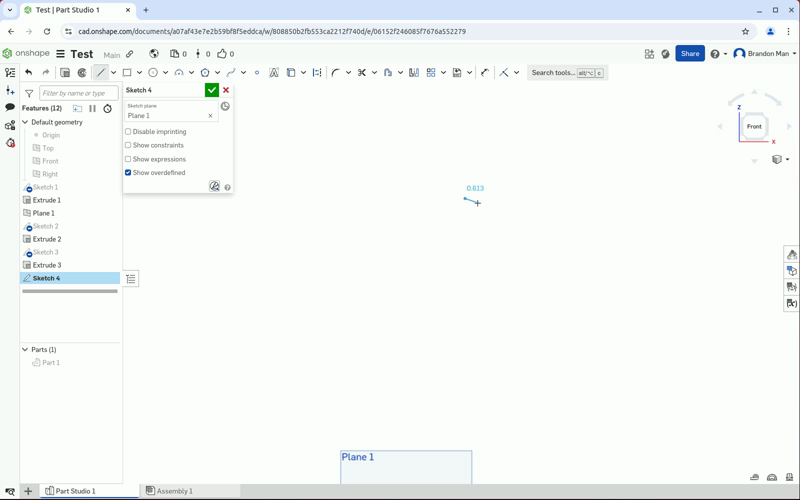
scroll(6)
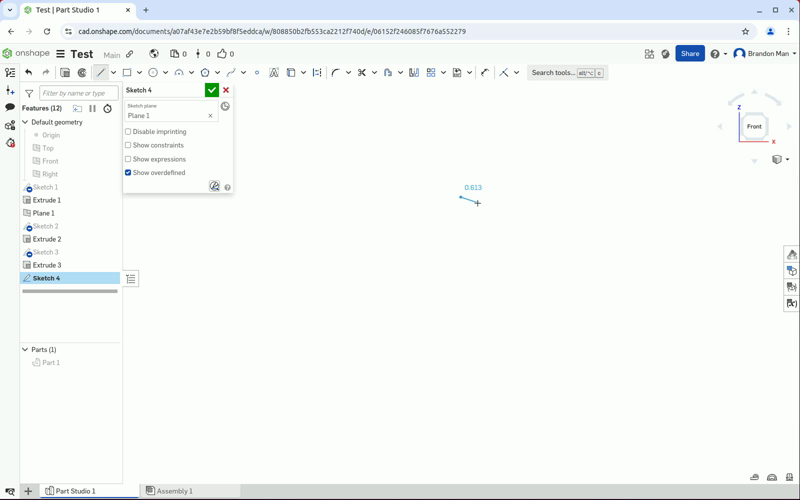
scroll(6)
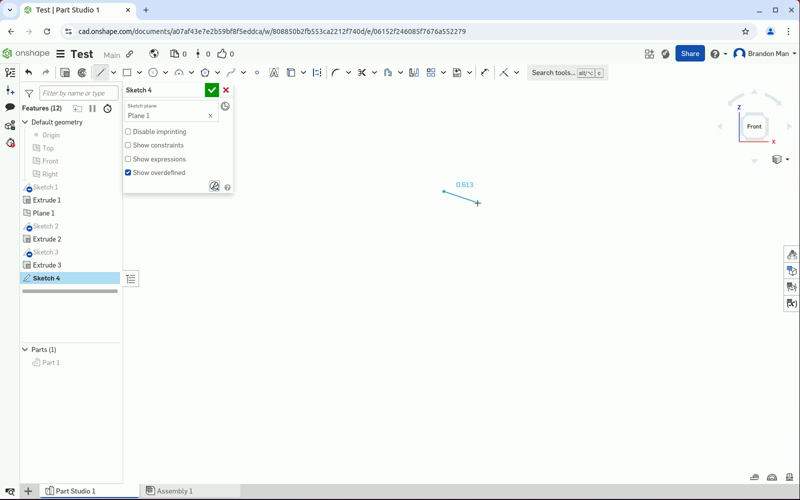
click(477, 202)
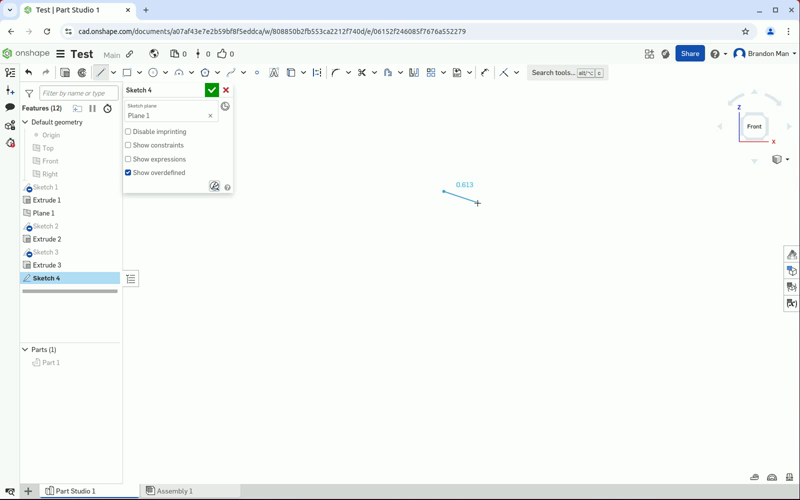
scroll(-6)
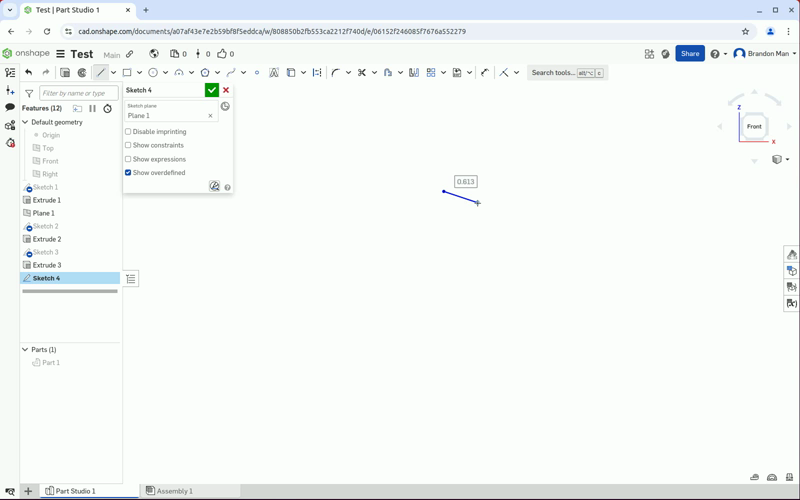
scroll(-6)
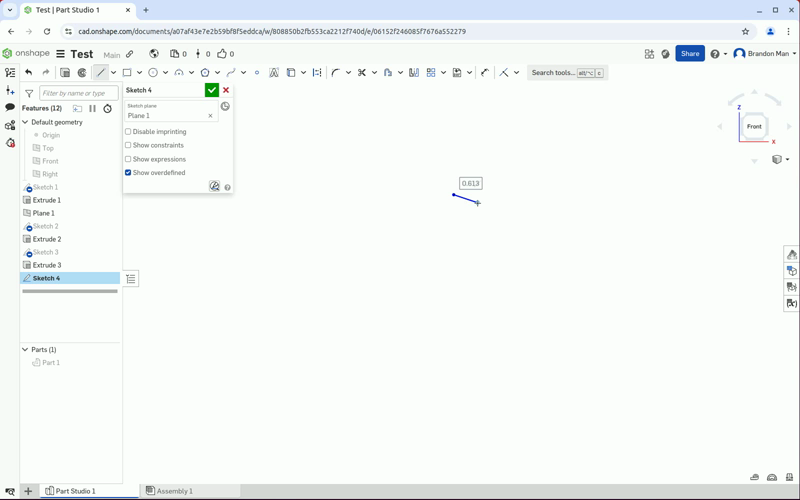
scroll(-6)
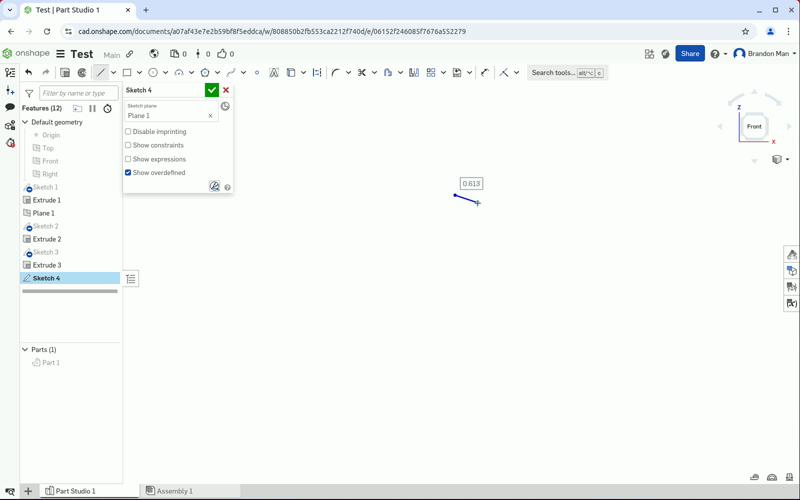
scroll(-6)
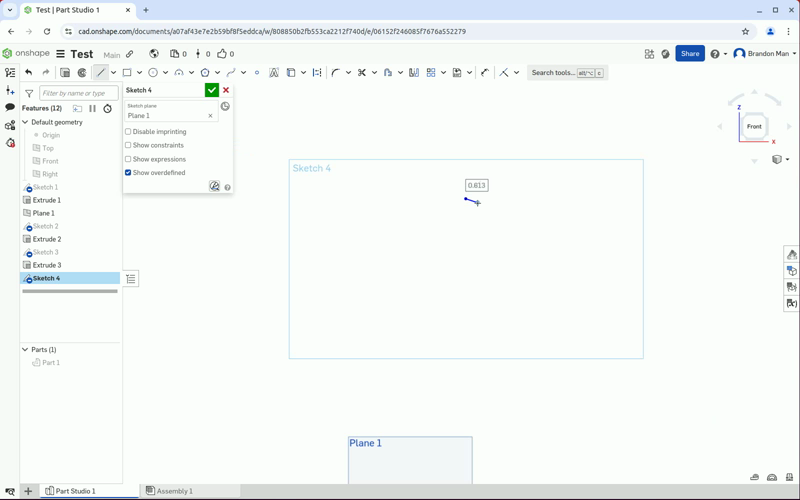
scroll(-6)
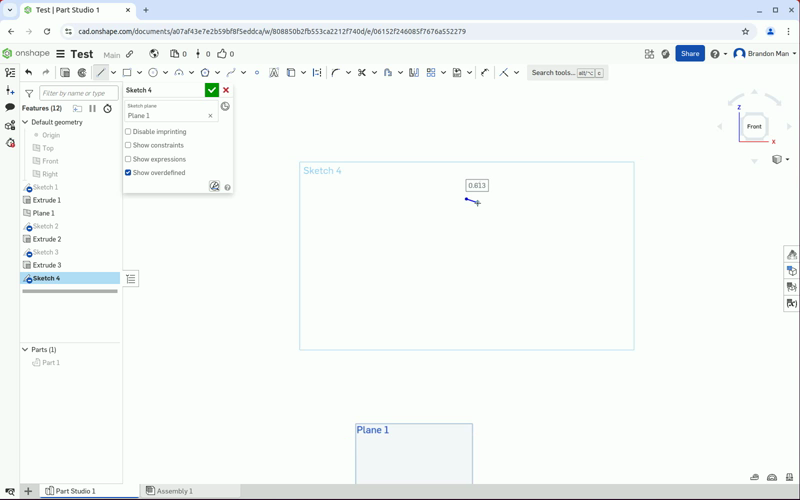
scroll(-6)
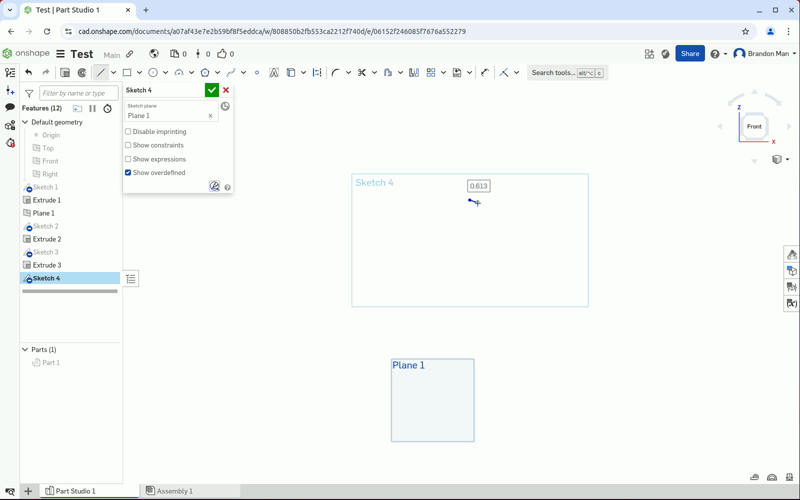
scroll(-6)
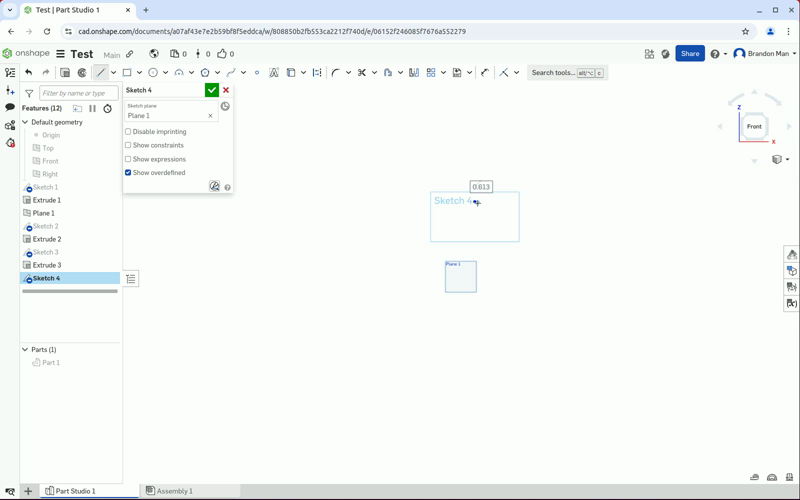
key_up(shift)
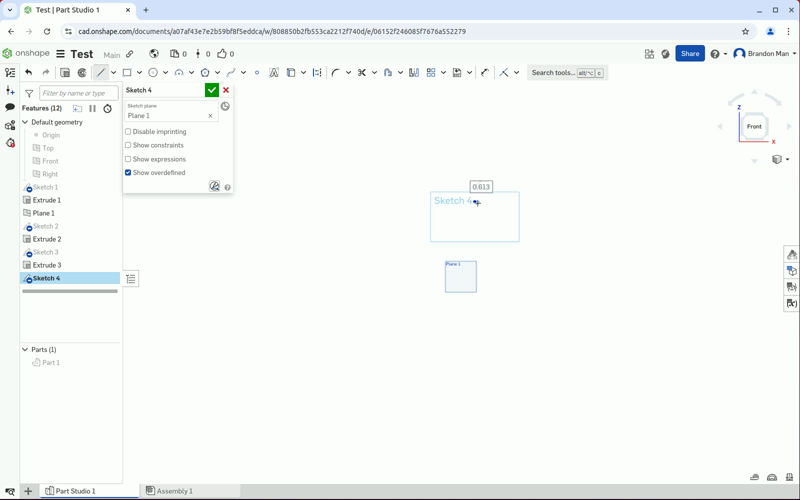
key_down(shift)
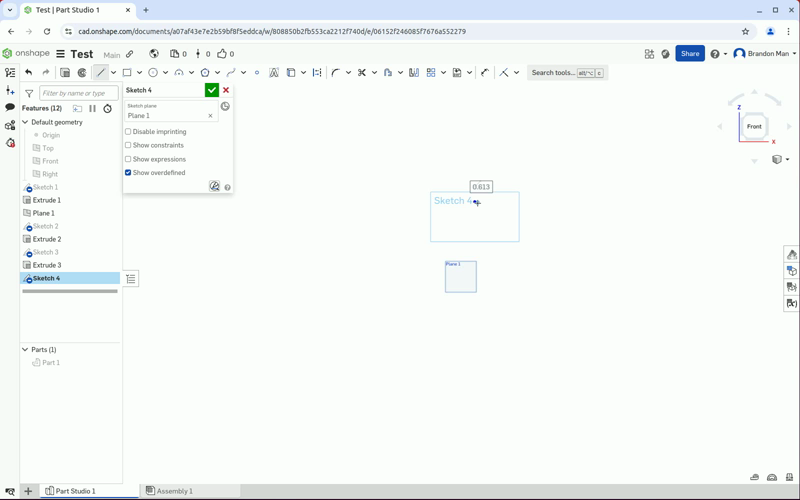
mouse_move(507, 202)
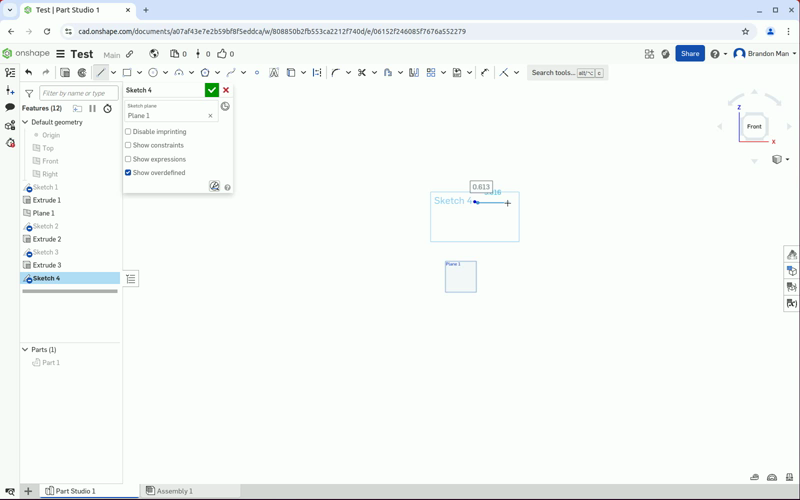
mouse_move(478, 196)
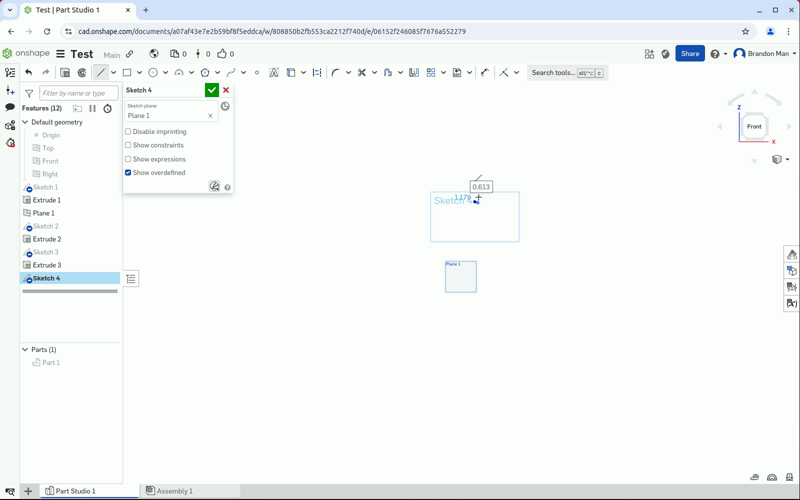
scroll(6)
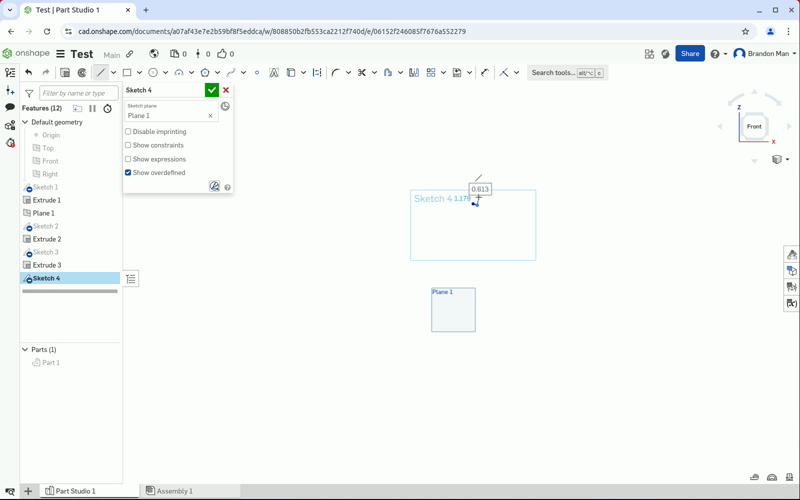
scroll(6)
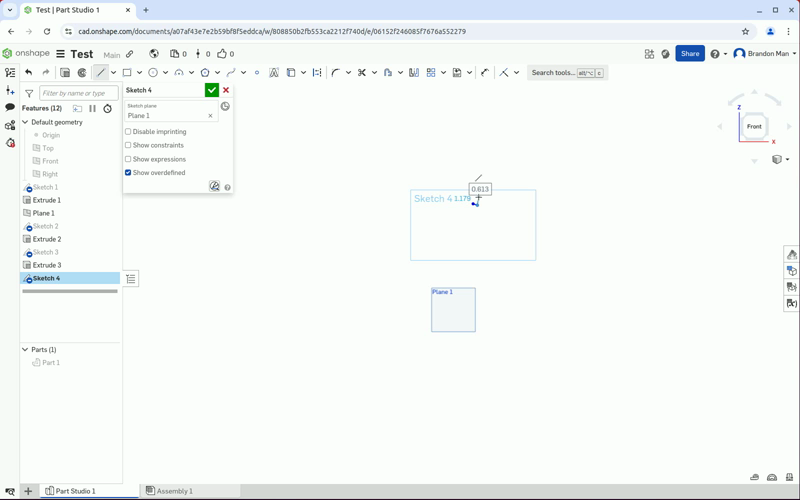
scroll(6)
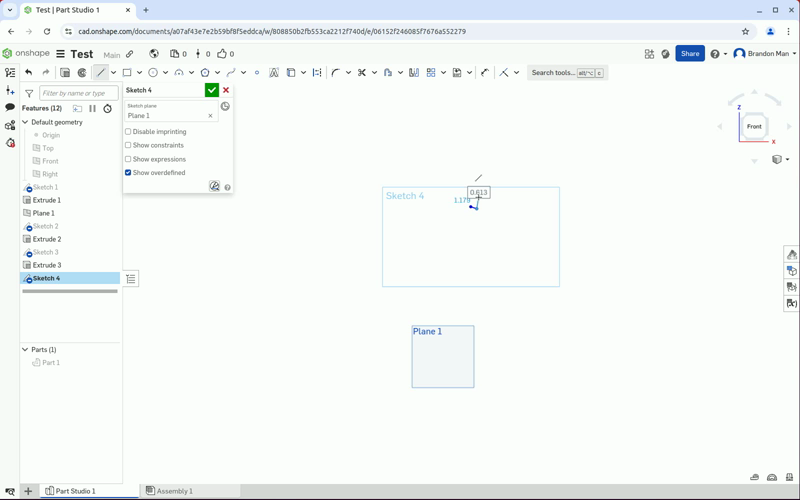
scroll(6)
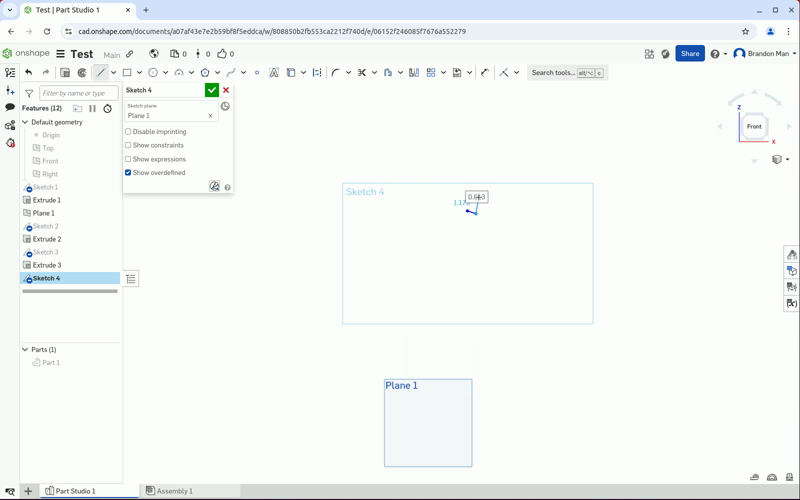
scroll(6)
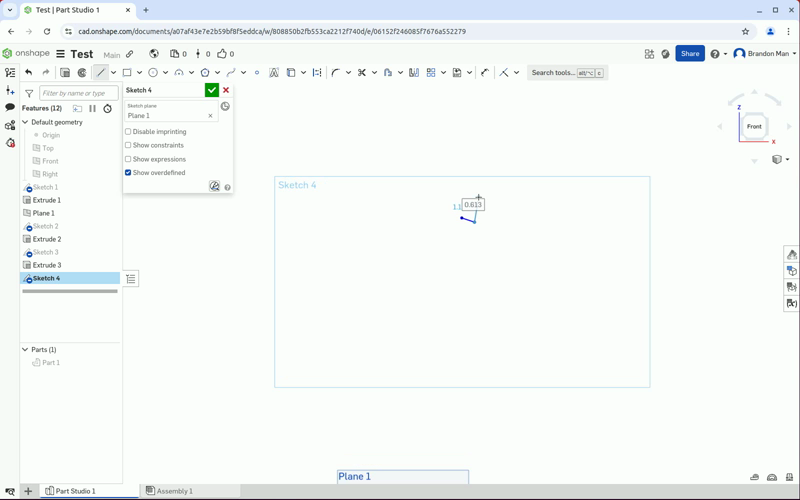
scroll(6)
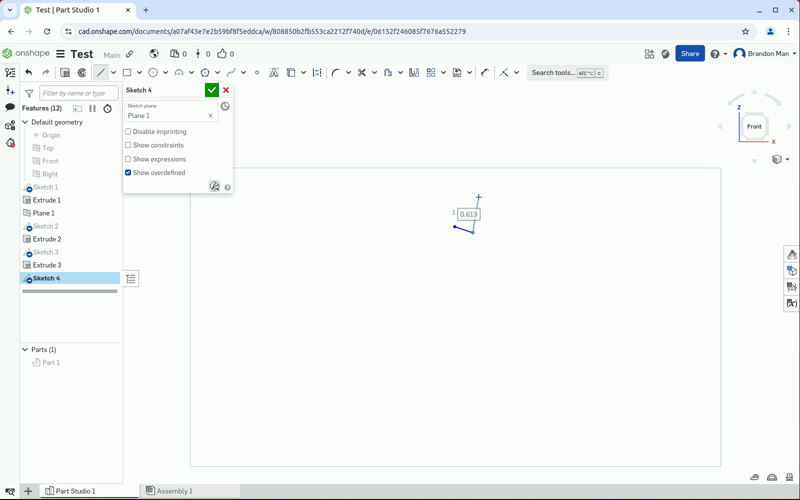
scroll(6)
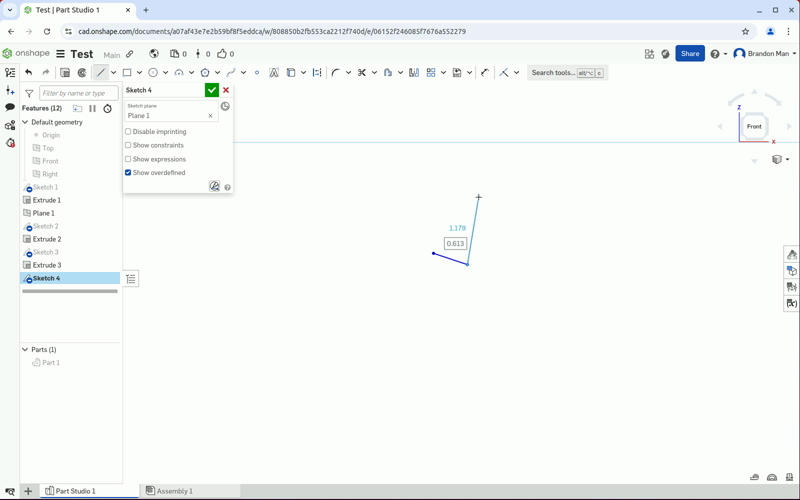
click(478, 196)
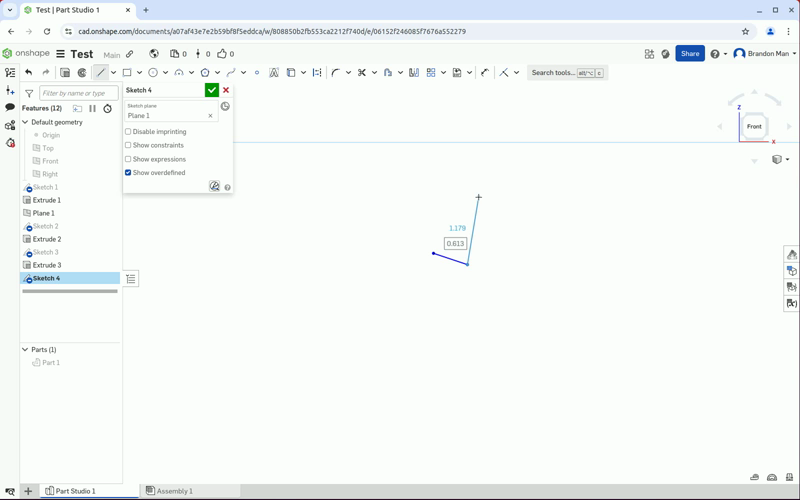
scroll(-6)
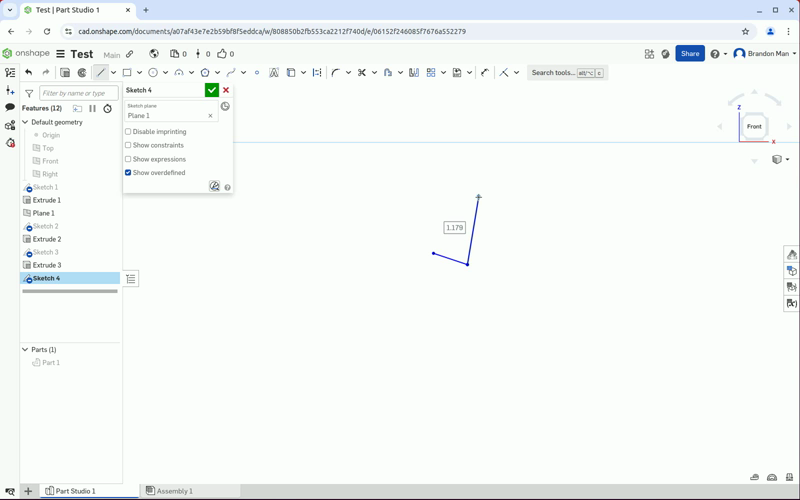
scroll(-6)
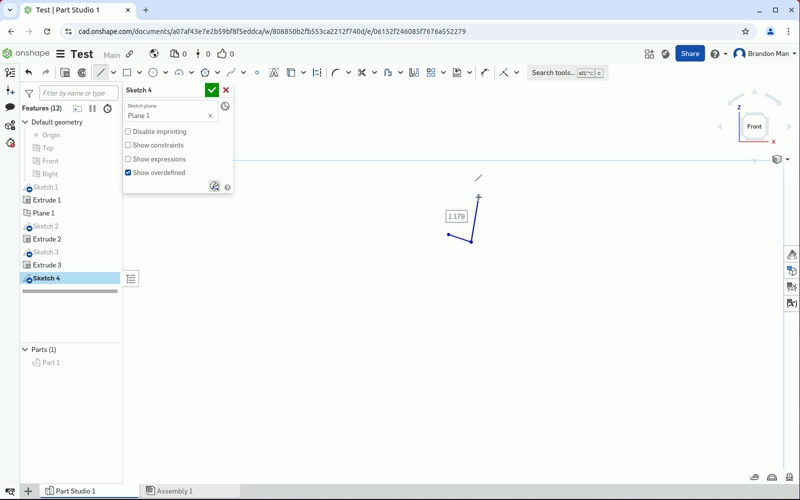
scroll(-6)
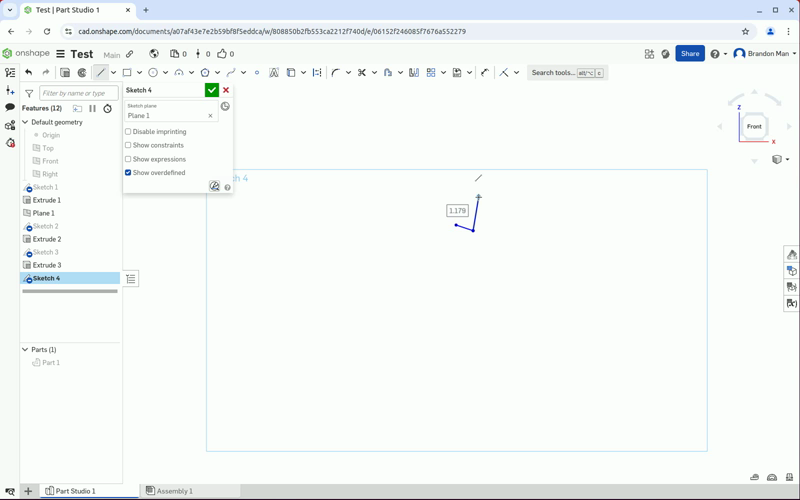
scroll(-6)
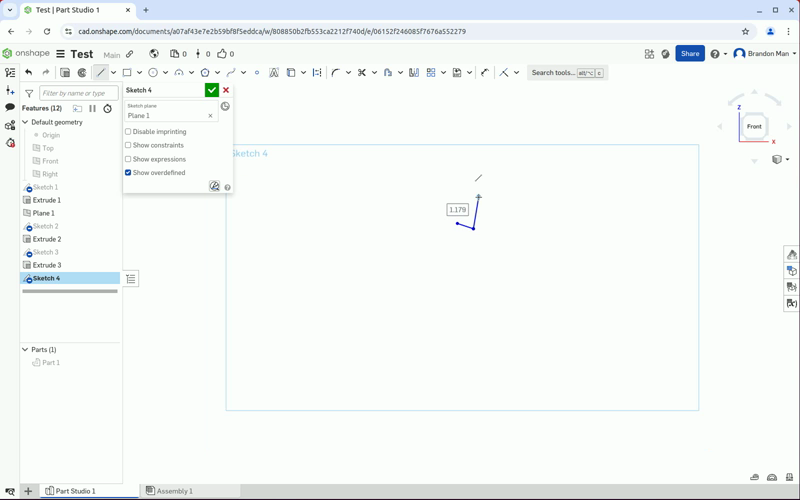
scroll(-6)
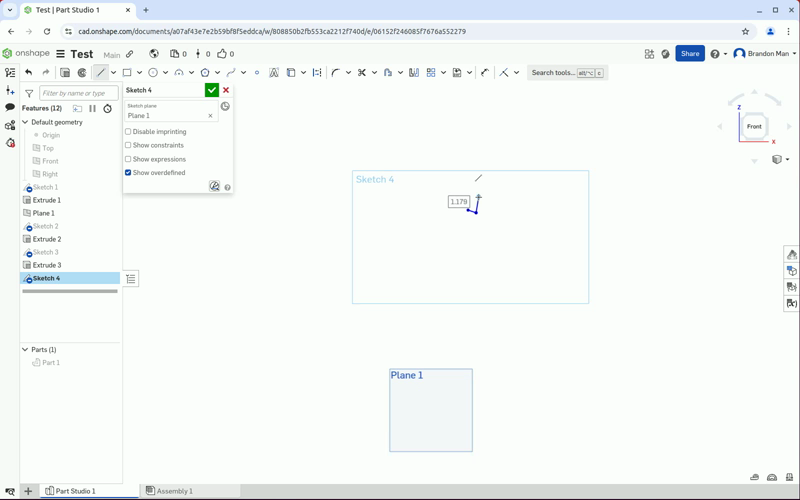
scroll(-6)
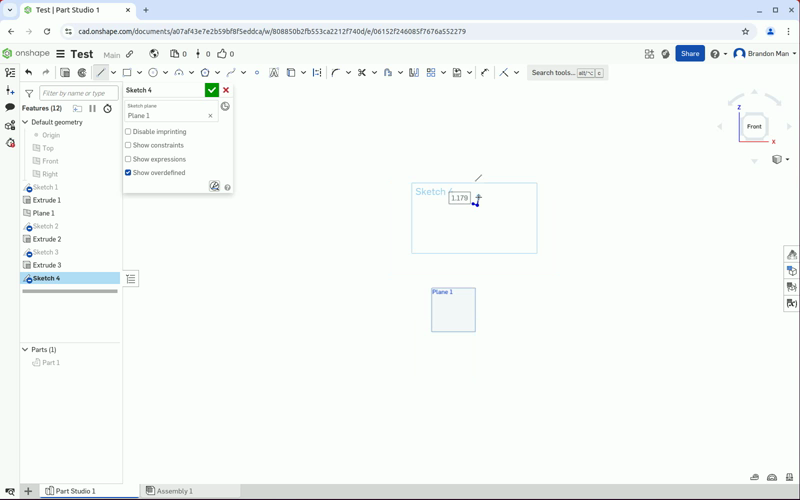
scroll(-6)
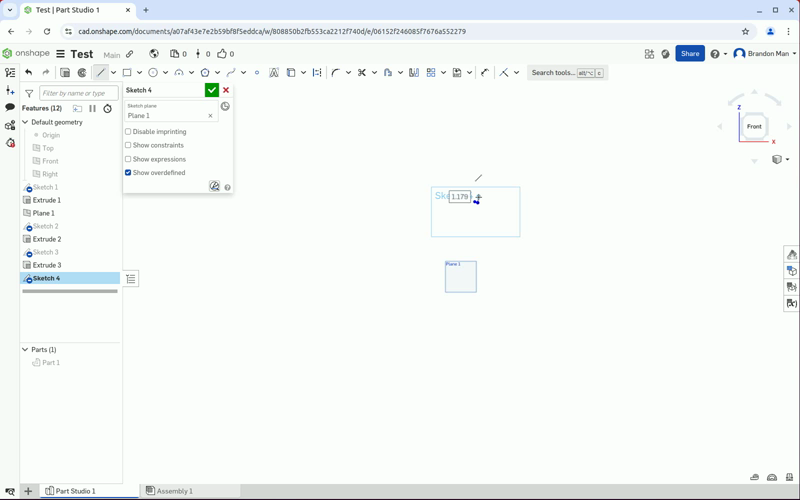
key_up(shift)
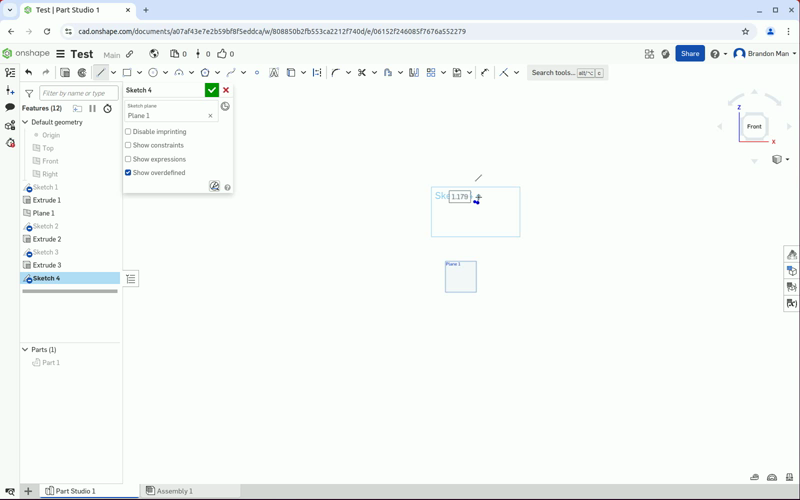
key_down(shift)
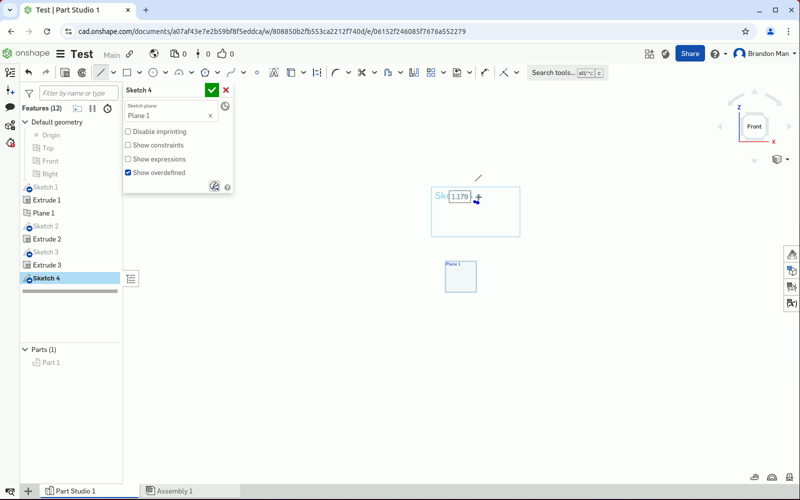
mouse_move(508, 196)
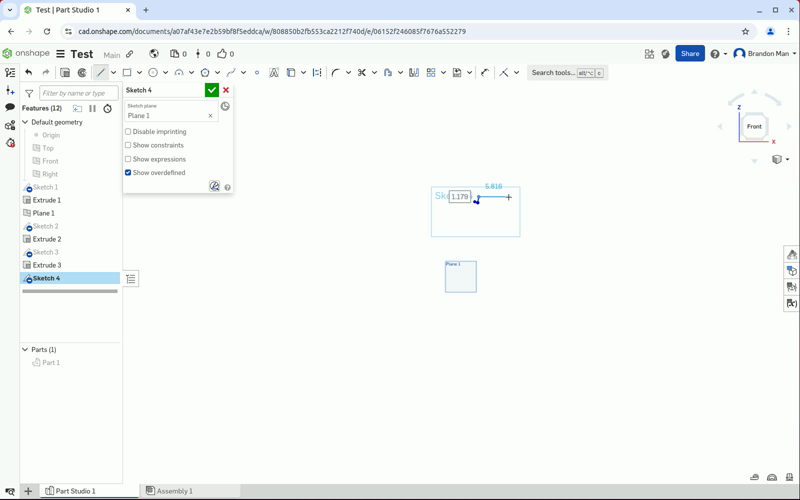
mouse_move(475, 196)
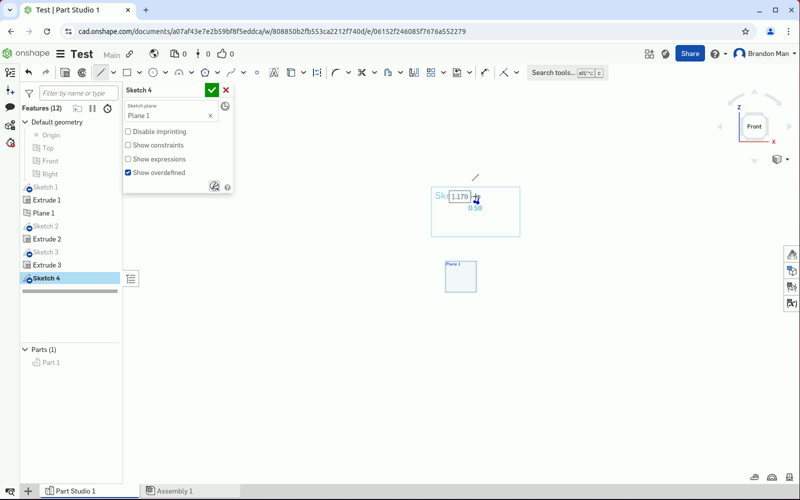
scroll(6)
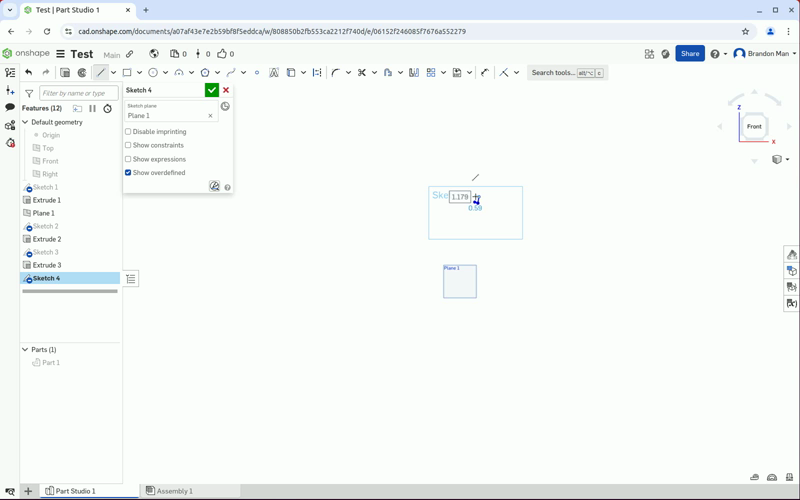
scroll(6)
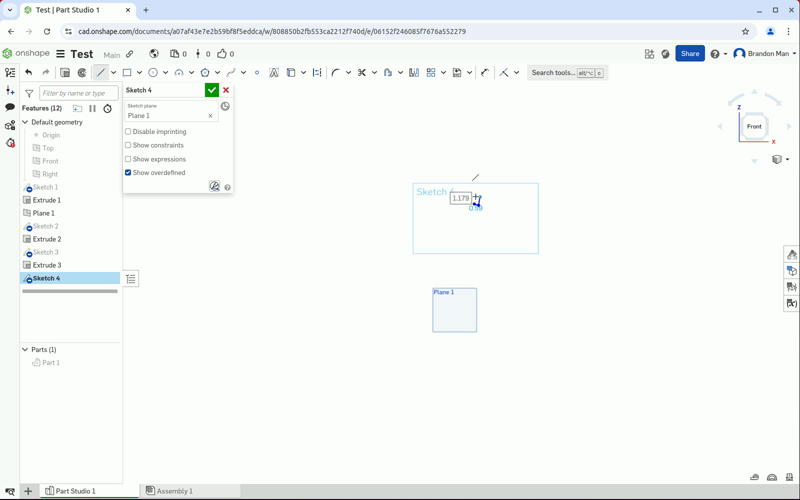
scroll(6)
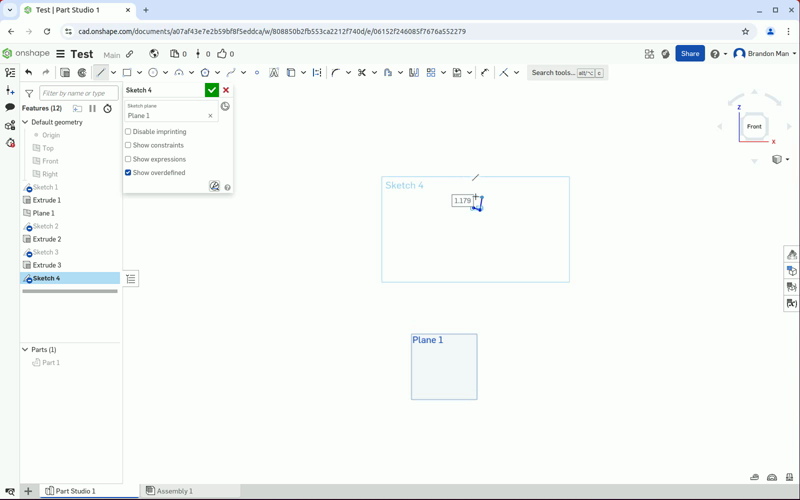
scroll(6)
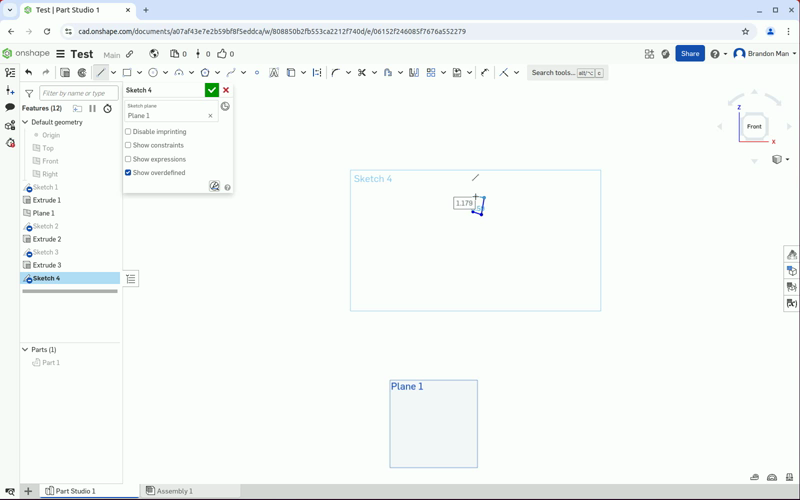
scroll(6)
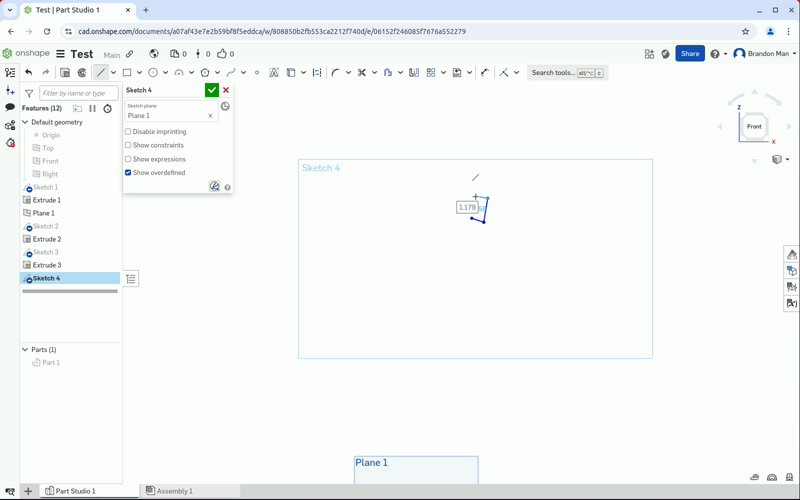
scroll(6)
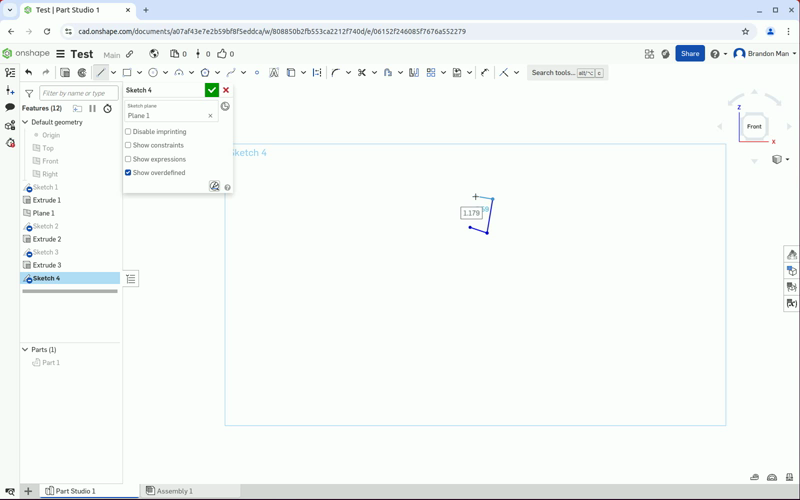
scroll(6)
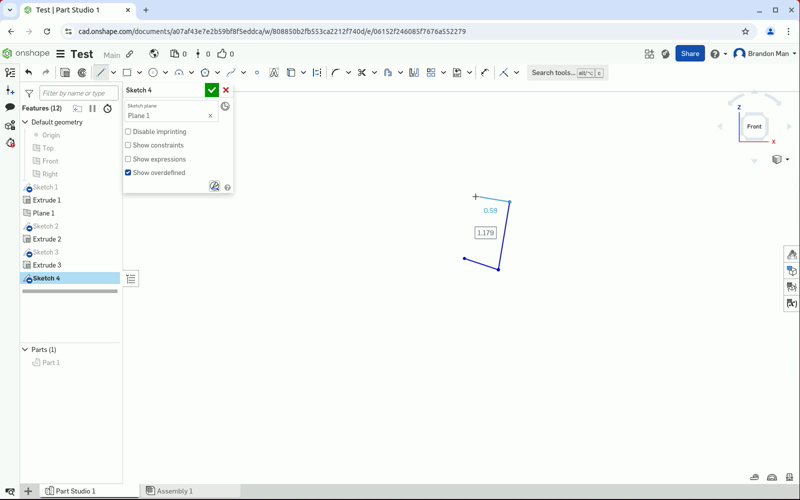
click(475, 196)
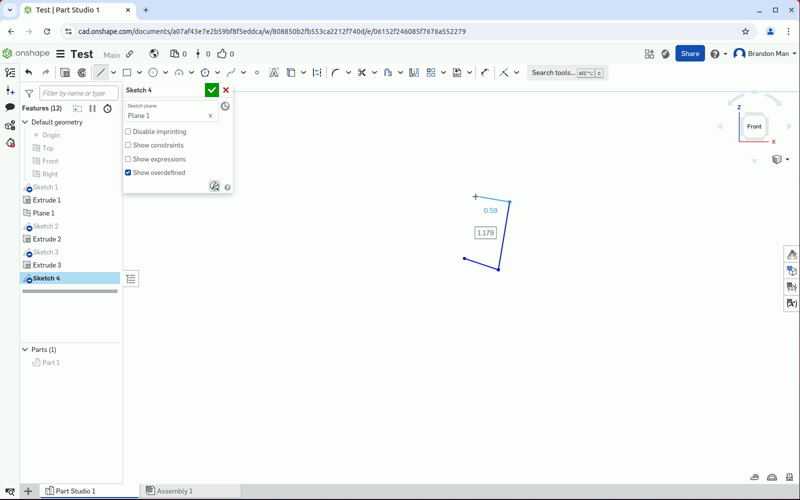
scroll(-6)
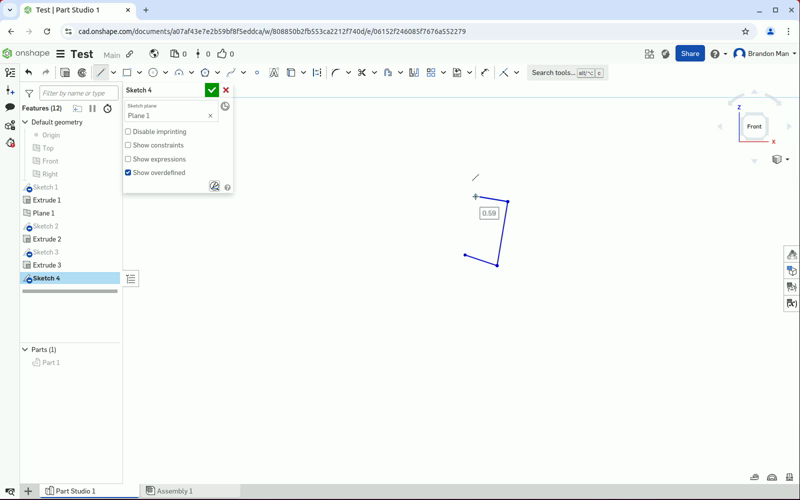
scroll(-6)
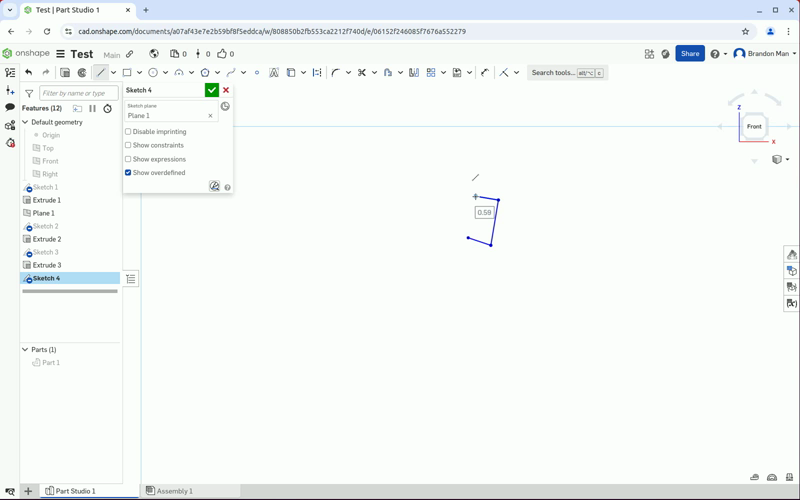
scroll(-6)
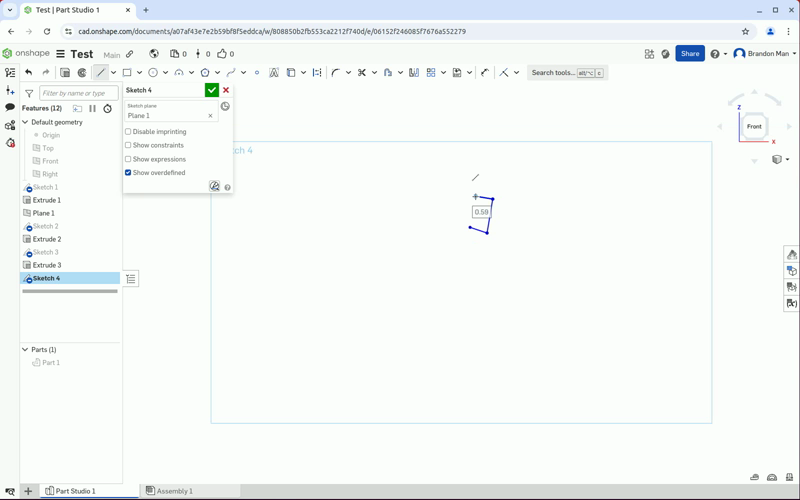
scroll(-6)
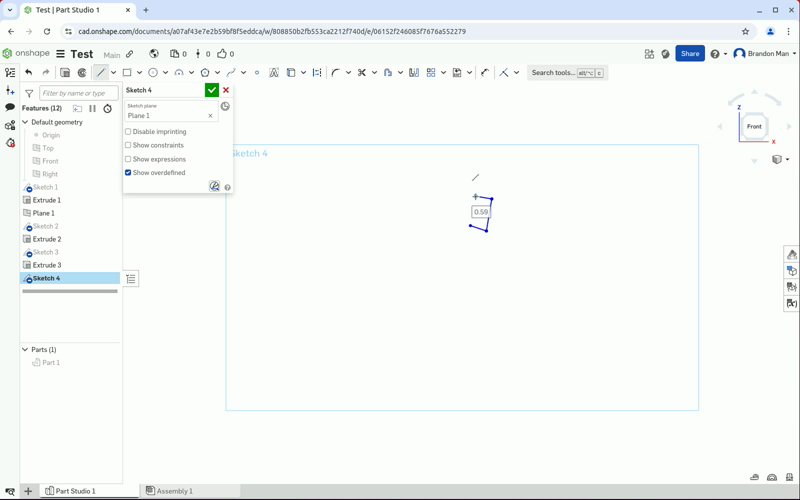
scroll(-6)
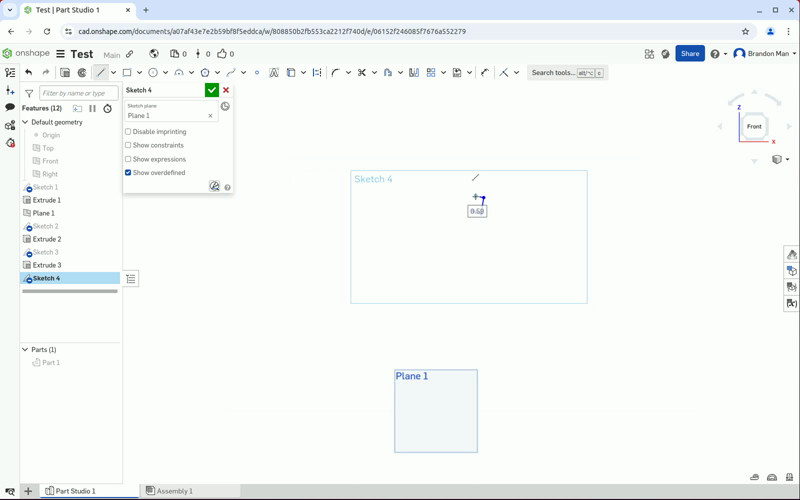
scroll(-6)
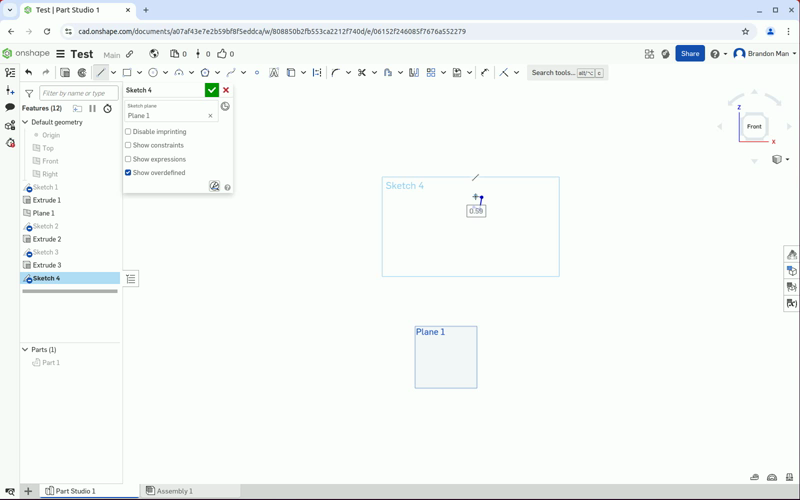
scroll(-6)
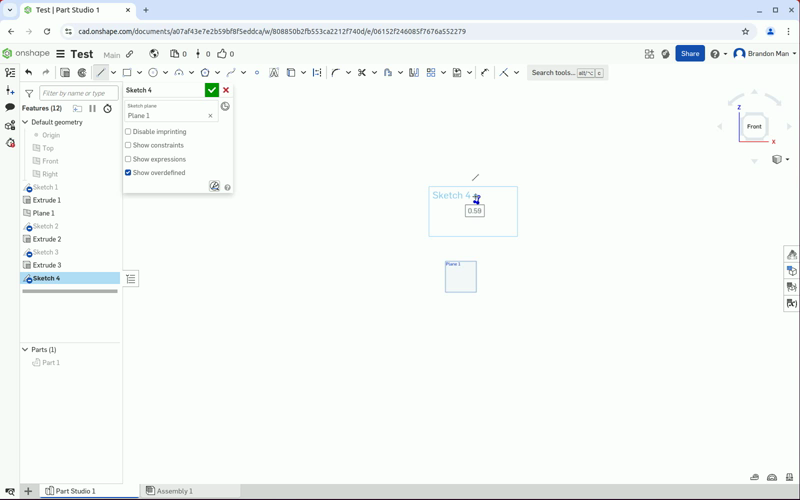
key_up(shift)
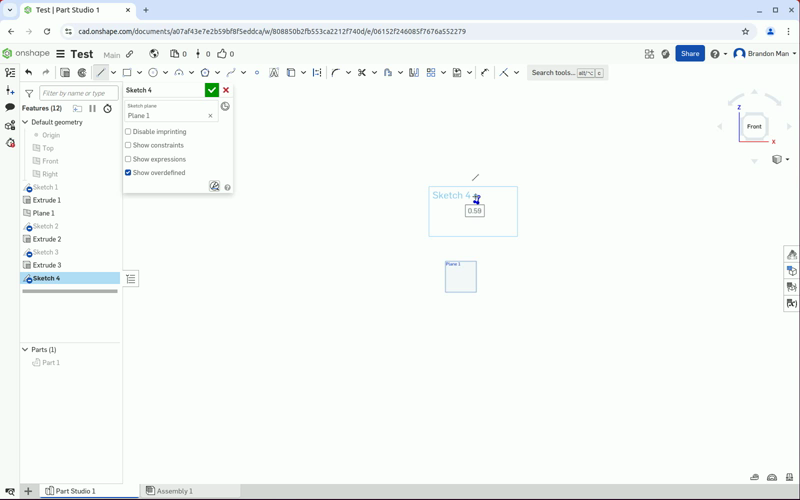
mouse_move(505, 196)
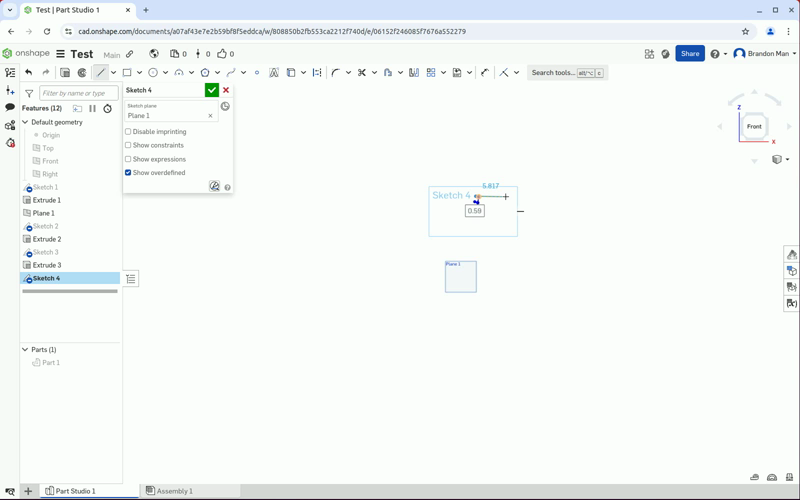
key_down(shift)
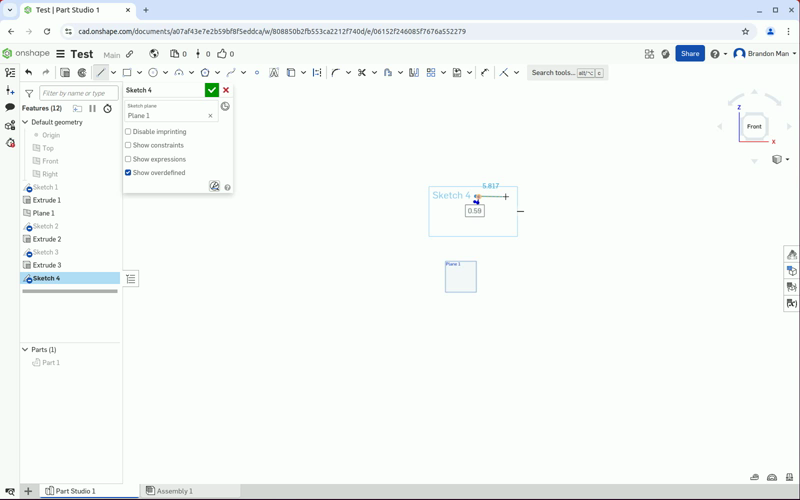
mouse_move(474, 201)
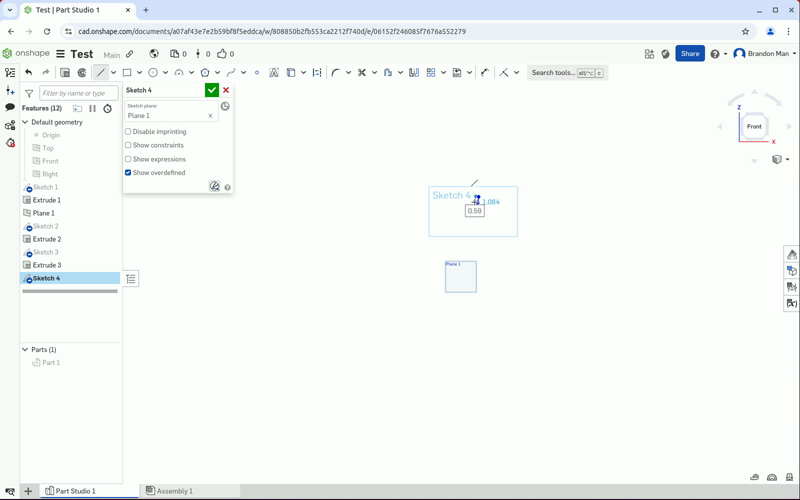
scroll(6)
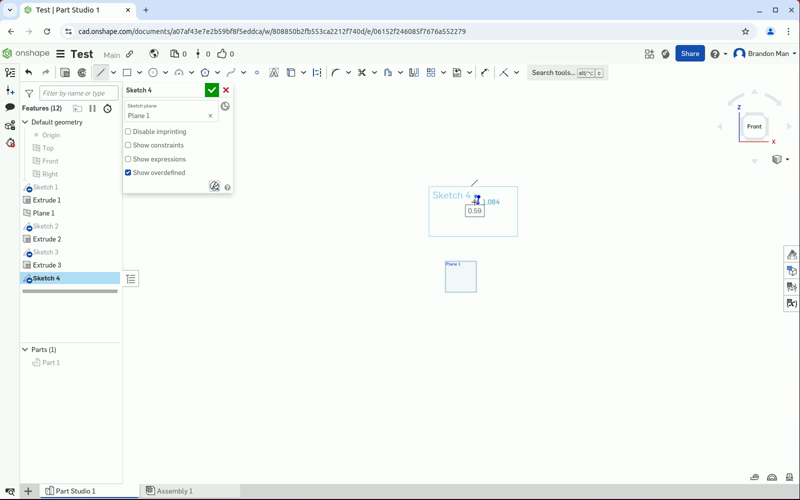
scroll(6)
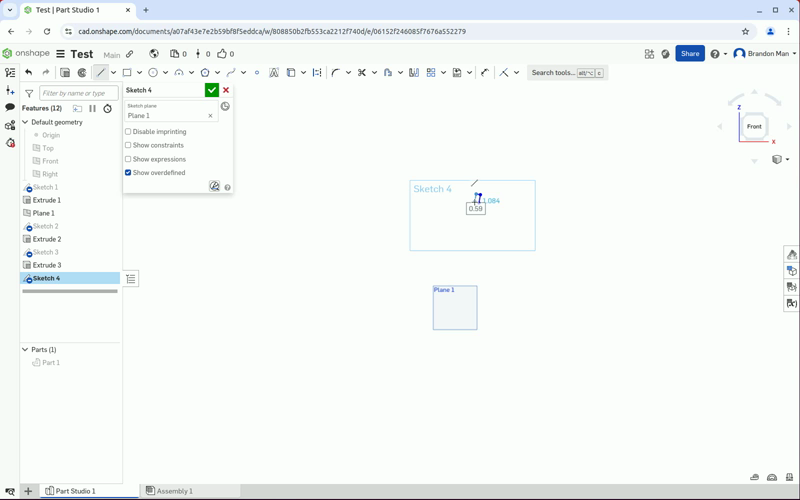
scroll(6)
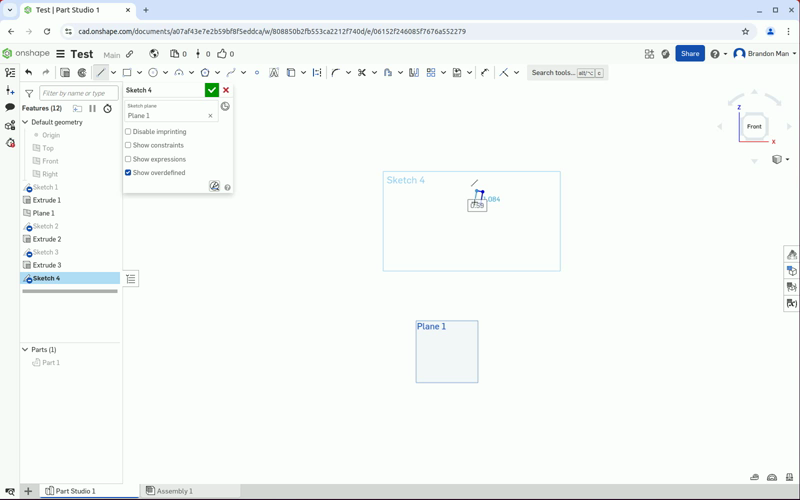
scroll(6)
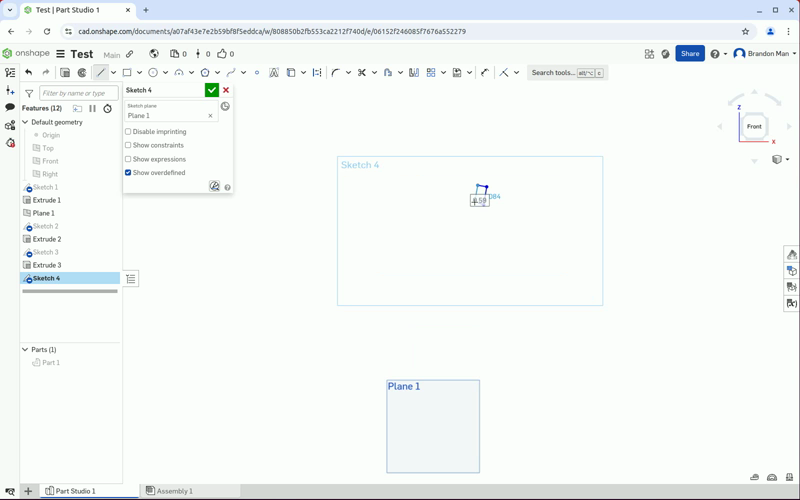
scroll(6)
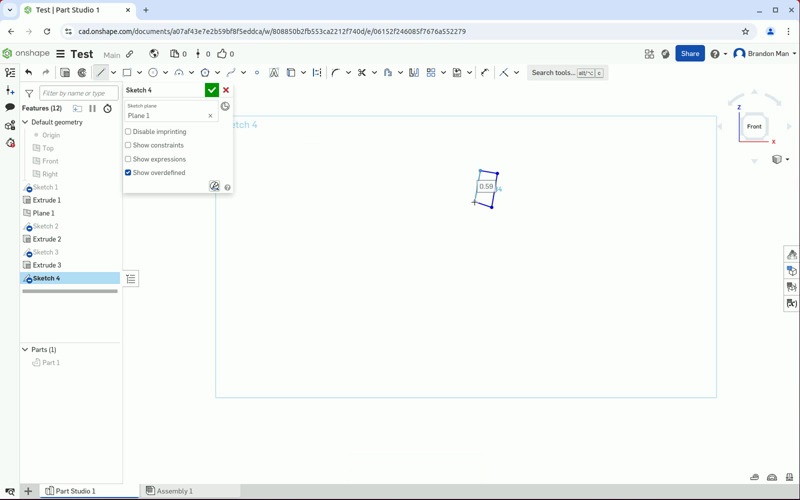
scroll(6)
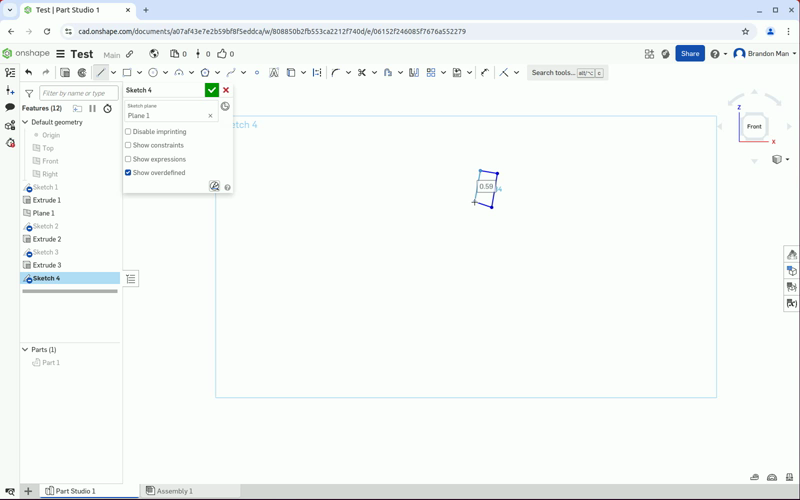
scroll(6)
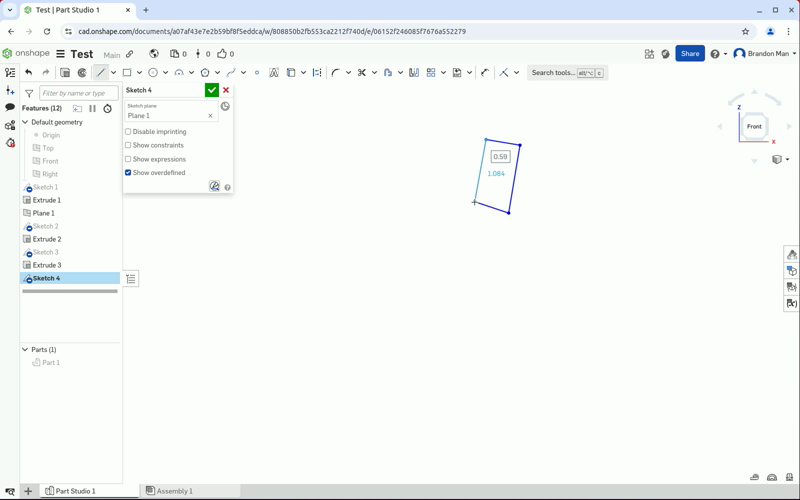
key_up(shift)
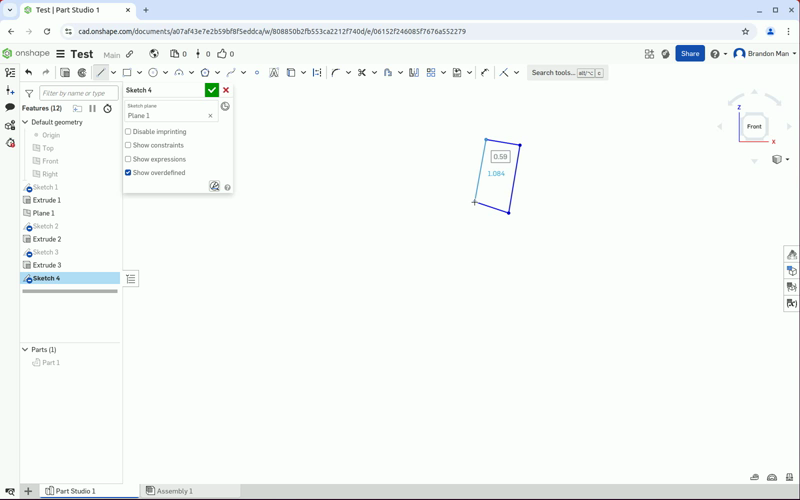
click(474, 201)
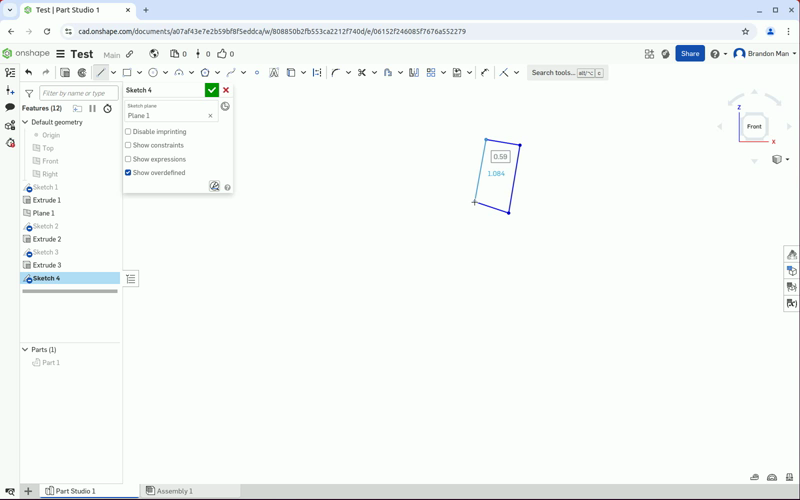
scroll(-6)
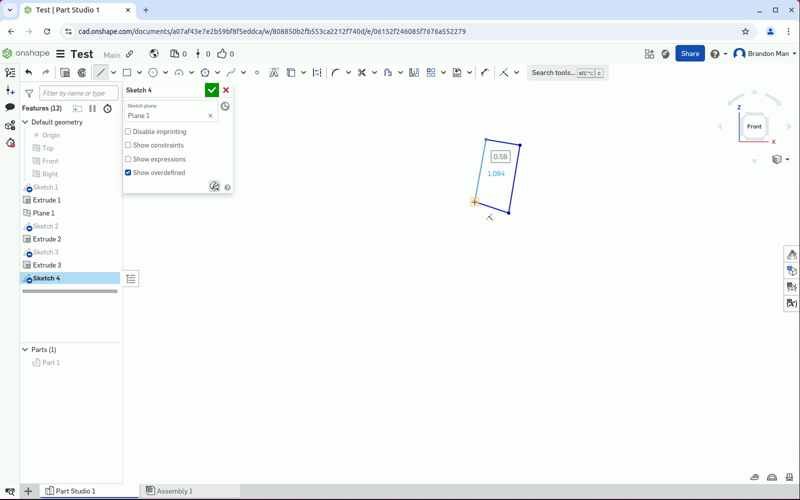
scroll(-6)
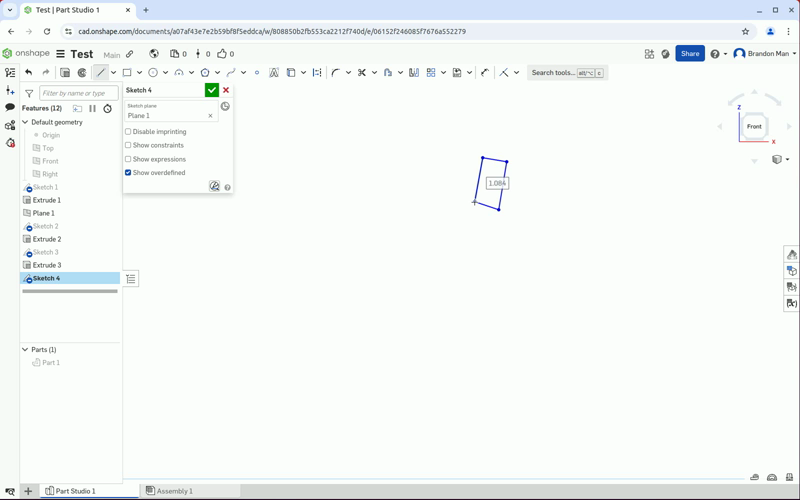
scroll(-6)
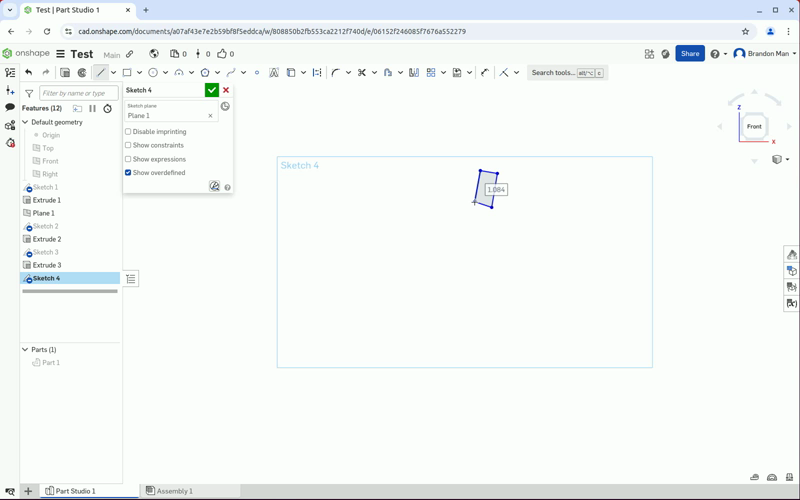
scroll(-6)
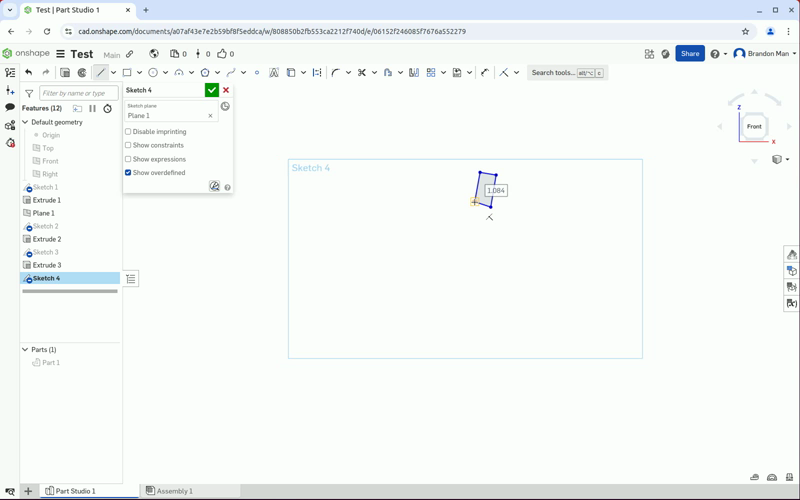
scroll(-6)
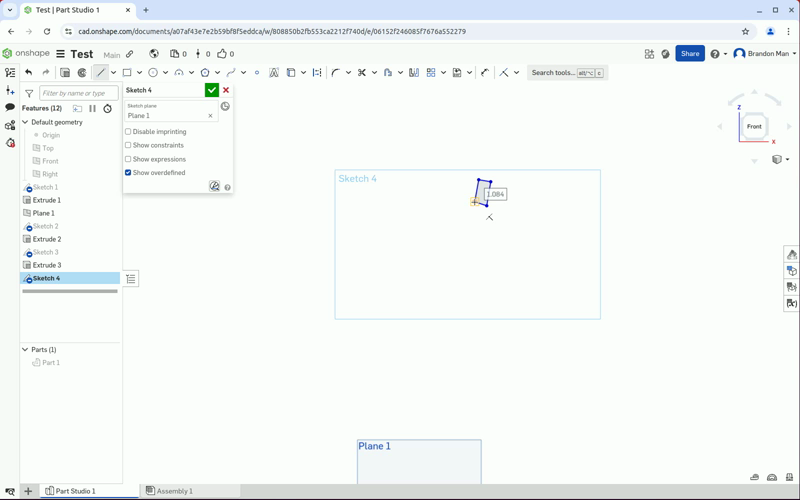
scroll(-6)
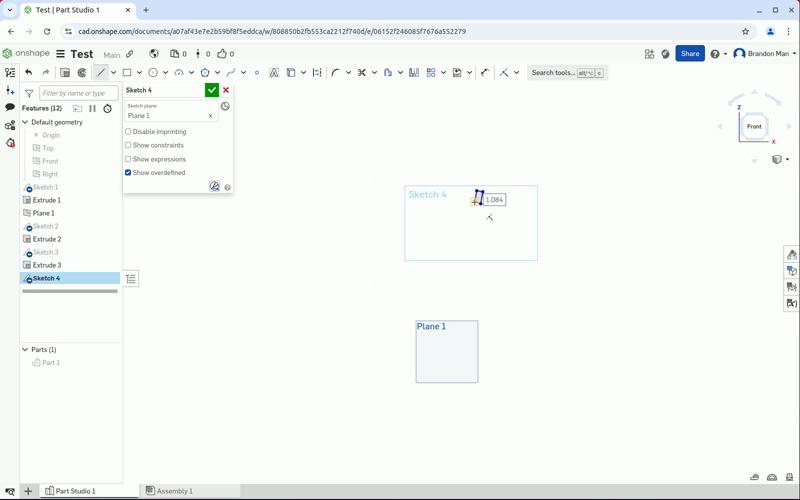
scroll(-6)
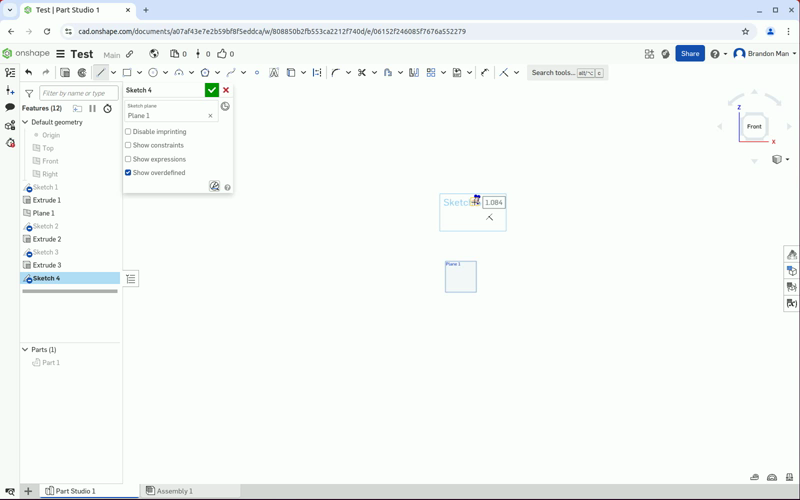
key(esc)
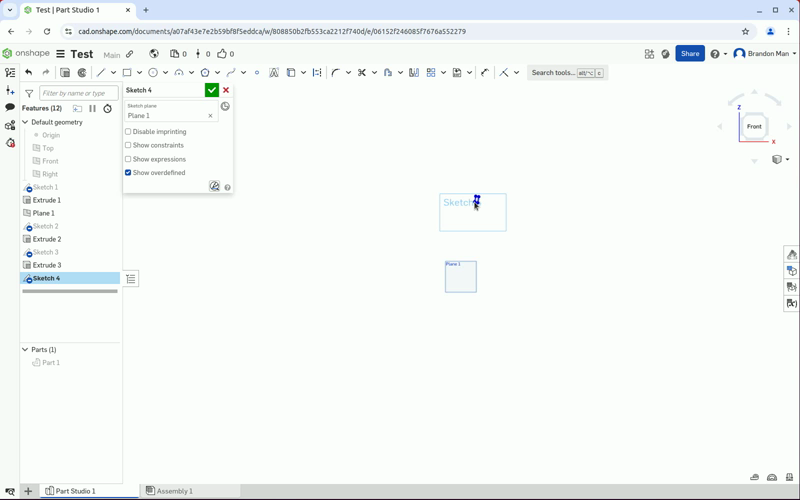
mouse_move(475, 201)
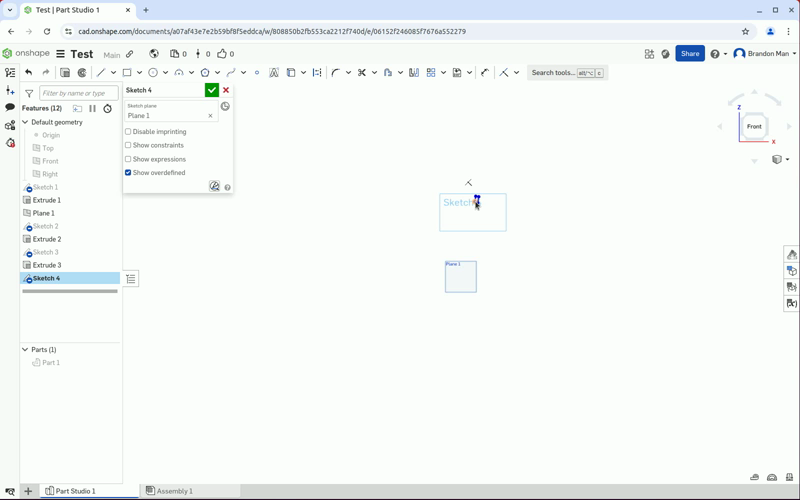
scroll(6)
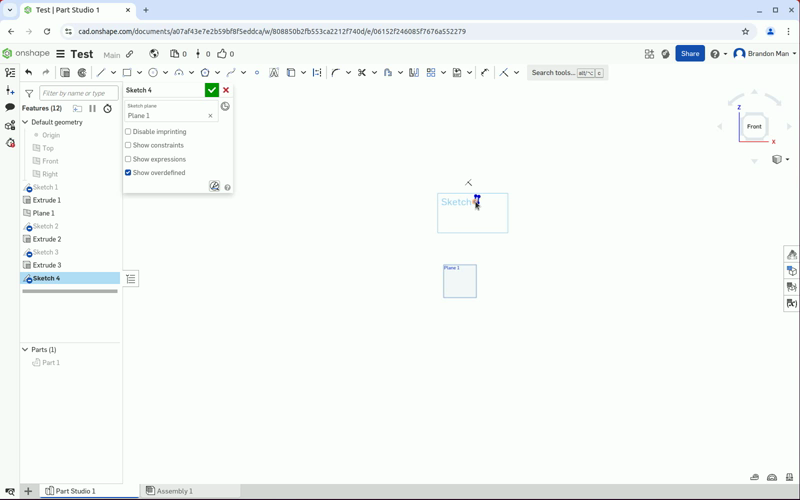
scroll(6)
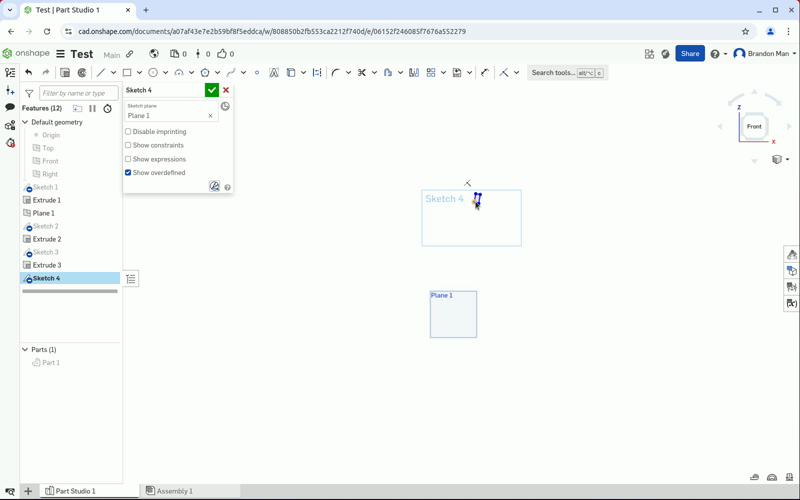
scroll(6)
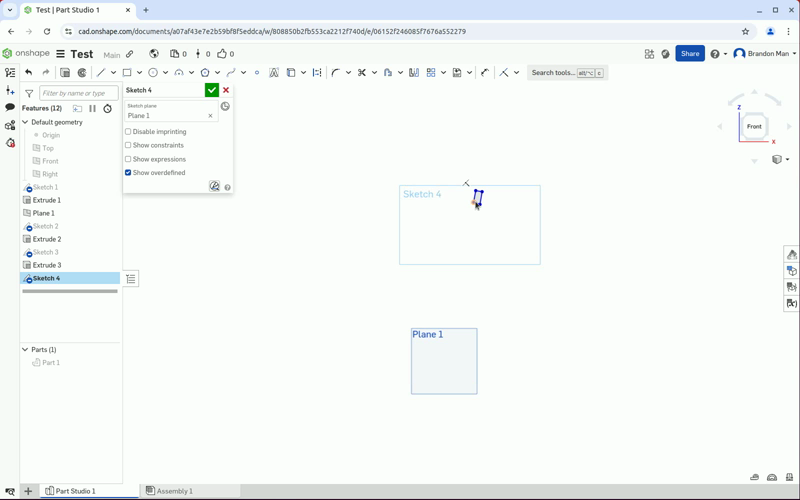
scroll(6)
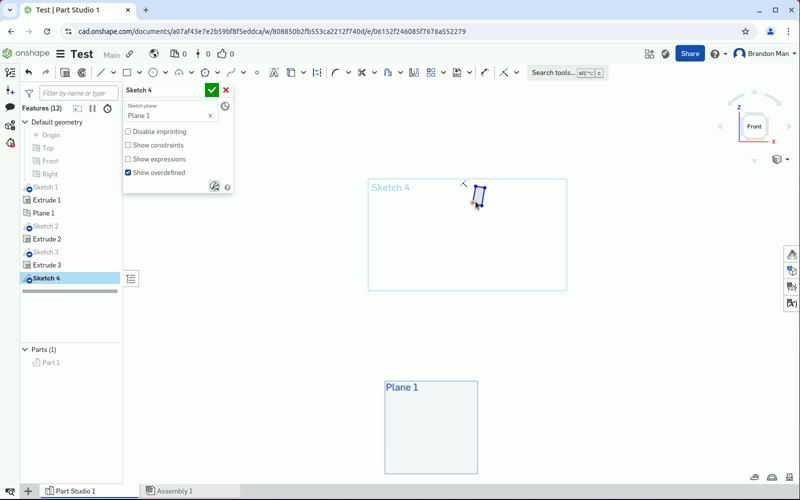
scroll(6)
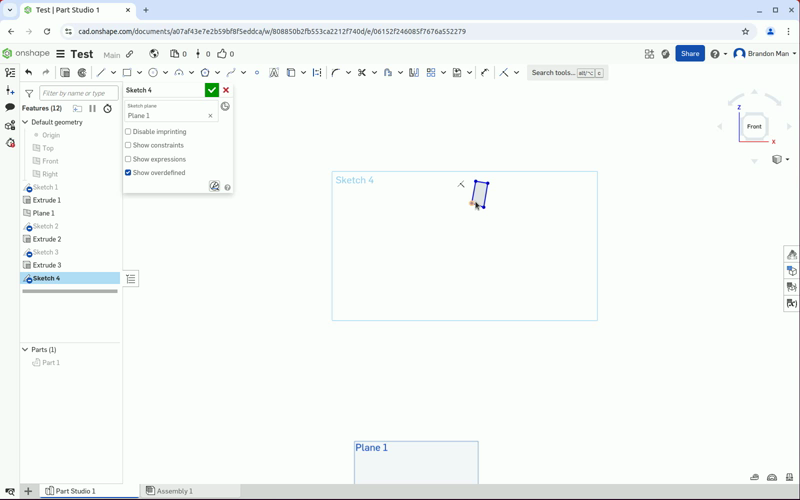
scroll(6)
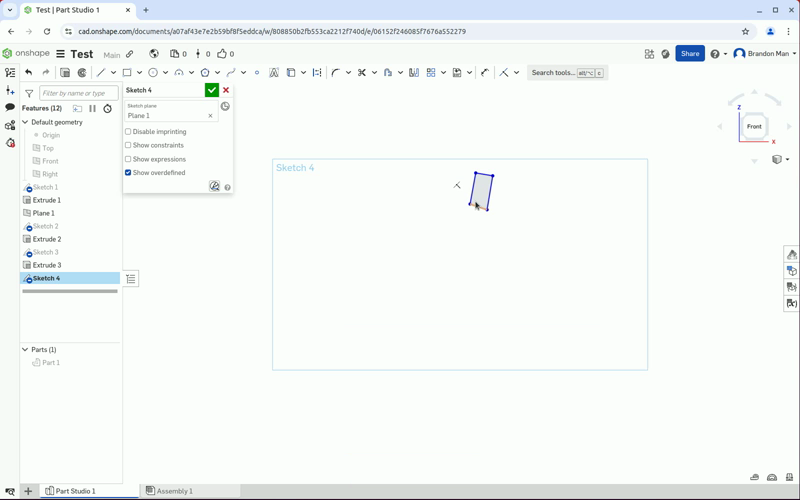
scroll(6)
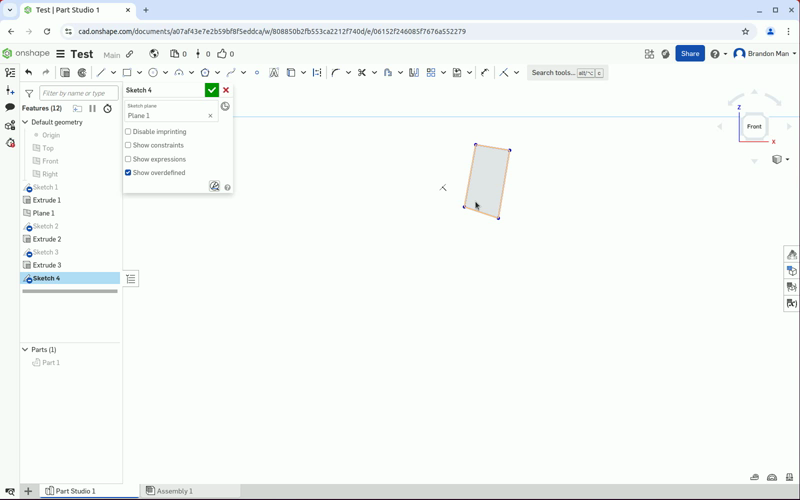
click(475, 201)
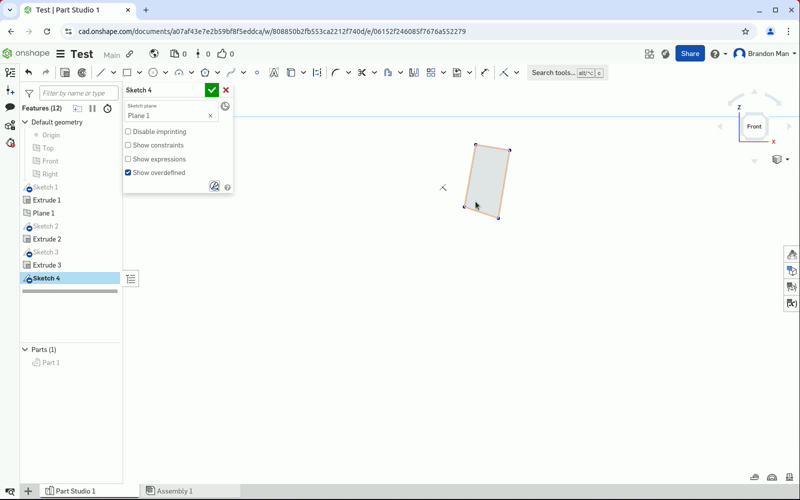
scroll(-6)
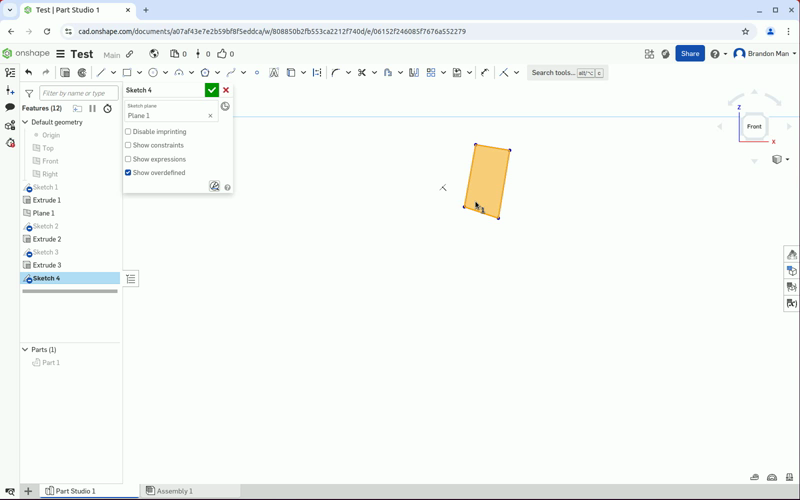
scroll(-6)
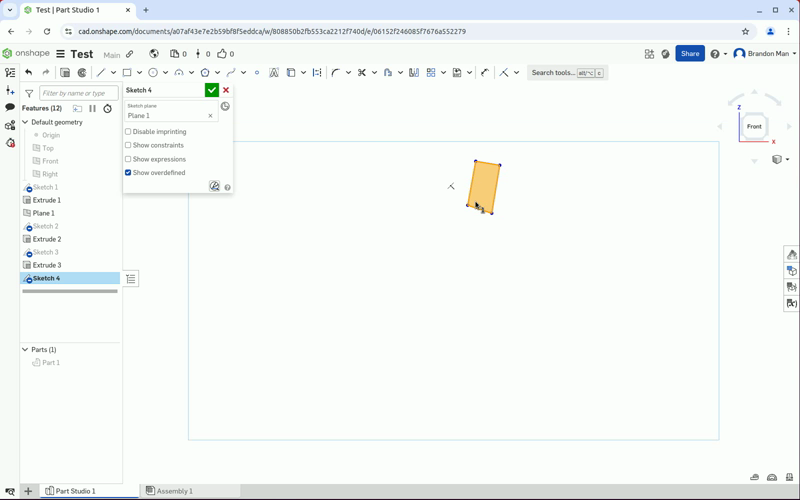
scroll(-6)
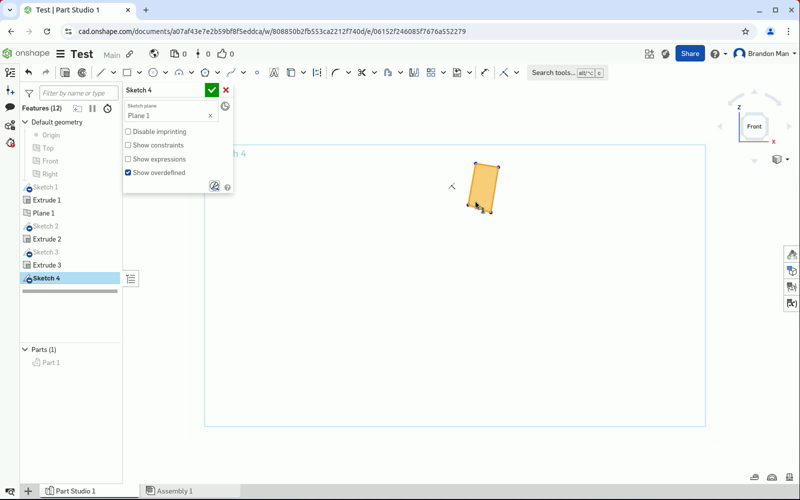
scroll(-6)
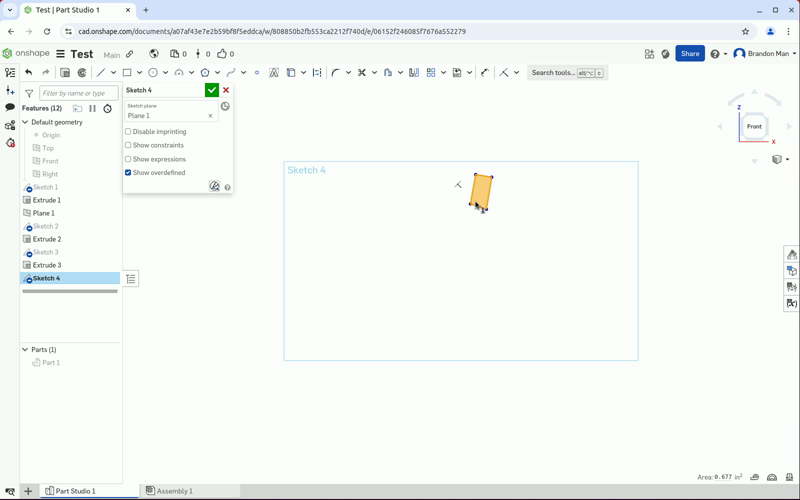
scroll(-6)
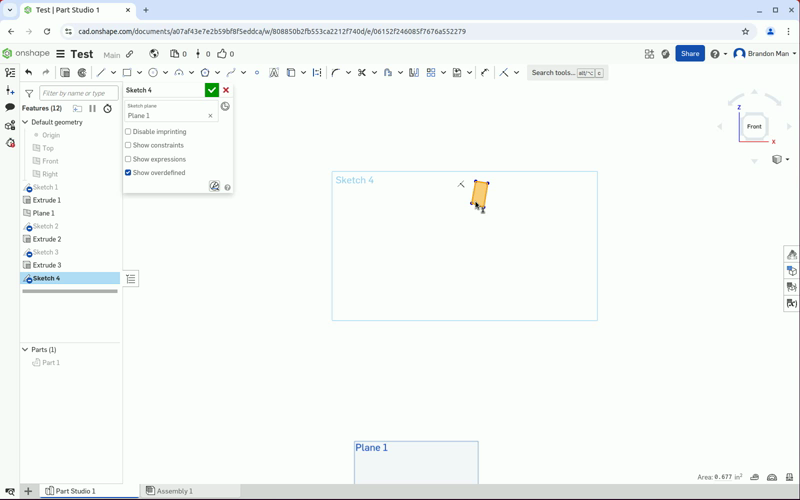
scroll(-6)
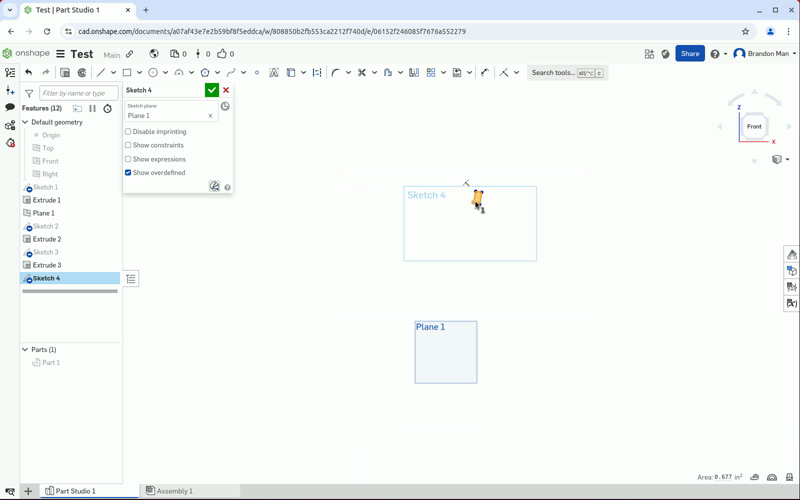
scroll(-6)
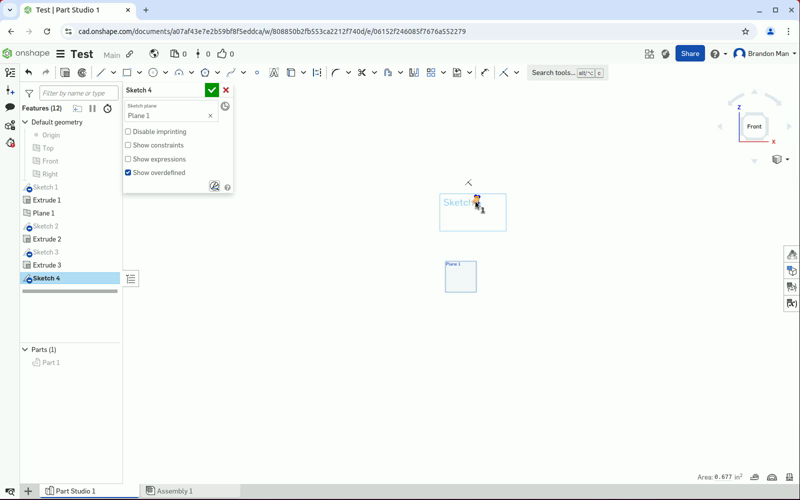
mouse_move(73, 352)
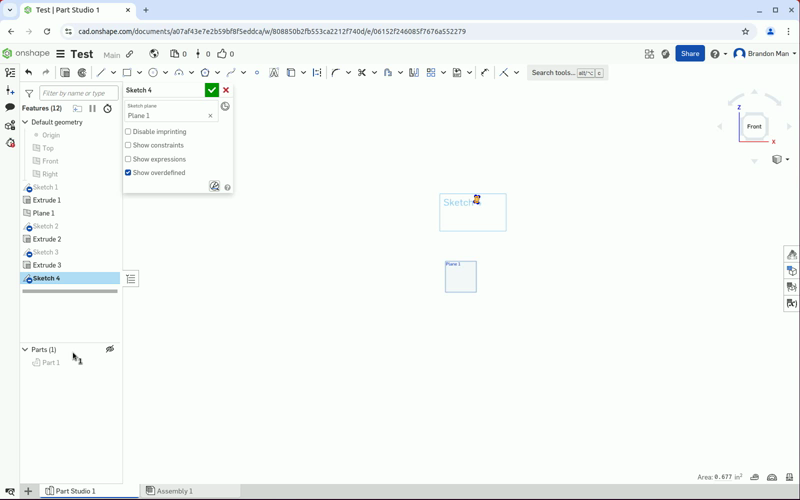
key(shift+y)
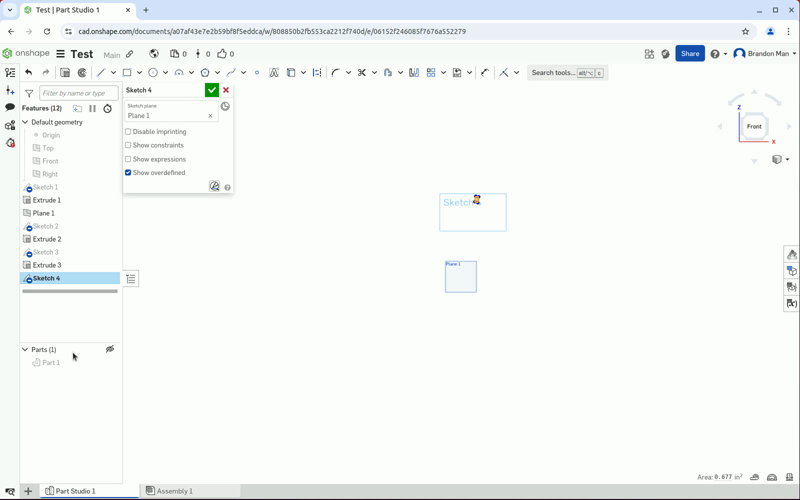
key(shift+e)
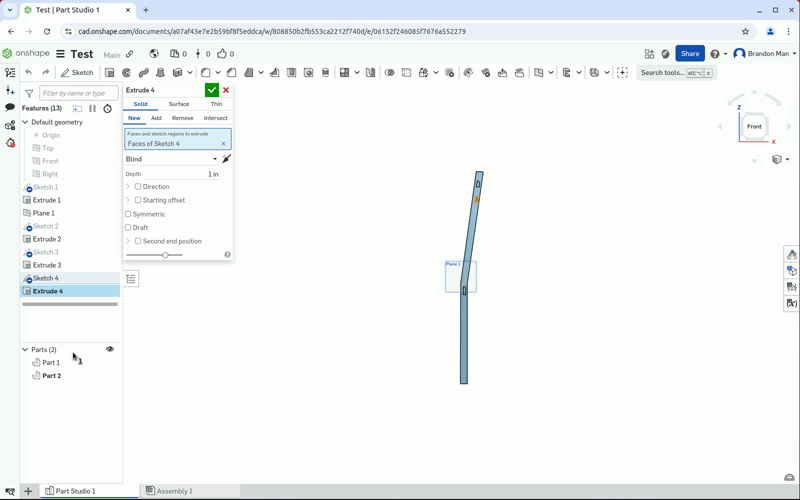
mouse_move(143, 106)
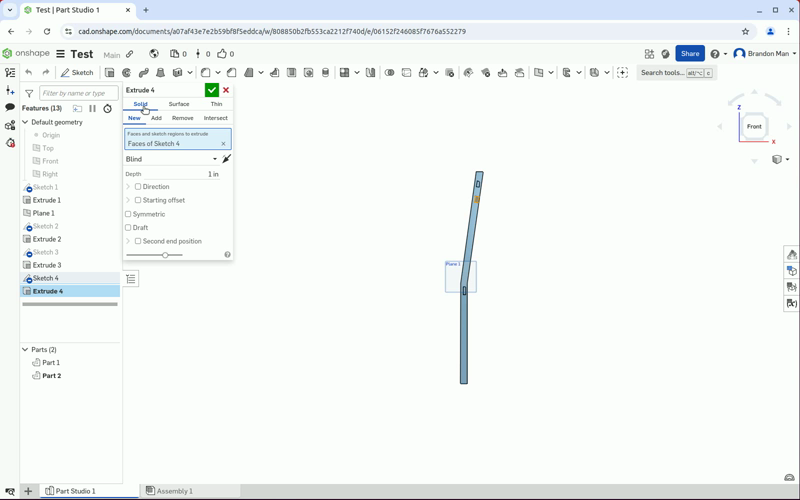
click(143, 106)
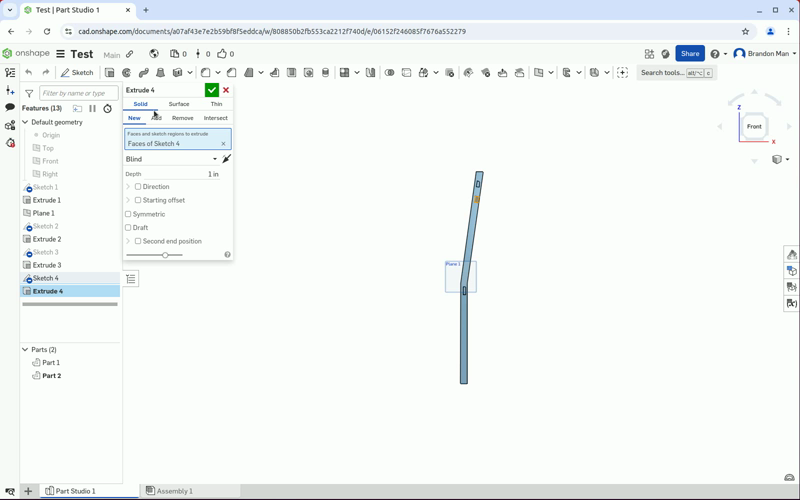
mouse_move(186, 120)
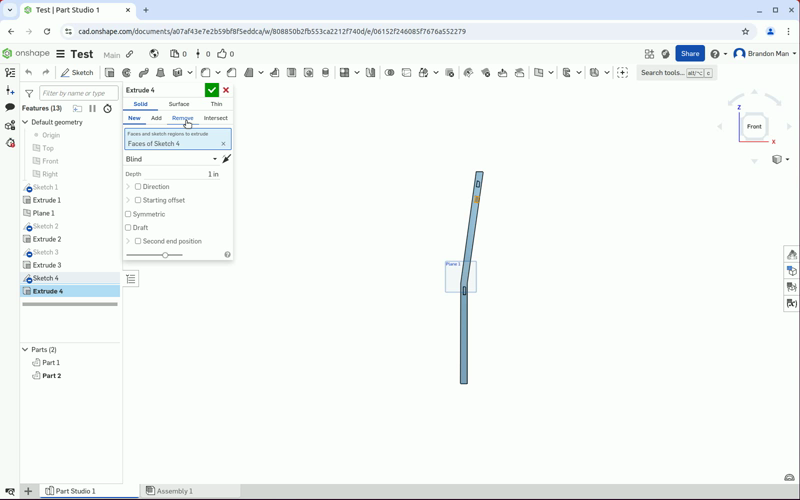
click(186, 120)
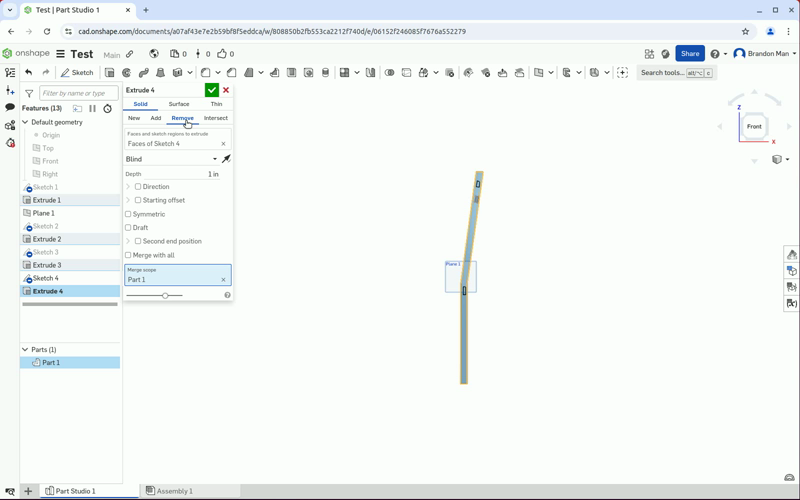
key(tab, 4)
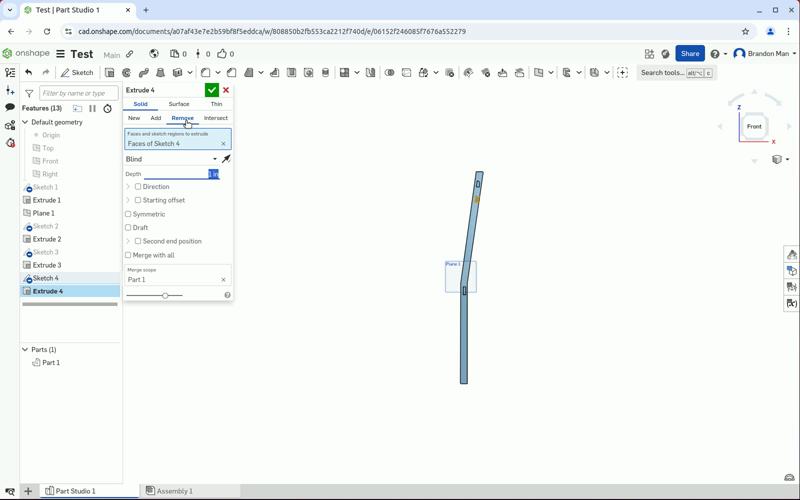
text(0.481)
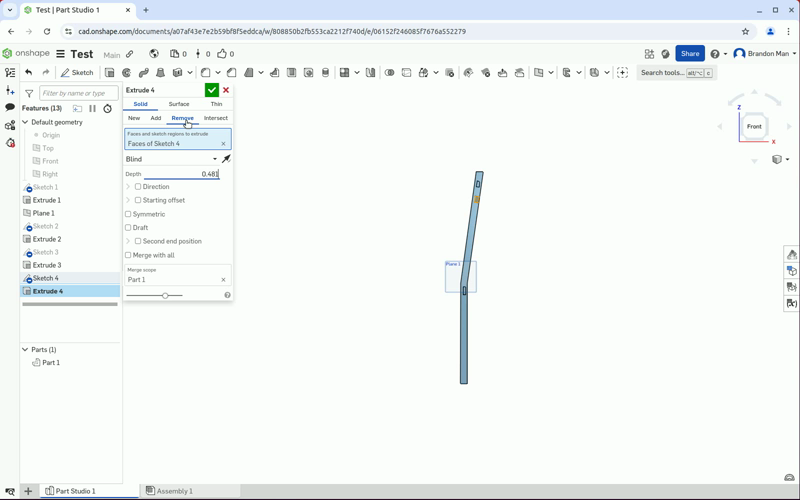
key(tab, 6)
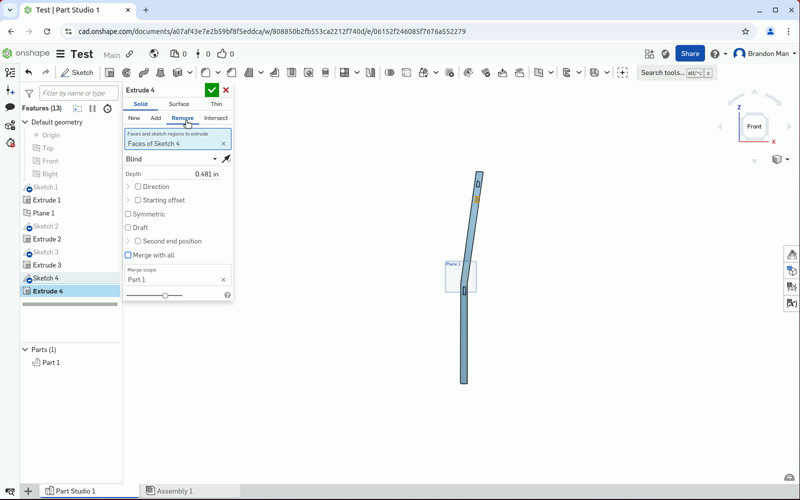
key(space)
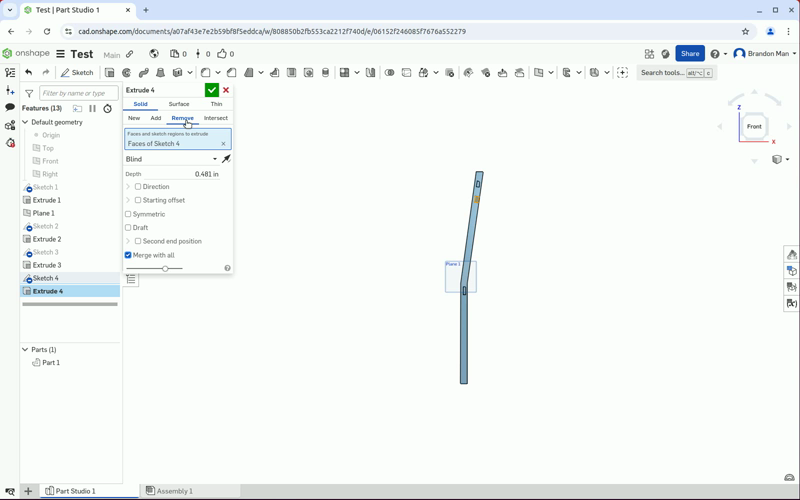
key(enter)
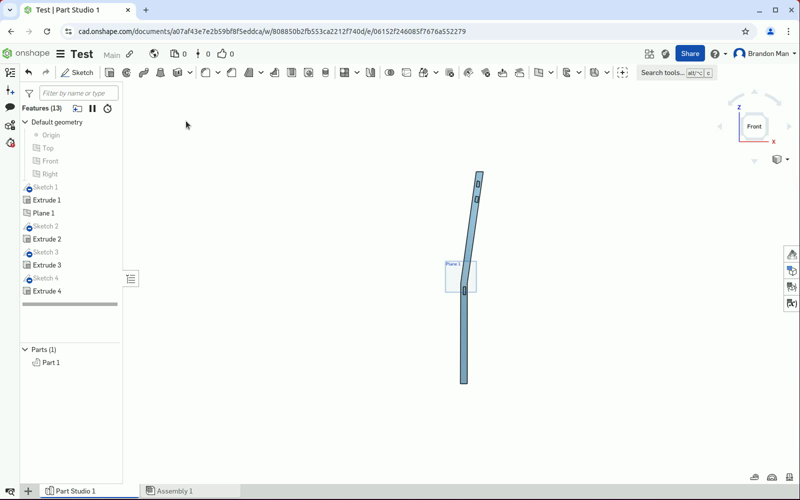
key(shift+h)
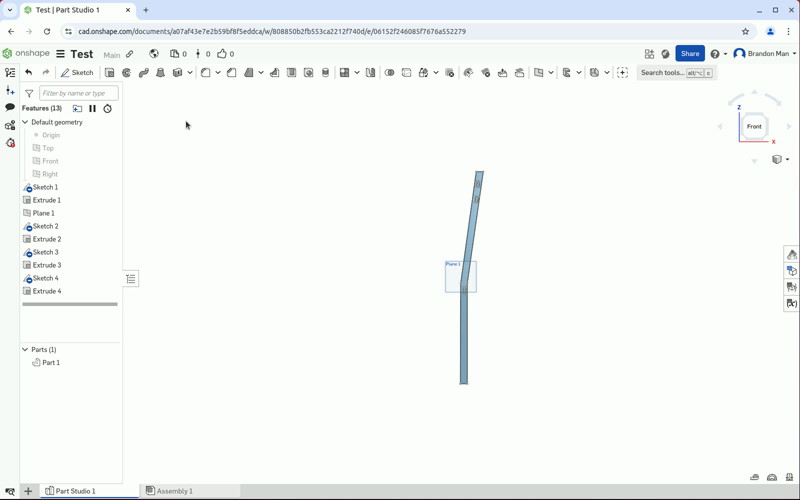
key(shift+h)
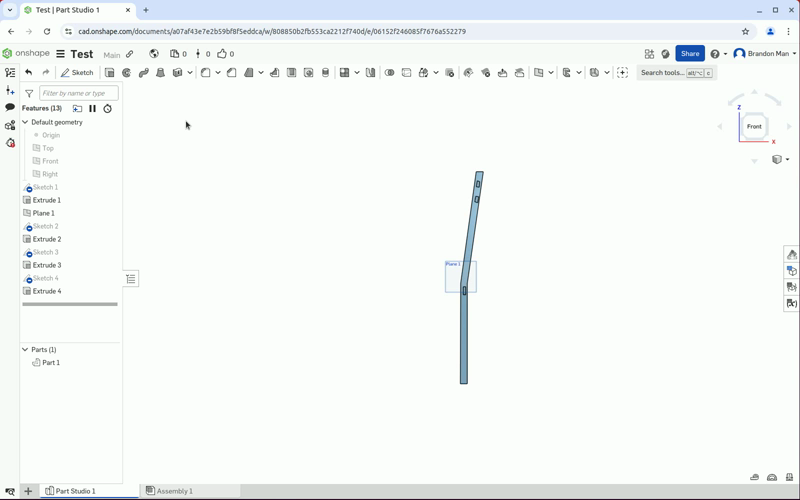
mouse_move(73, 189)
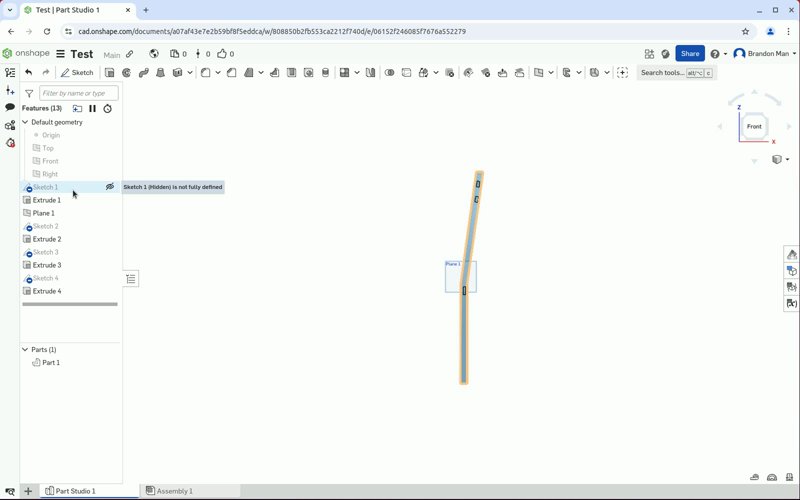
click(73, 189)
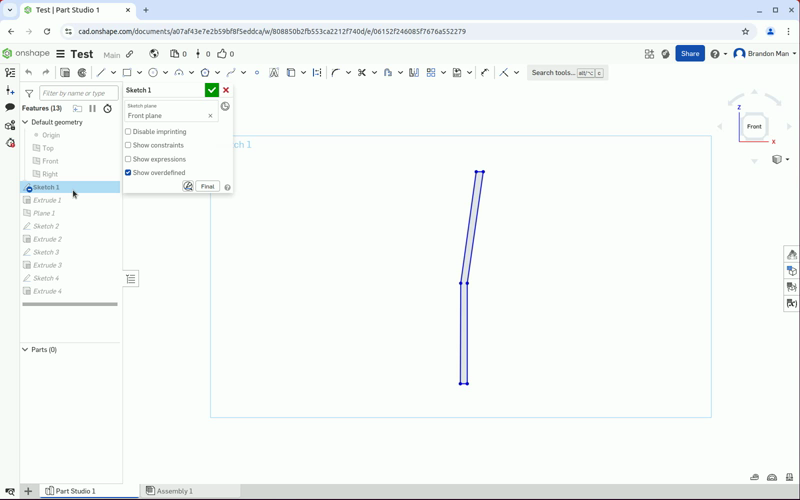
mouse_move(229, 92)
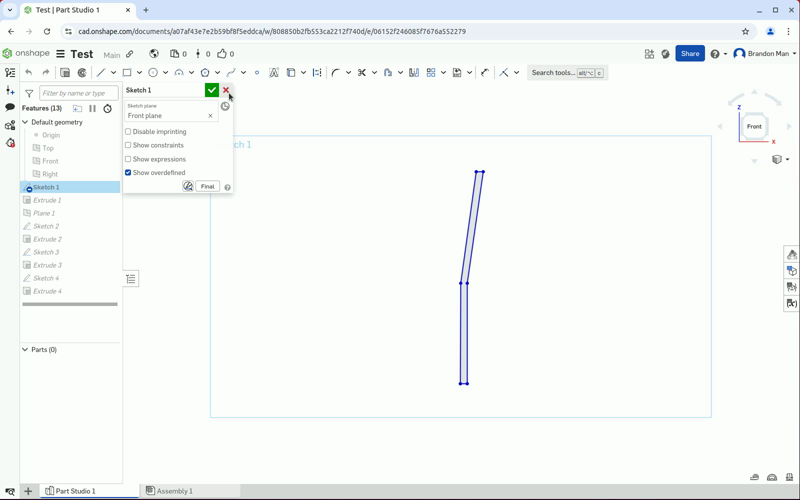
click(229, 92)
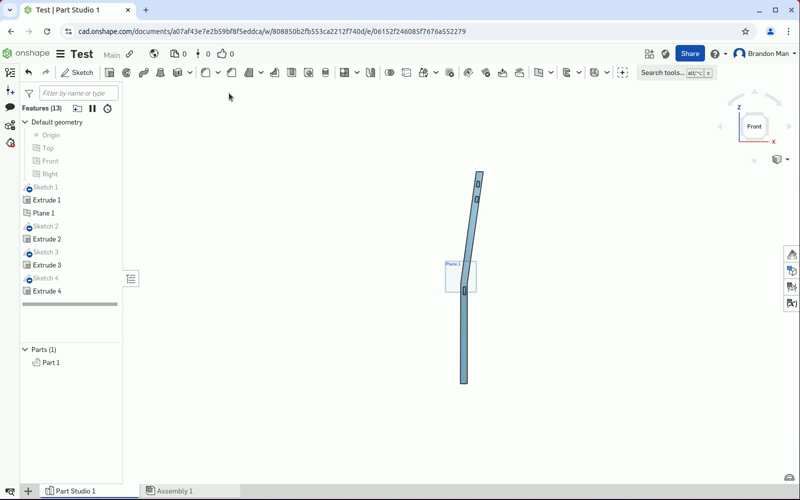
mouse_move(73, 352)
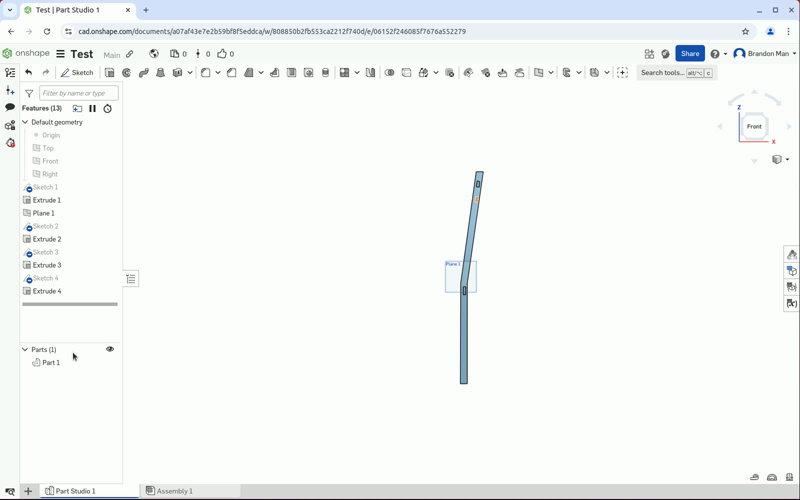
key(y)
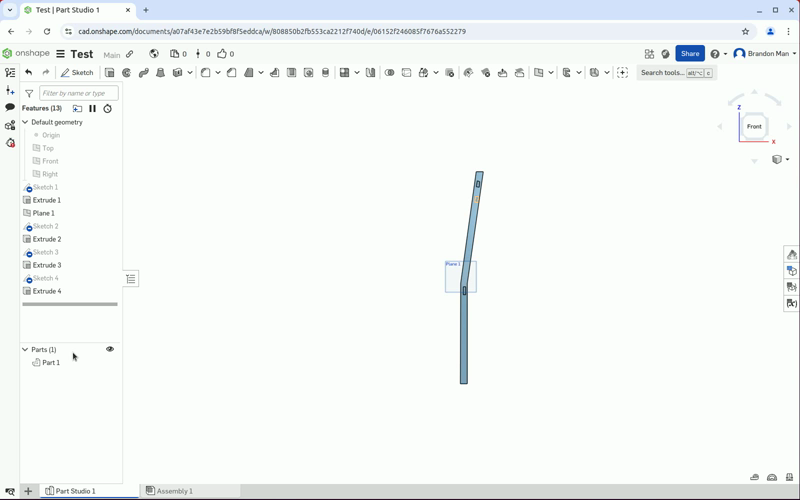
key(shift+p)
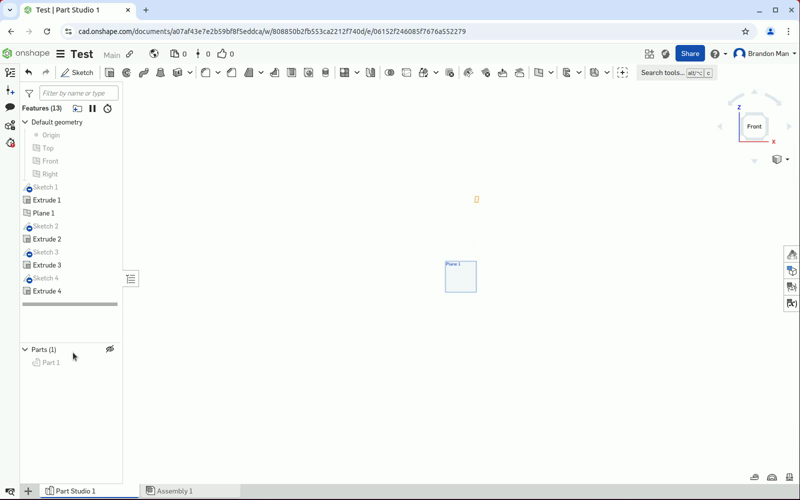
key(space)
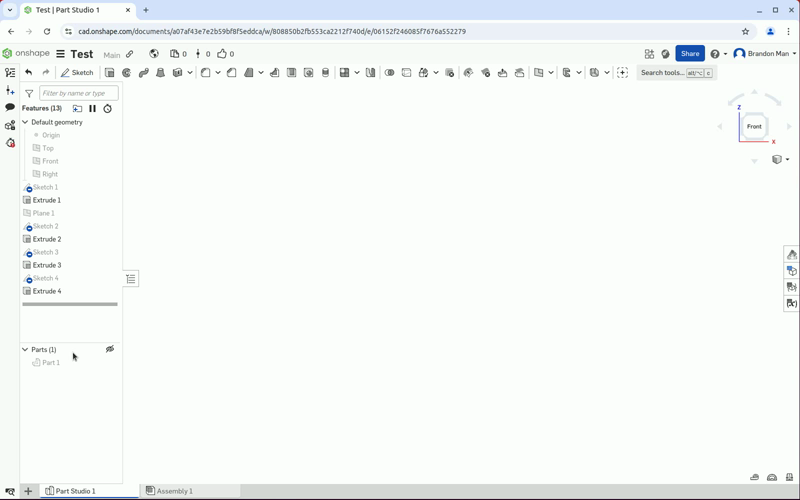
key_down(shift)
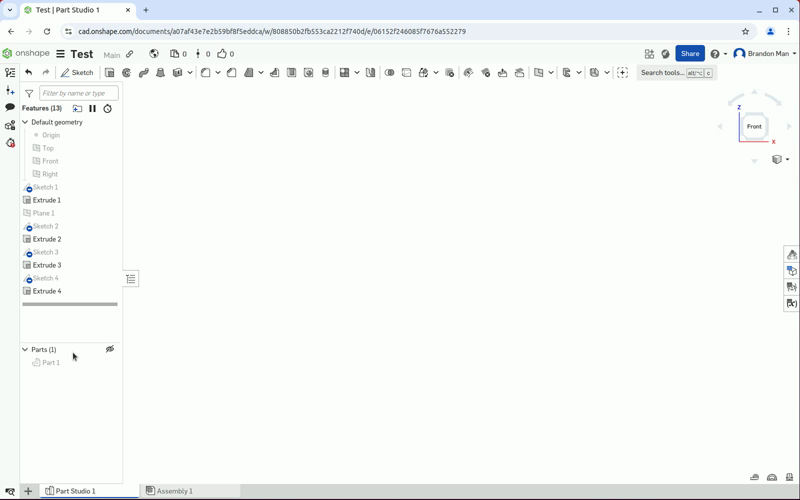
key(left)
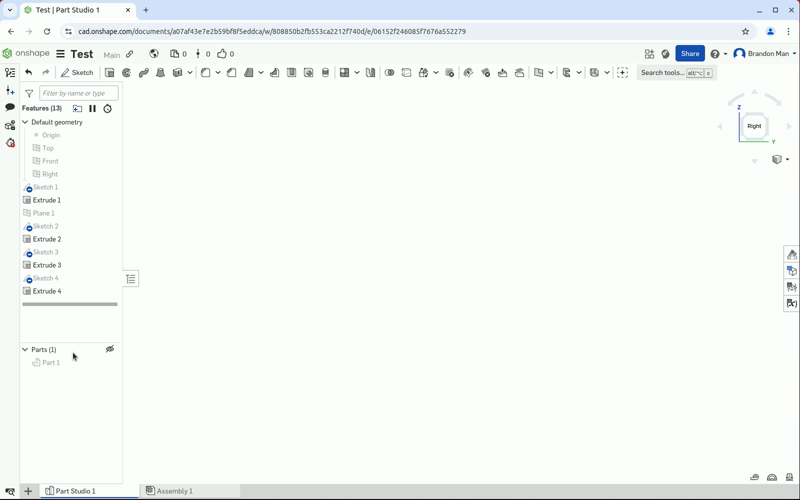
key_up(shift)
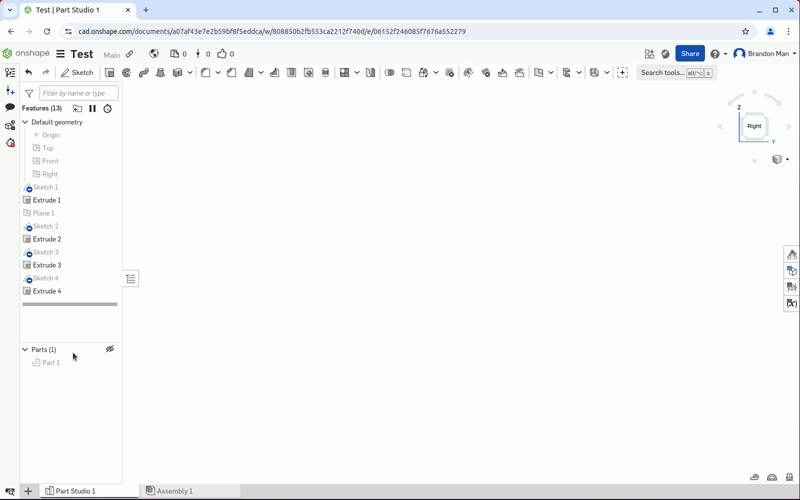
mouse_move(73, 352)
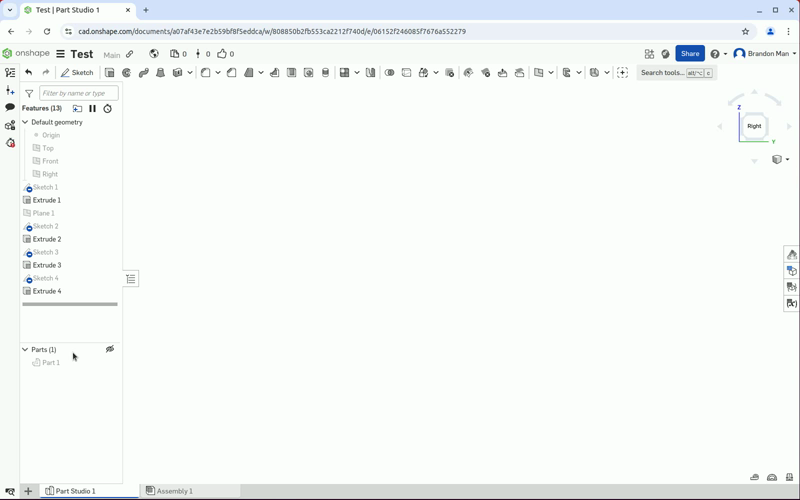
key(shift+y)
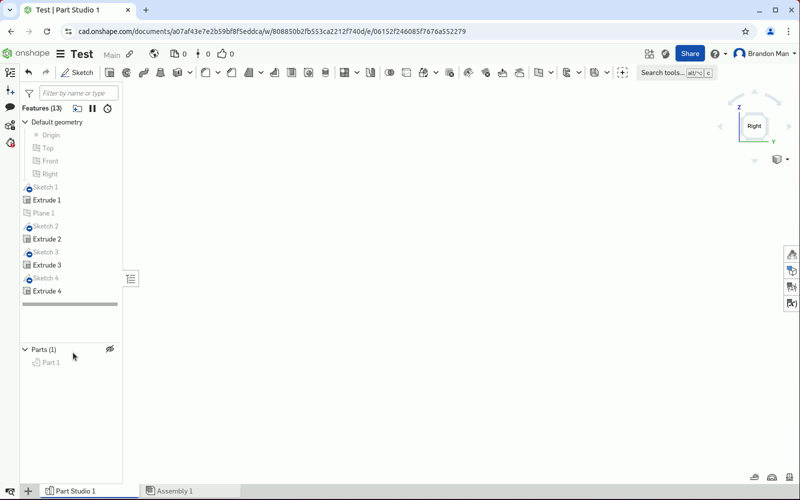
key(shift+s)
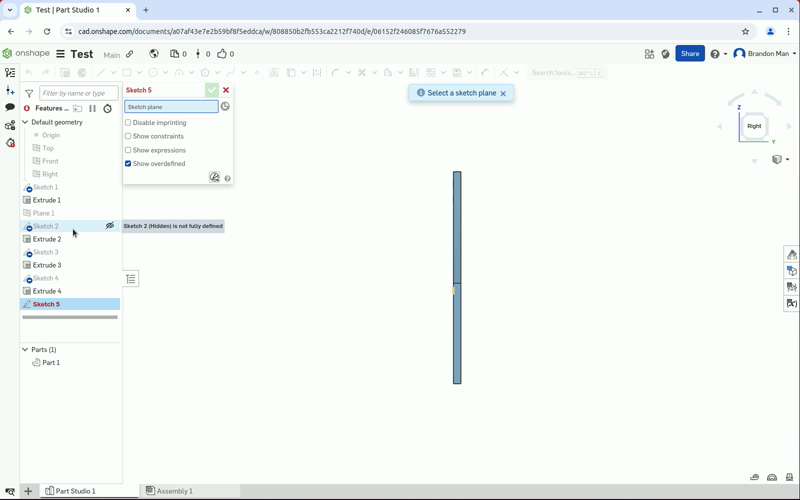
scroll(3)
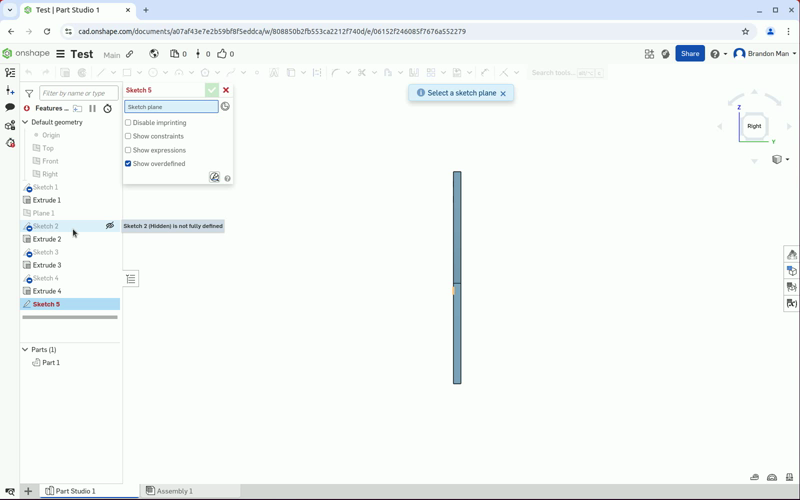
mouse_move(73, 176)
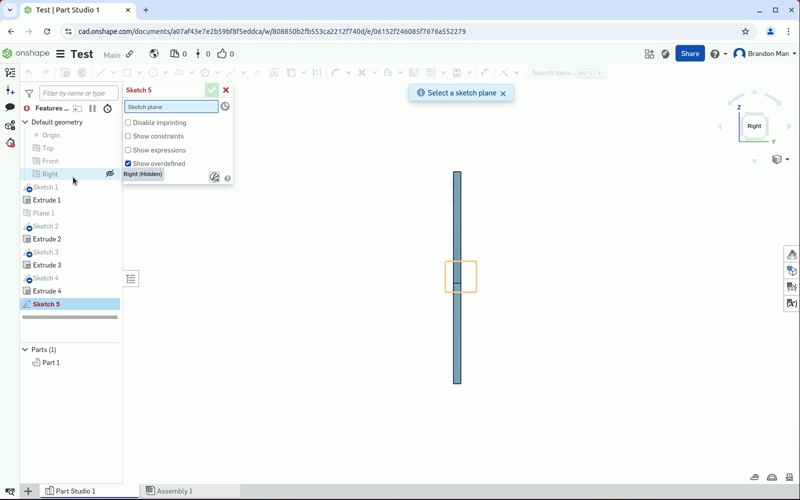
click(73, 176)
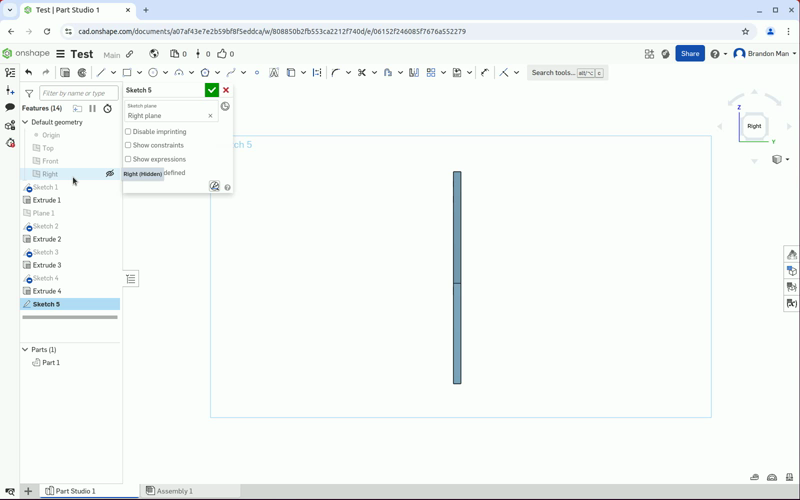
mouse_move(73, 352)
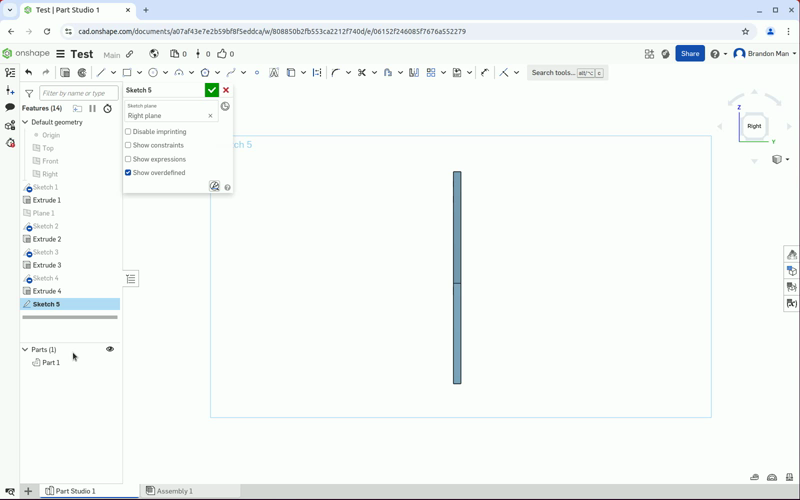
key(y)
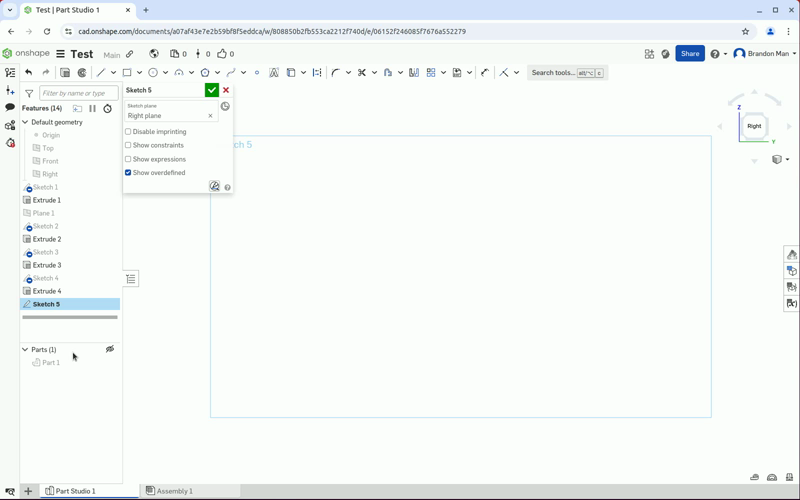
key(l)
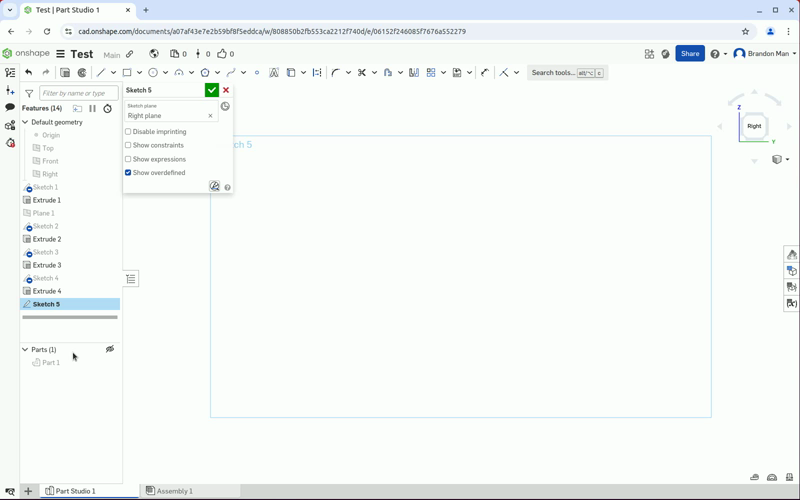
key_down(shift)
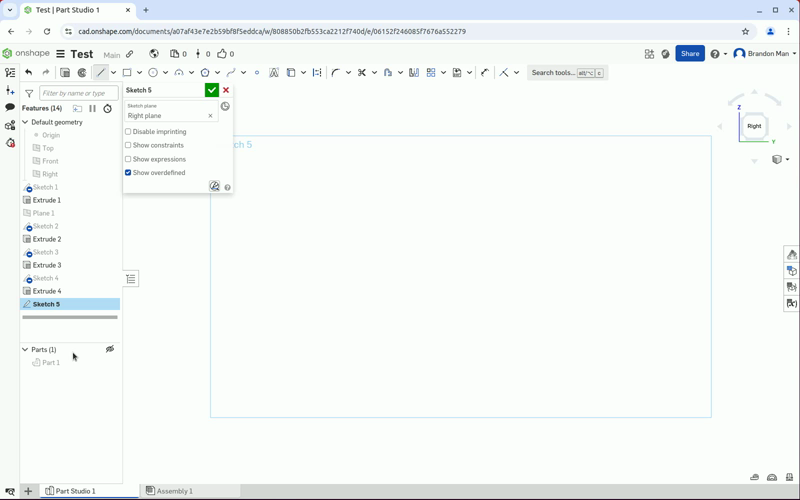
mouse_move(456, 294)
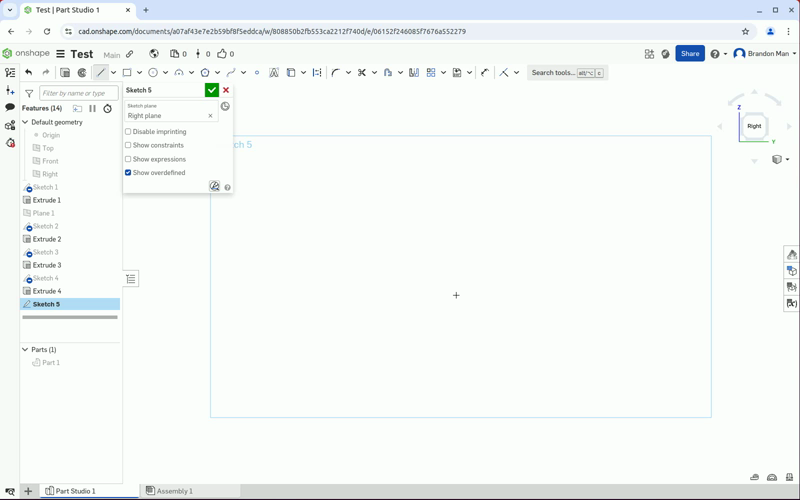
click(456, 294)
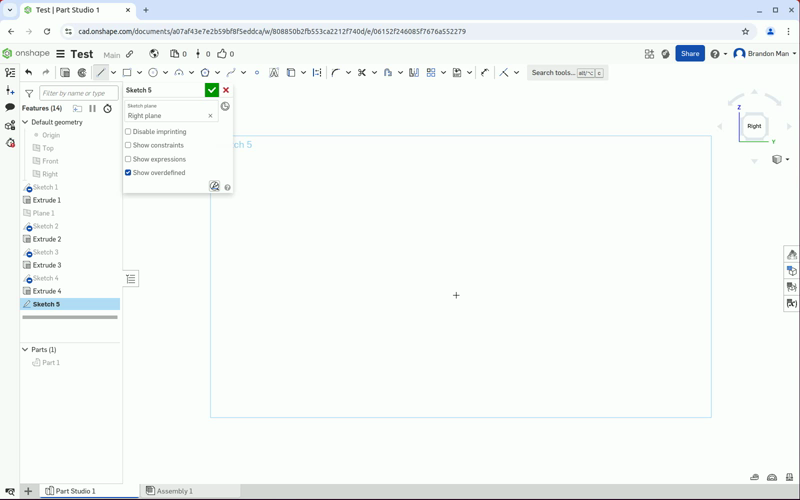
key_up(shift)
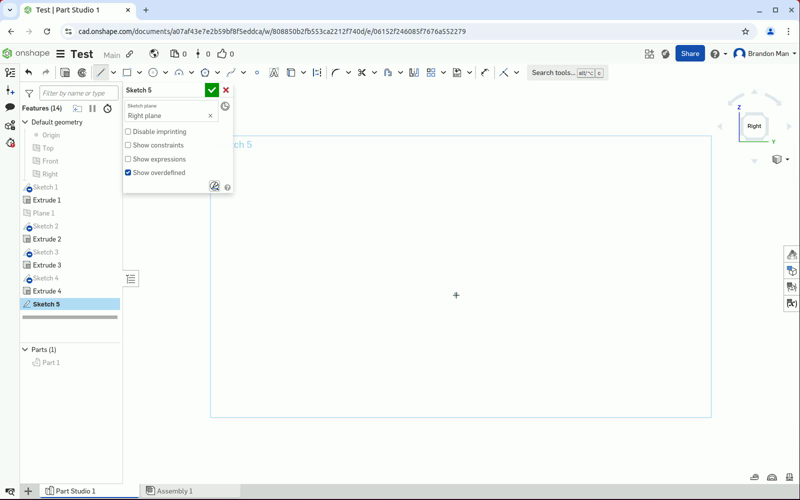
key_down(shift)
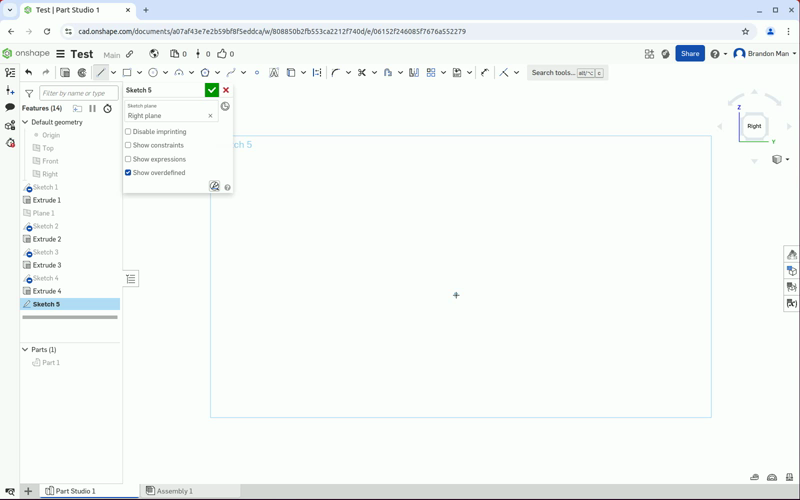
mouse_move(486, 294)
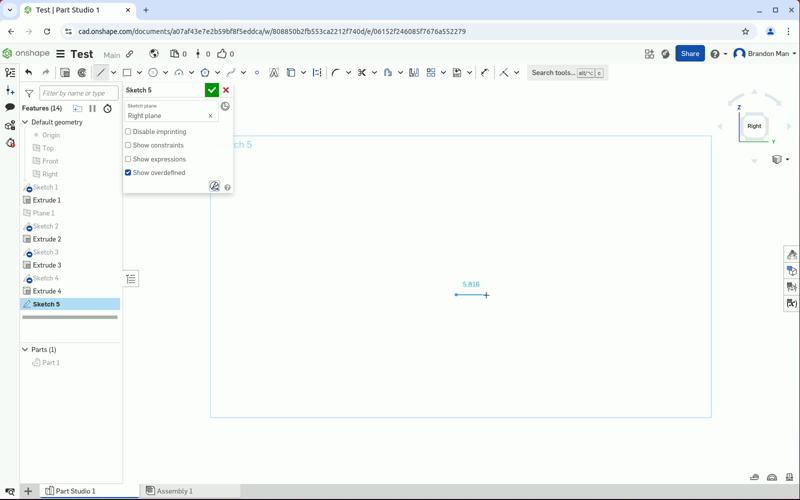
mouse_move(458, 294)
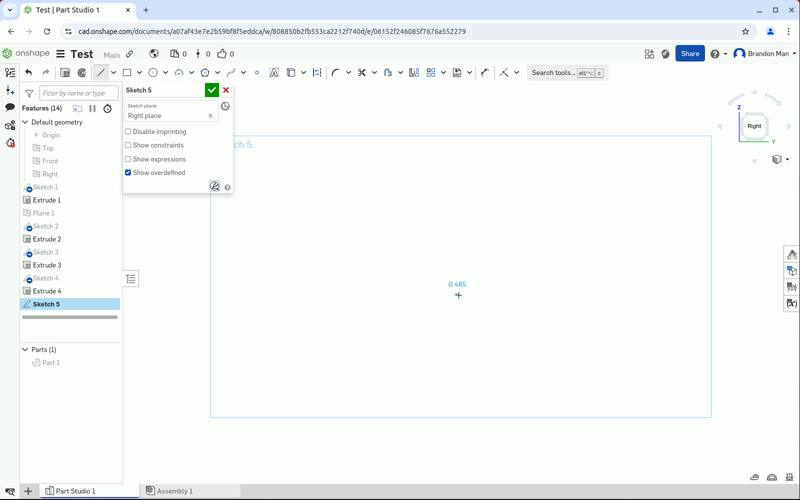
scroll(6)
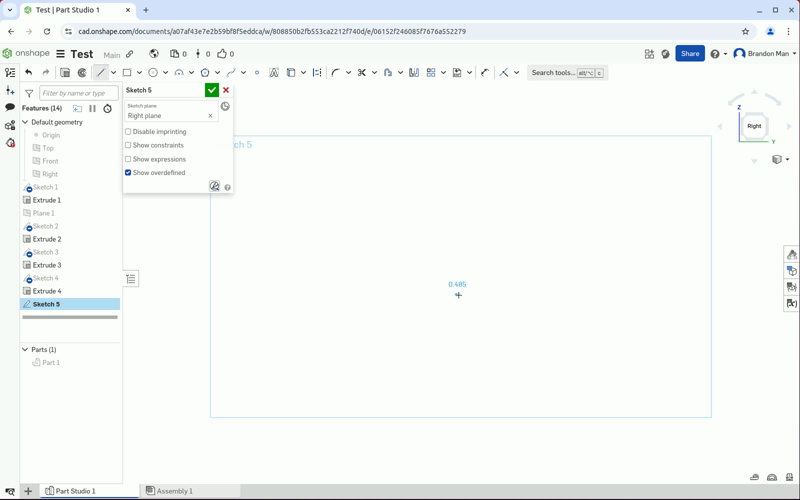
scroll(6)
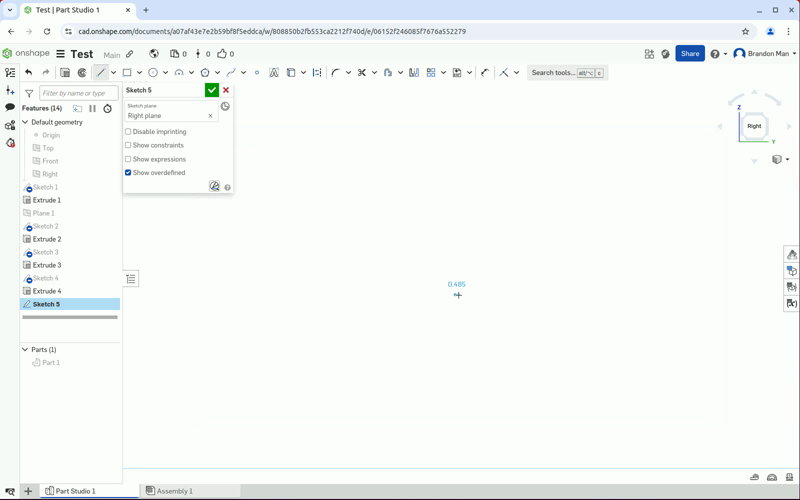
scroll(6)
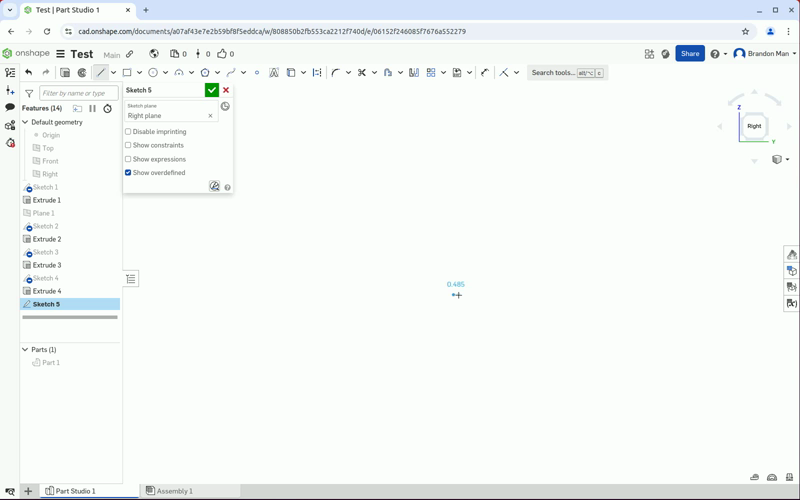
scroll(6)
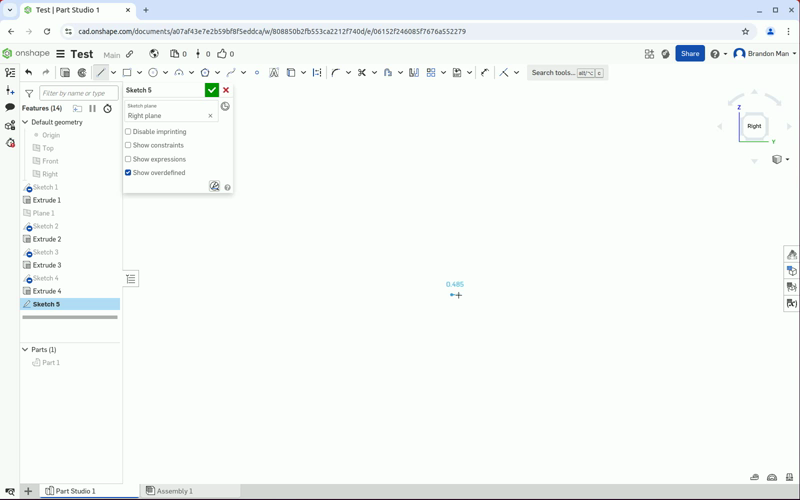
scroll(6)
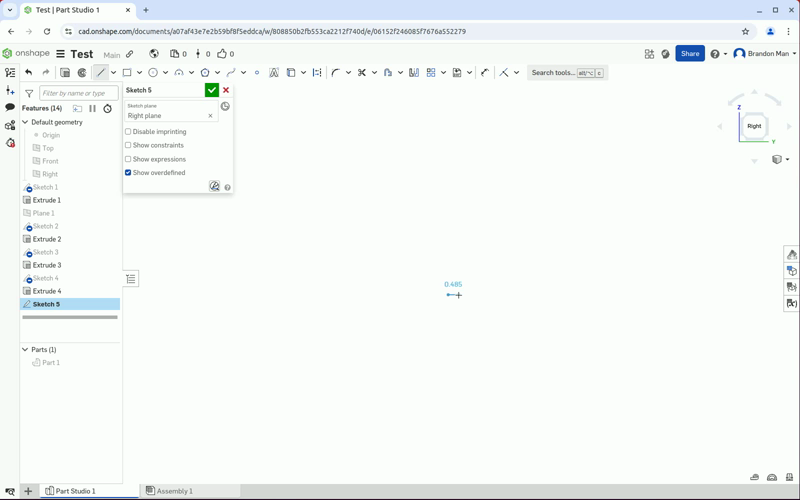
scroll(6)
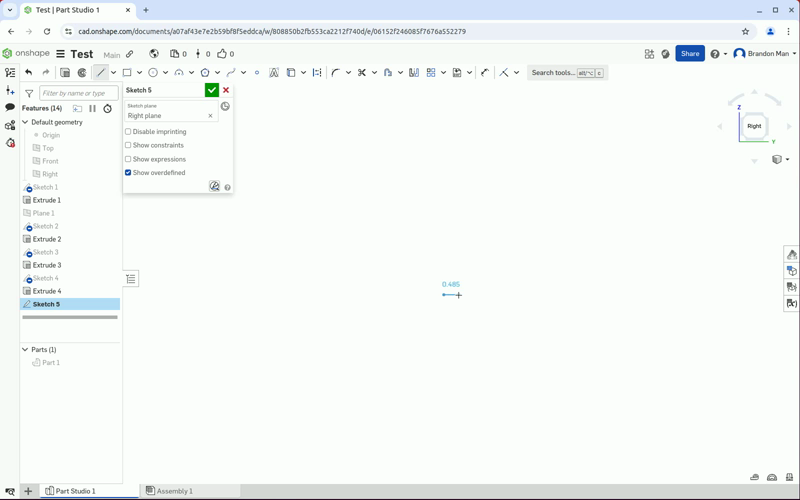
scroll(6)
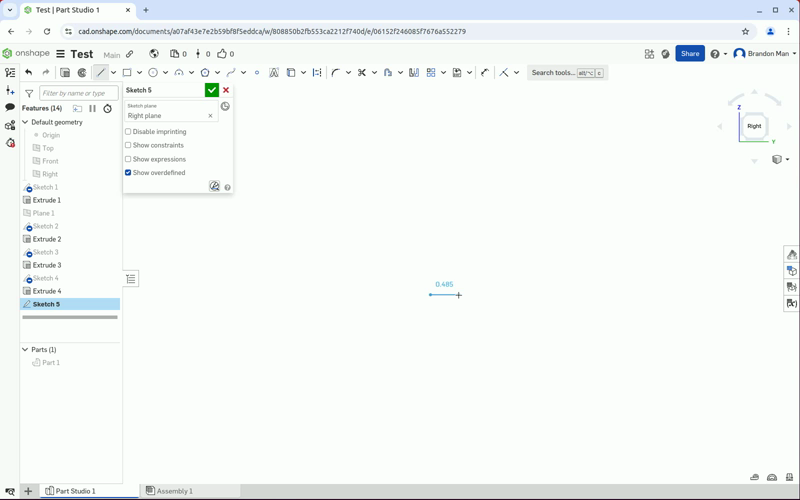
click(458, 294)
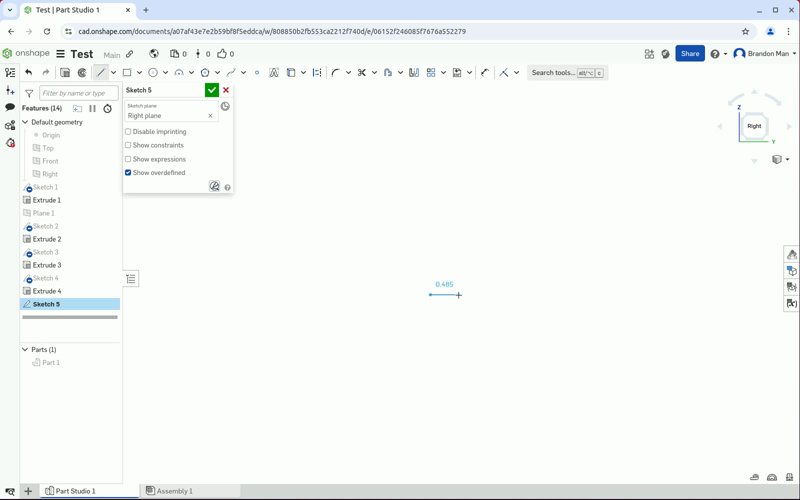
scroll(-6)
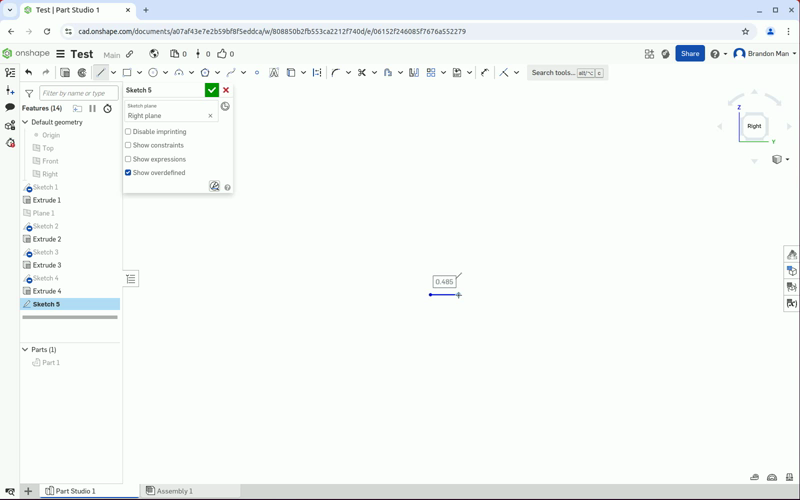
scroll(-6)
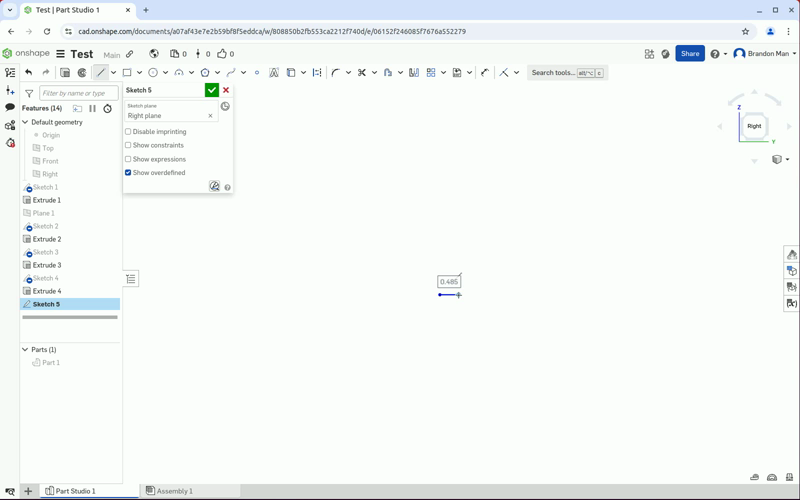
scroll(-6)
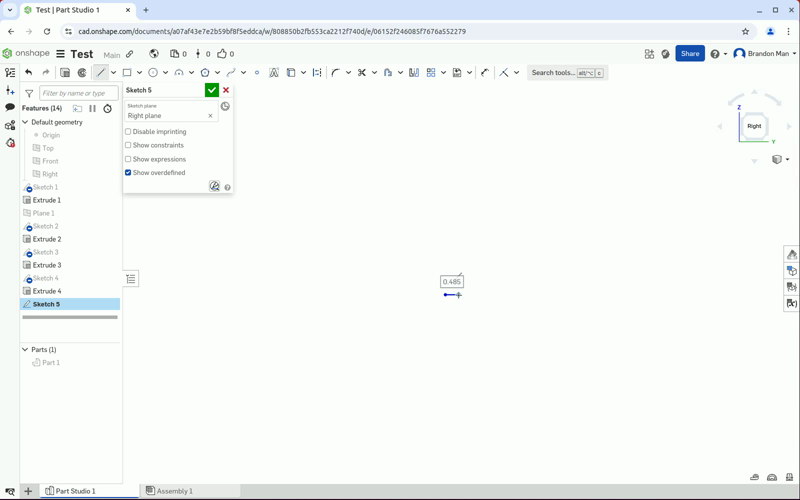
scroll(-6)
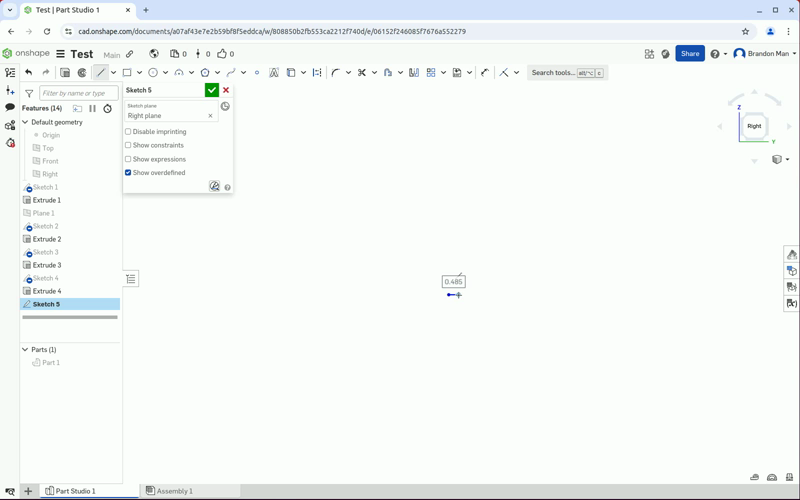
scroll(-6)
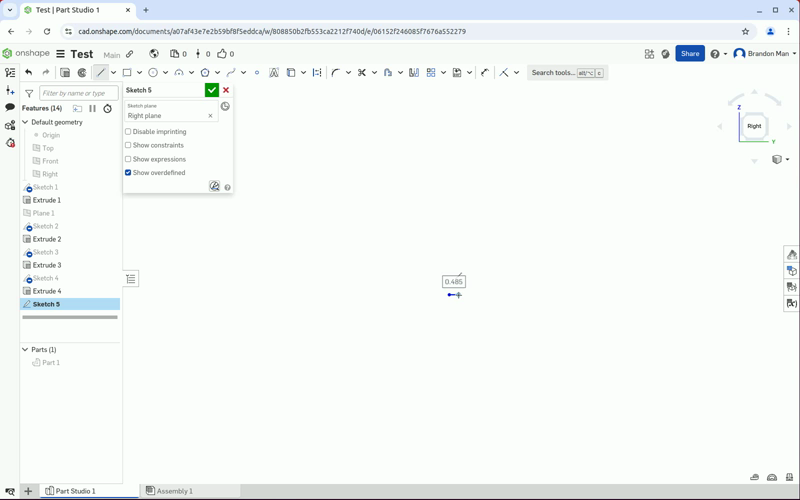
scroll(-6)
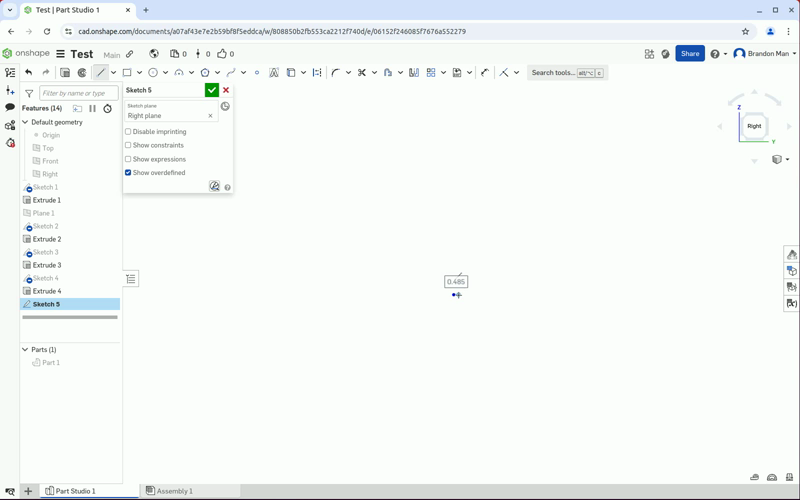
scroll(-6)
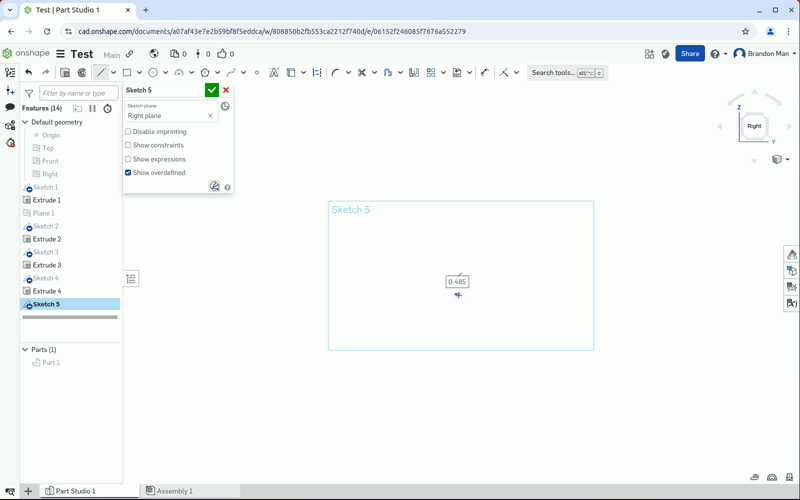
key_up(shift)
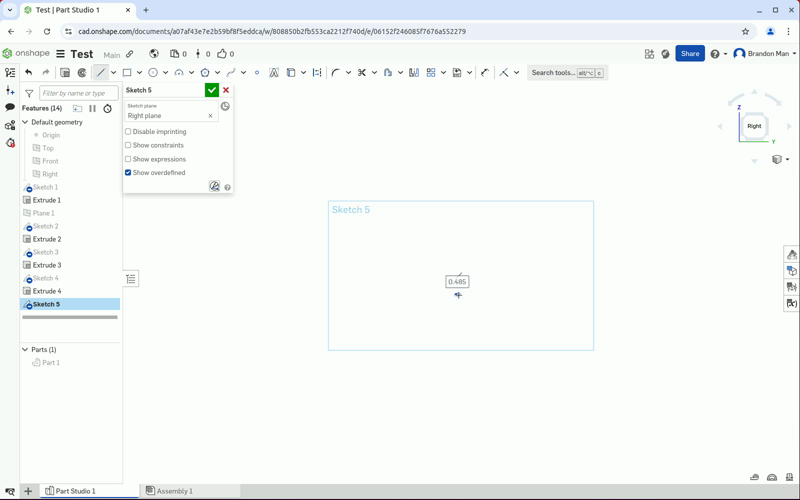
key_down(shift)
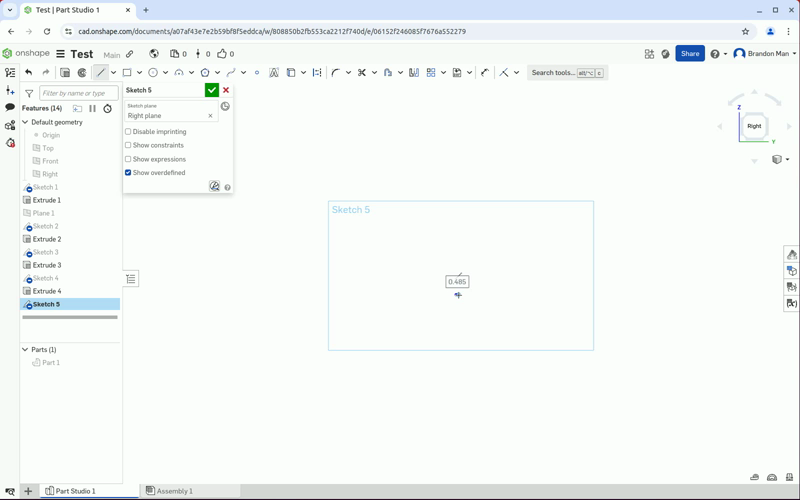
mouse_move(489, 294)
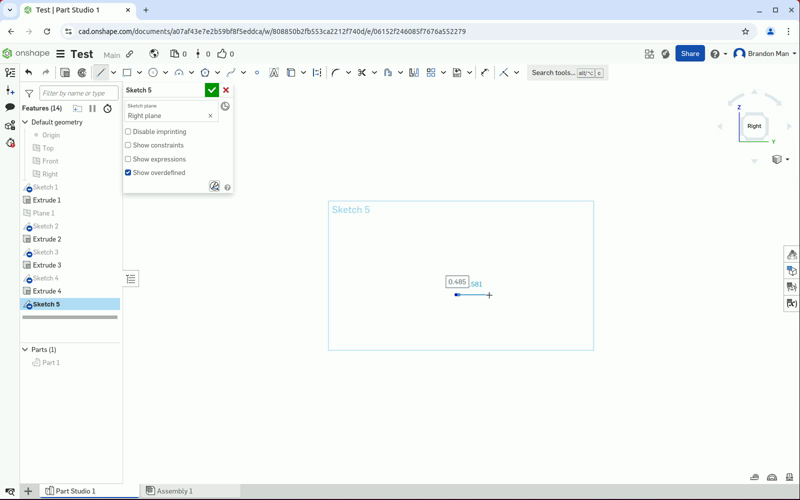
mouse_move(458, 286)
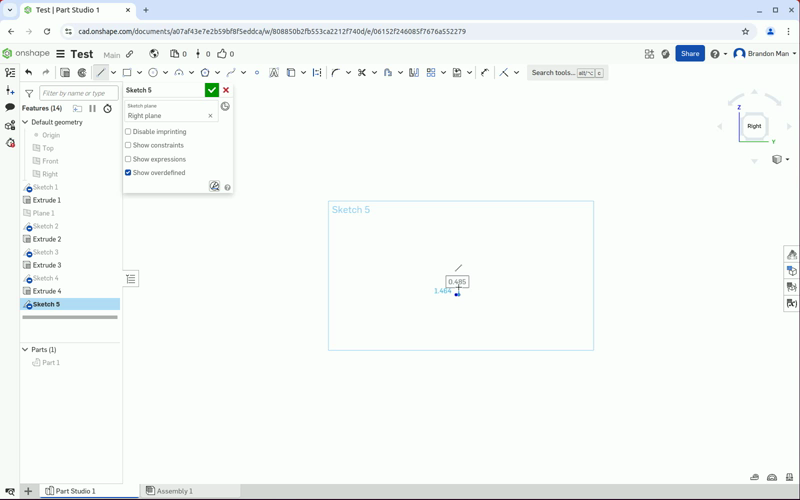
click(458, 286)
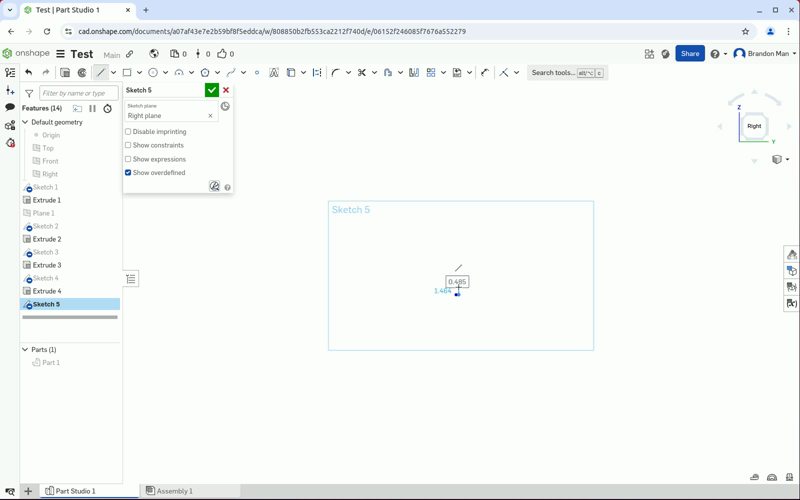
key_up(shift)
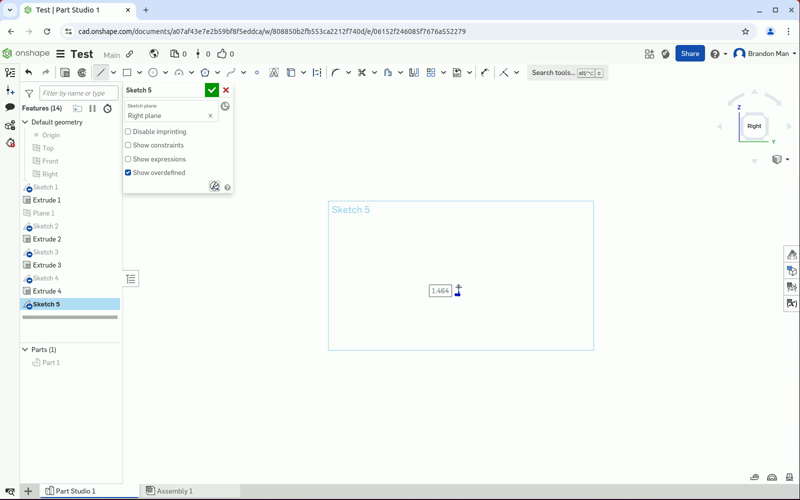
key_down(shift)
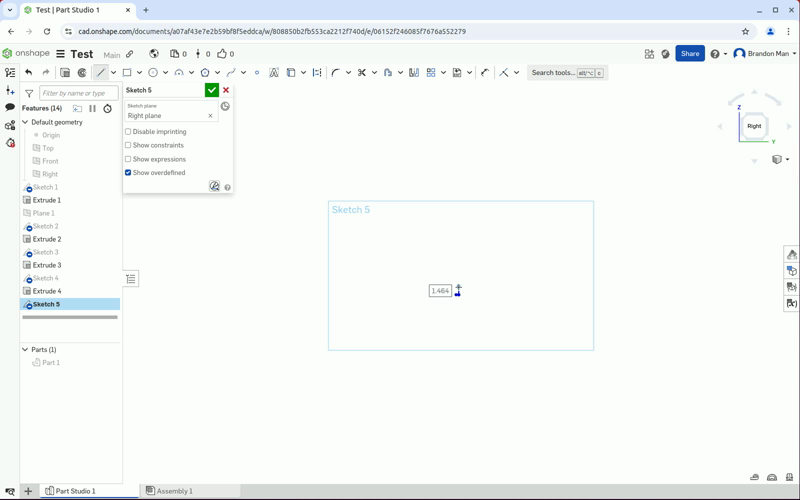
mouse_move(489, 286)
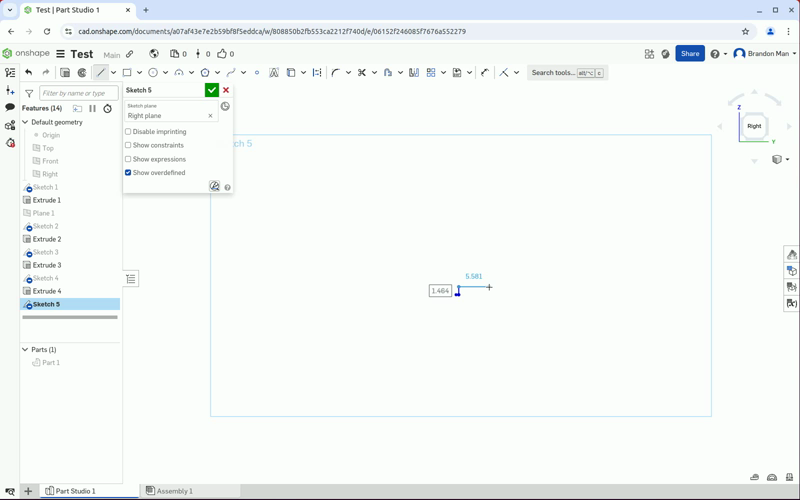
mouse_move(456, 286)
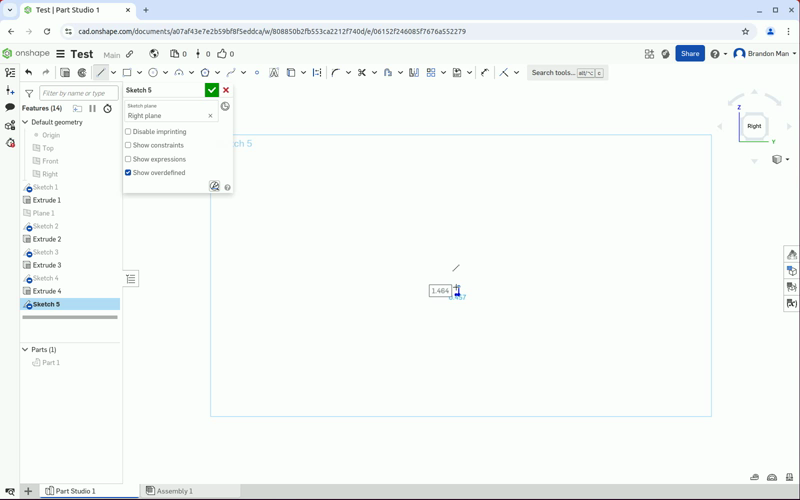
scroll(6)
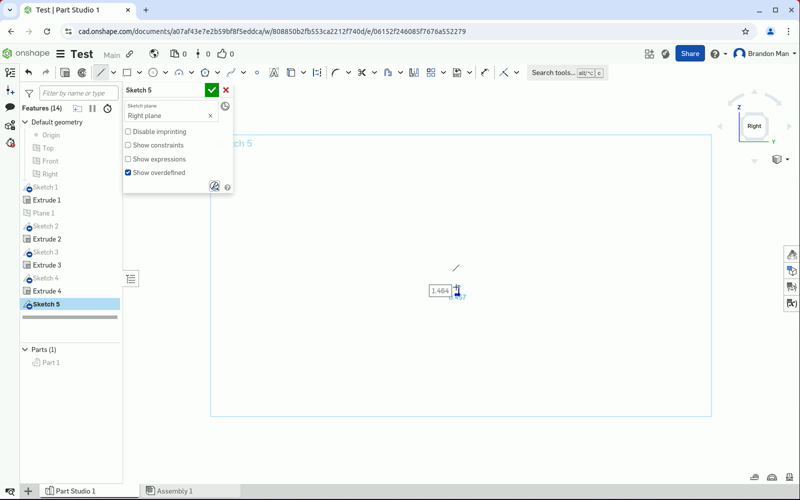
scroll(6)
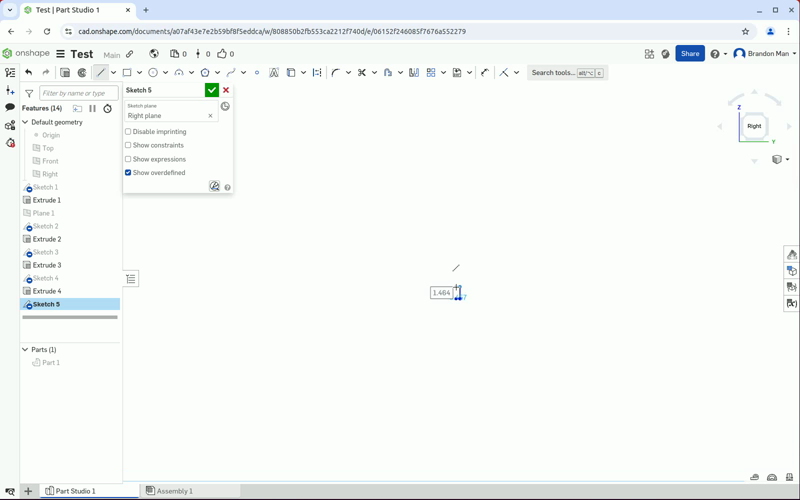
scroll(6)
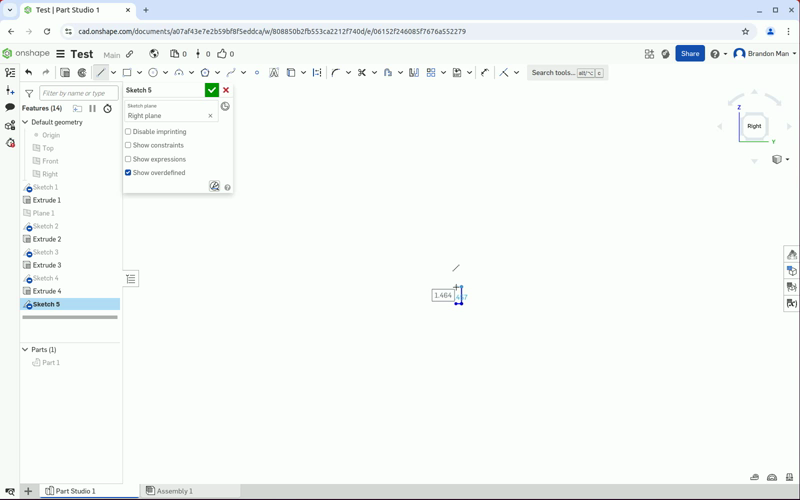
scroll(6)
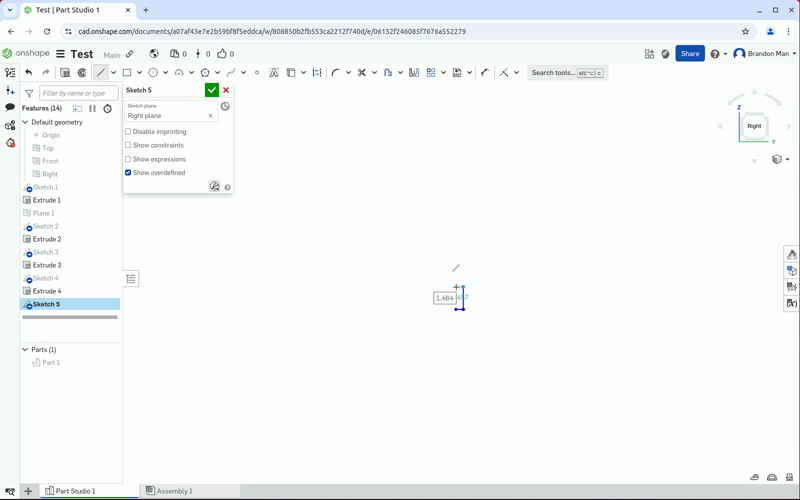
scroll(6)
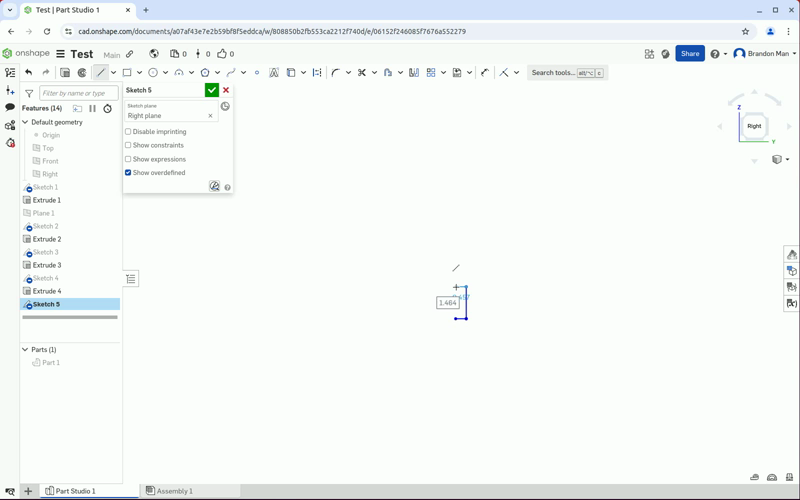
scroll(6)
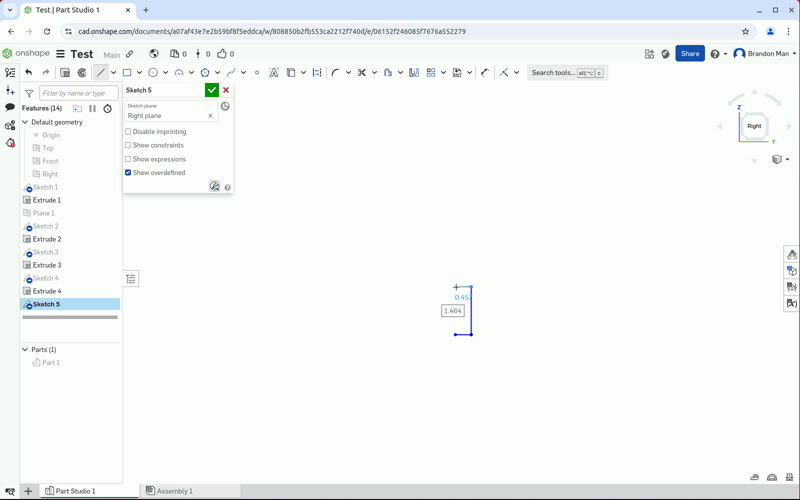
scroll(6)
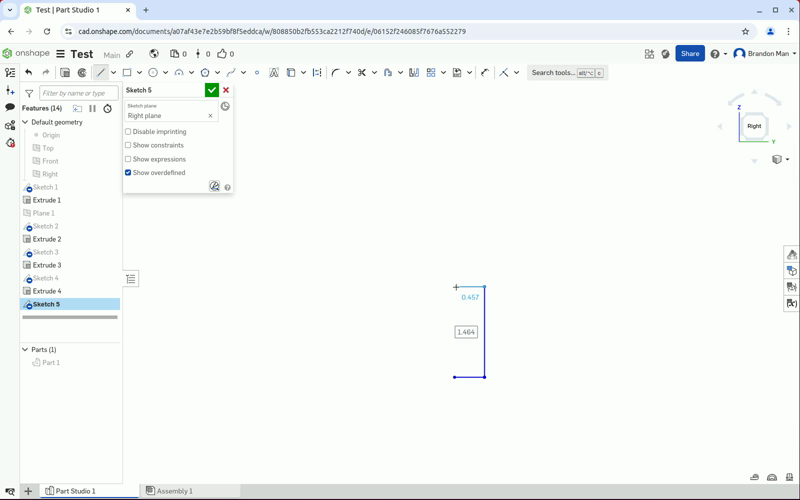
click(456, 286)
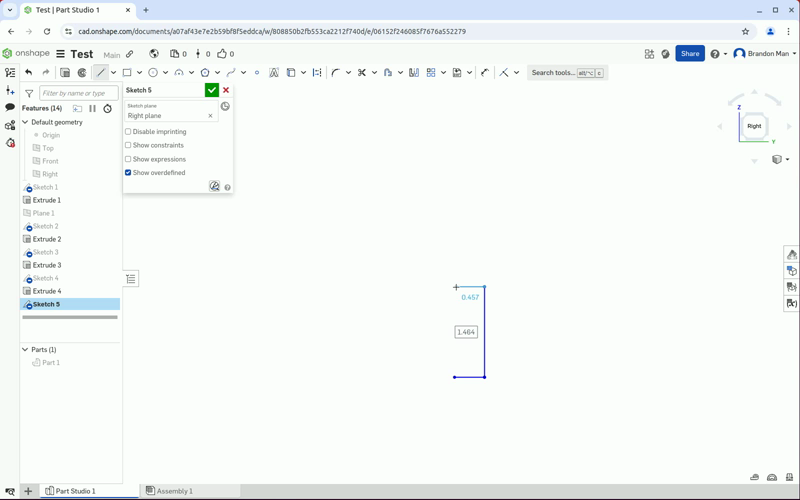
scroll(-6)
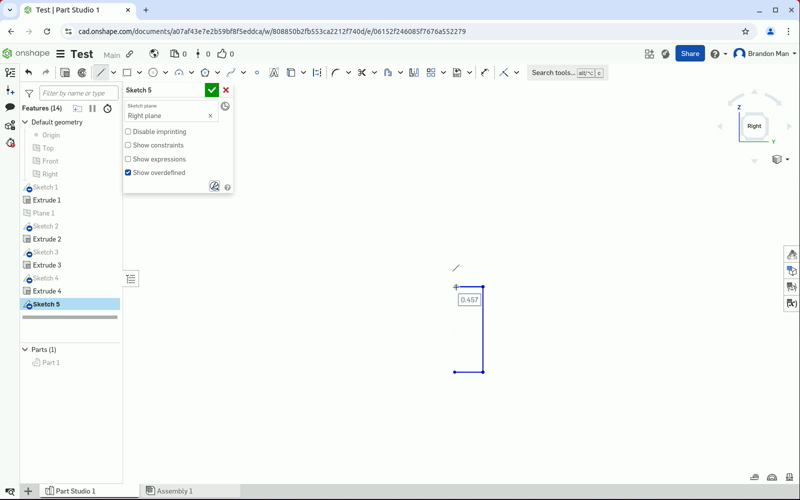
scroll(-6)
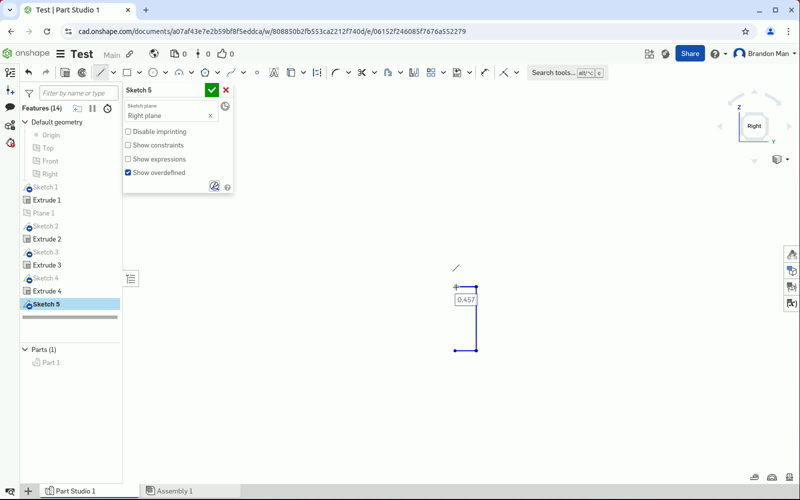
scroll(-6)
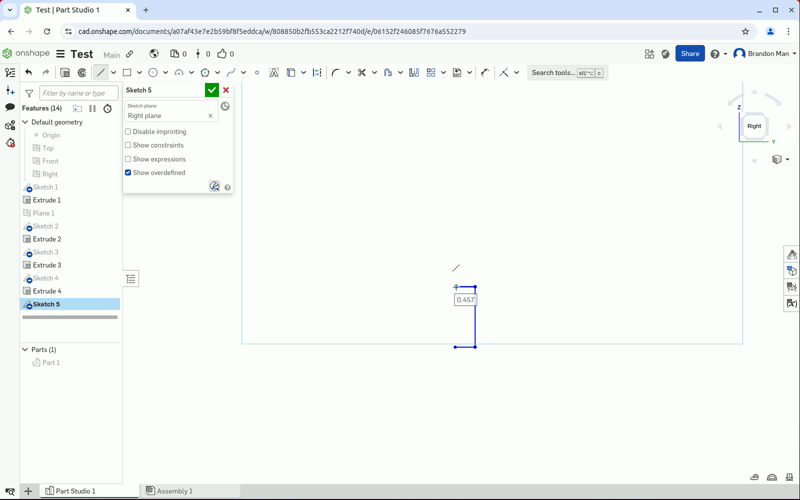
scroll(-6)
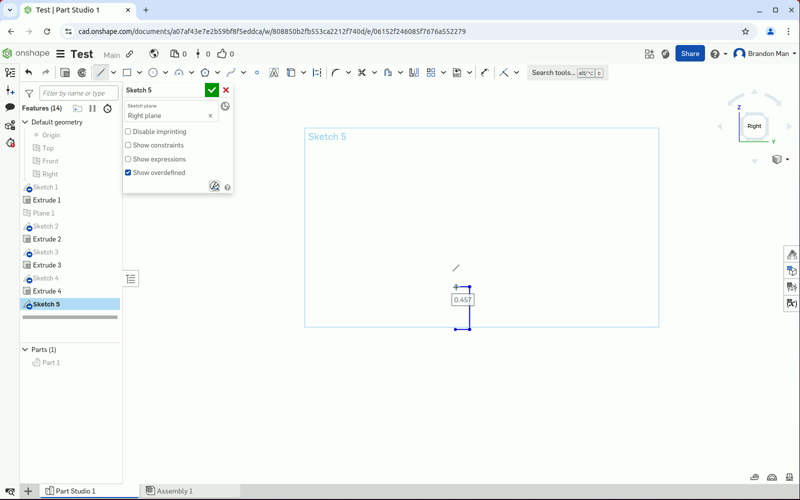
scroll(-6)
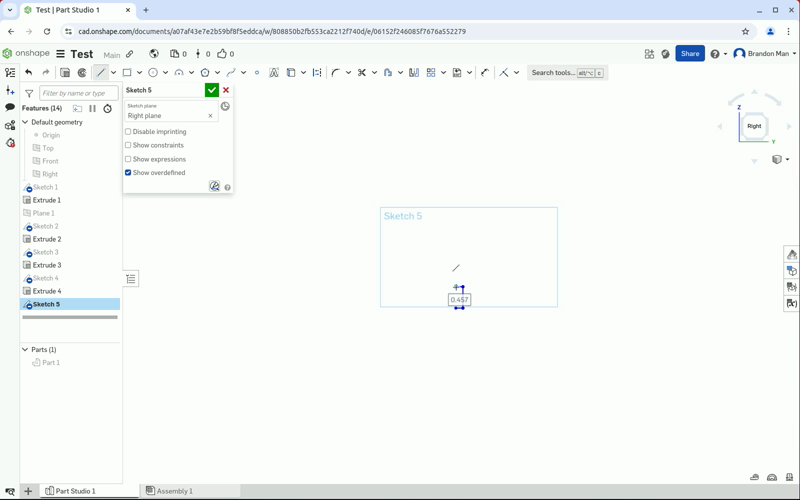
scroll(-6)
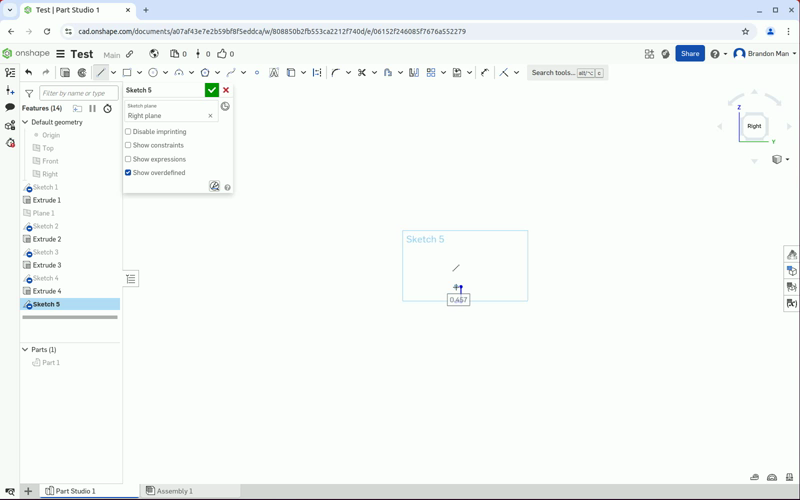
scroll(-6)
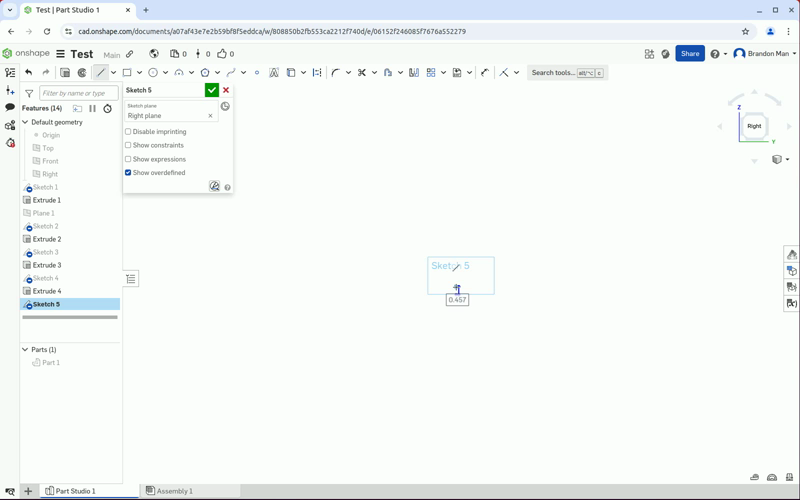
key_up(shift)
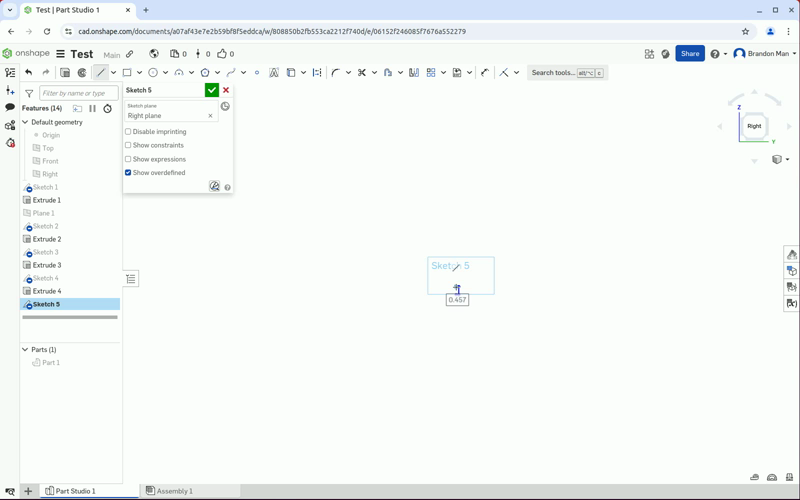
mouse_move(486, 286)
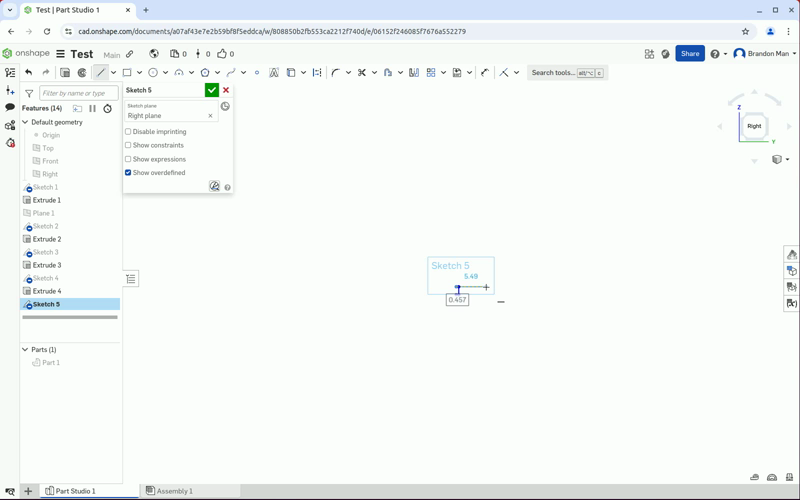
key_down(shift)
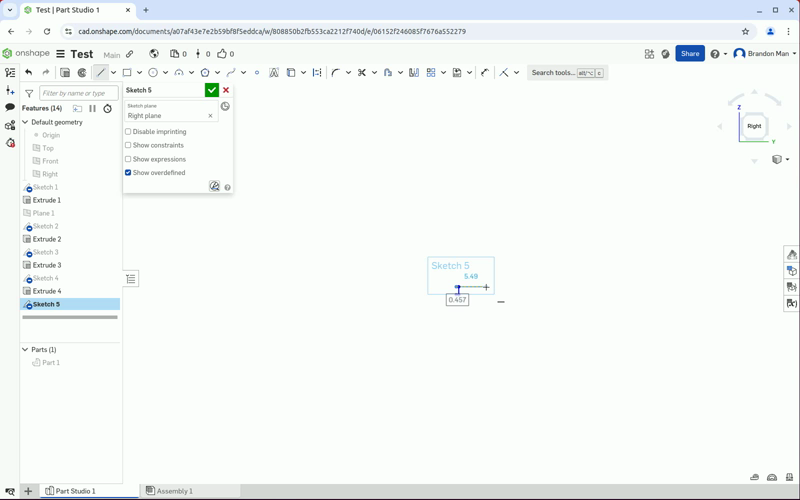
mouse_move(456, 294)
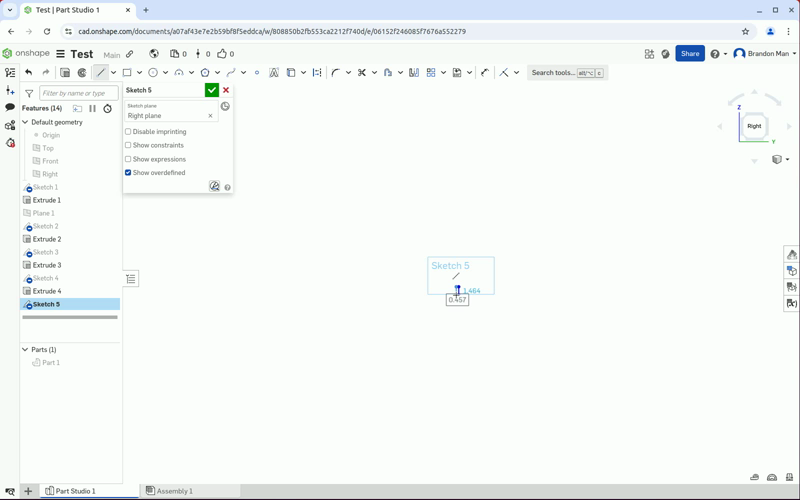
scroll(6)
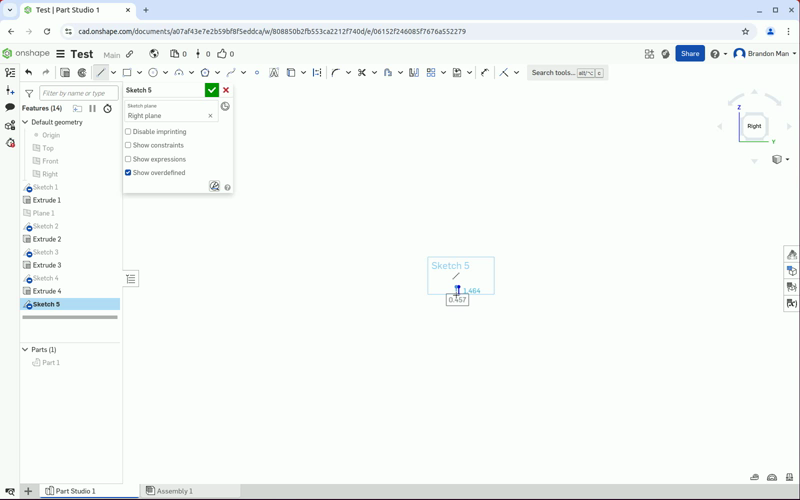
scroll(6)
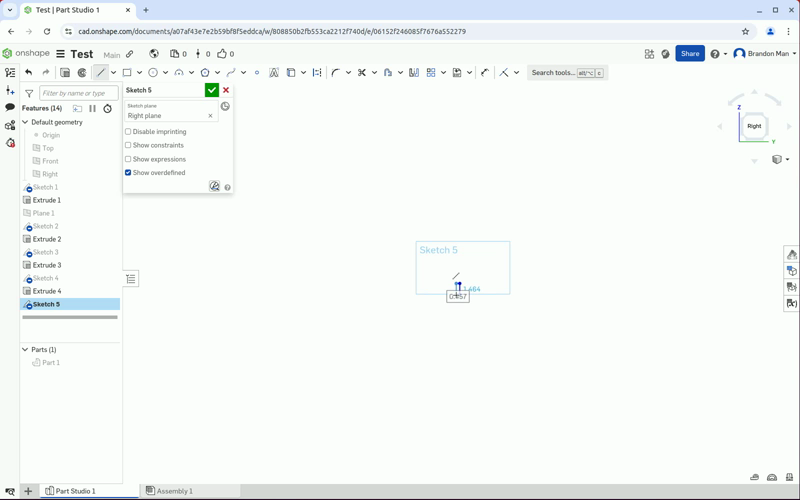
scroll(6)
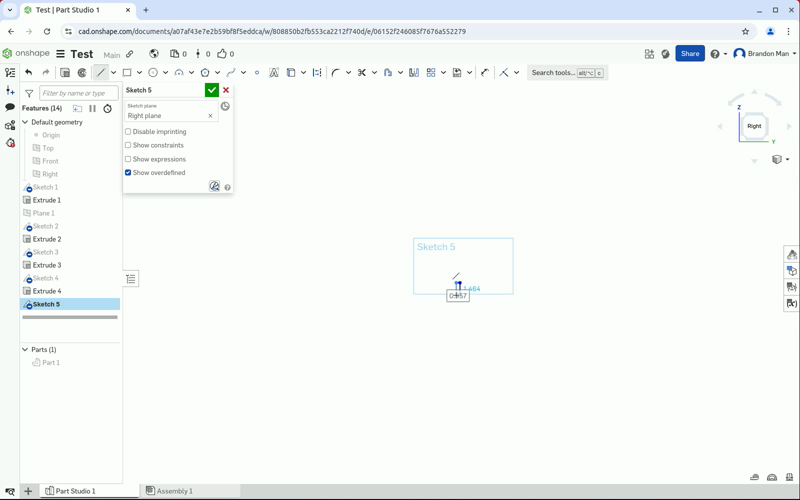
scroll(6)
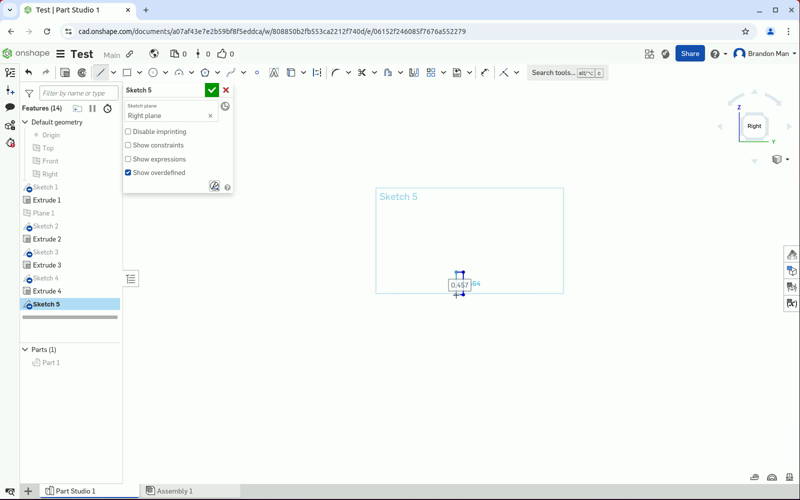
scroll(6)
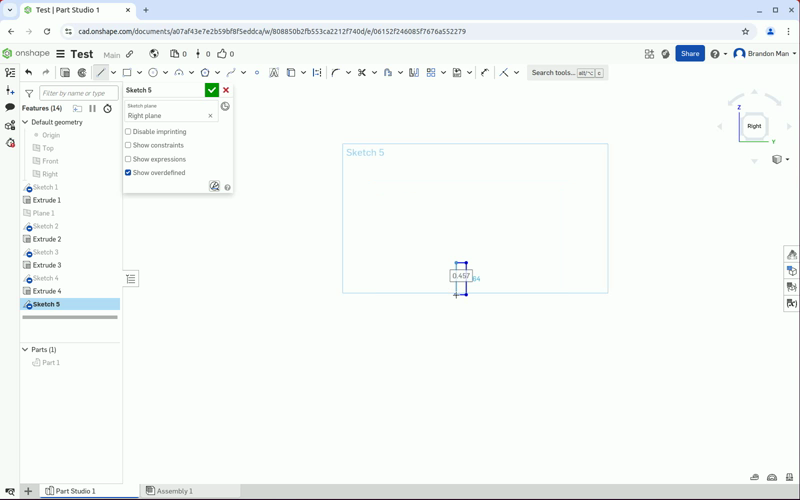
scroll(6)
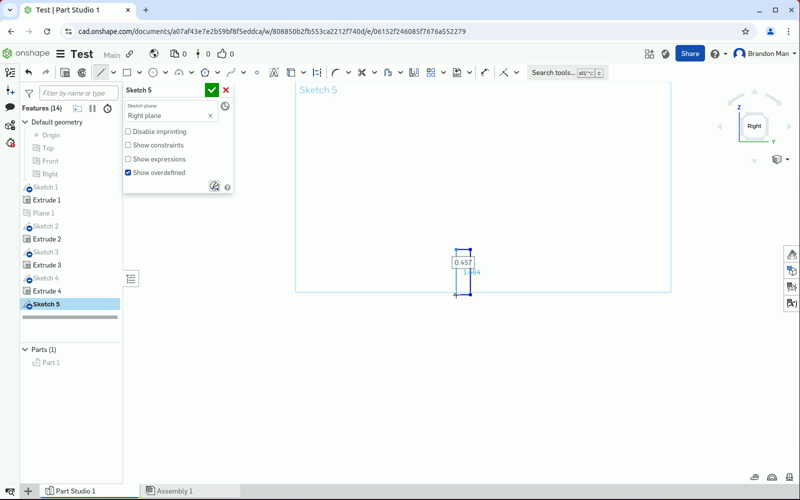
scroll(6)
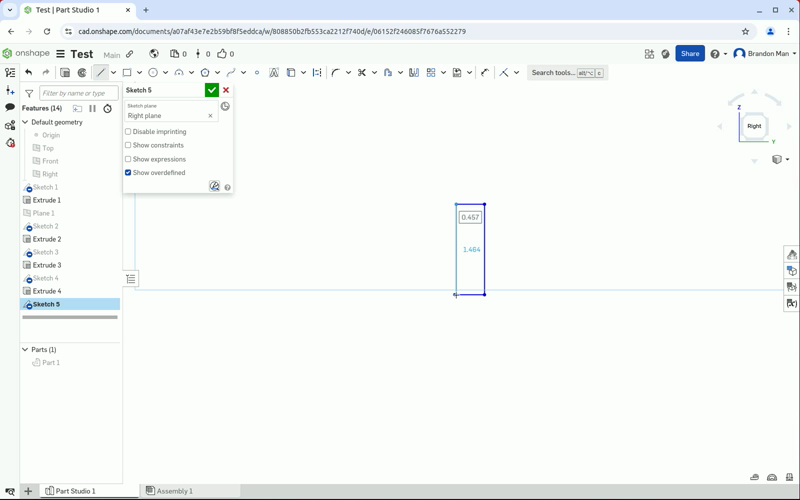
key_up(shift)
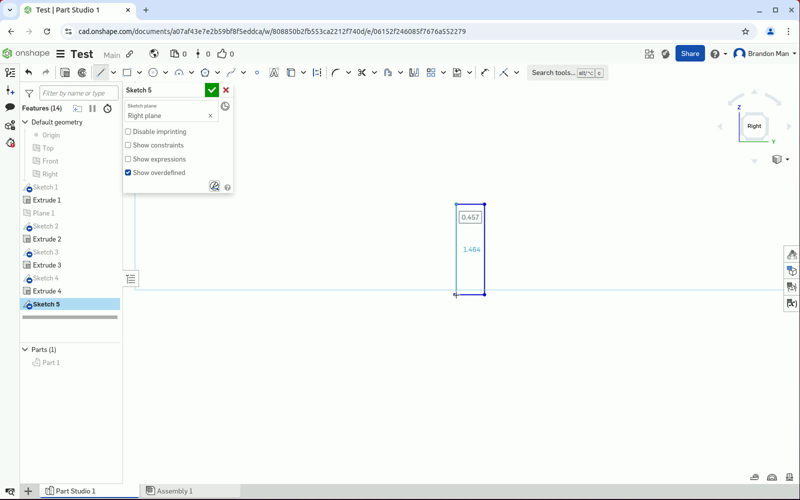
click(456, 294)
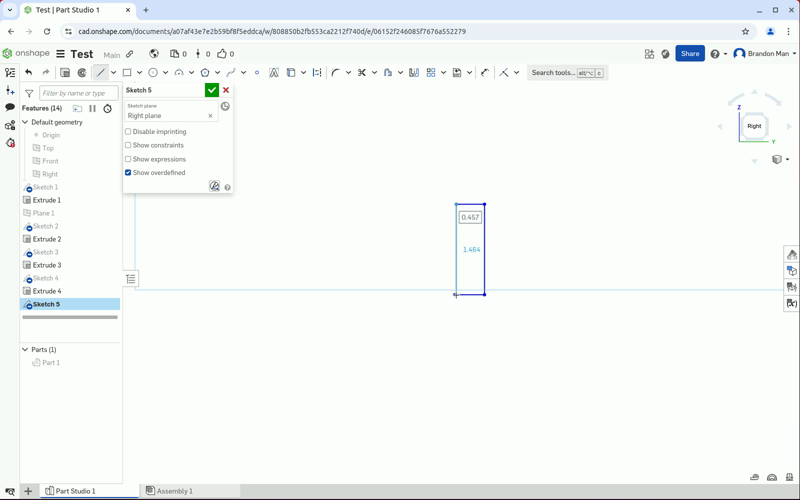
scroll(-6)
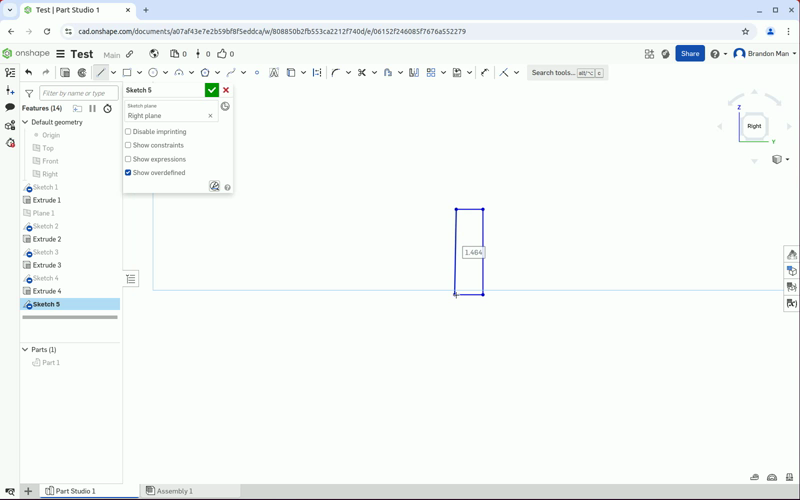
scroll(-6)
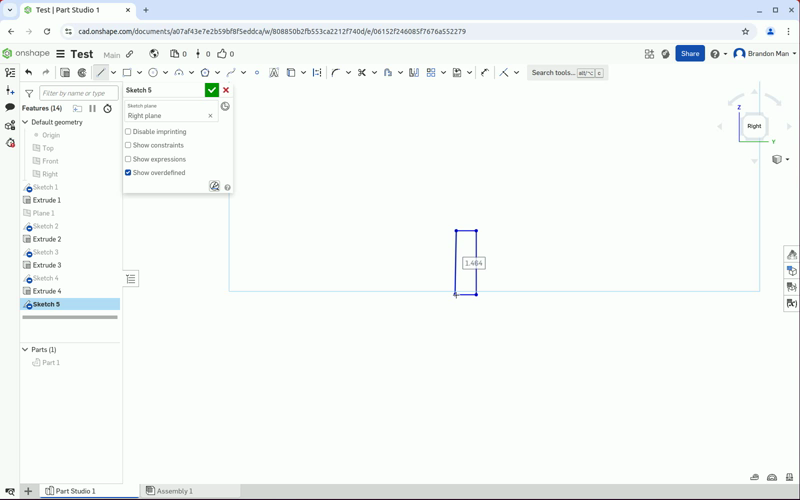
scroll(-6)
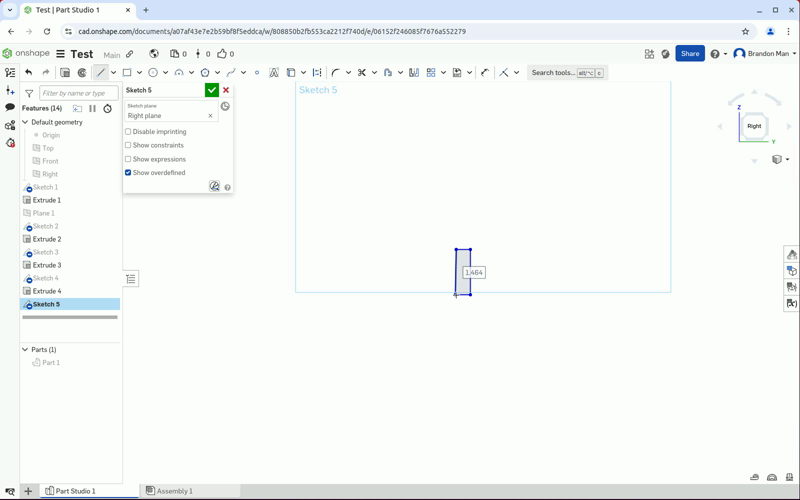
scroll(-6)
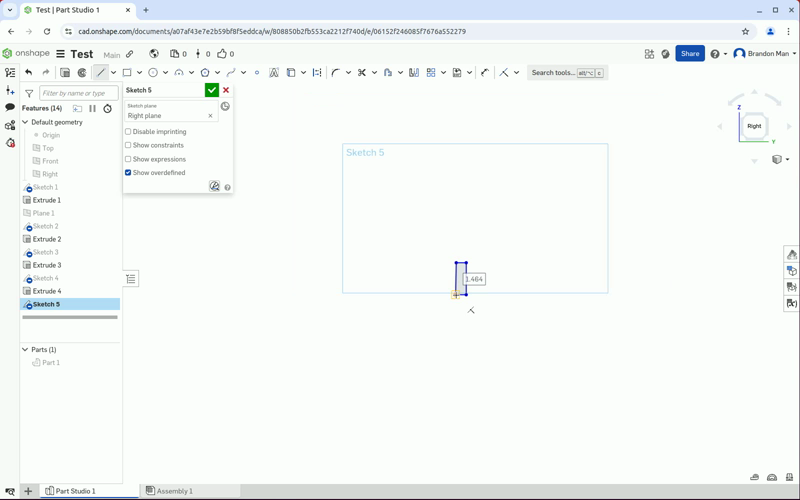
scroll(-6)
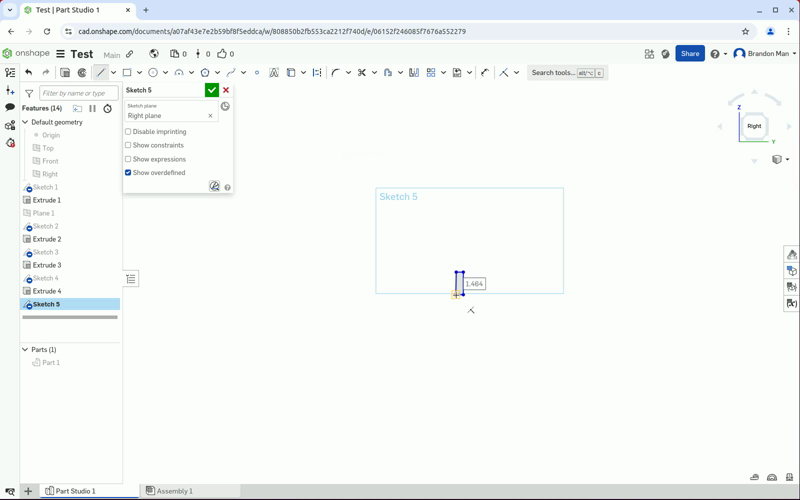
scroll(-6)
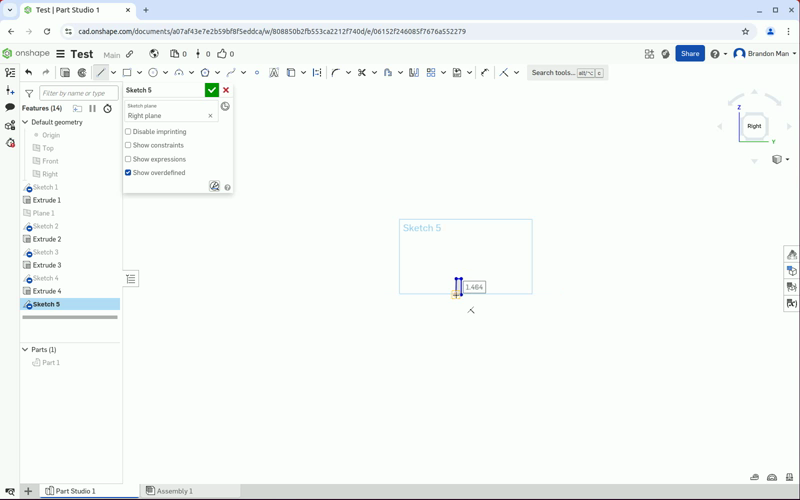
scroll(-6)
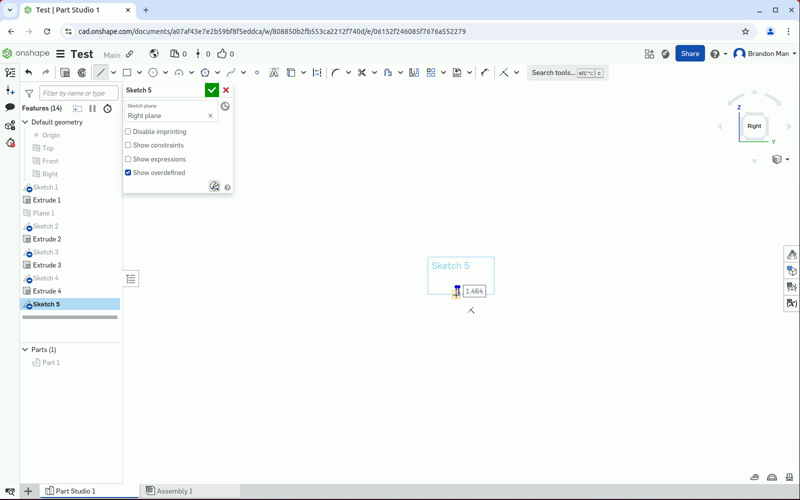
key(esc)
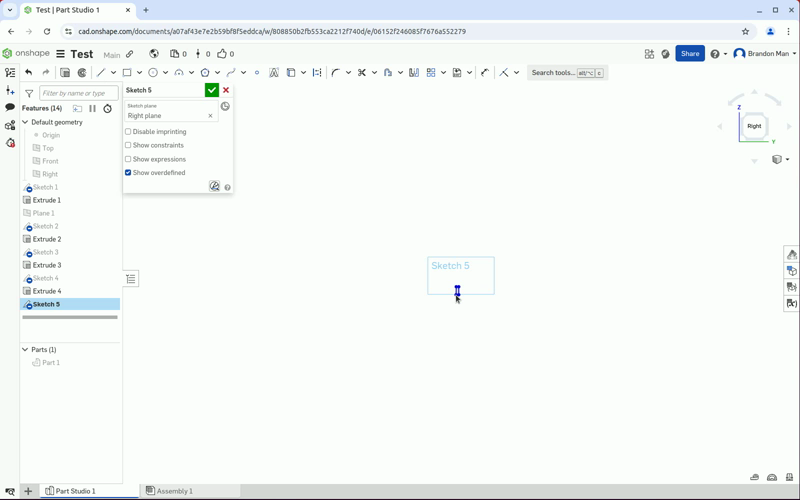
mouse_move(458, 291)
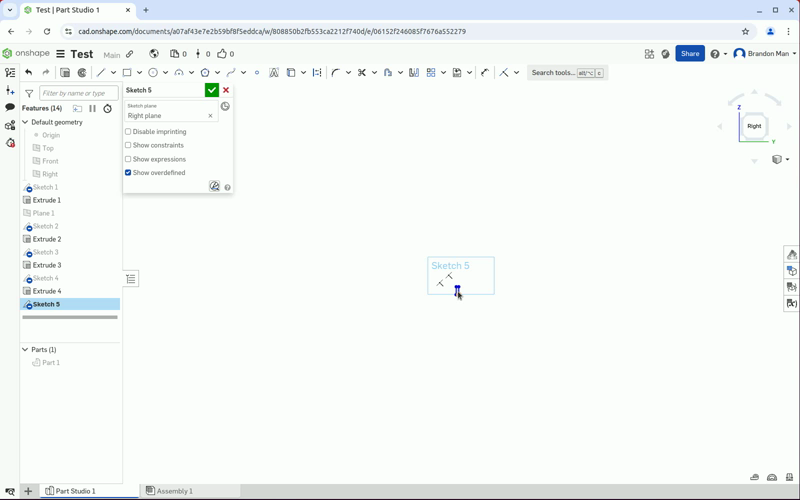
scroll(6)
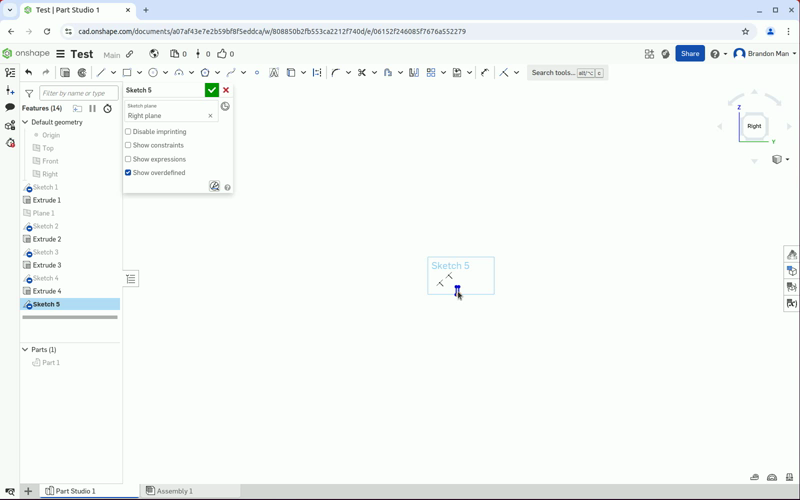
scroll(6)
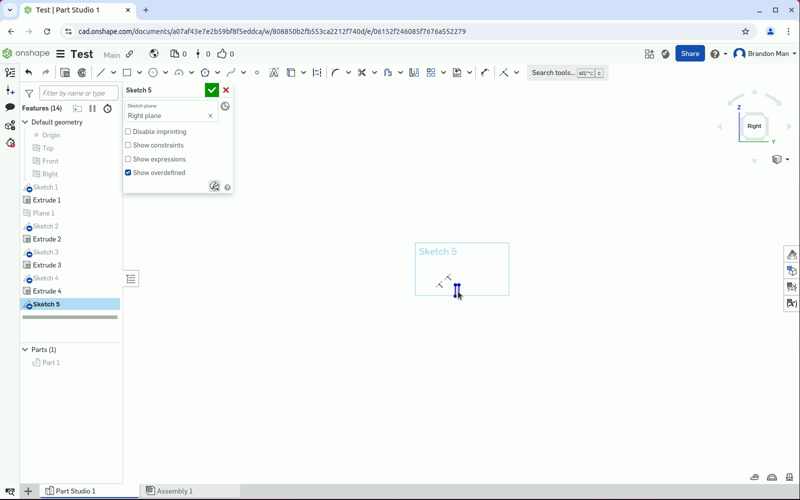
scroll(6)
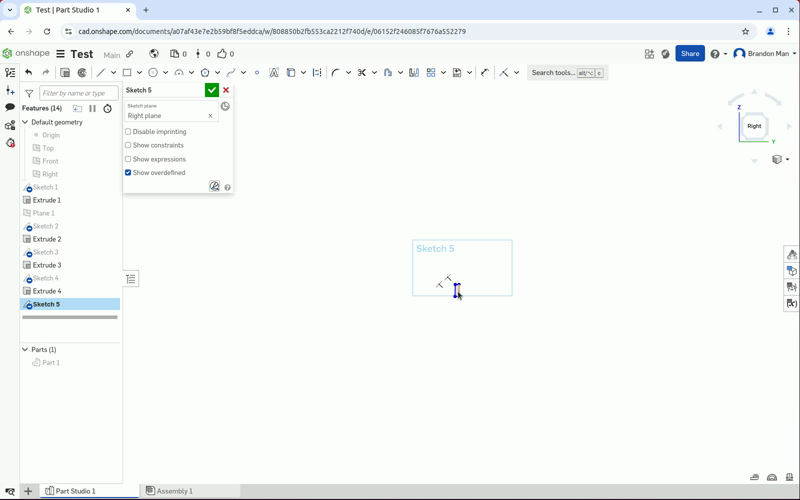
scroll(6)
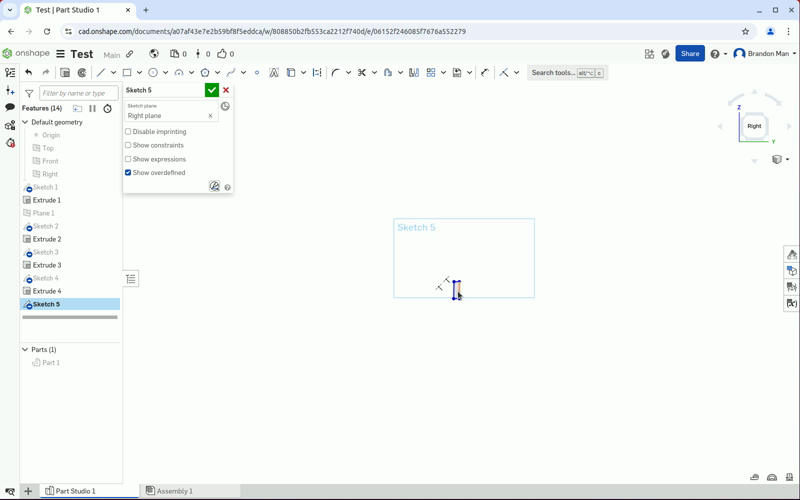
scroll(6)
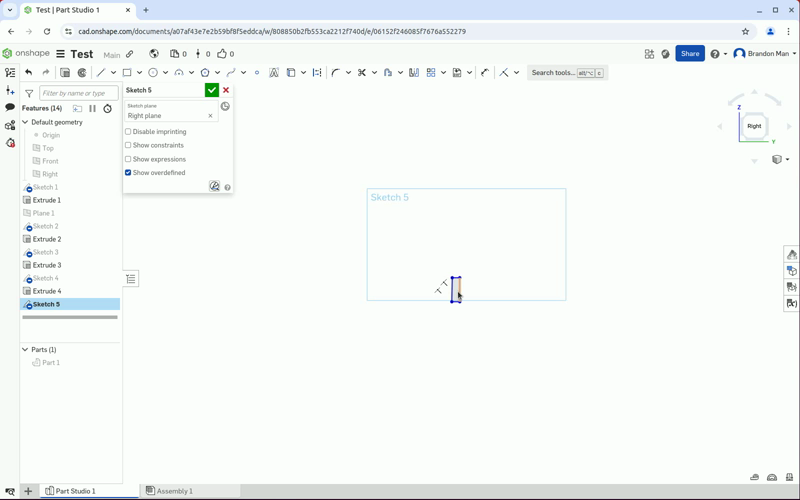
scroll(6)
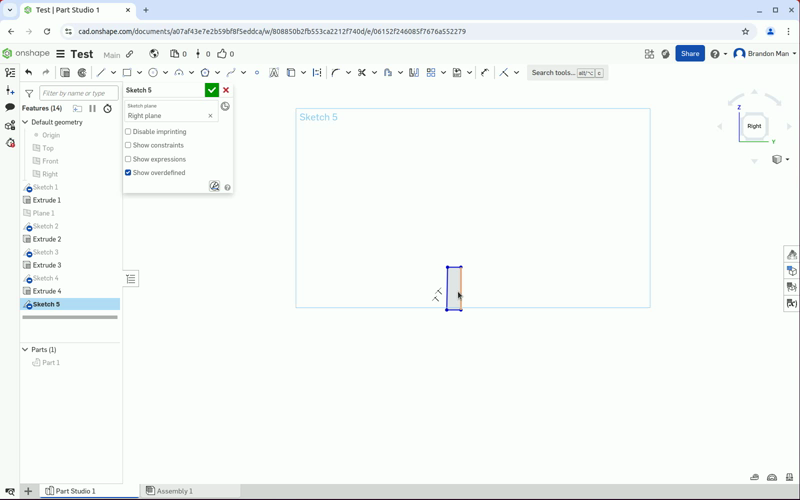
scroll(6)
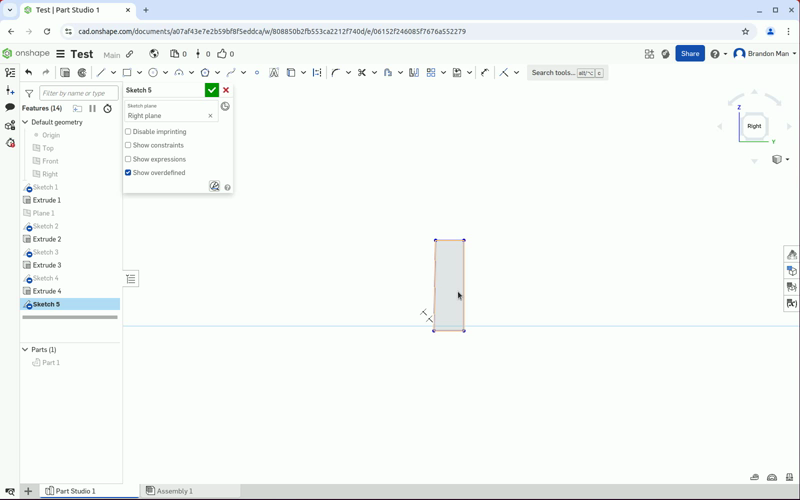
click(458, 291)
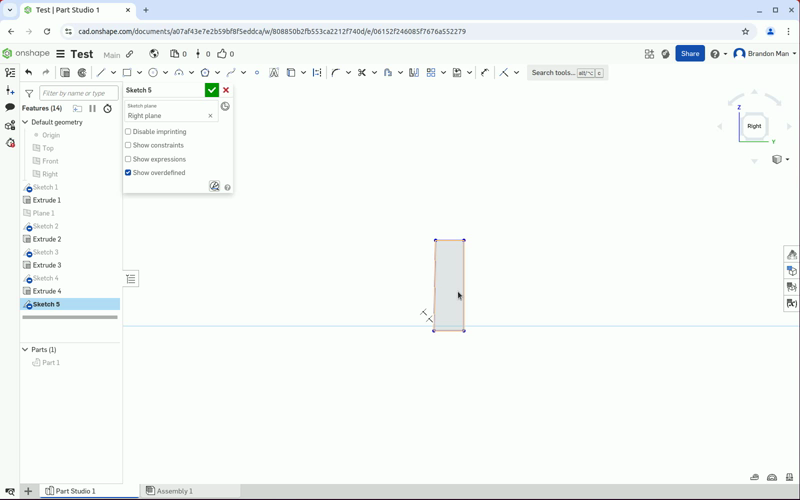
scroll(-6)
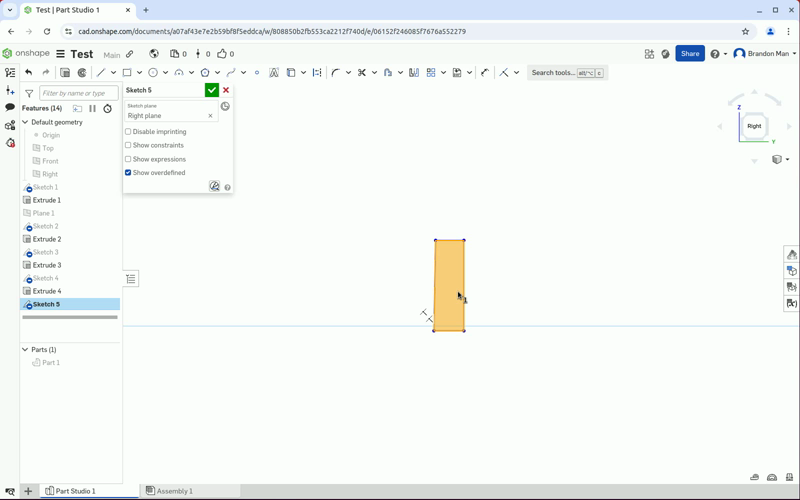
scroll(-6)
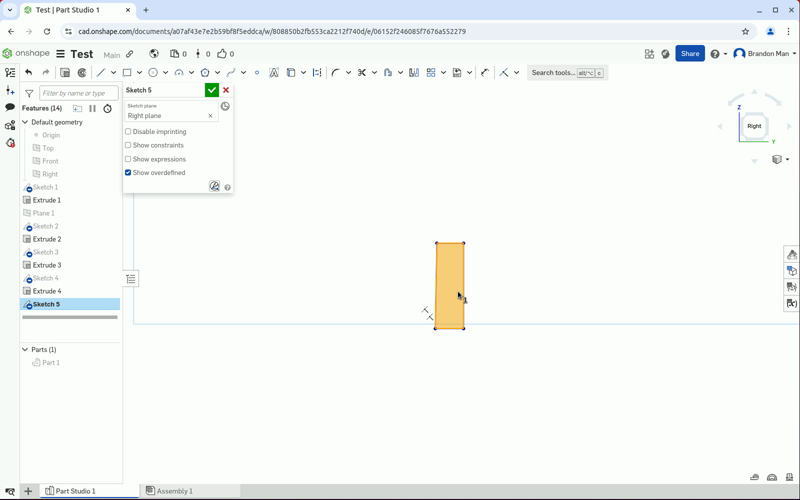
scroll(-6)
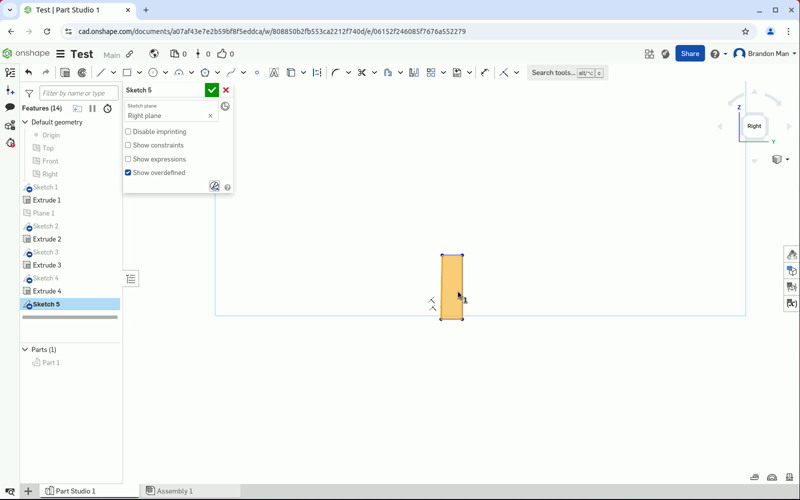
scroll(-6)
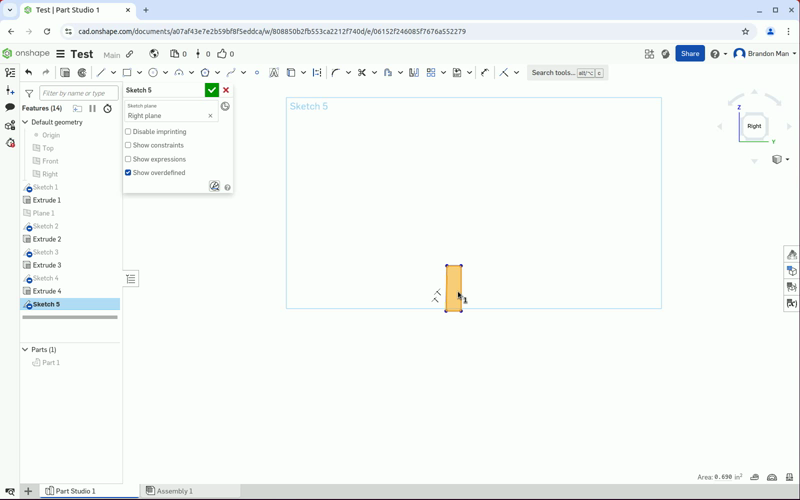
scroll(-6)
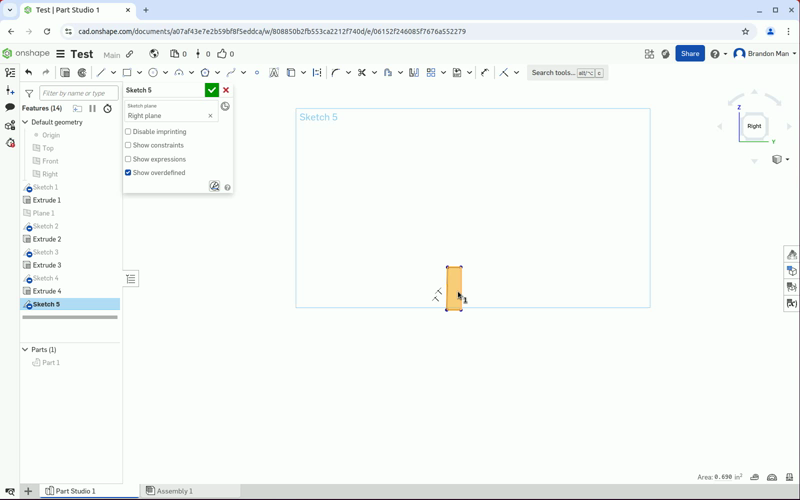
scroll(-6)
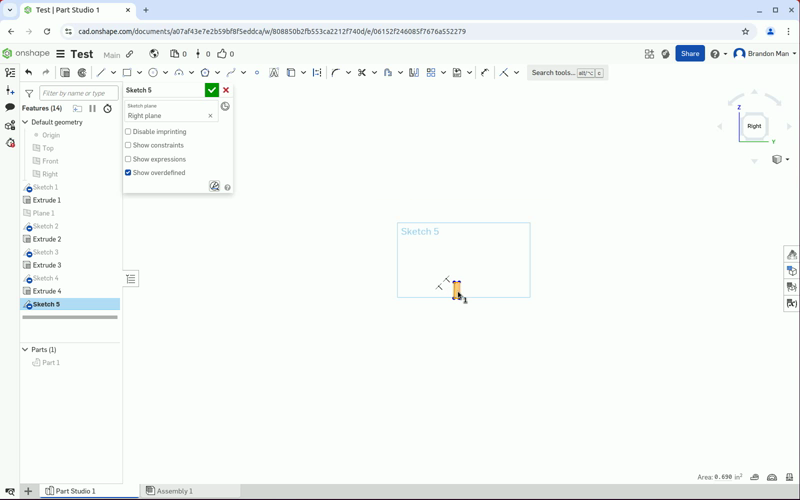
scroll(-6)
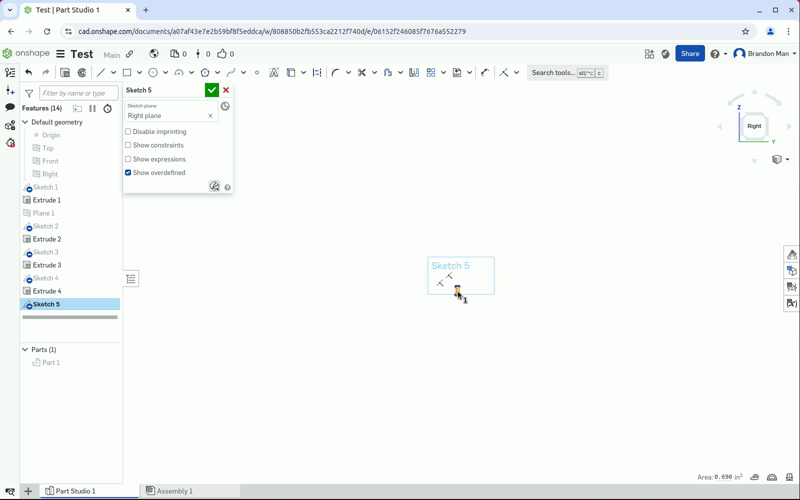
mouse_move(73, 352)
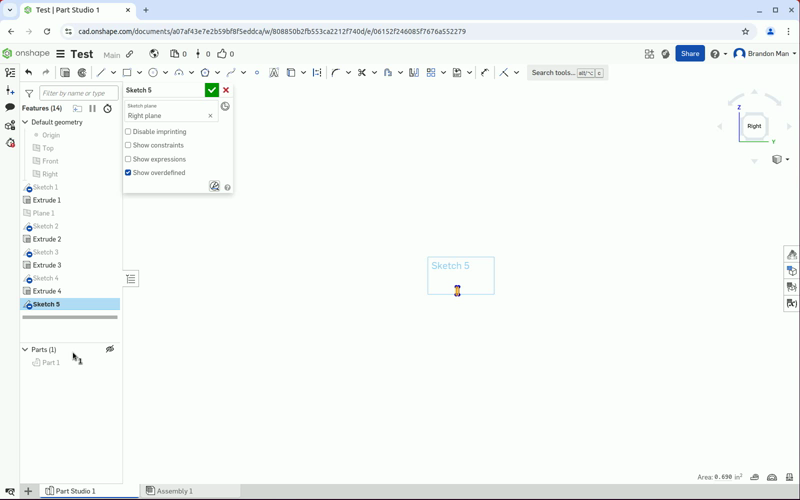
key(shift+y)
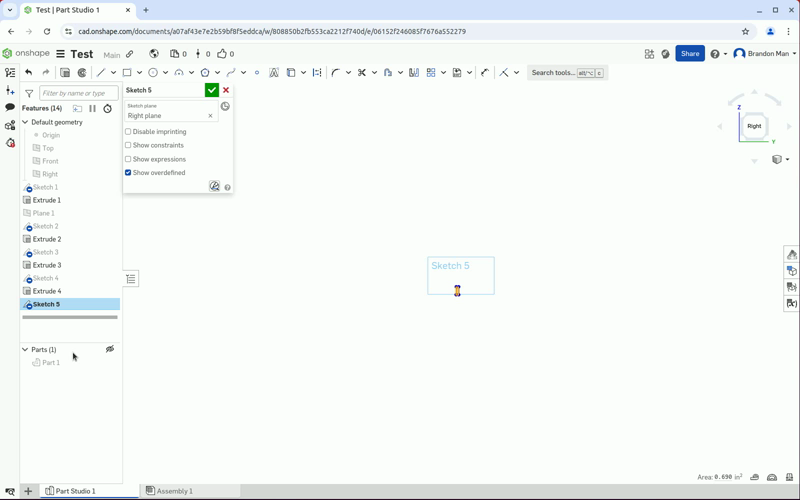
key(shift+e)
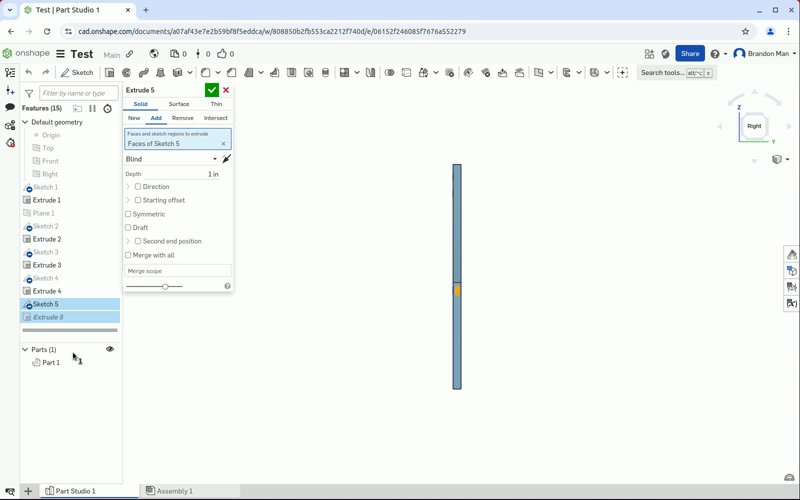
mouse_move(143, 106)
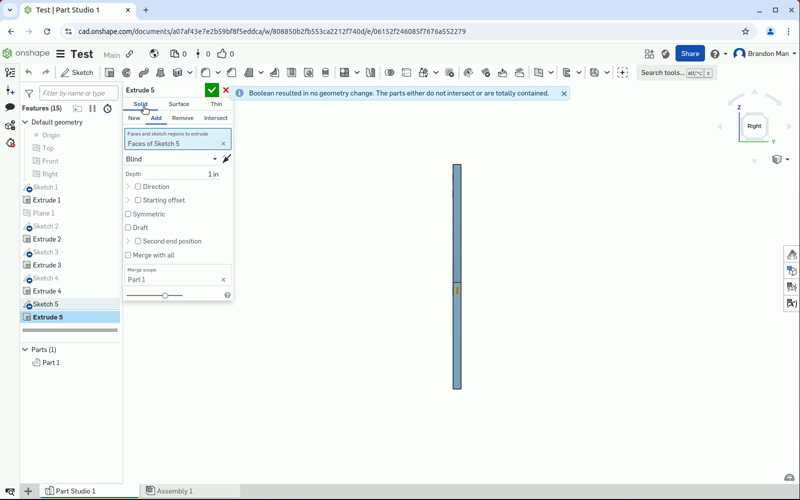
click(143, 106)
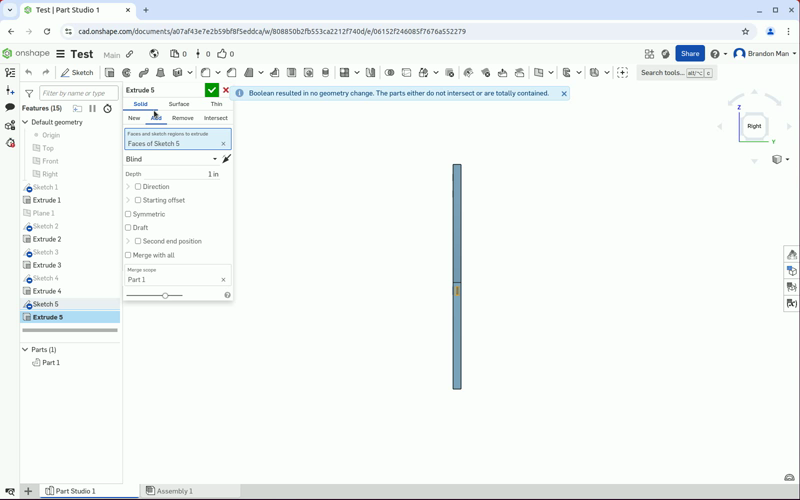
mouse_move(186, 120)
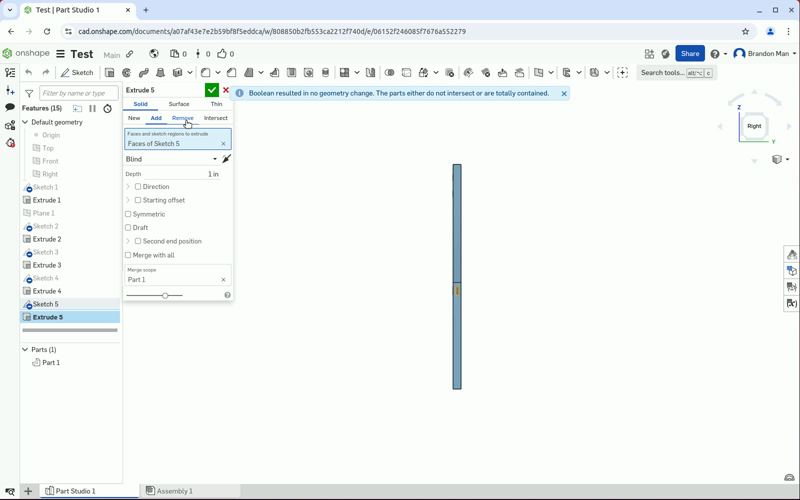
click(186, 120)
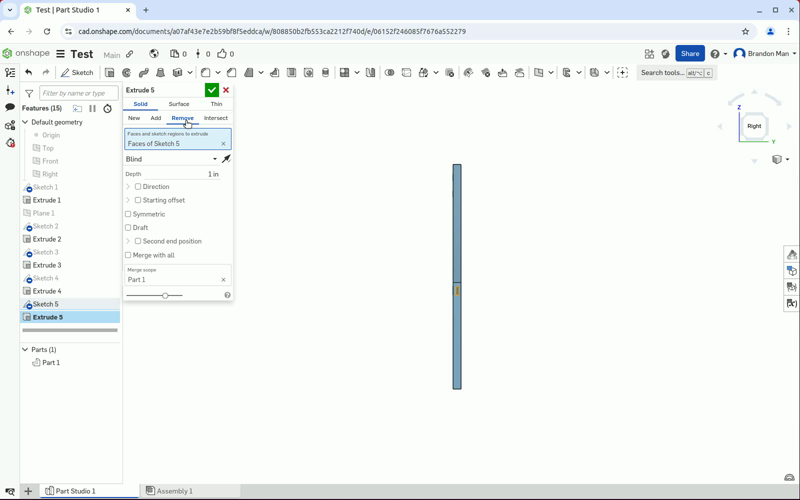
key(tab, 4)
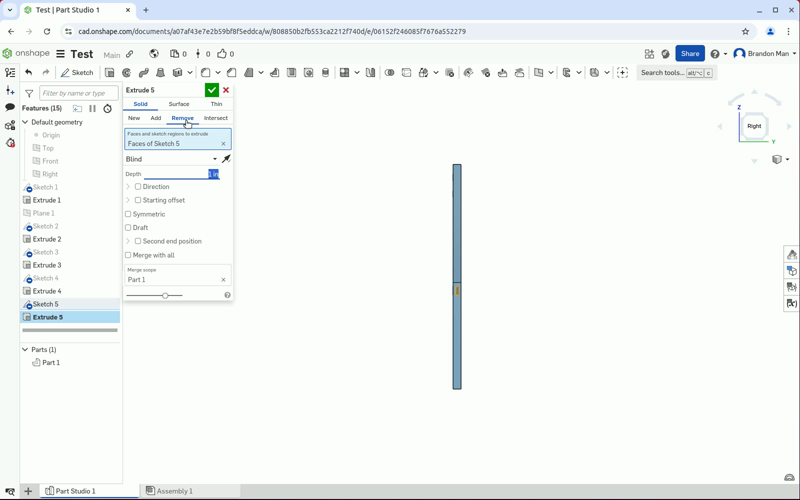
text(0.481)
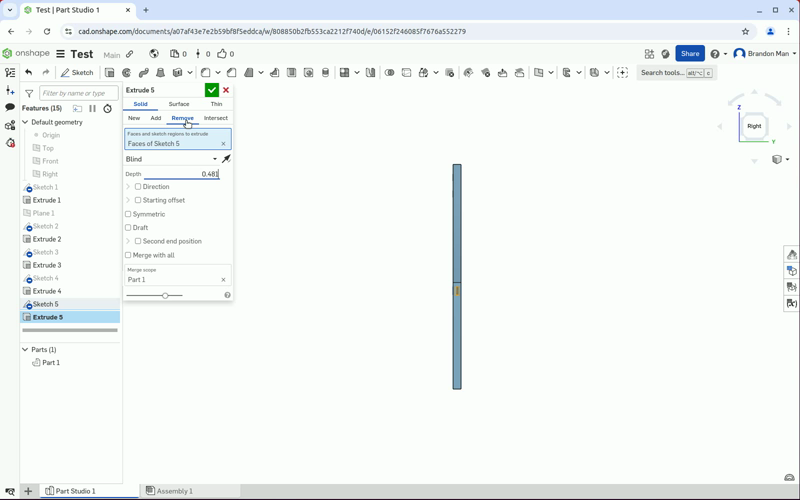
key(tab, 6)
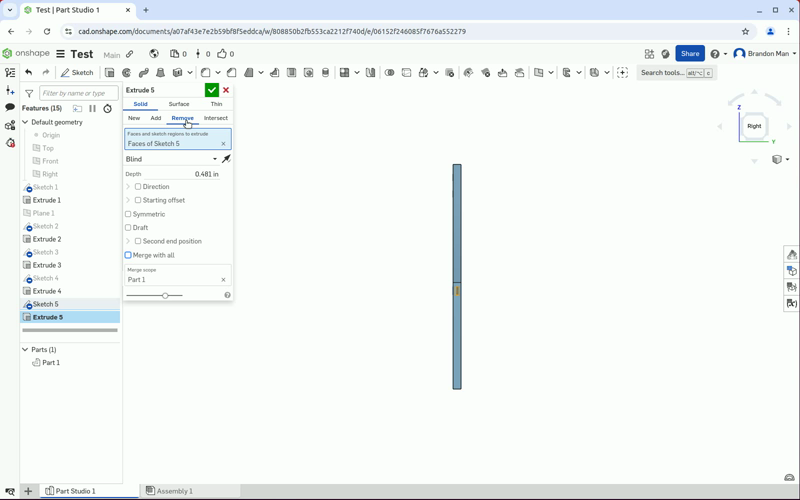
key(space)
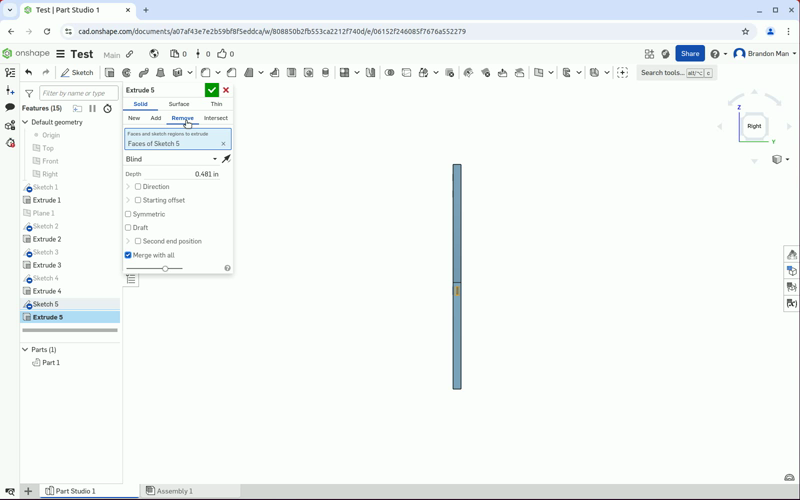
key(enter)
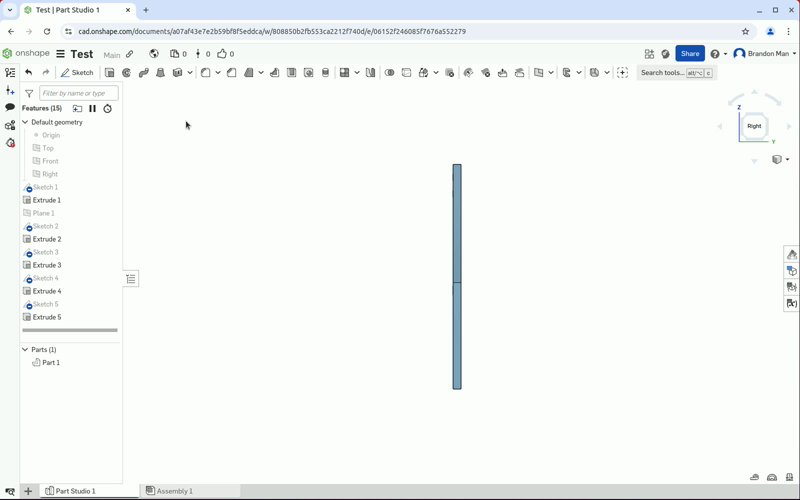
key(shift+h)
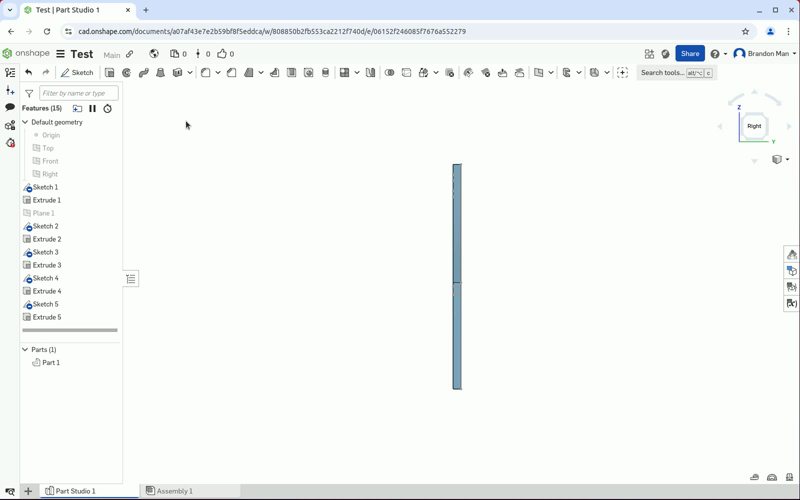
key(shift+h)
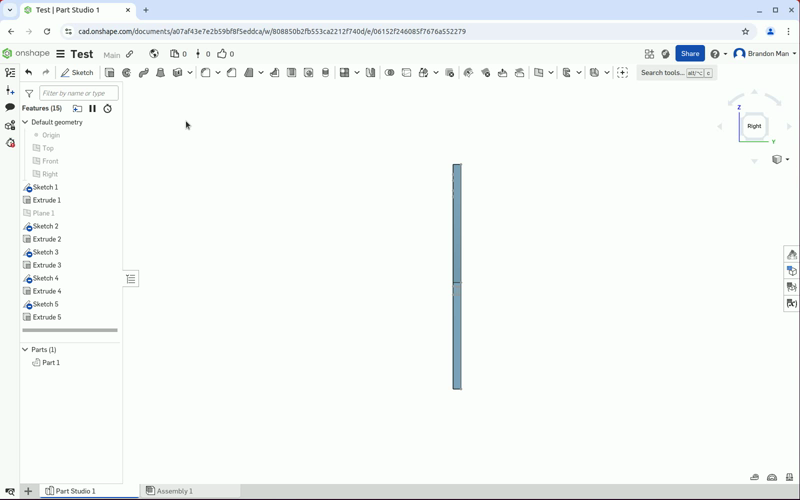
key(shift+7)
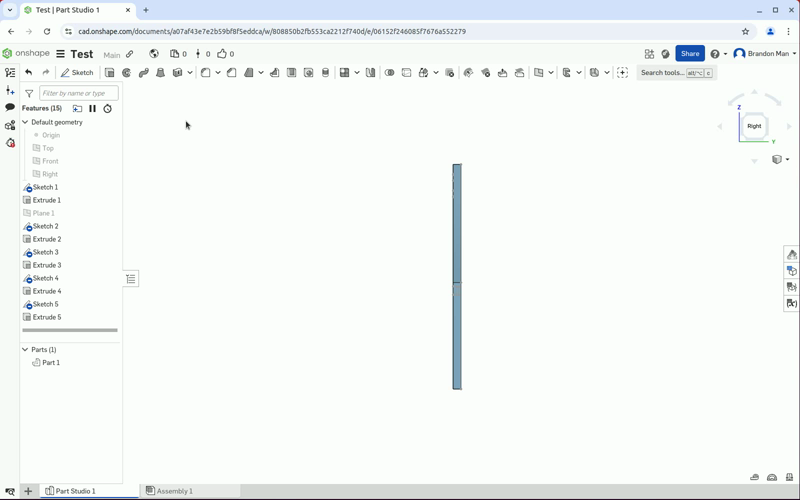
key(right, 2)
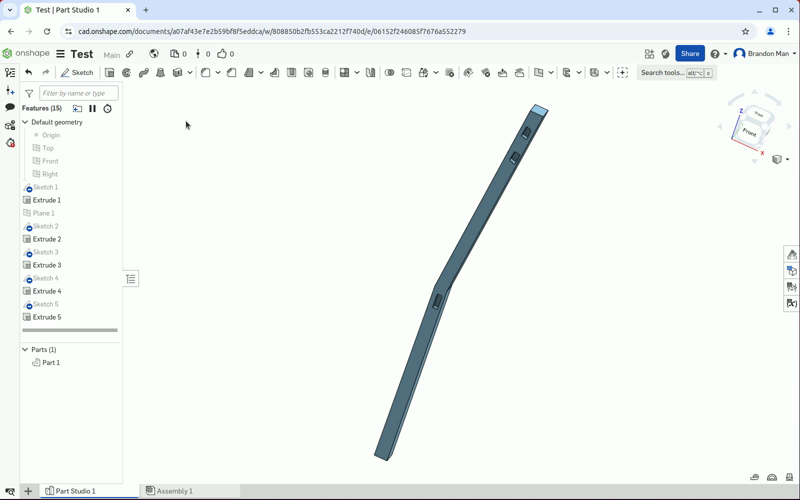
key(down, 2)
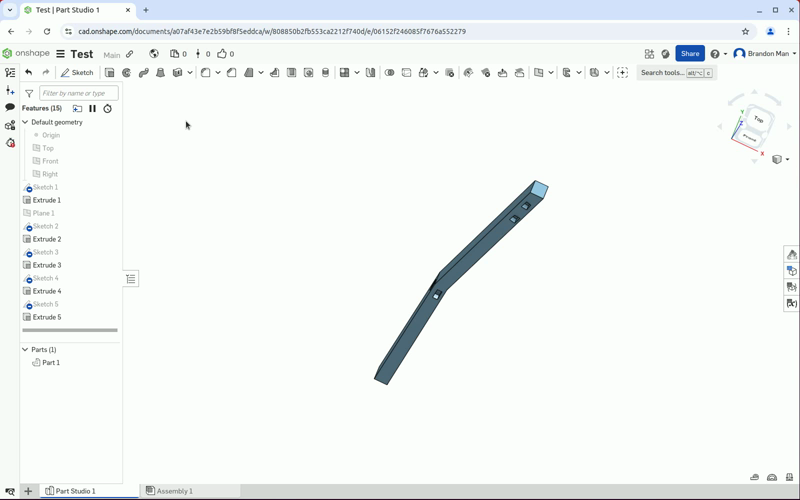
key(up, 2)
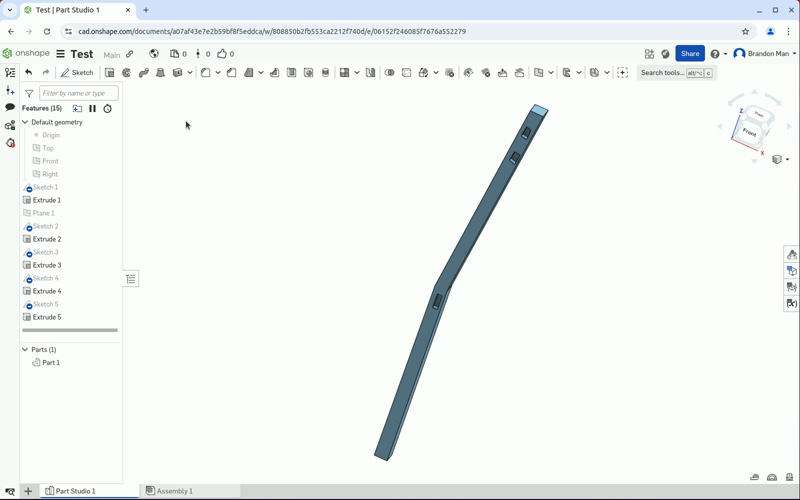
key(left, 2)
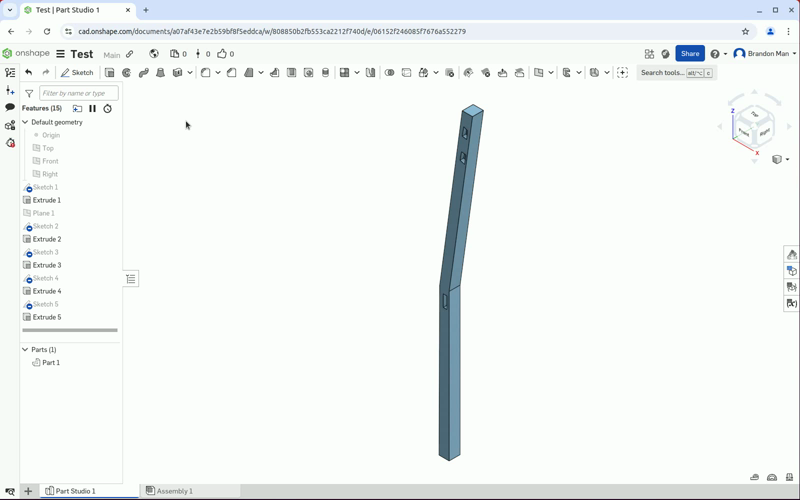
mouse_move(73, 189)
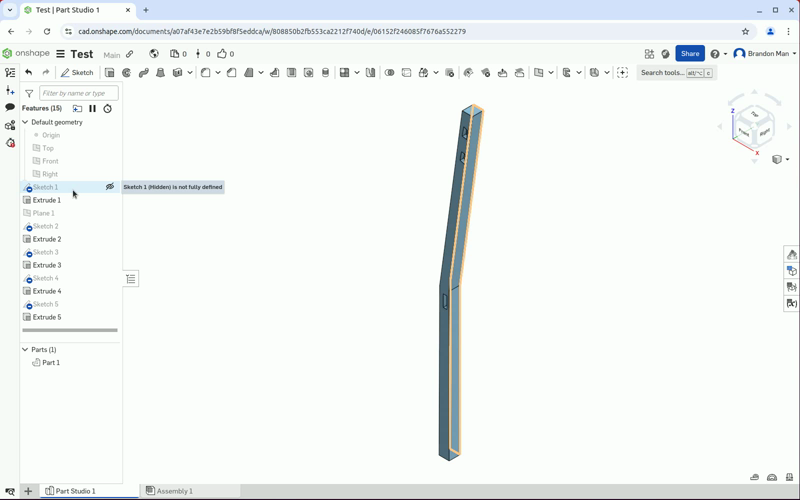
click(73, 189)